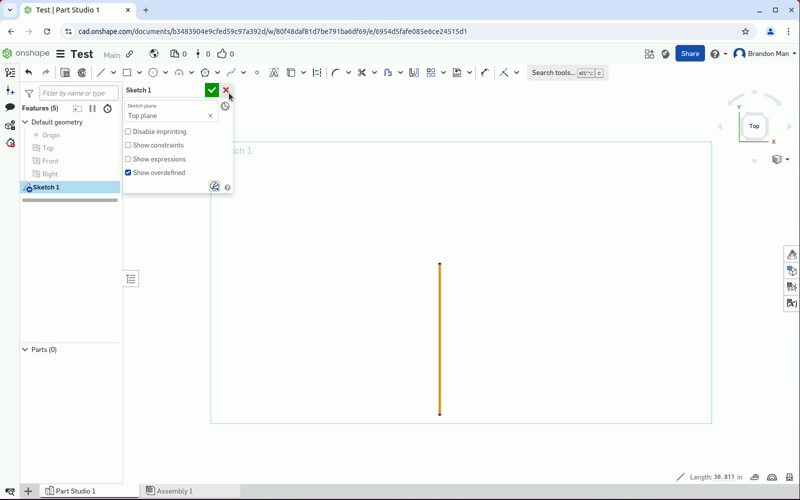
key(shift+h)
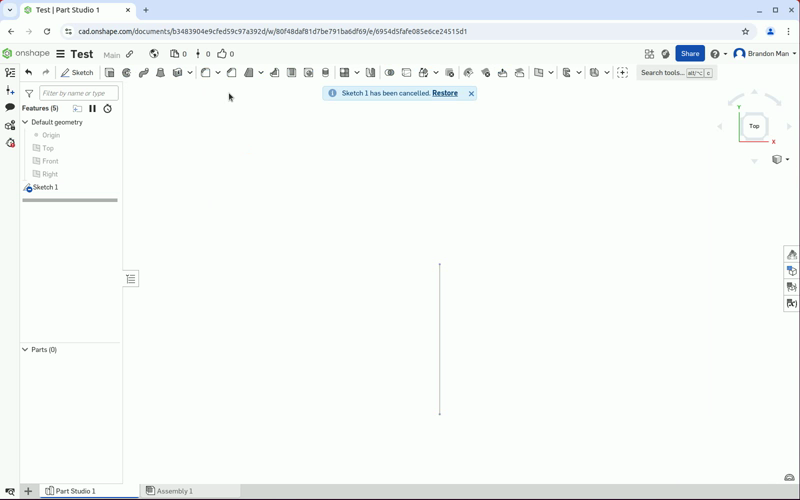
key(shift+s)
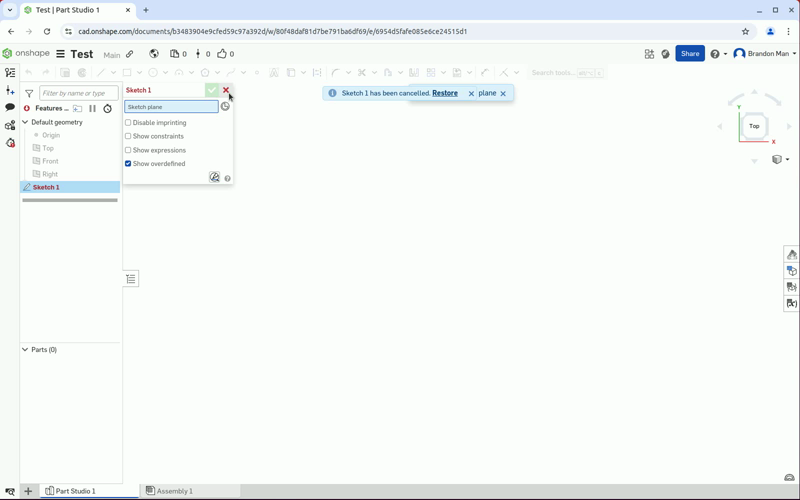
mouse_move(73, 150)
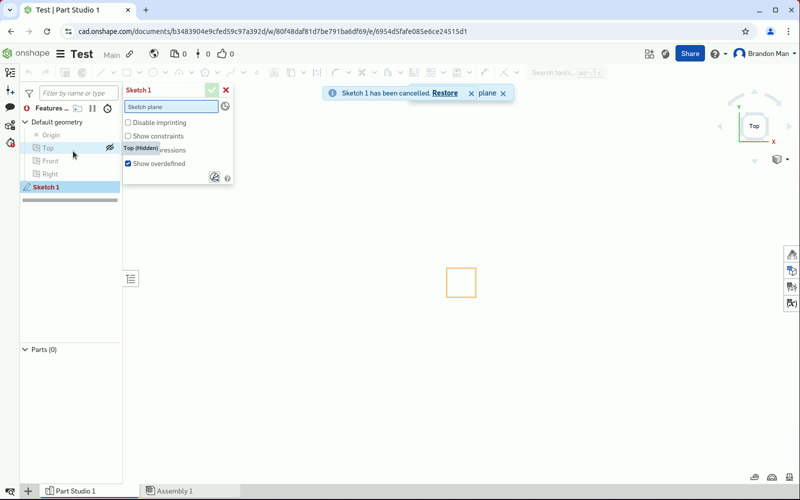
click(73, 150)
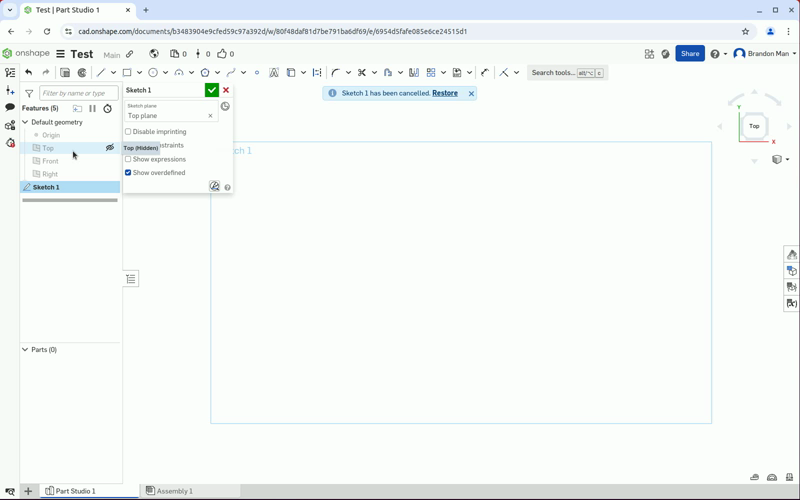
mouse_move(73, 352)
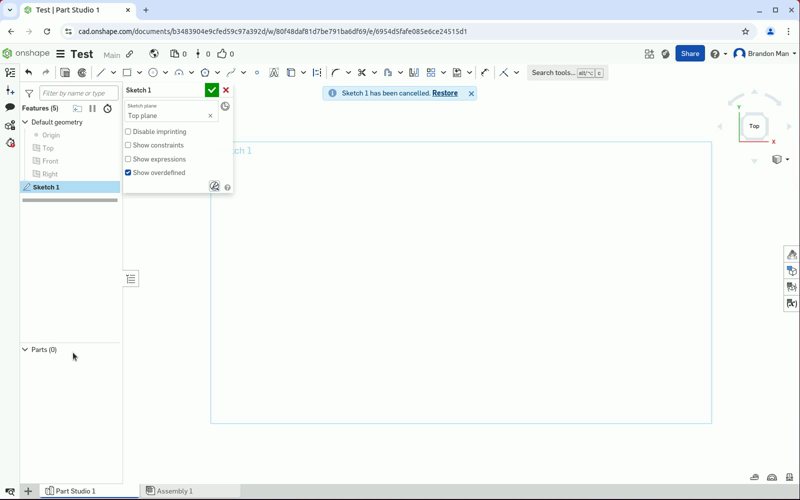
key(y)
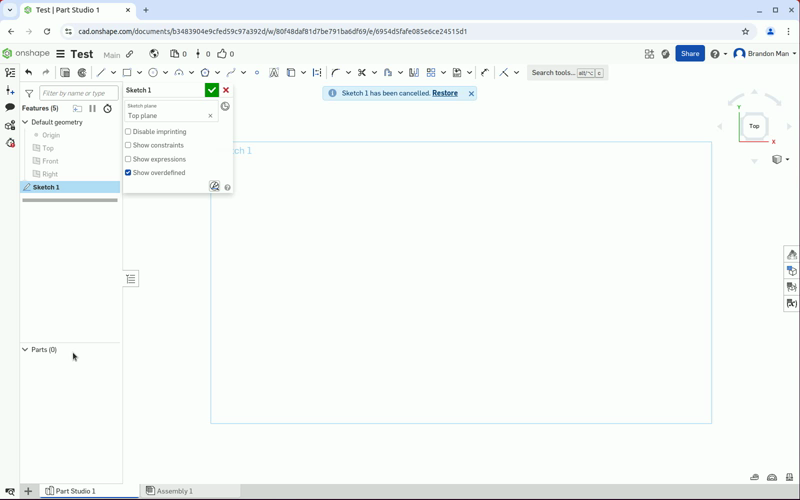
key(l)
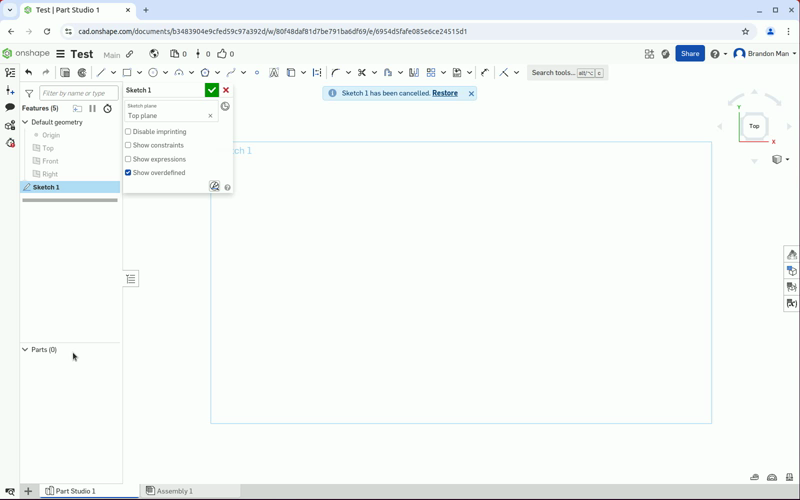
key_down(shift)
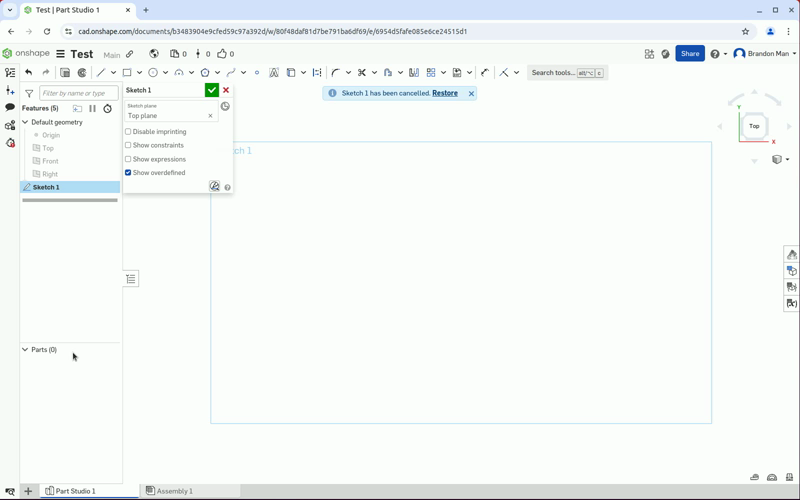
mouse_move(348, 322)
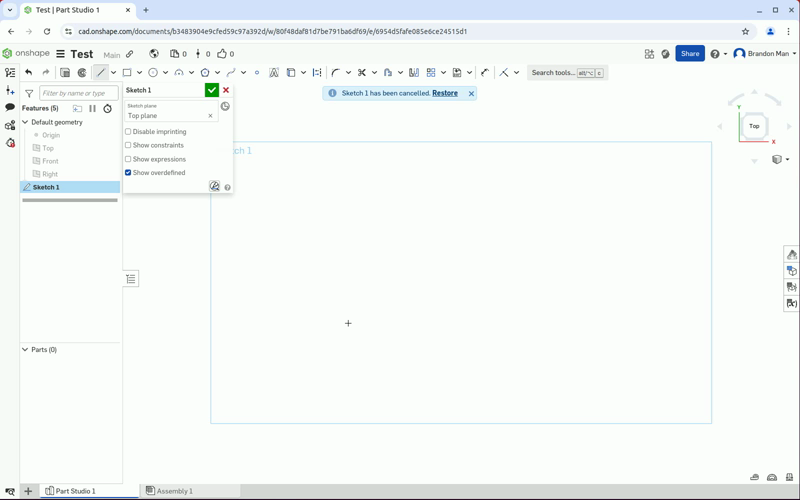
click(348, 322)
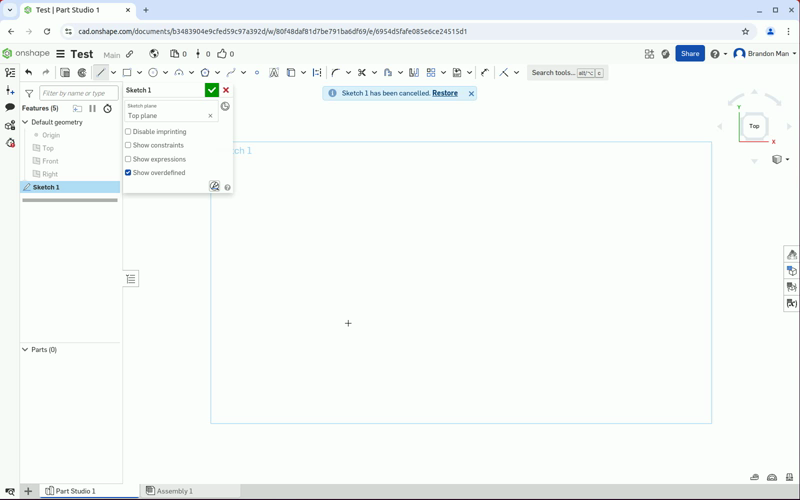
key_up(shift)
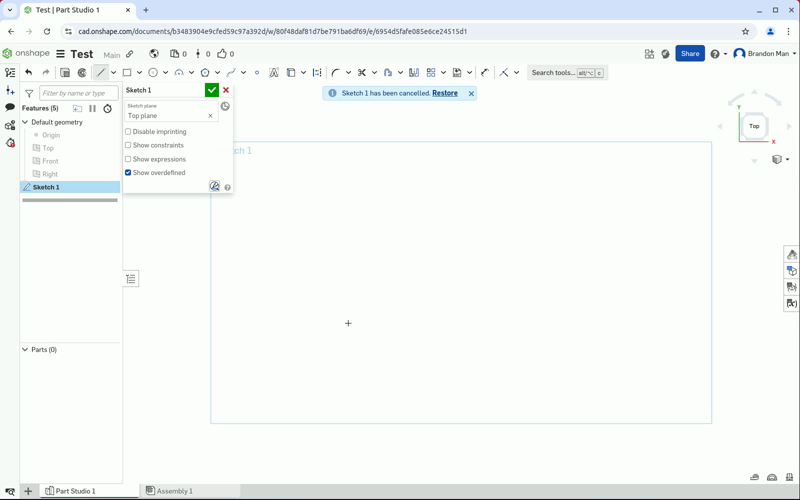
key_down(shift)
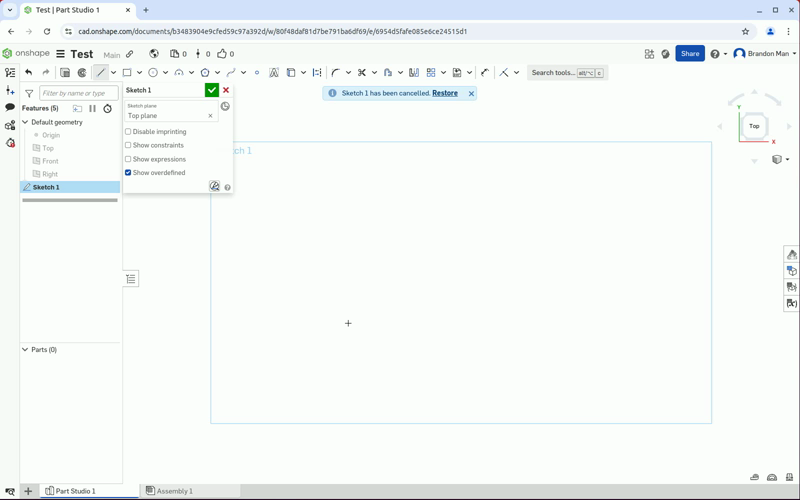
mouse_move(498, 322)
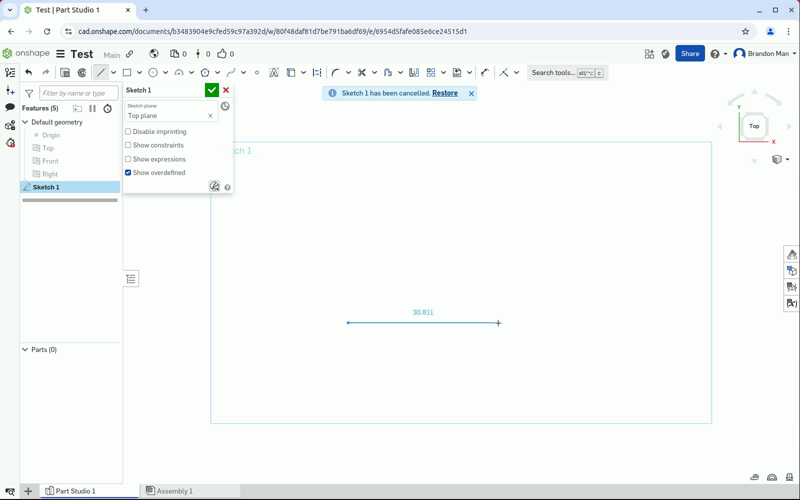
click(498, 322)
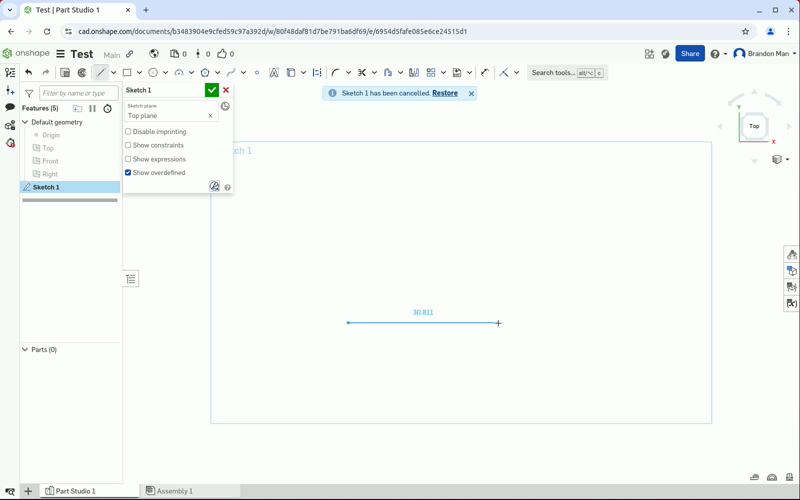
key_up(shift)
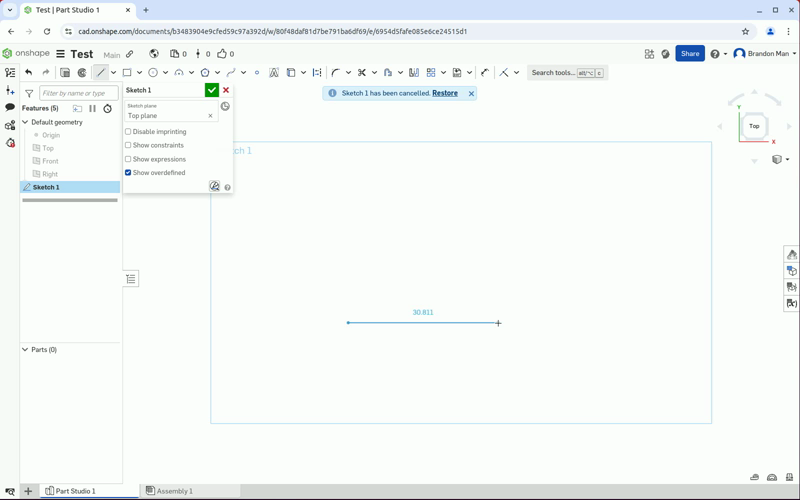
key_down(shift)
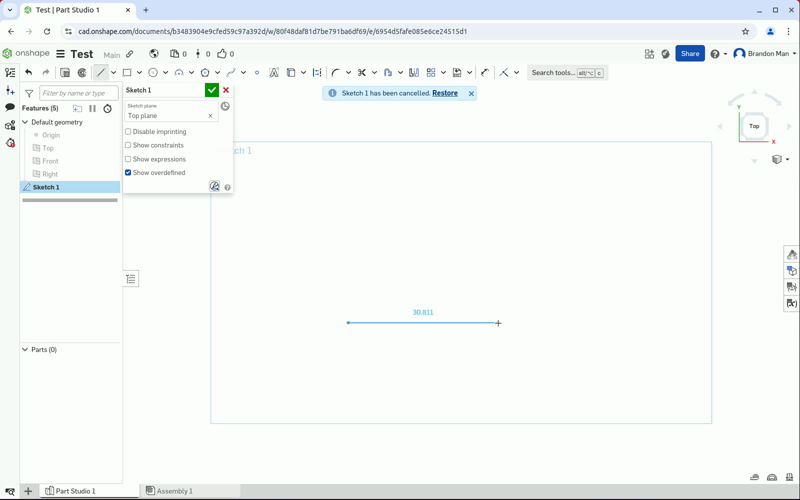
mouse_move(528, 322)
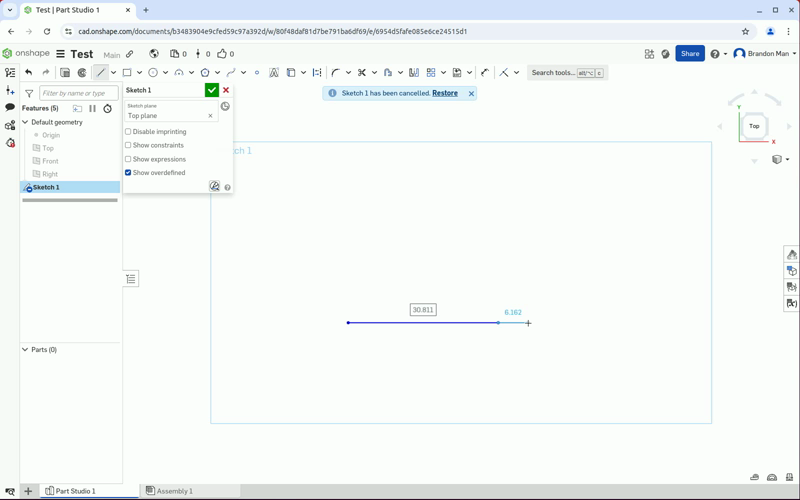
mouse_move(498, 316)
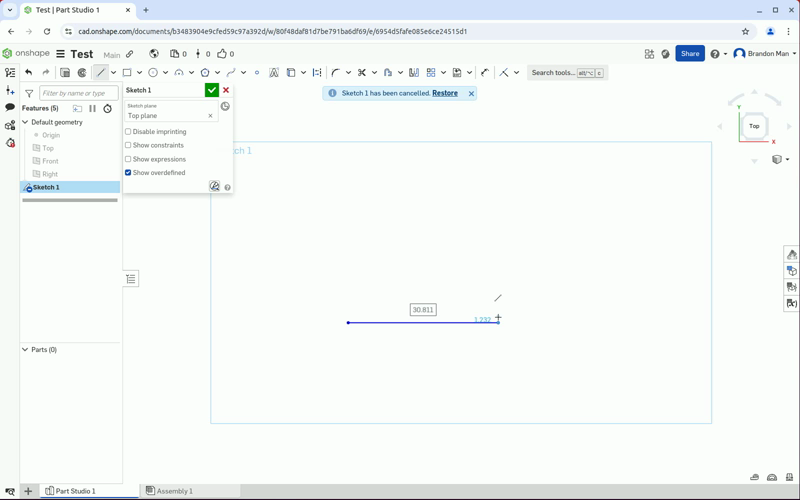
scroll(6)
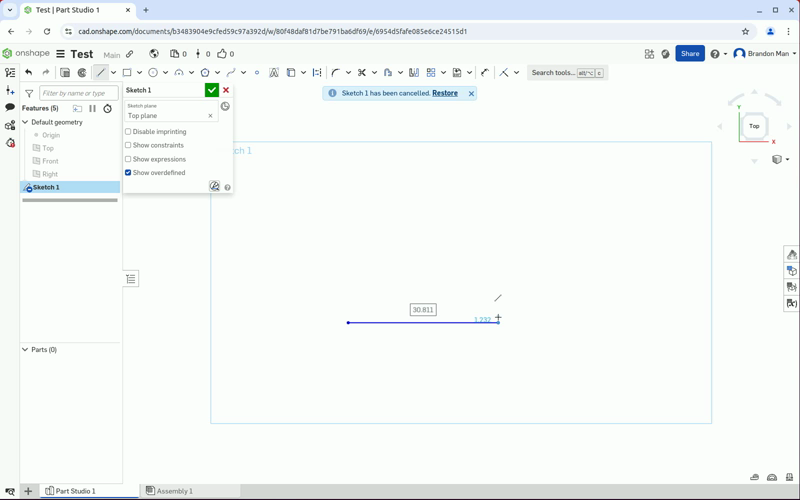
scroll(6)
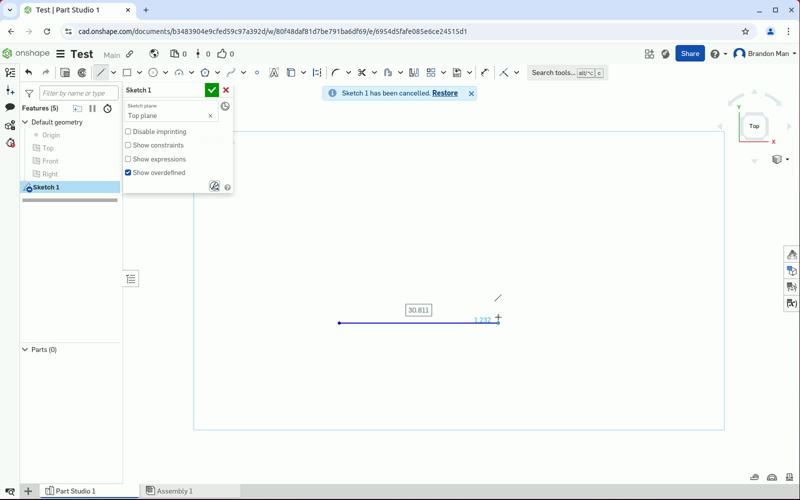
scroll(6)
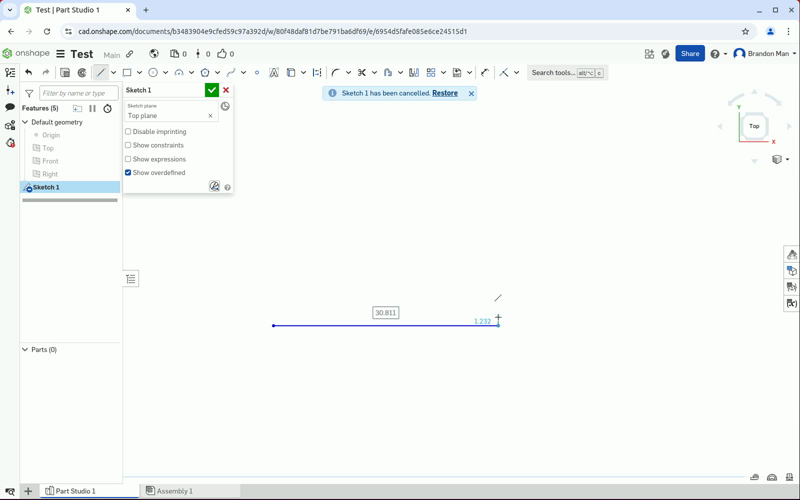
scroll(6)
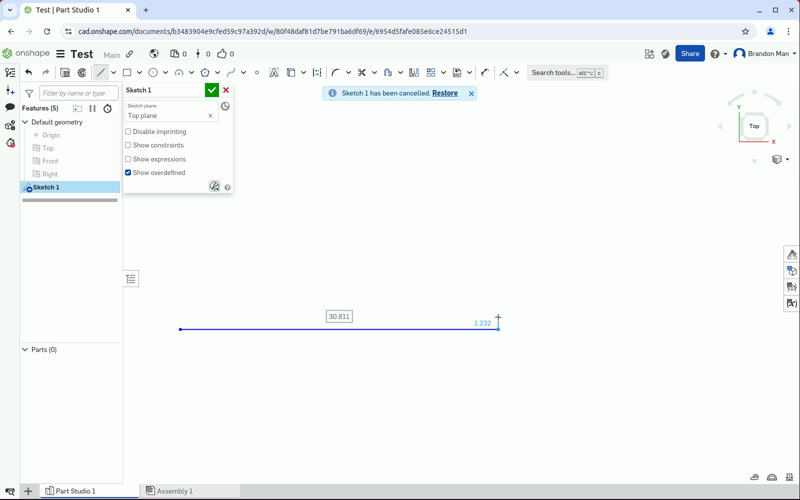
scroll(6)
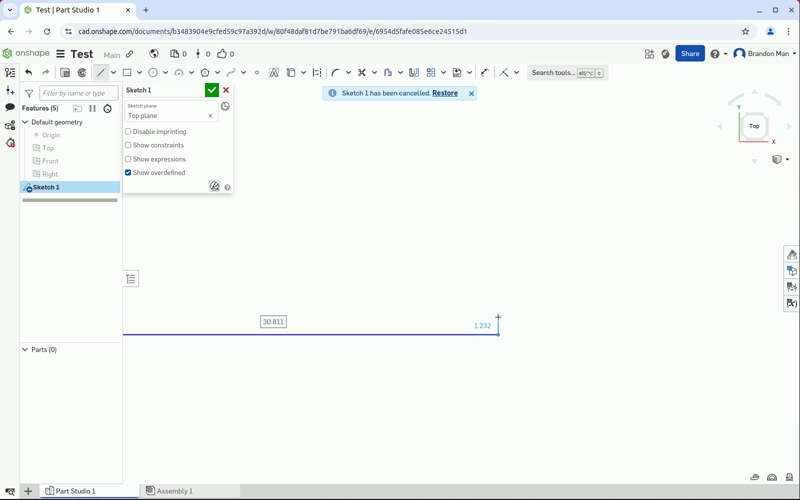
scroll(6)
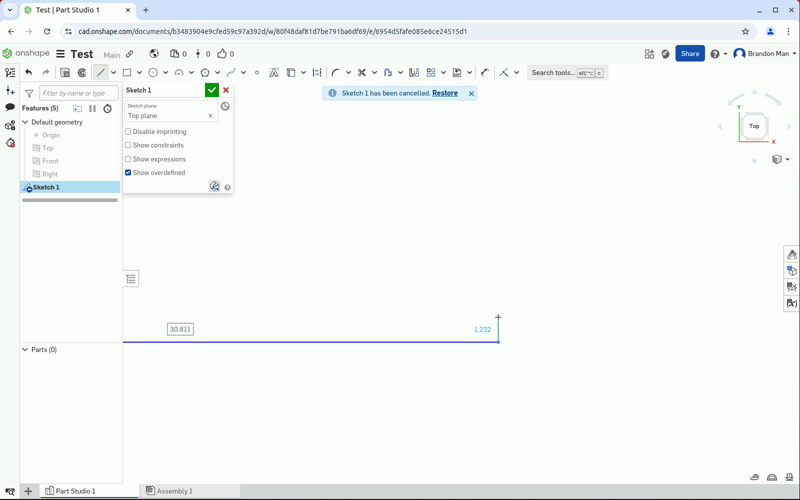
scroll(6)
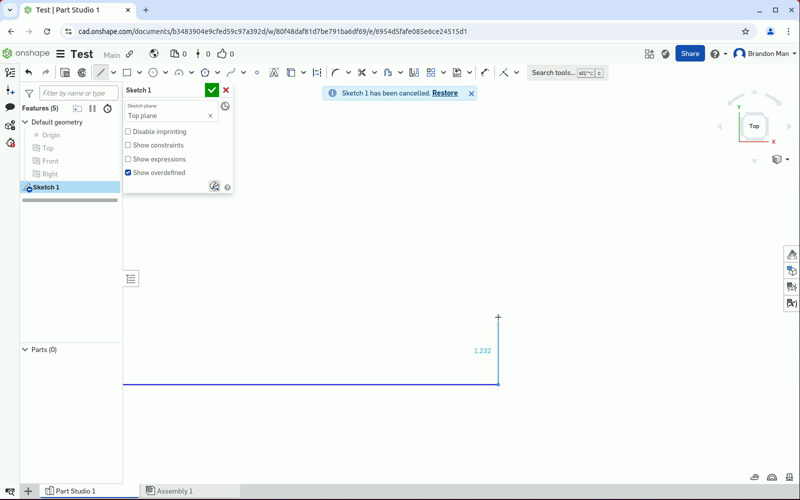
click(498, 316)
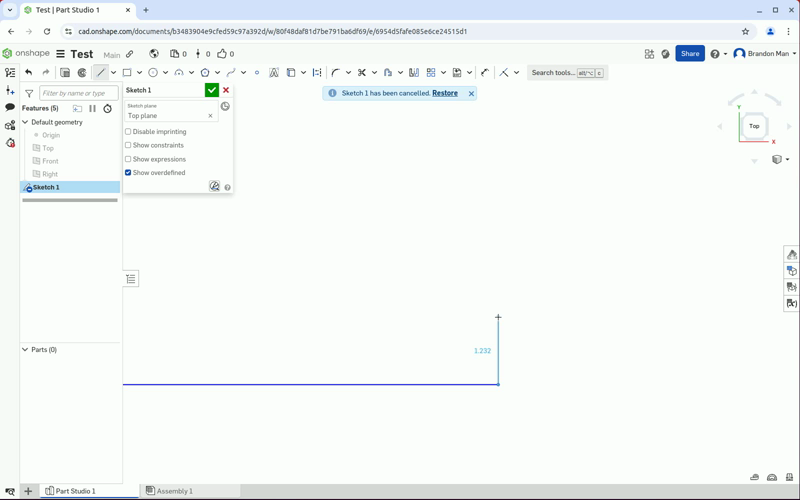
scroll(-6)
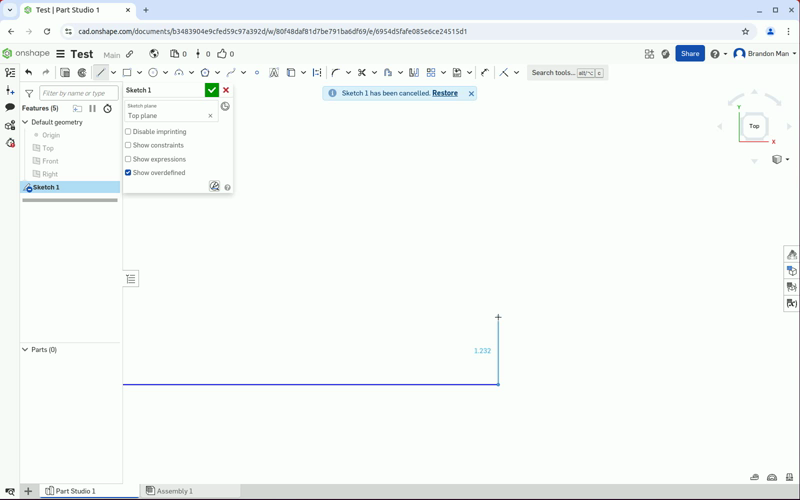
scroll(-6)
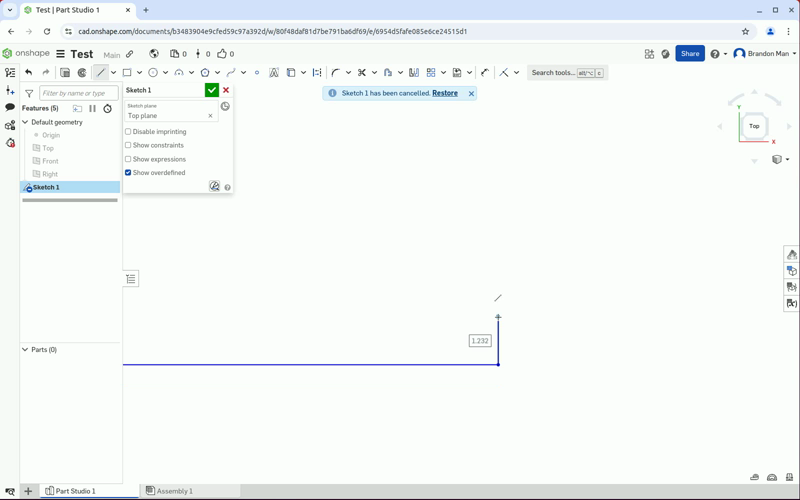
scroll(-6)
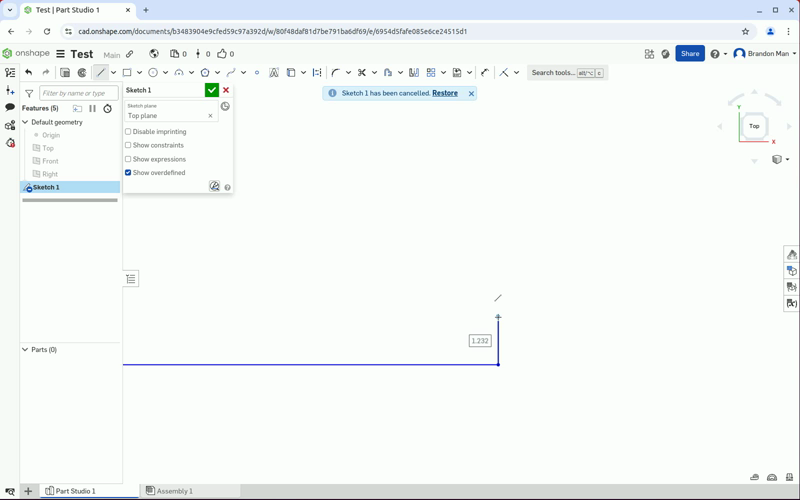
scroll(-6)
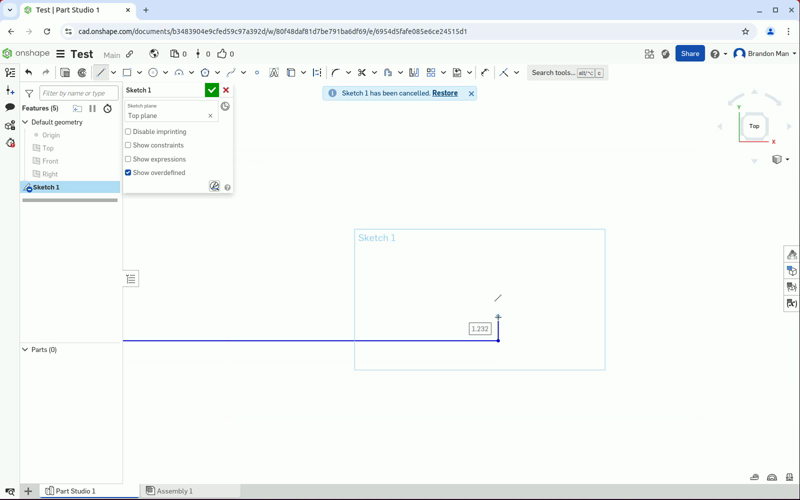
scroll(-6)
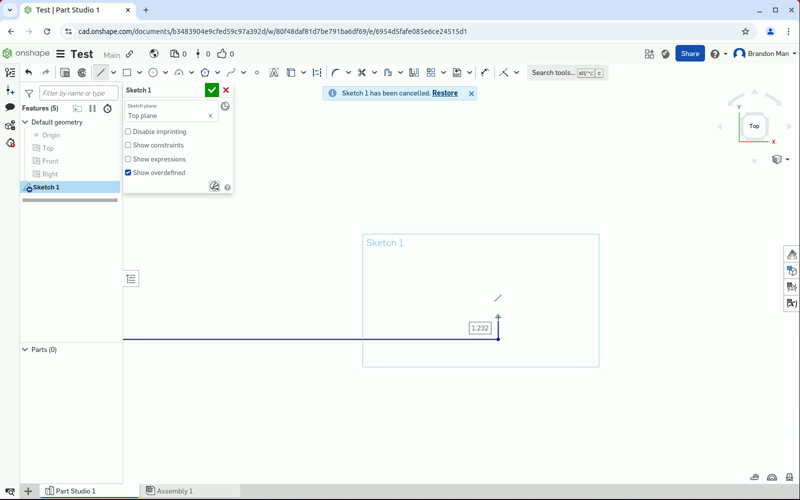
scroll(-6)
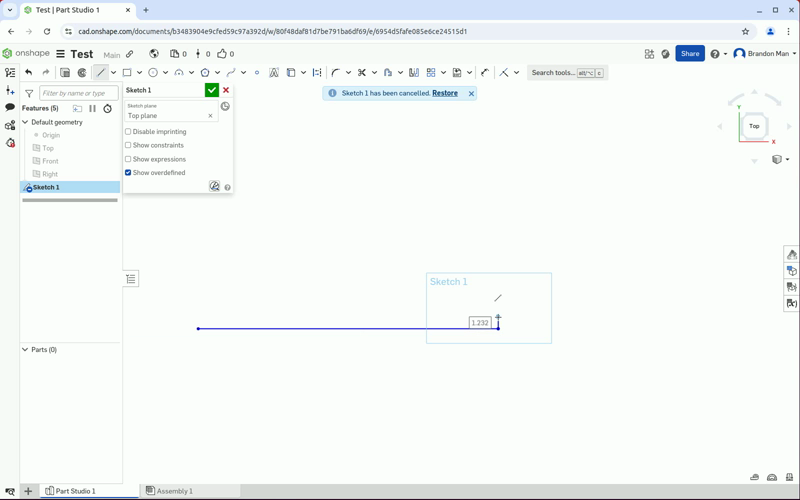
scroll(-6)
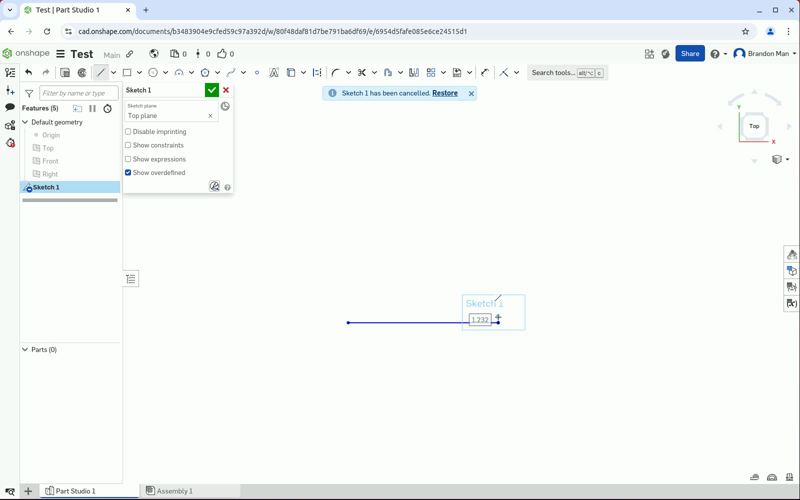
key_up(shift)
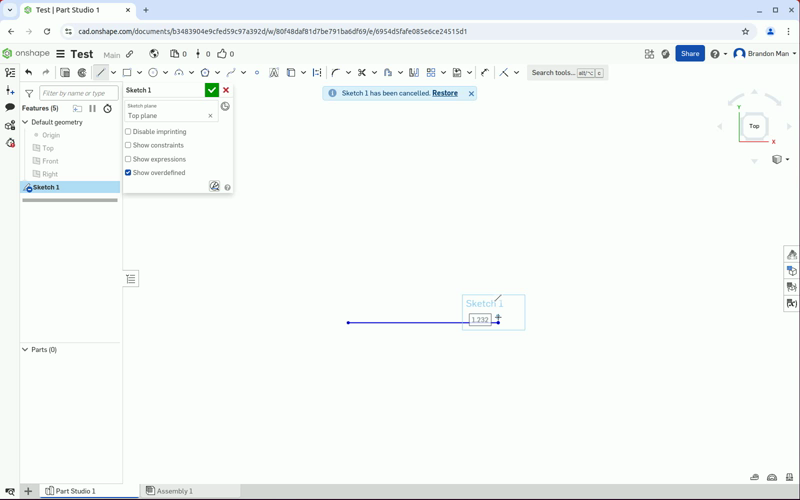
key_down(shift)
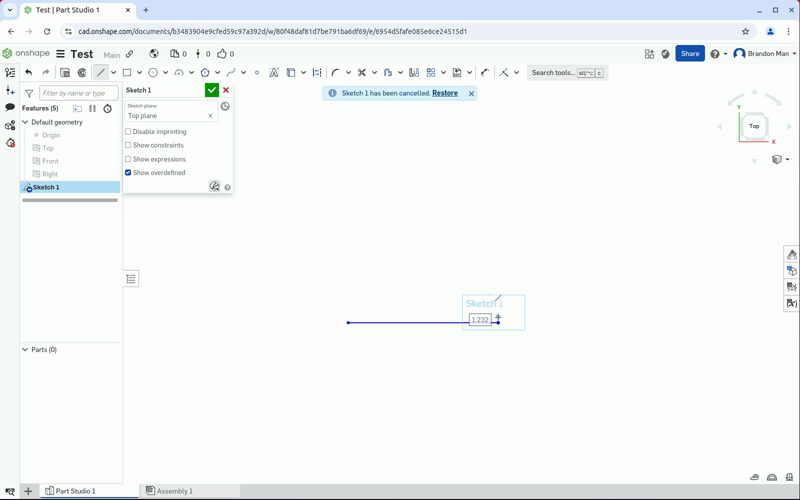
mouse_move(528, 316)
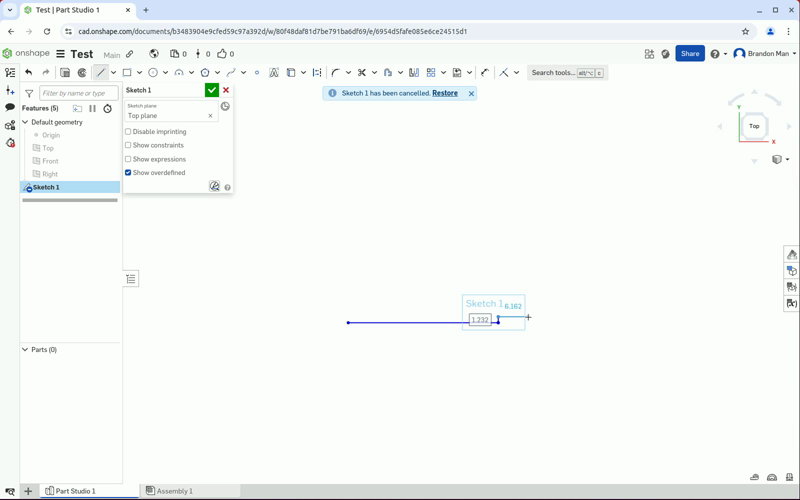
mouse_move(472, 316)
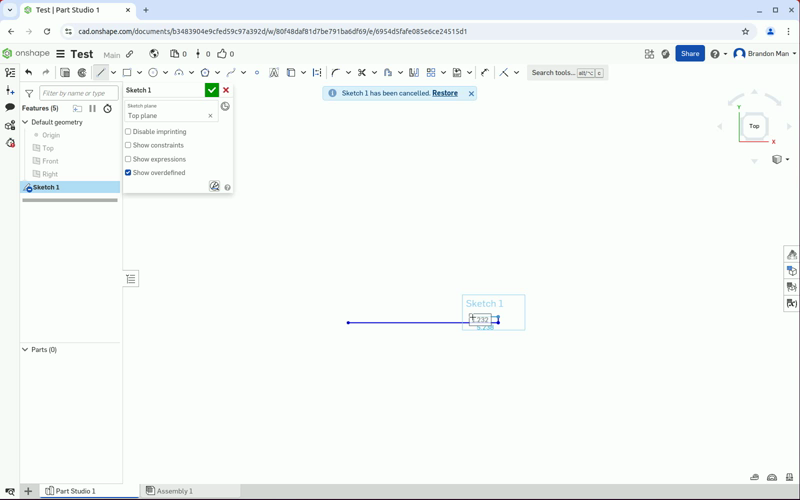
click(472, 316)
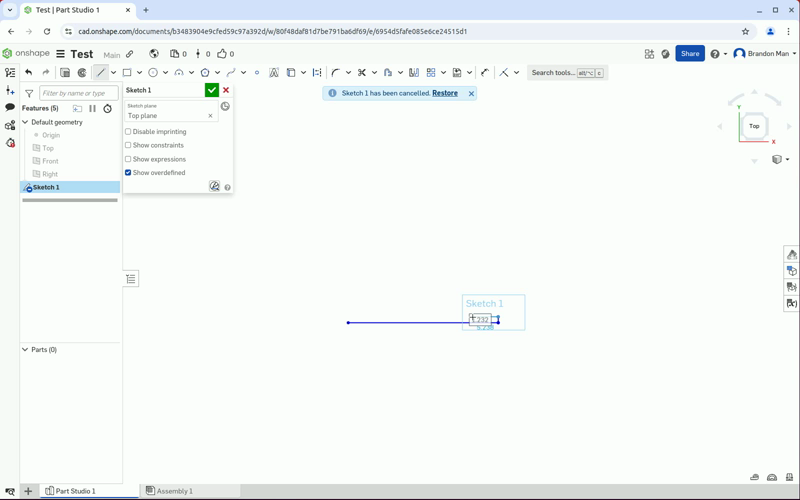
key_up(shift)
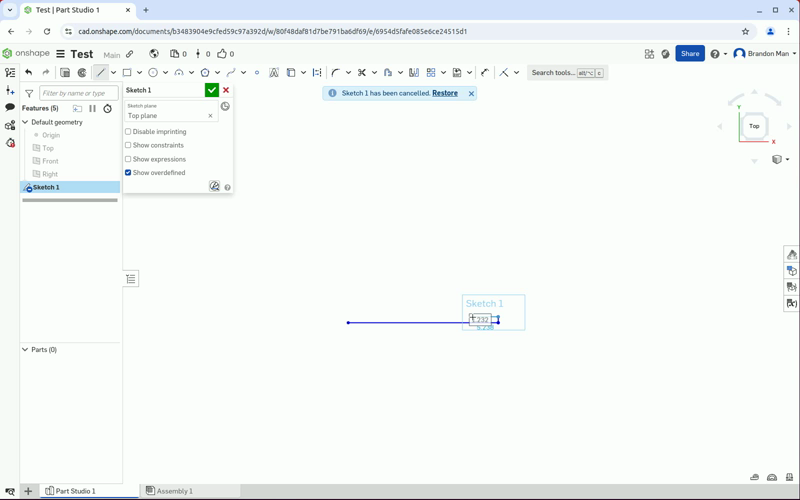
key_down(shift)
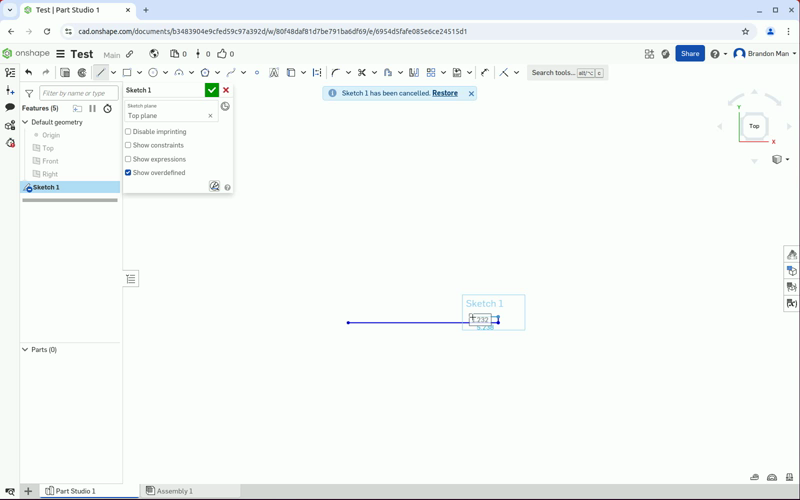
mouse_move(502, 316)
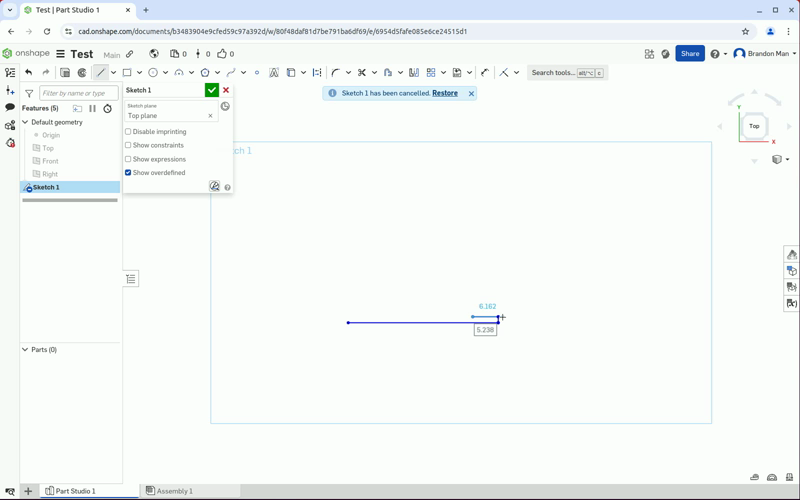
mouse_move(449, 316)
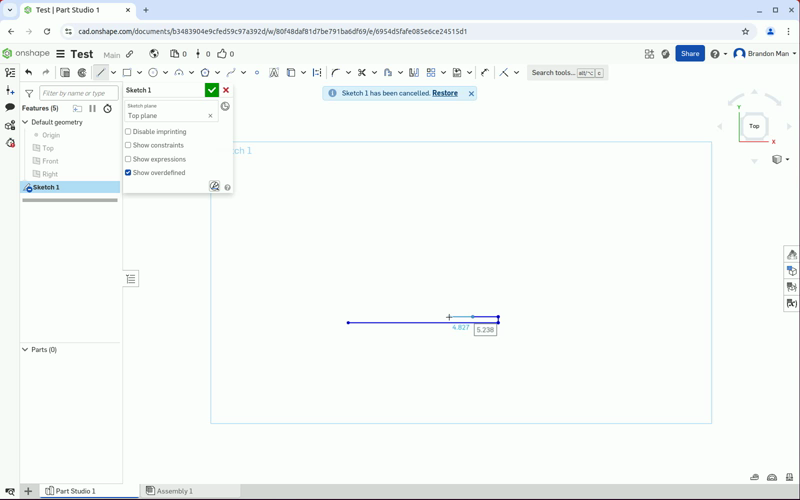
click(449, 316)
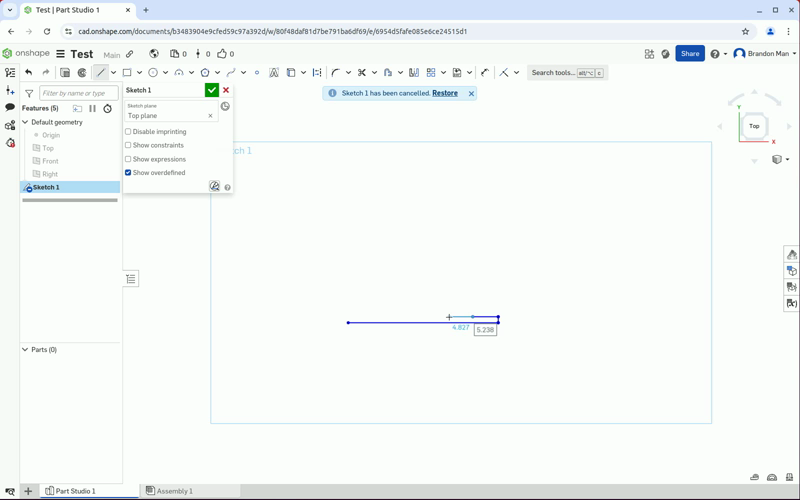
key_up(shift)
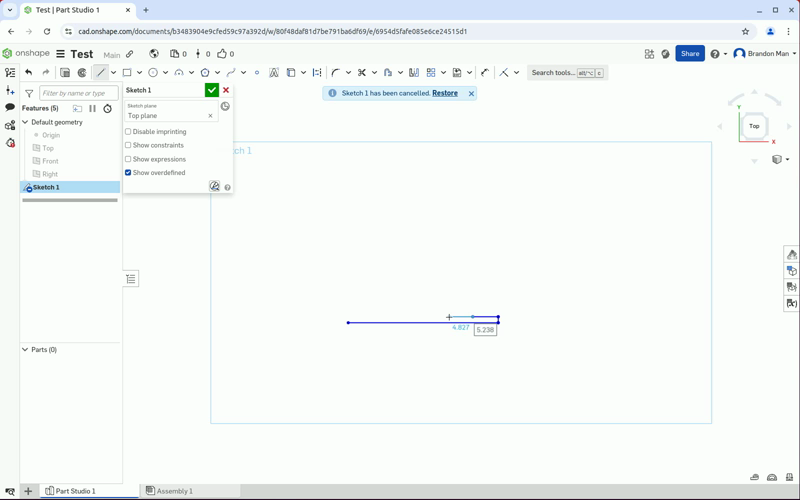
key_down(shift)
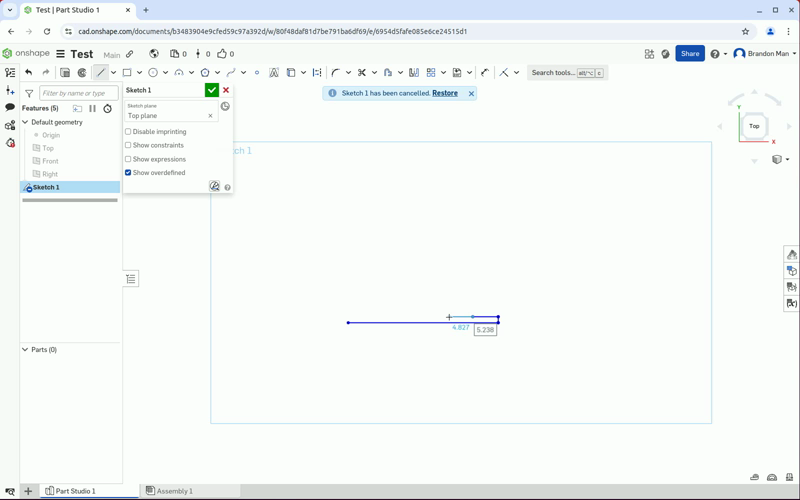
mouse_move(479, 316)
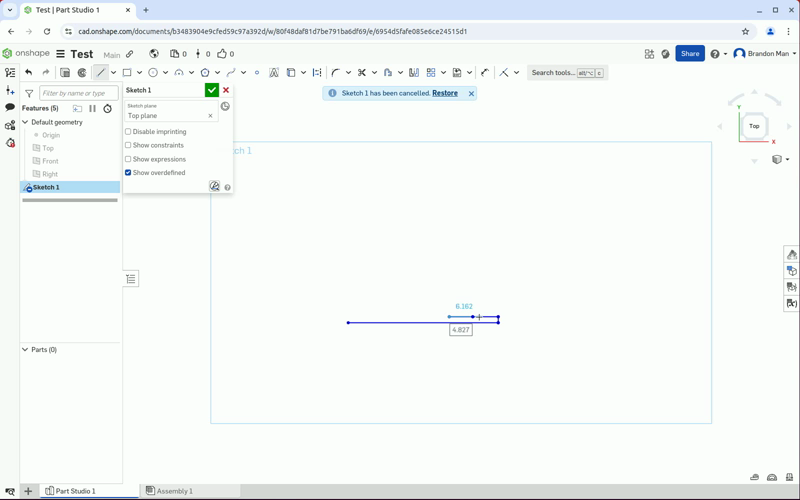
mouse_move(397, 316)
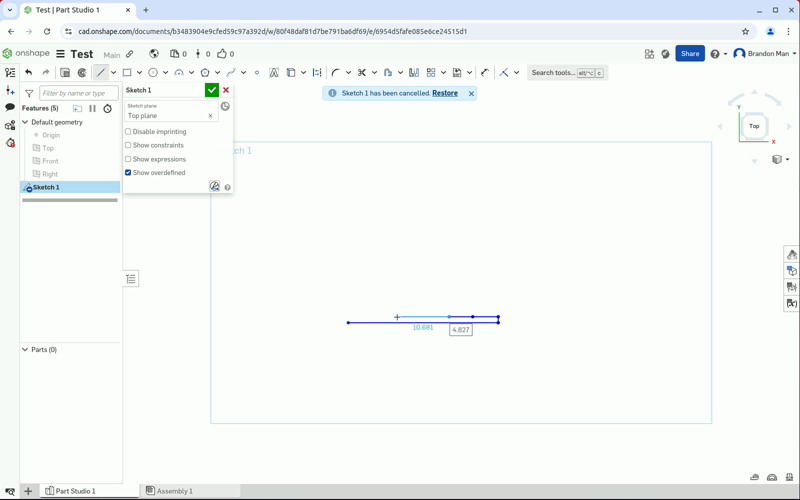
click(397, 316)
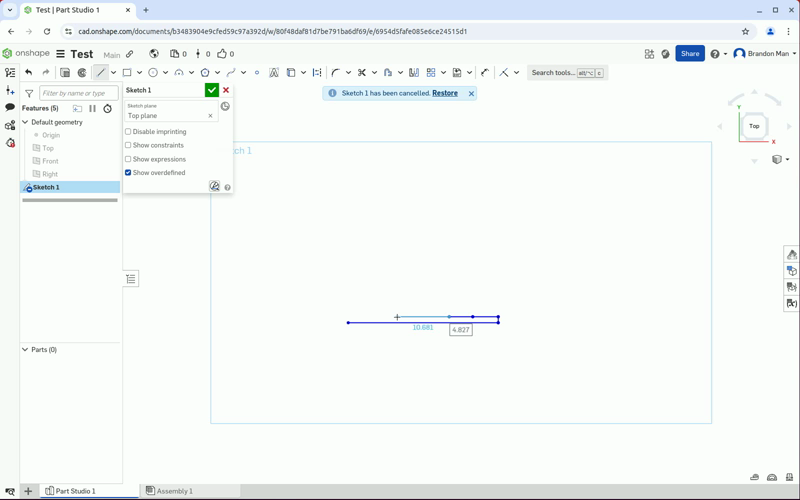
key_up(shift)
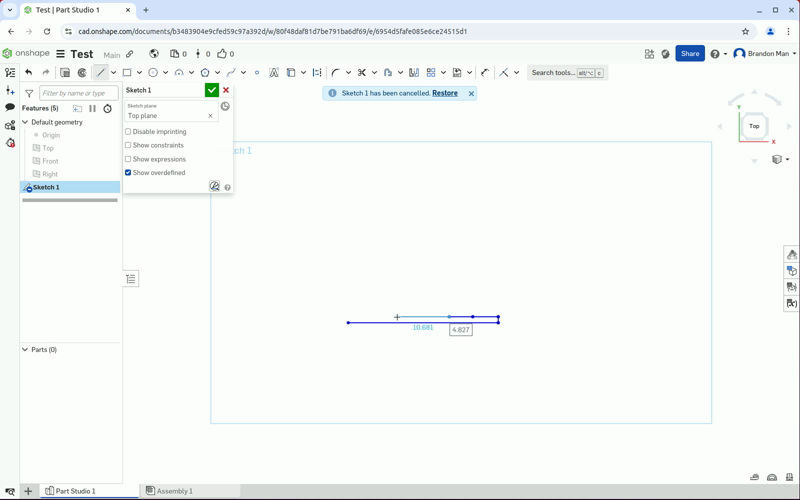
key_down(shift)
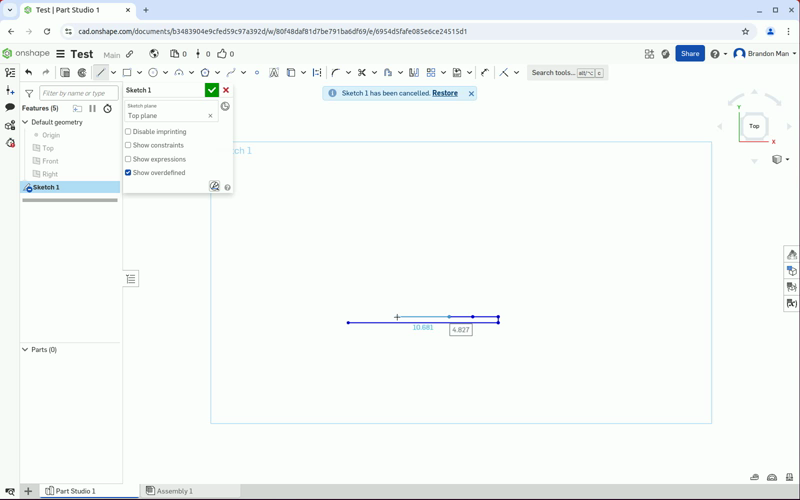
mouse_move(427, 316)
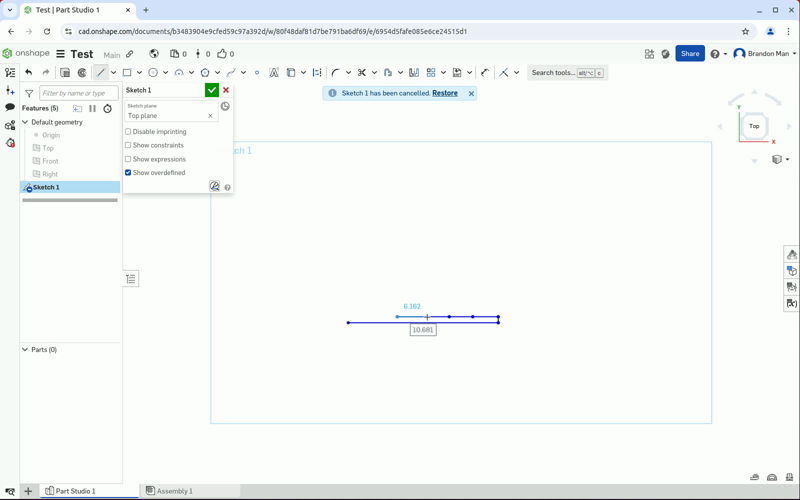
mouse_move(373, 316)
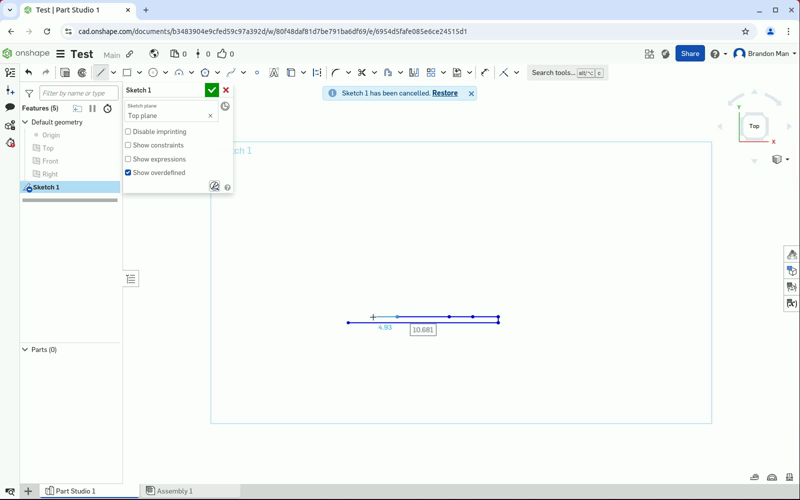
click(373, 316)
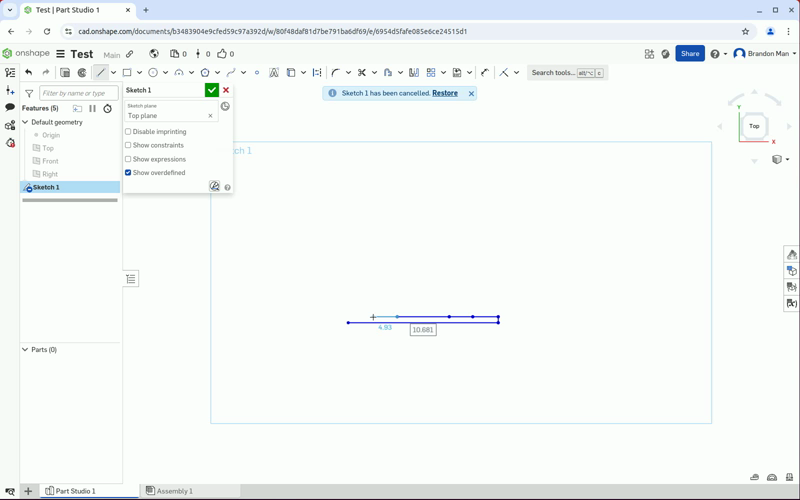
key_up(shift)
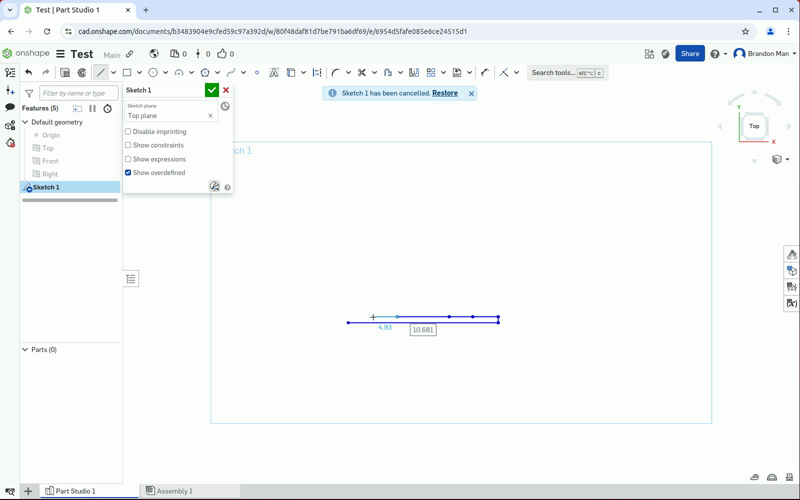
key_down(shift)
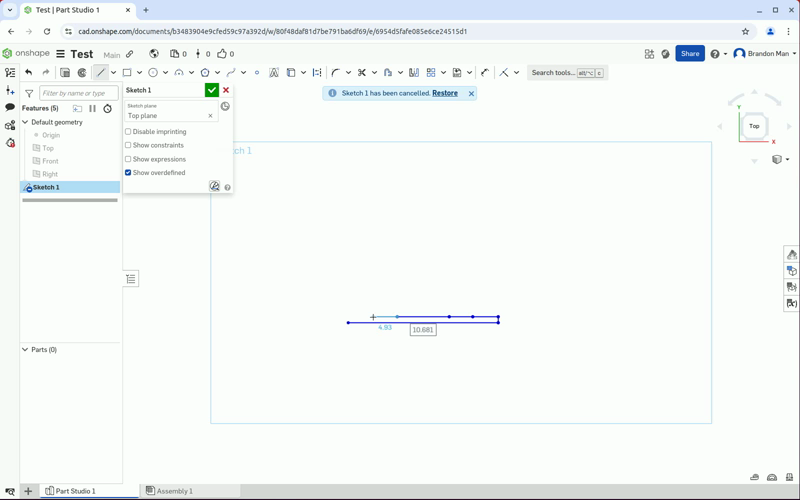
mouse_move(403, 316)
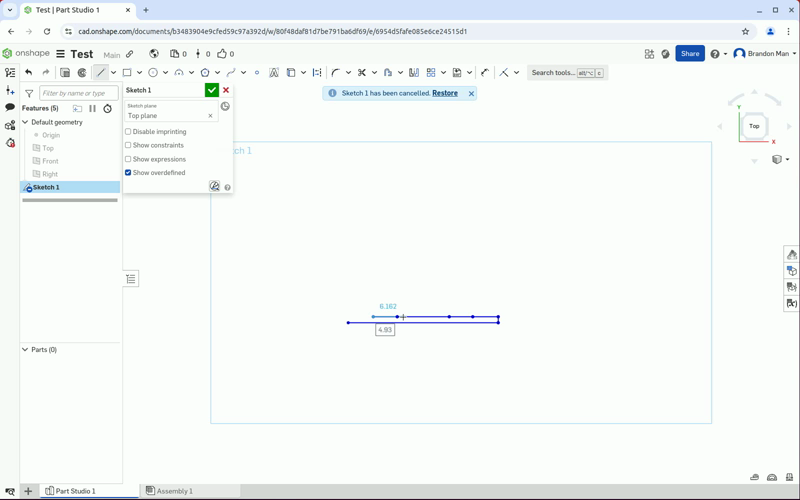
mouse_move(348, 316)
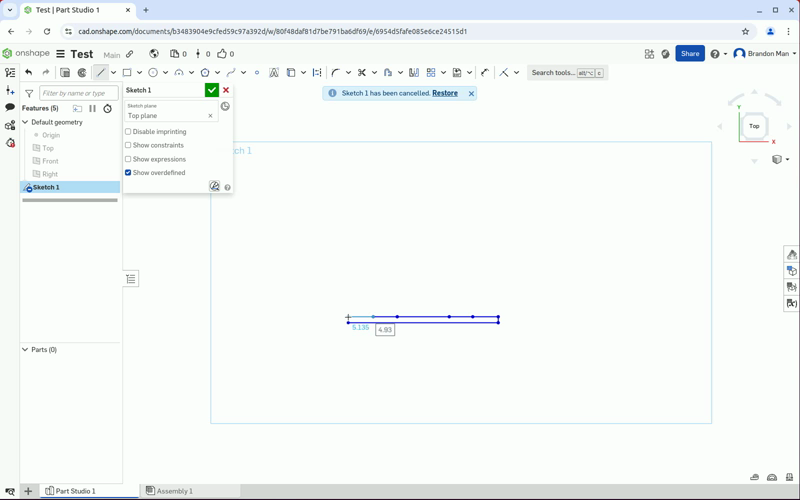
click(348, 316)
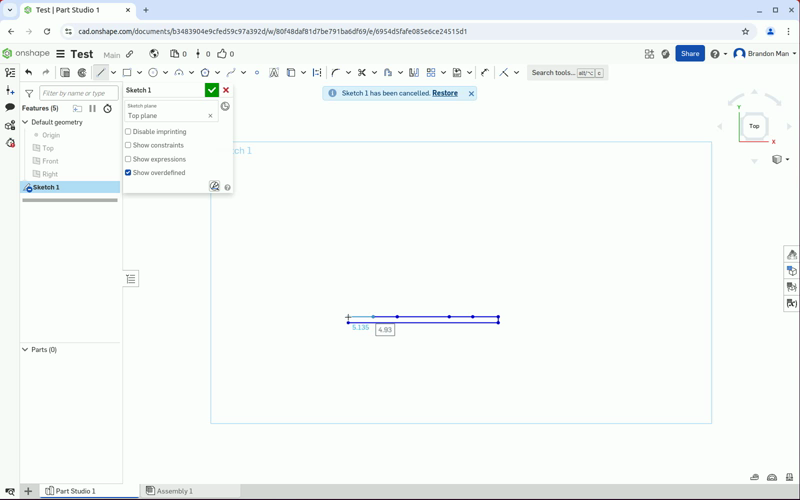
key_up(shift)
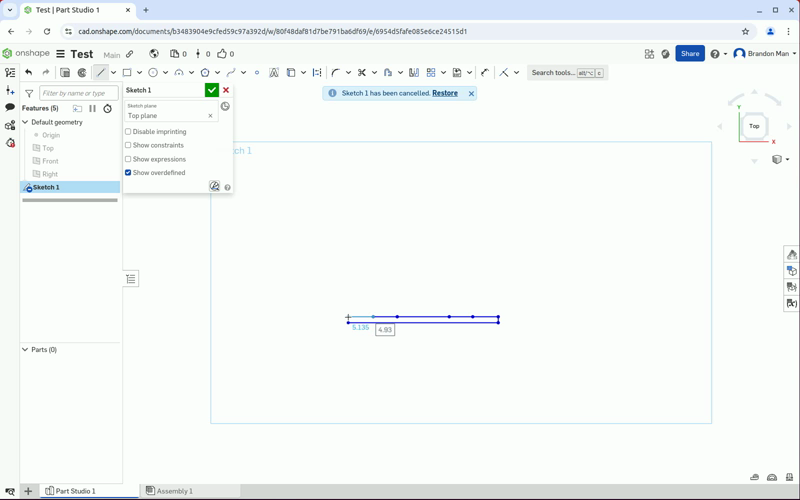
mouse_move(378, 316)
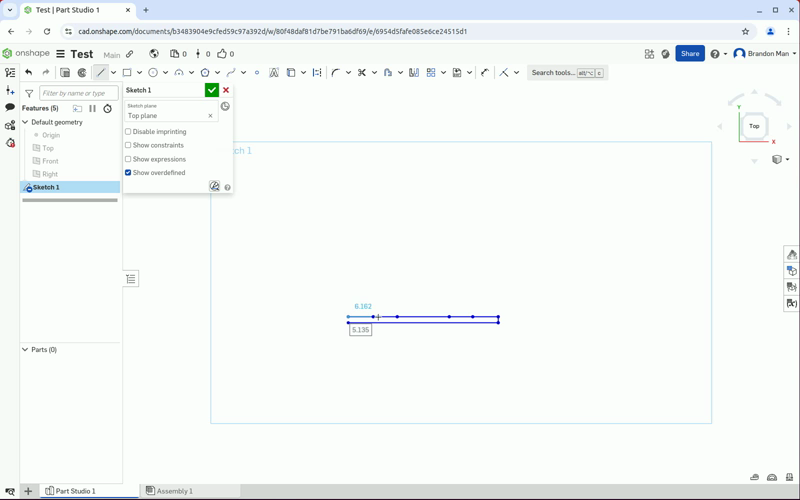
key_down(shift)
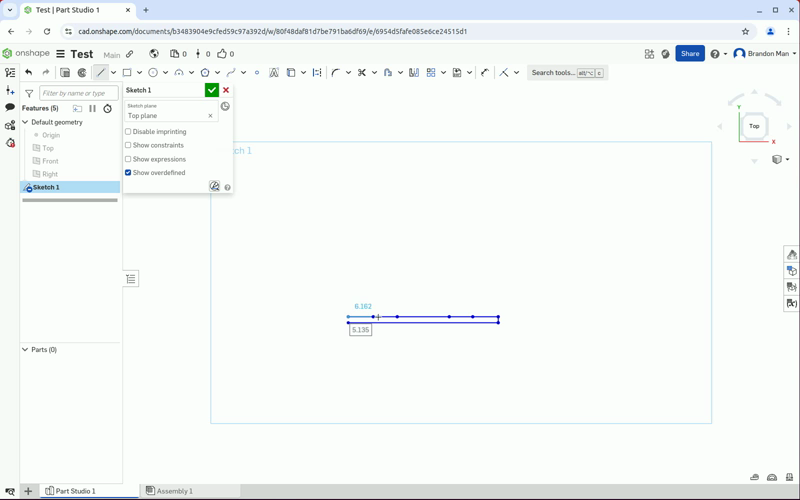
mouse_move(348, 322)
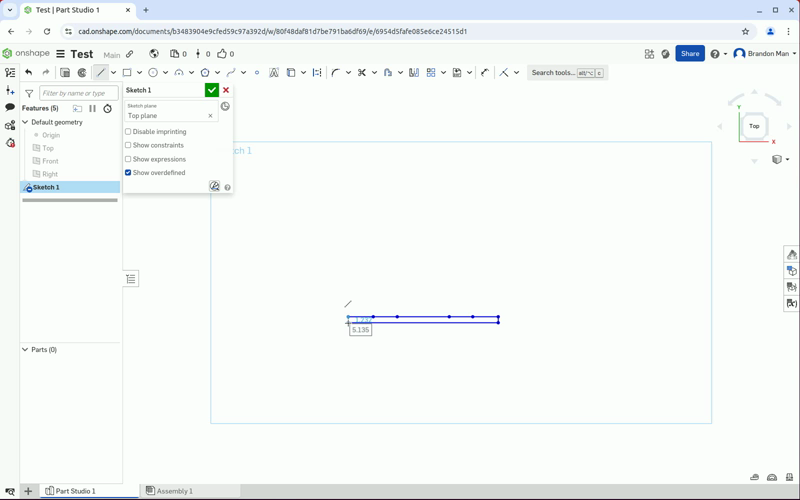
scroll(6)
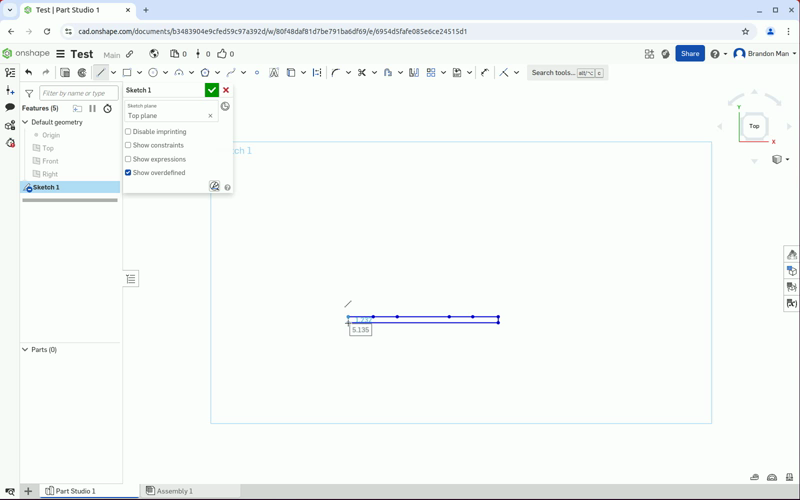
scroll(6)
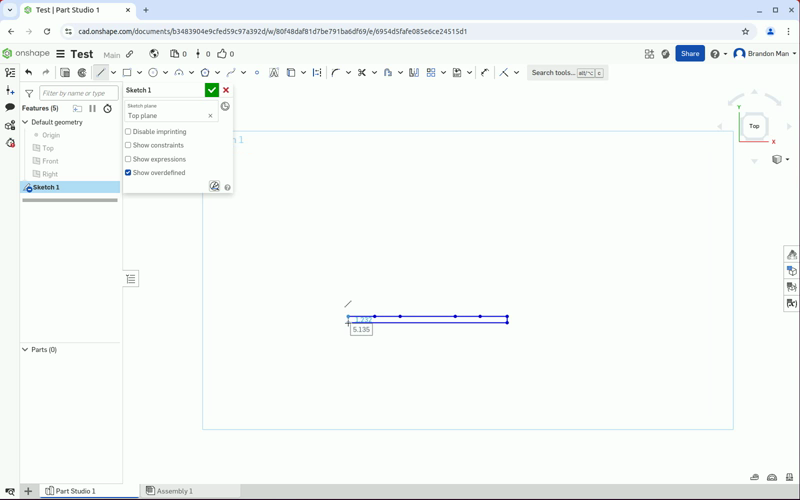
scroll(6)
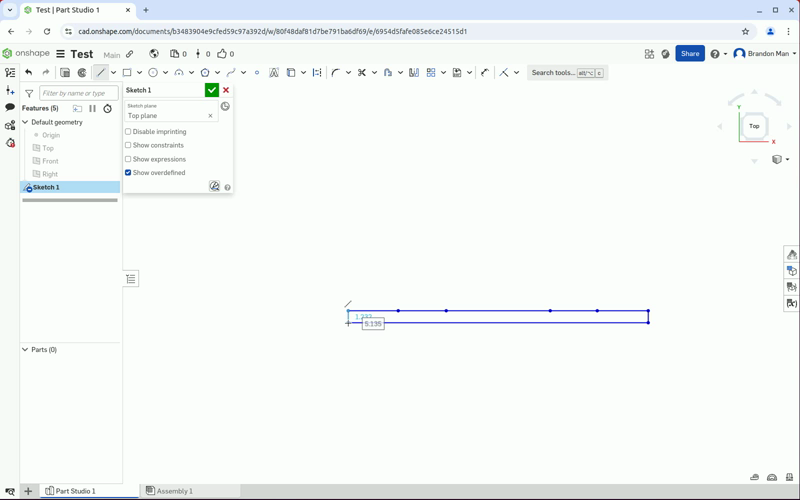
scroll(6)
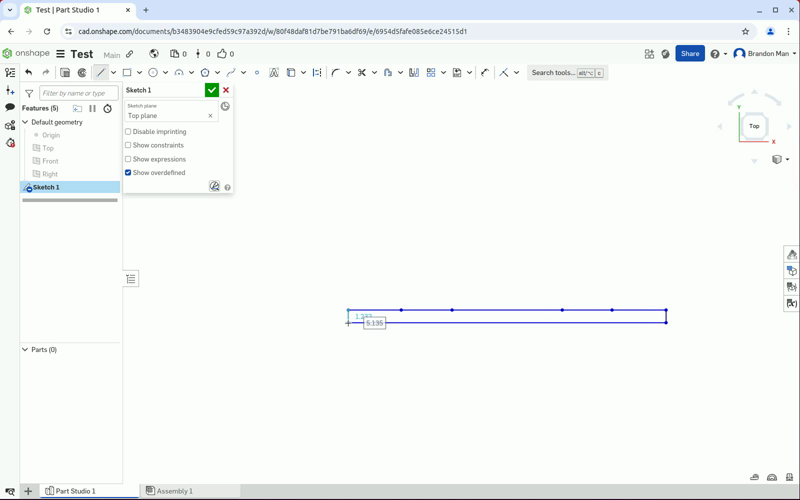
scroll(6)
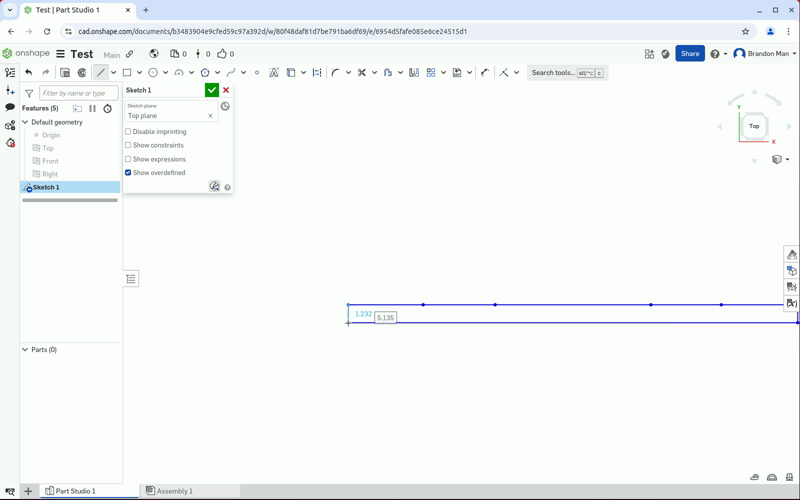
scroll(6)
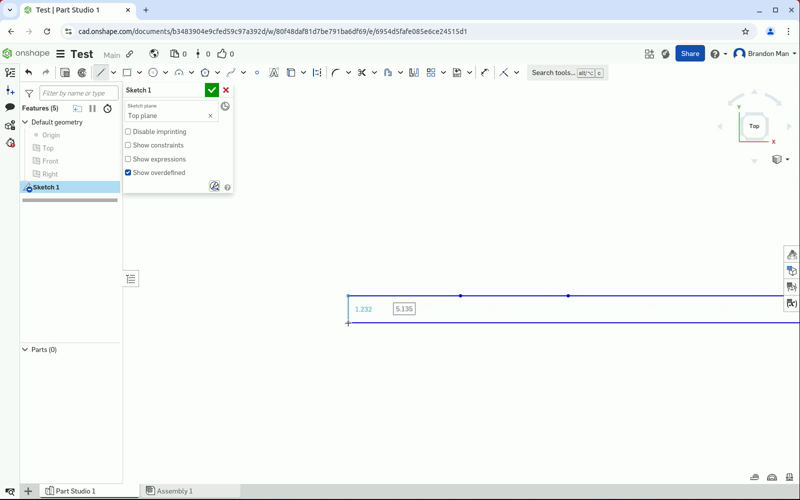
scroll(6)
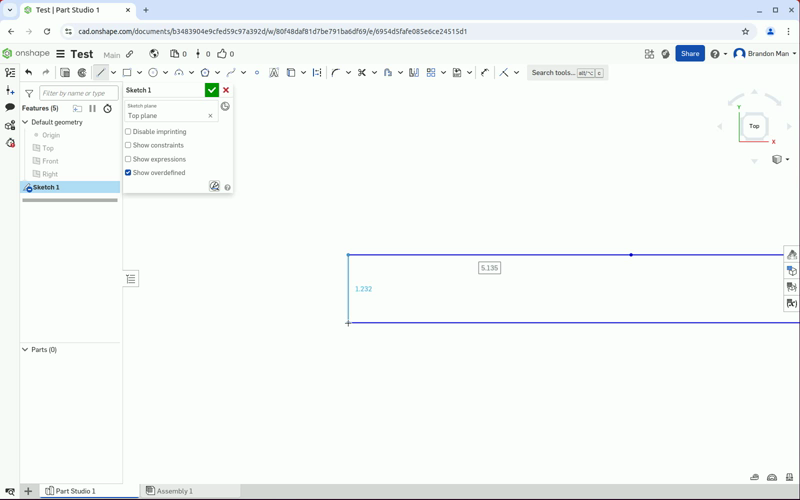
key_up(shift)
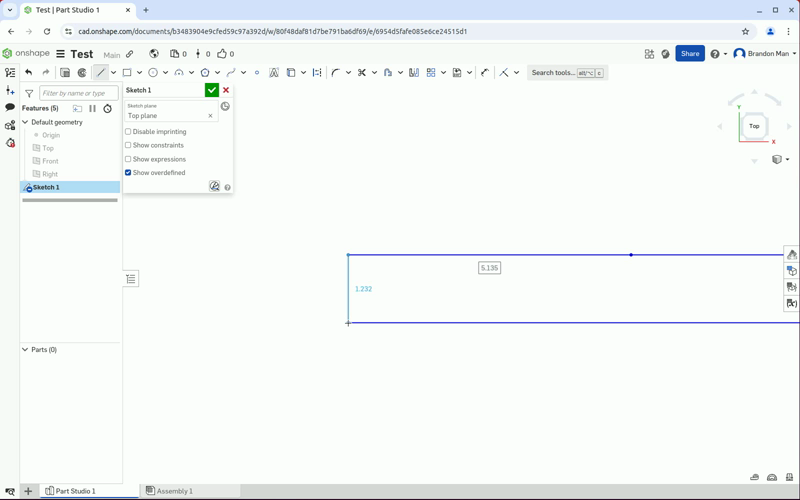
click(348, 322)
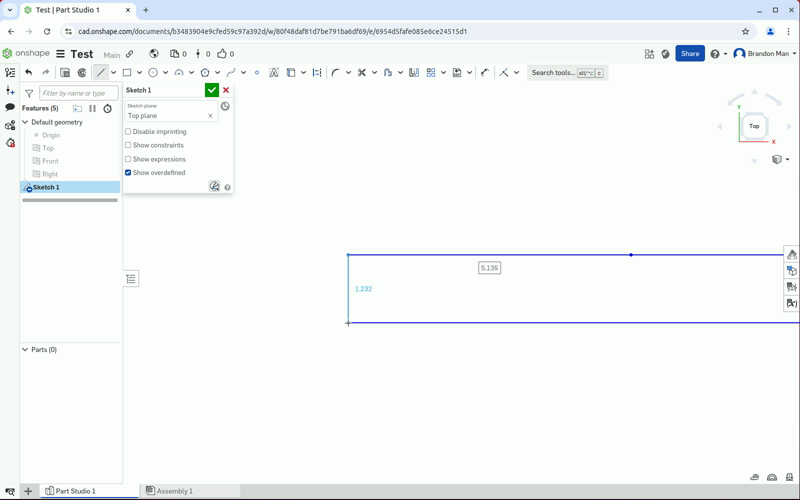
scroll(-6)
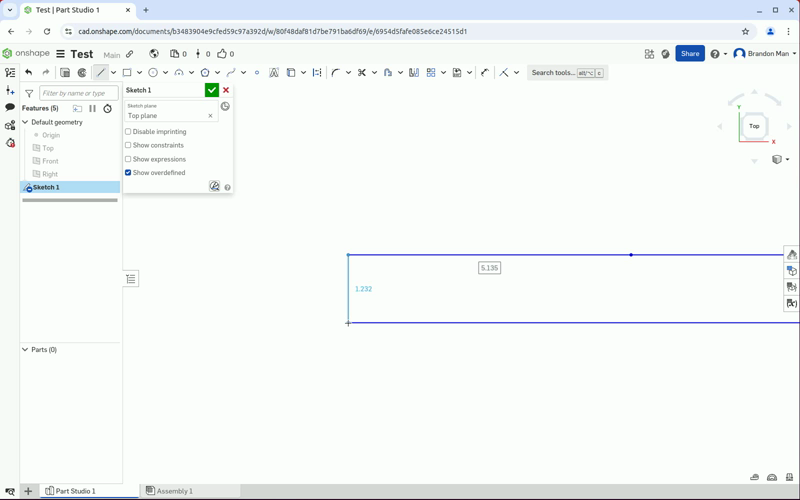
scroll(-6)
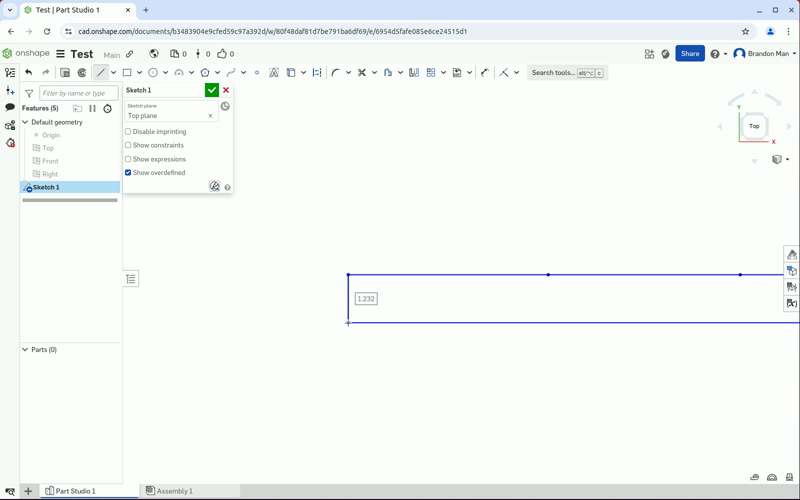
scroll(-6)
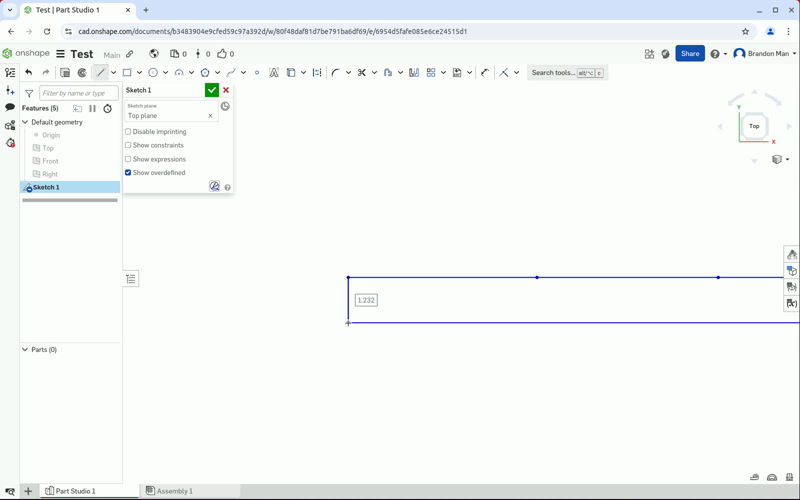
scroll(-6)
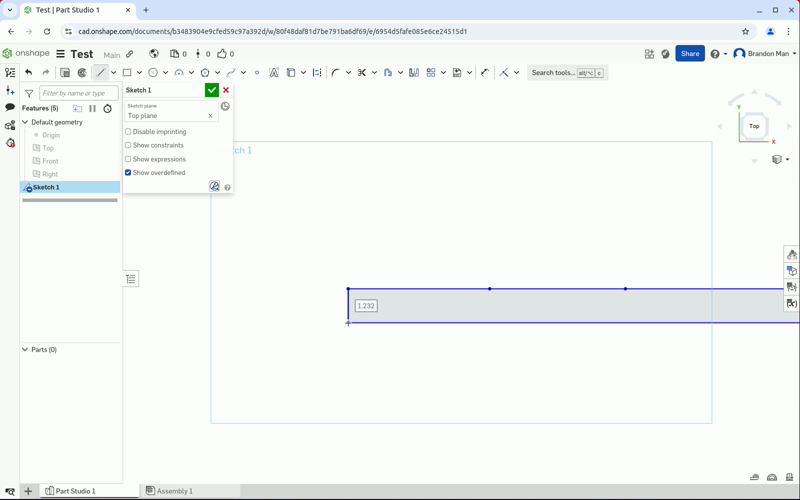
scroll(-6)
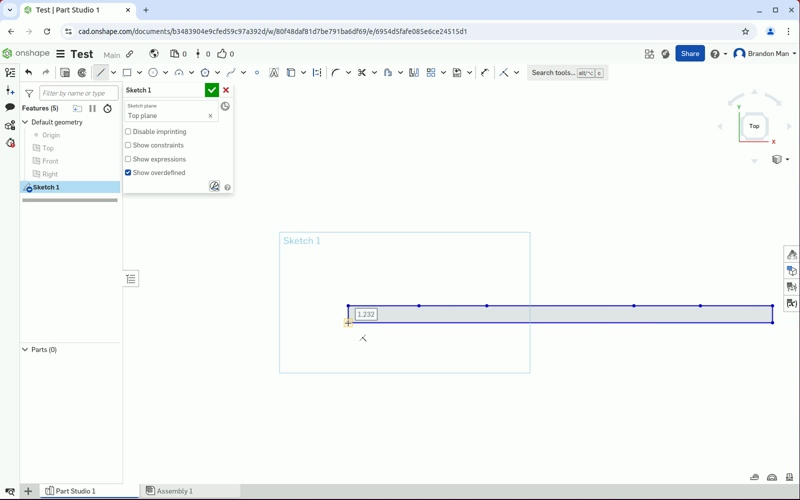
scroll(-6)
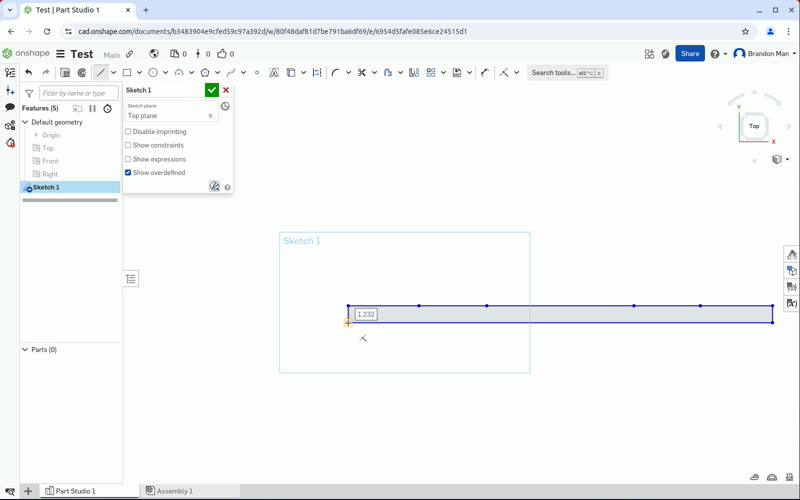
scroll(-6)
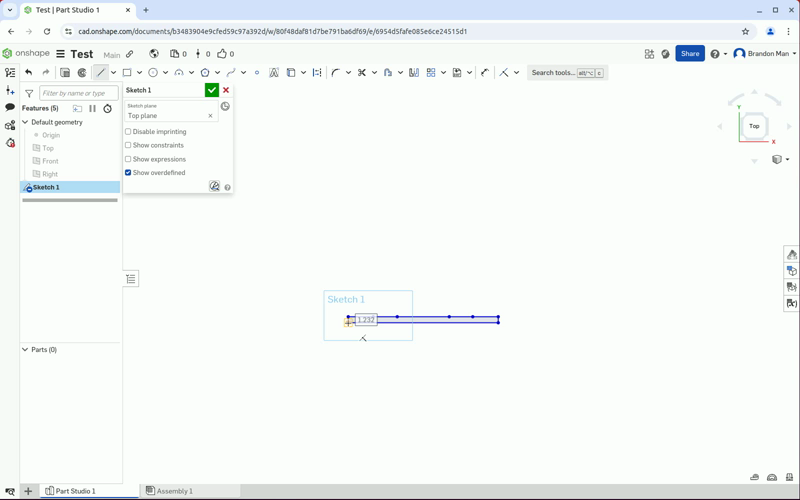
key(esc)
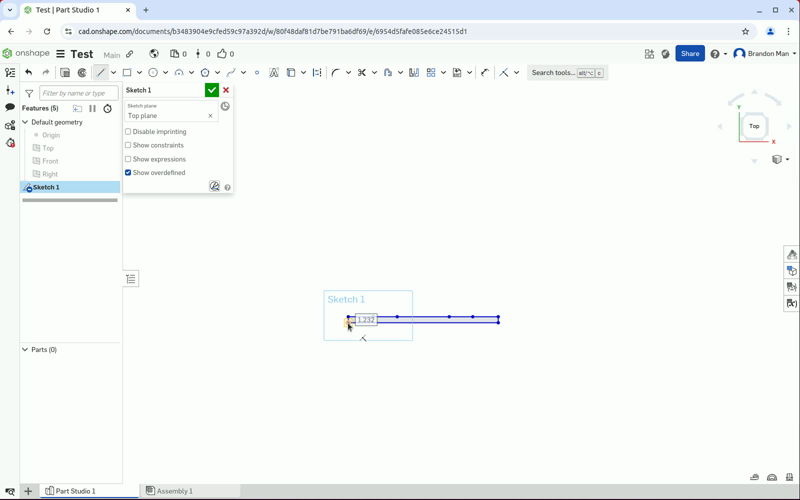
mouse_move(371, 317)
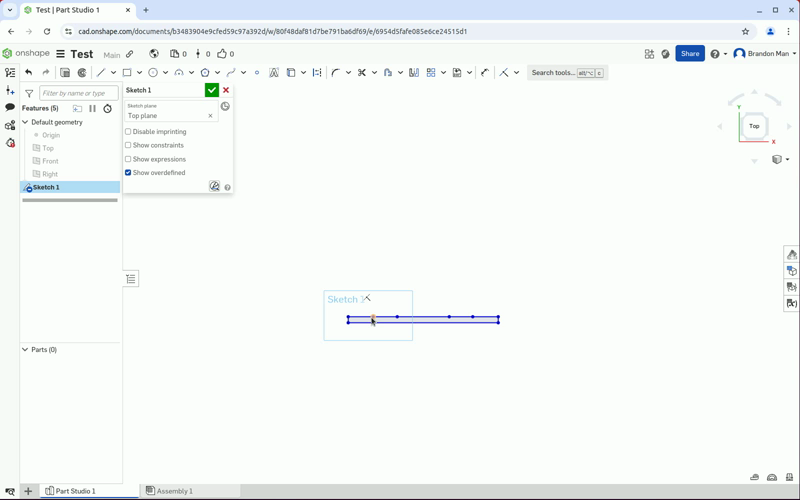
scroll(6)
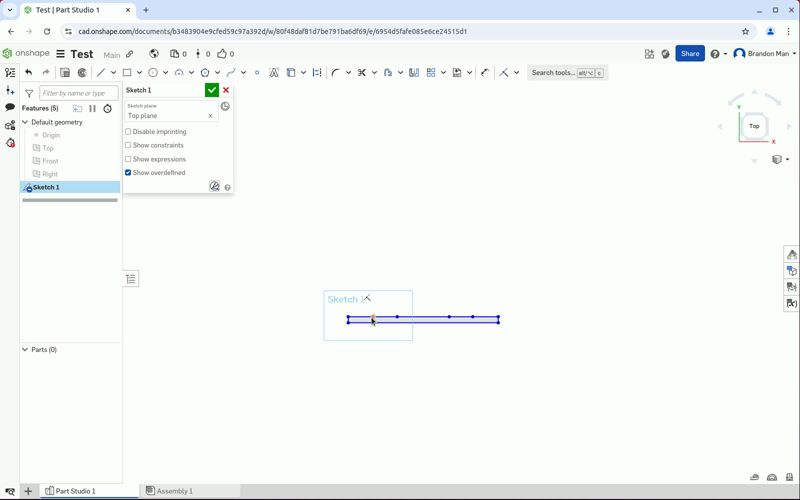
scroll(6)
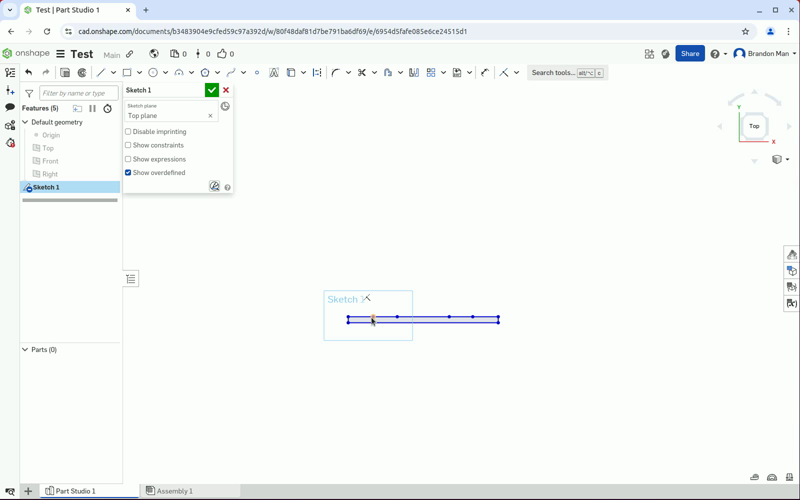
scroll(6)
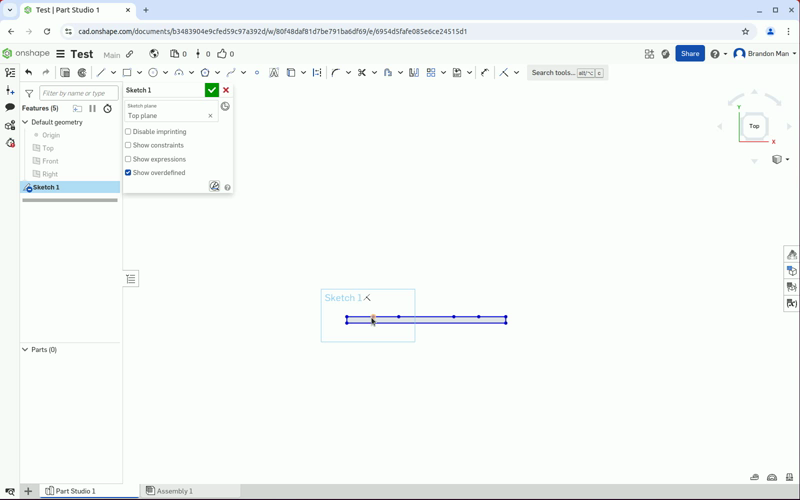
scroll(6)
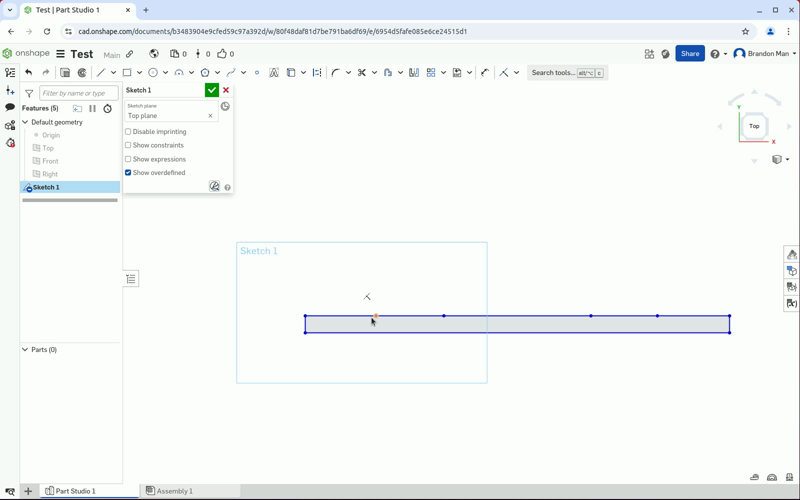
scroll(6)
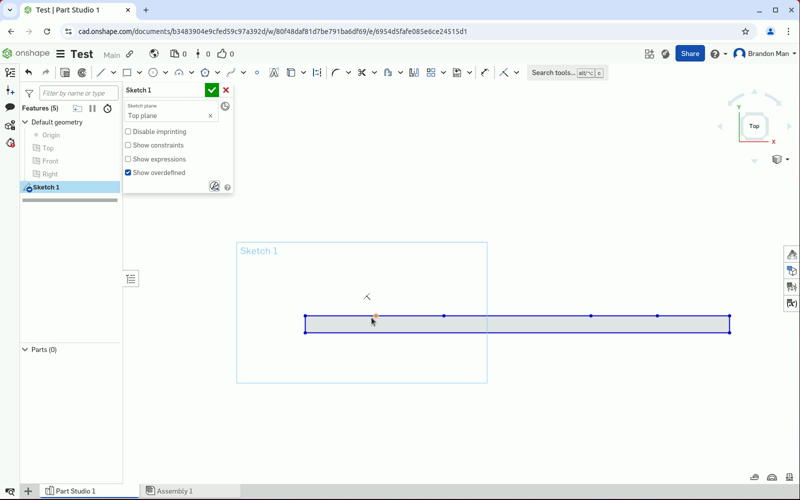
scroll(6)
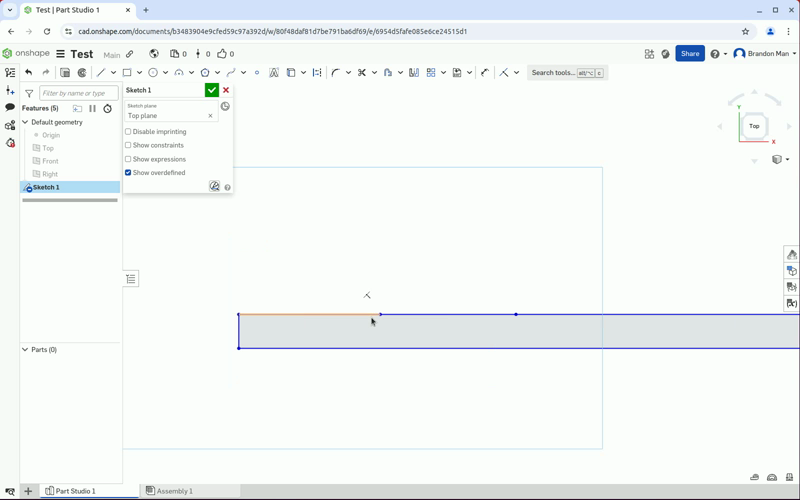
scroll(6)
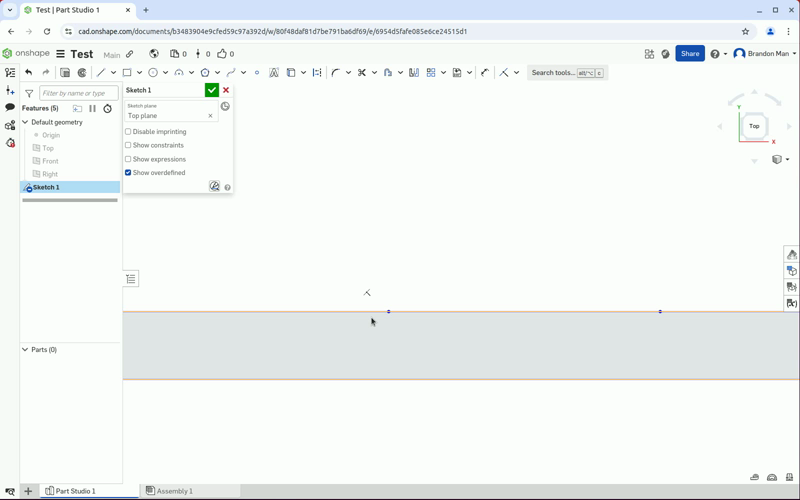
click(371, 317)
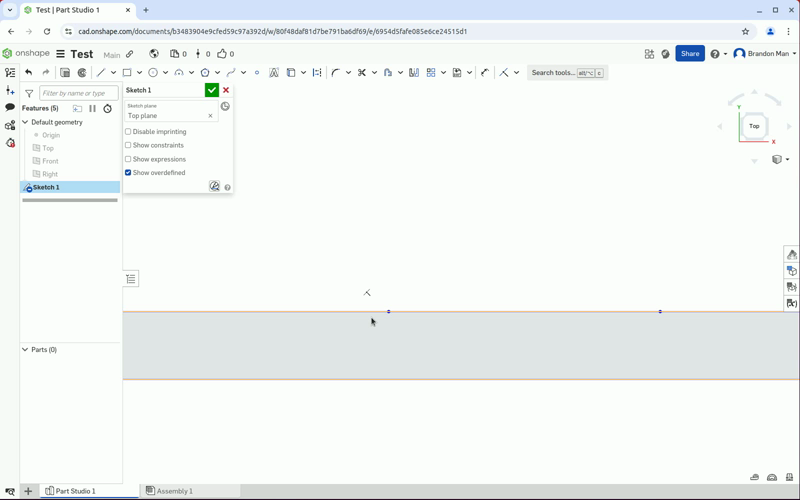
scroll(-6)
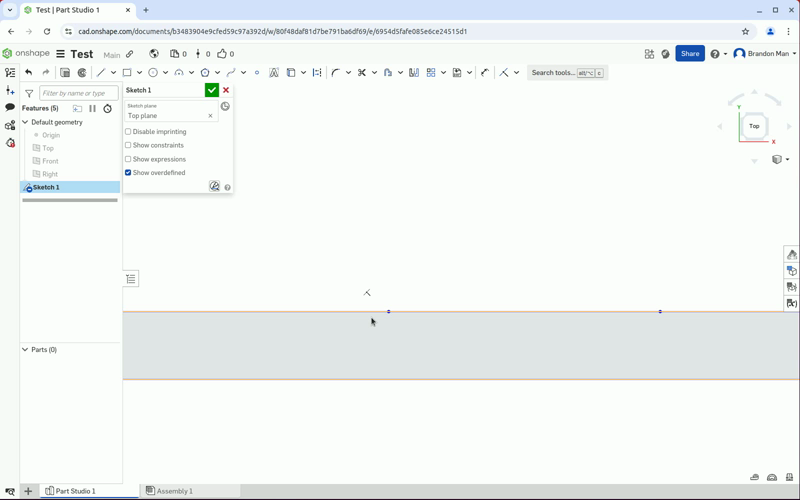
scroll(-6)
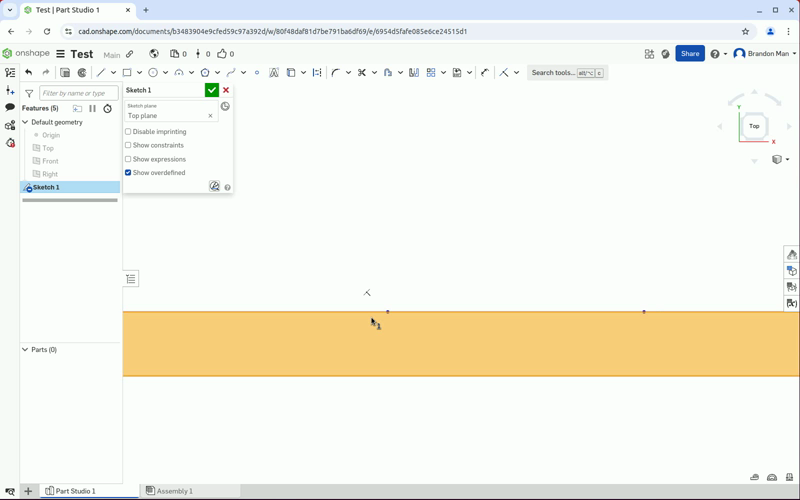
scroll(-6)
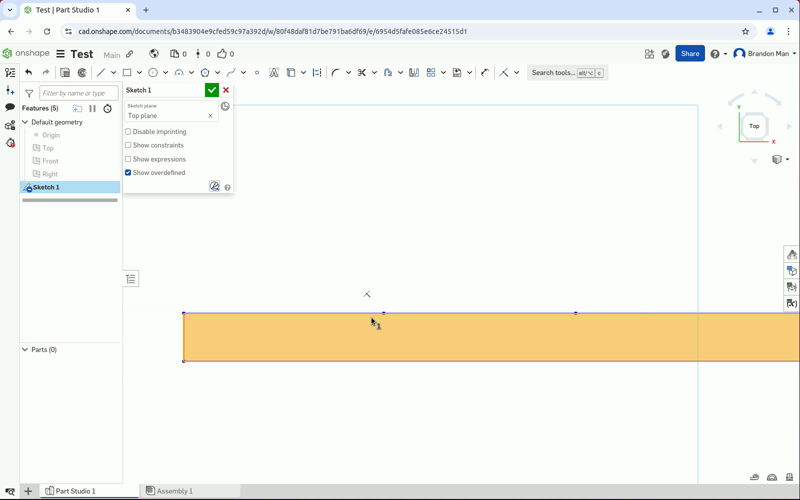
scroll(-6)
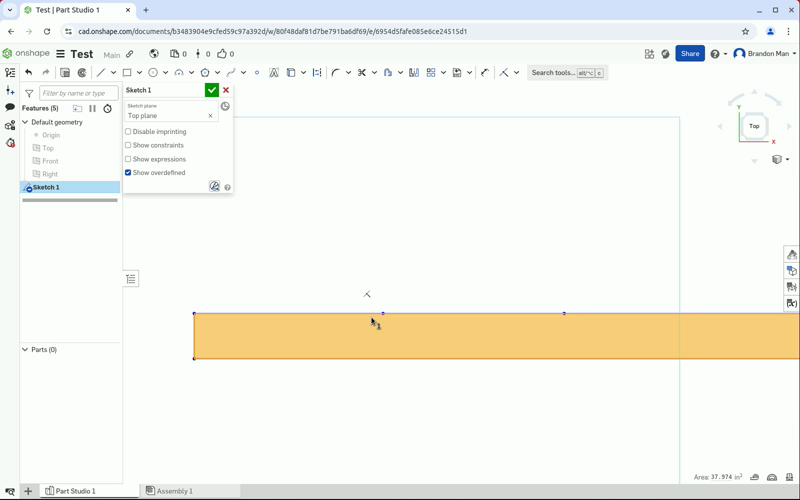
scroll(-6)
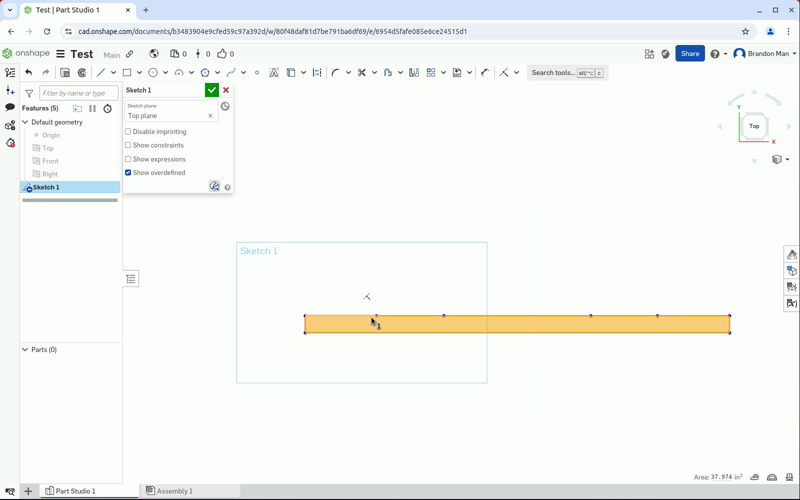
scroll(-6)
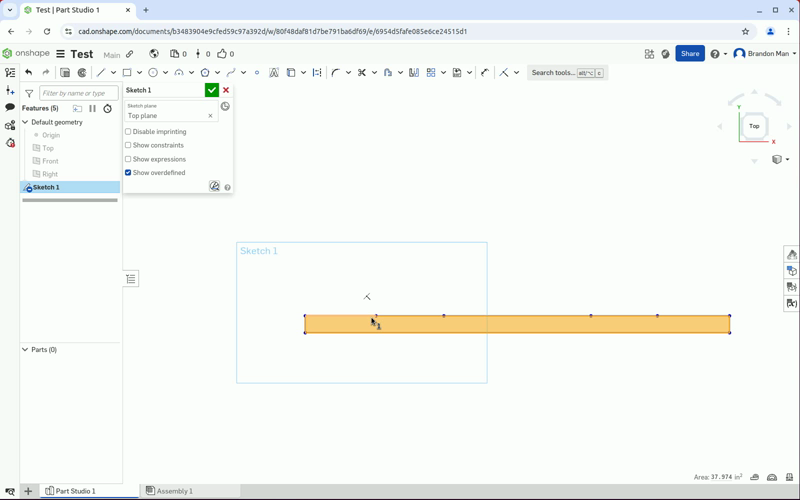
scroll(-6)
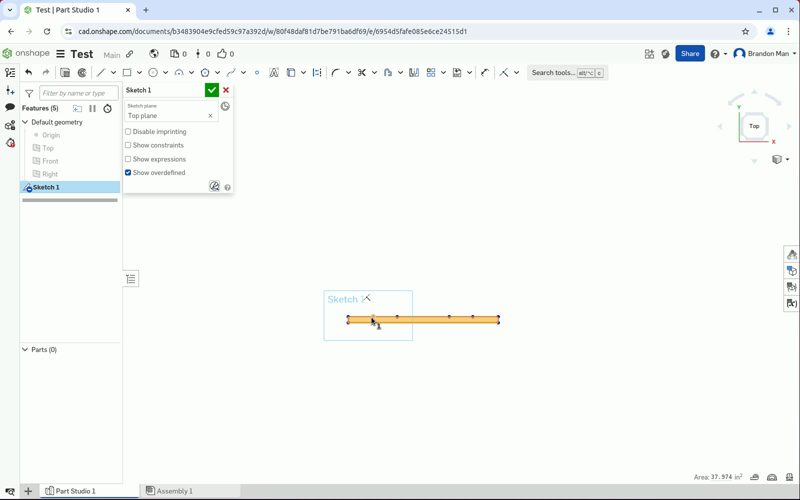
mouse_move(73, 352)
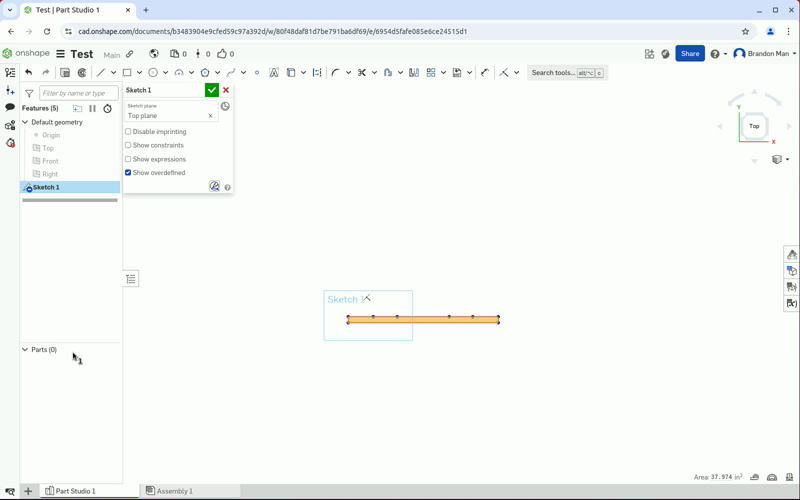
key(shift+y)
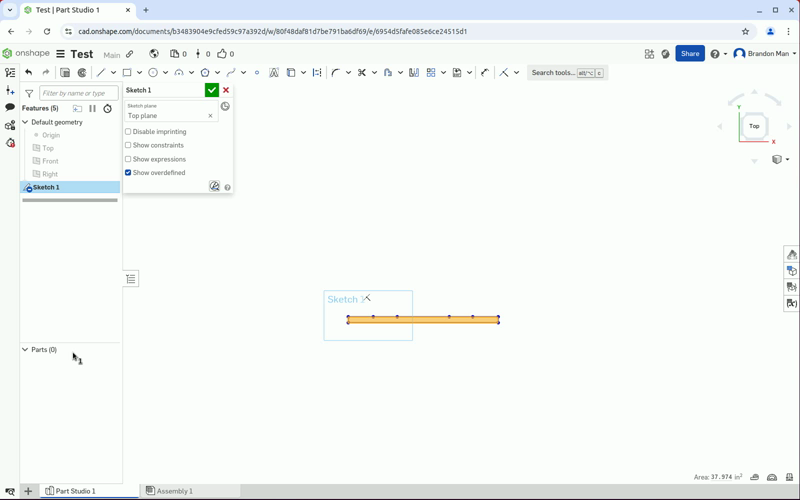
key(shift+e)
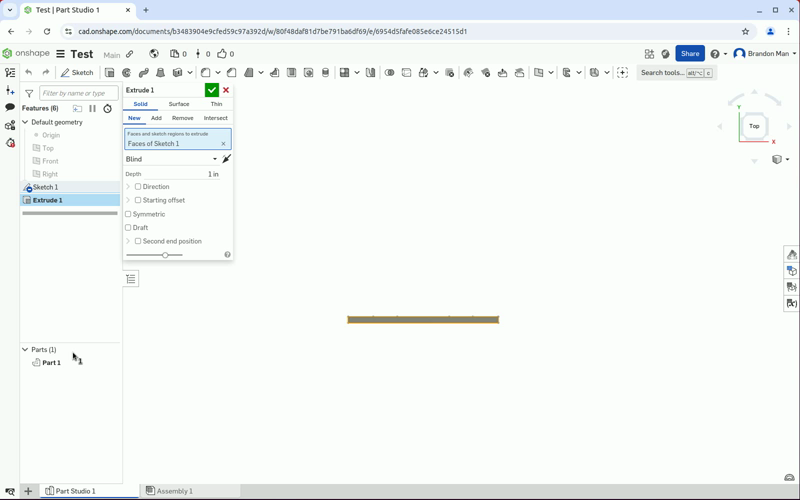
mouse_move(143, 106)
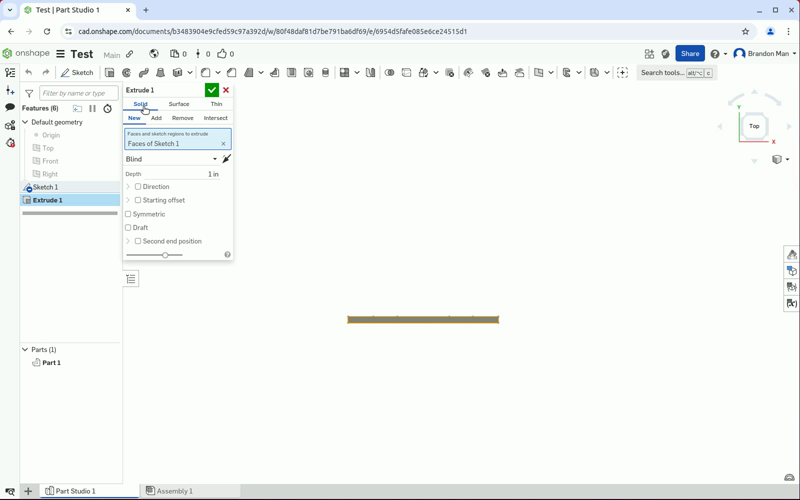
click(143, 106)
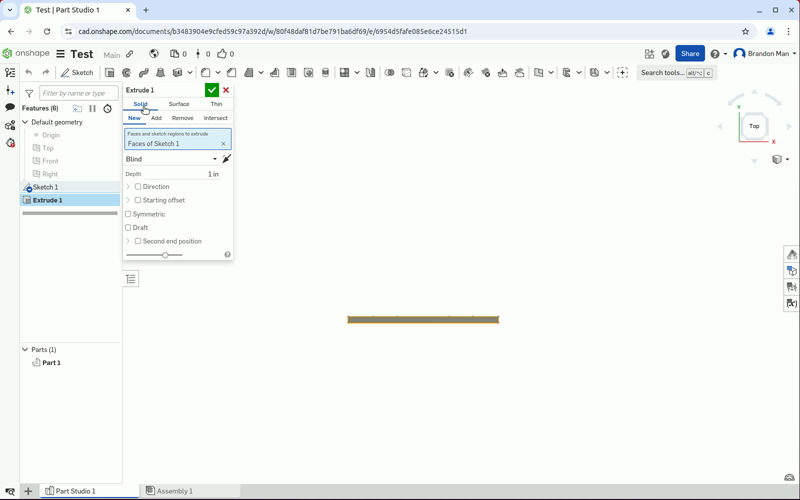
mouse_move(137, 120)
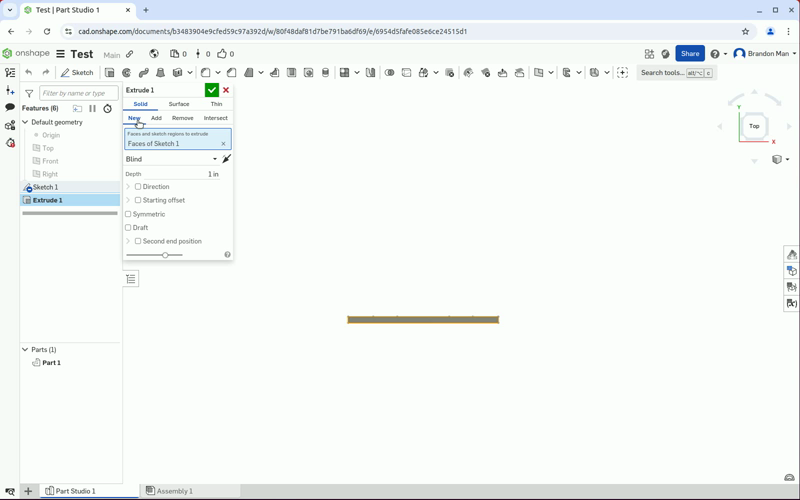
click(137, 120)
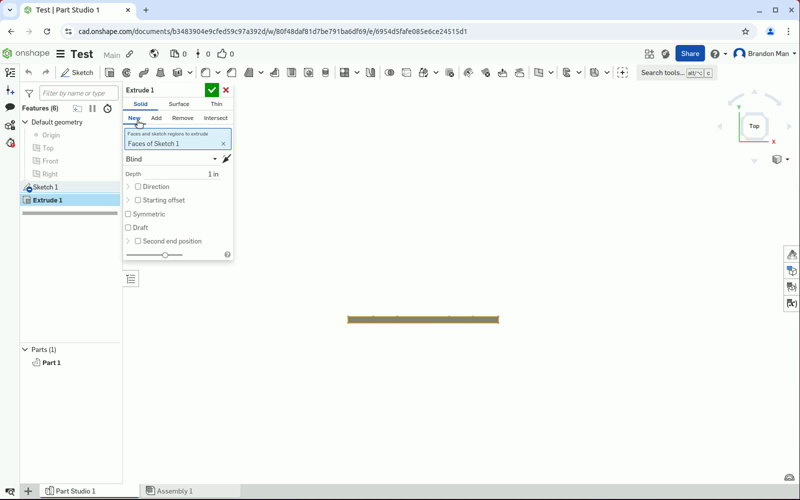
key(tab, 4)
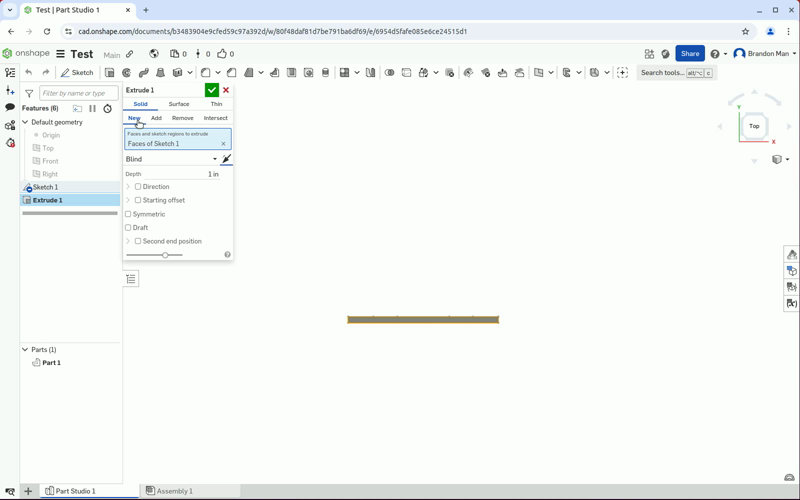
text(2.166)
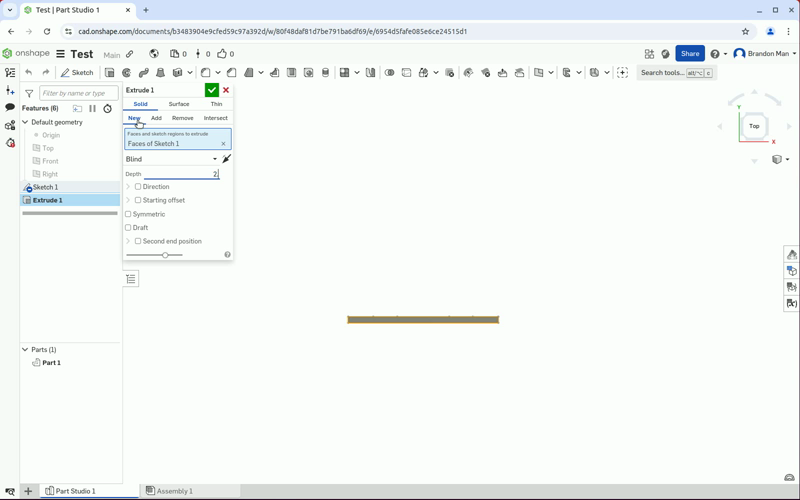
key(enter)
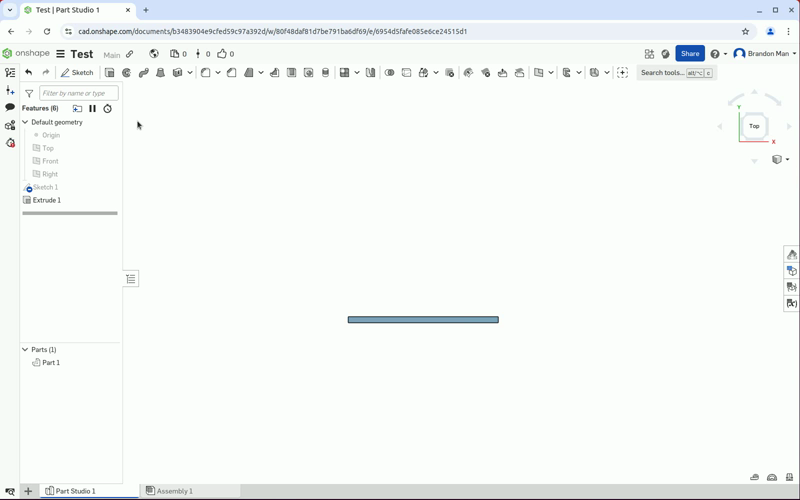
key(shift+h)
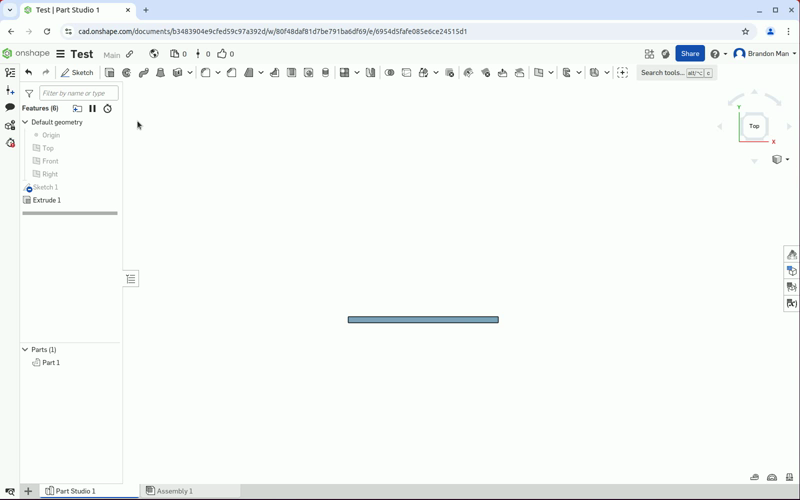
key(shift+h)
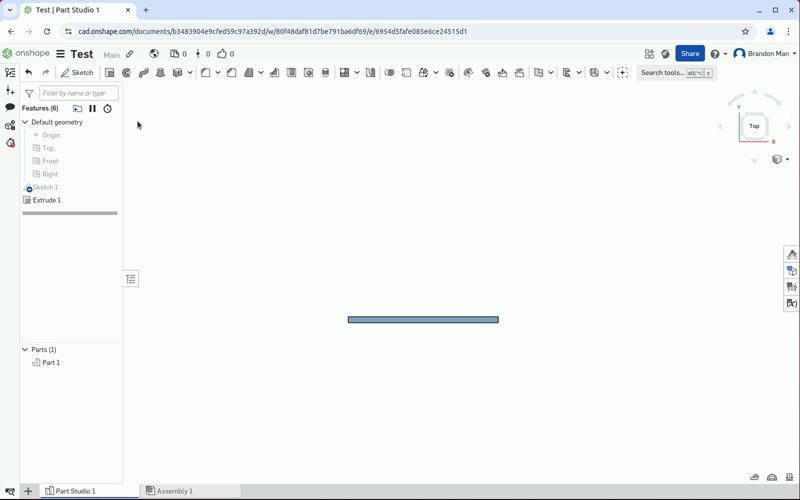
mouse_move(73, 189)
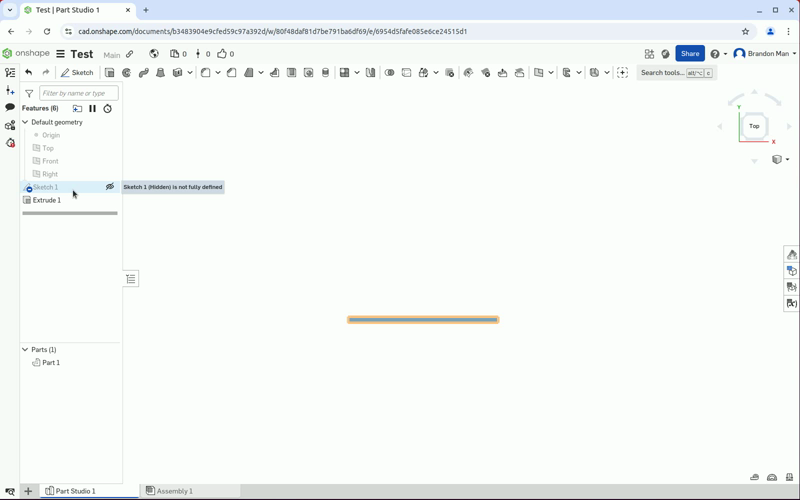
click(73, 189)
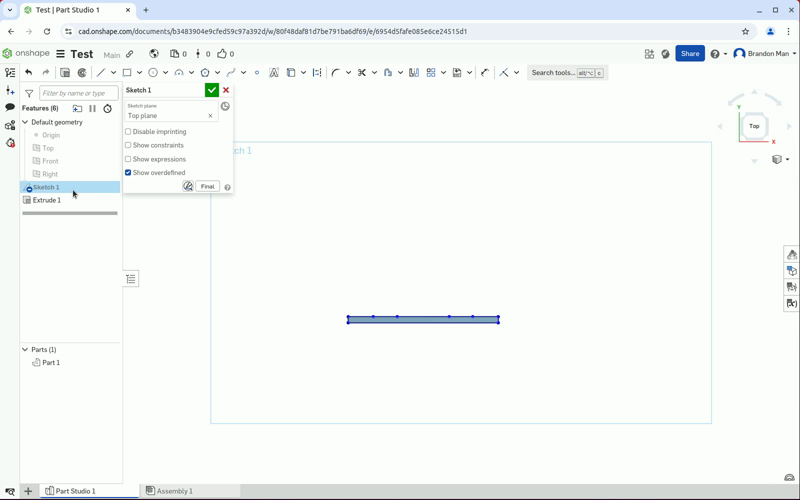
mouse_move(229, 92)
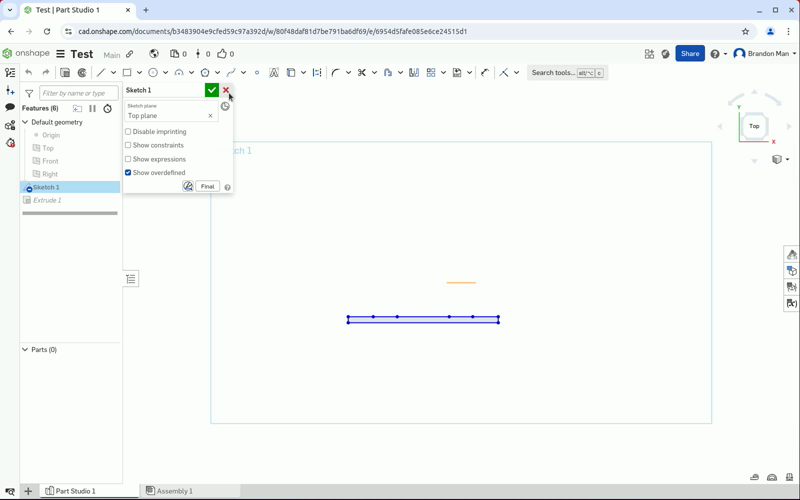
click(229, 92)
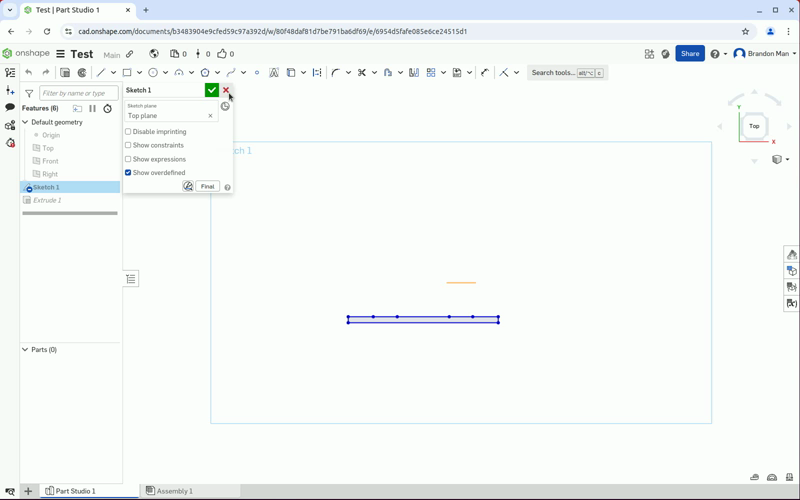
key(shift+s)
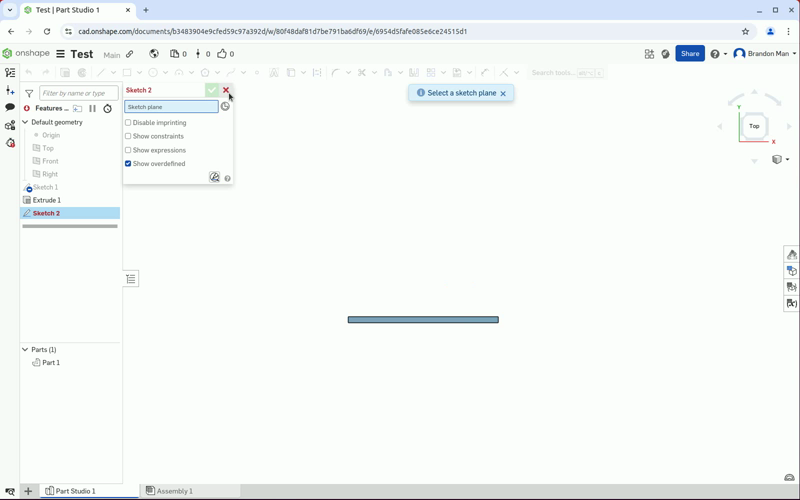
mouse_move(73, 150)
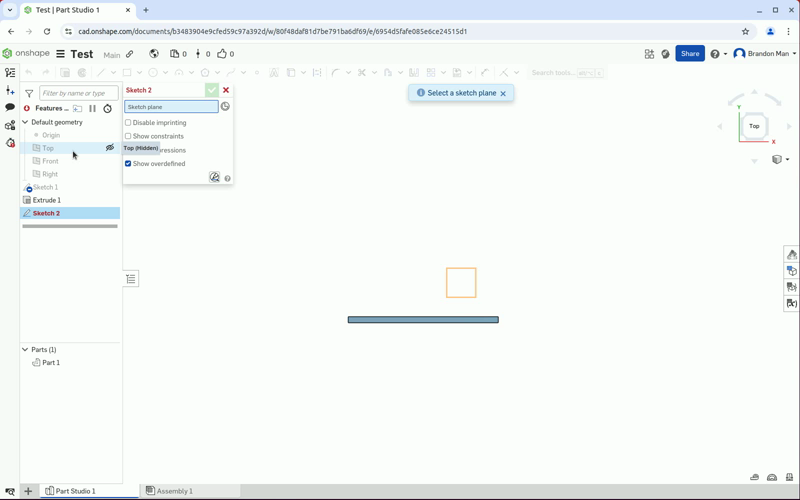
click(73, 150)
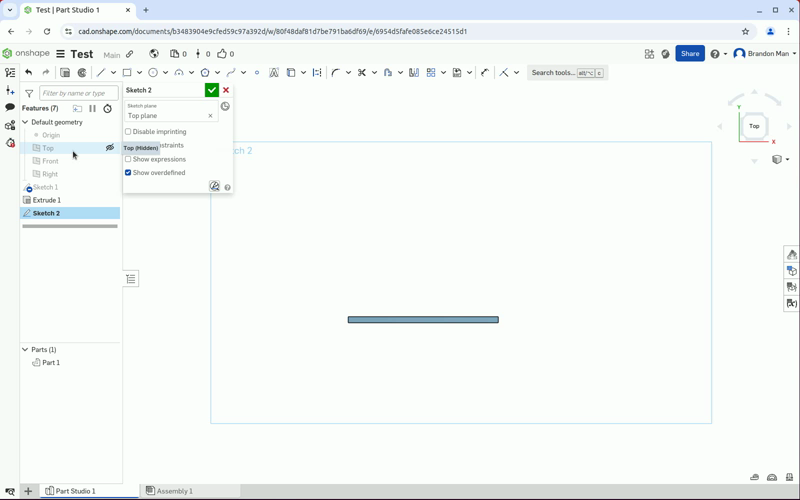
mouse_move(73, 352)
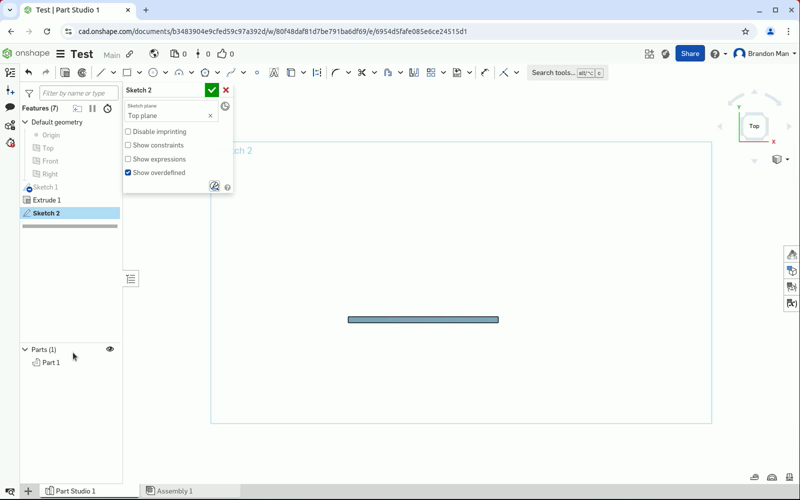
key(y)
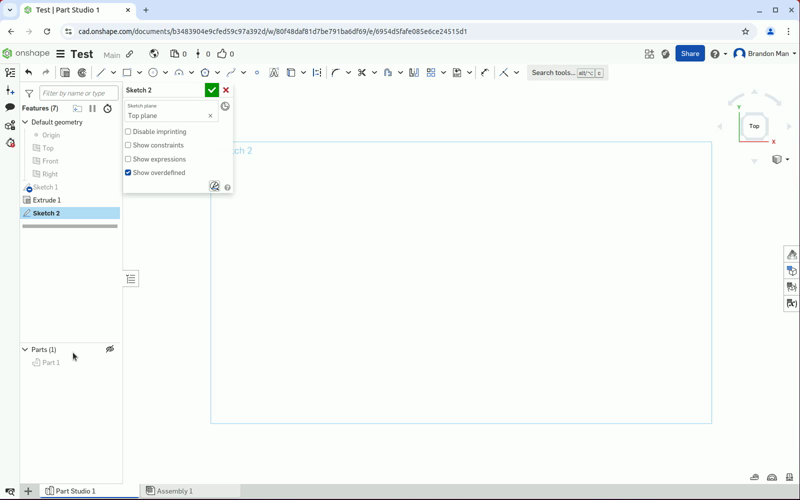
key(l)
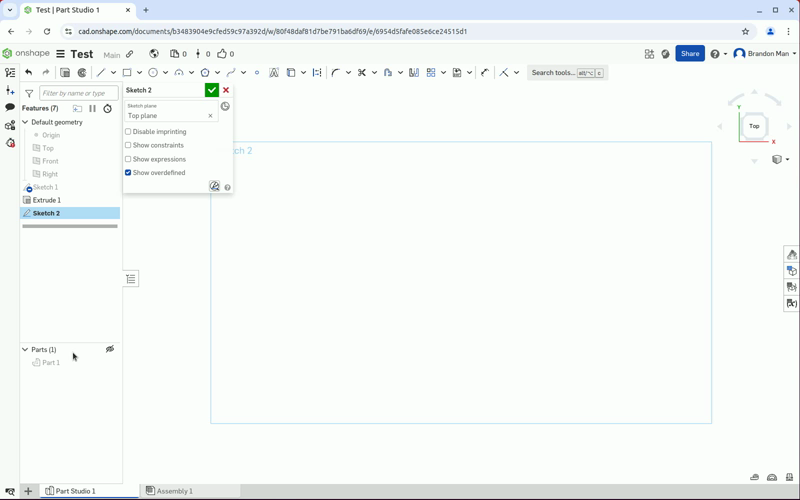
key_down(shift)
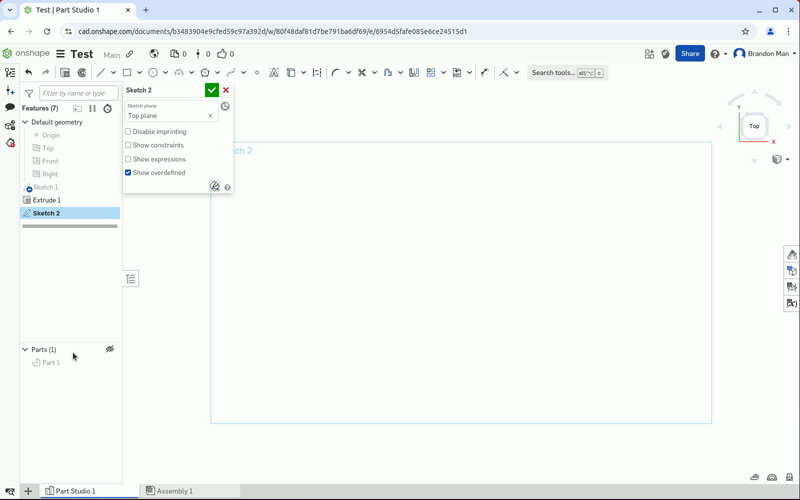
mouse_move(348, 294)
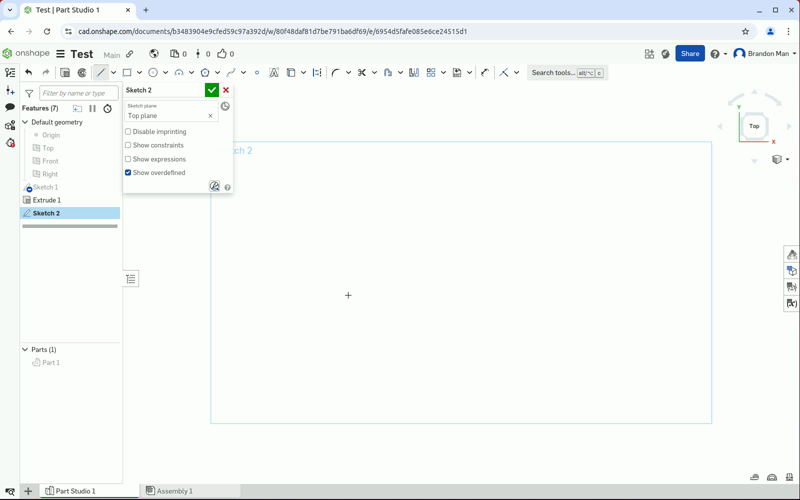
click(348, 294)
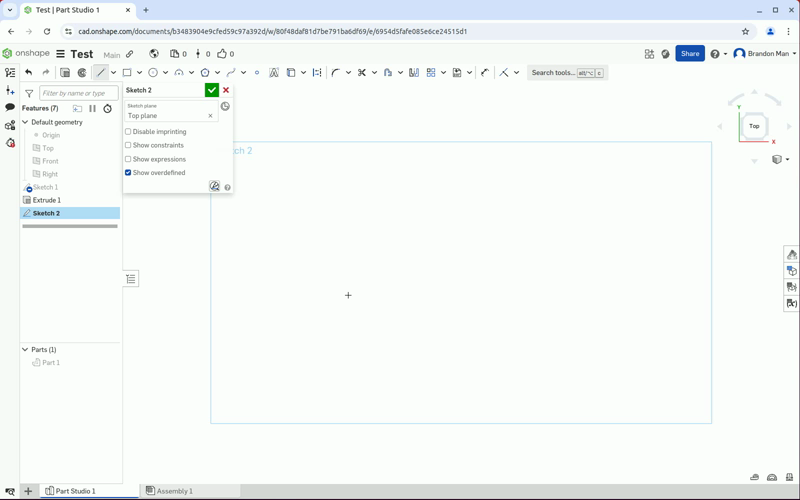
key_up(shift)
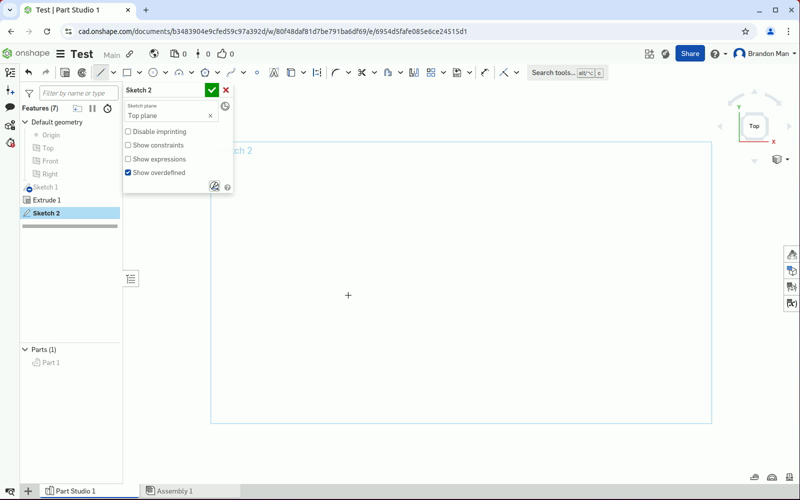
key_down(shift)
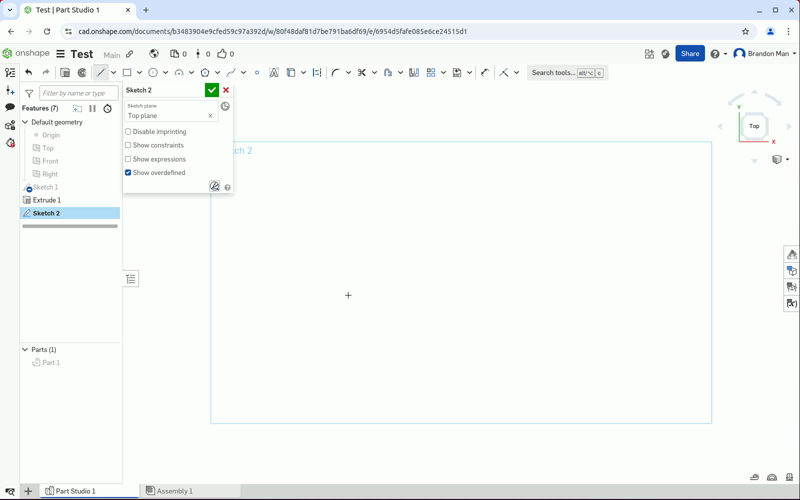
mouse_move(378, 294)
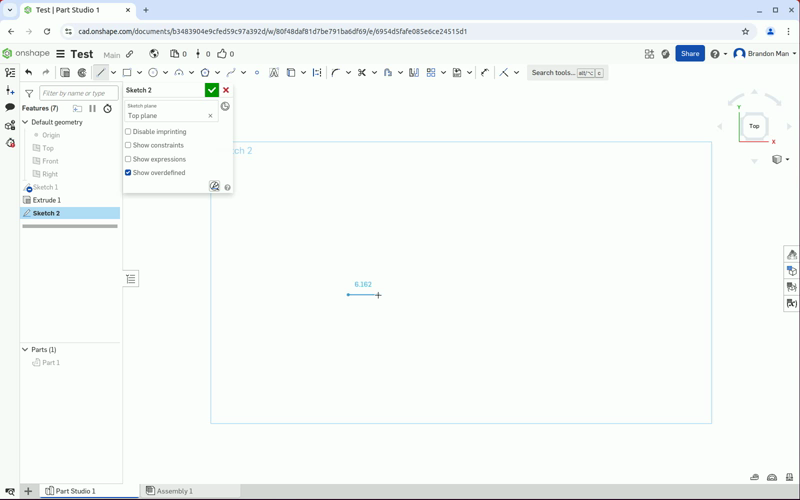
mouse_move(373, 294)
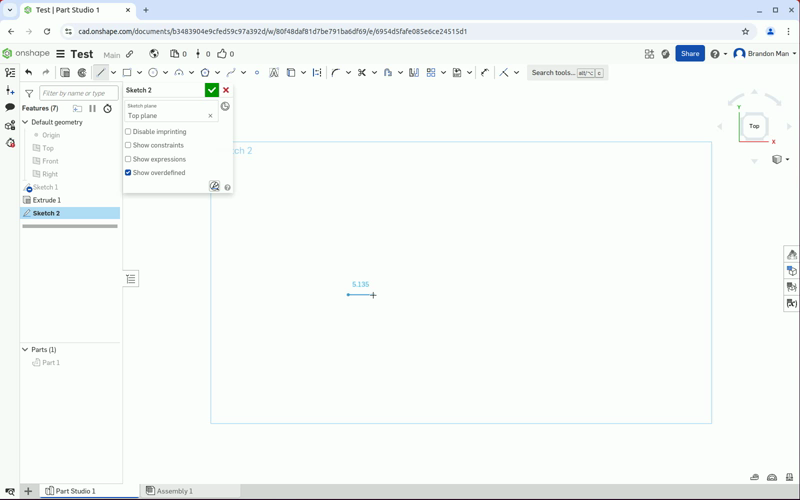
click(373, 294)
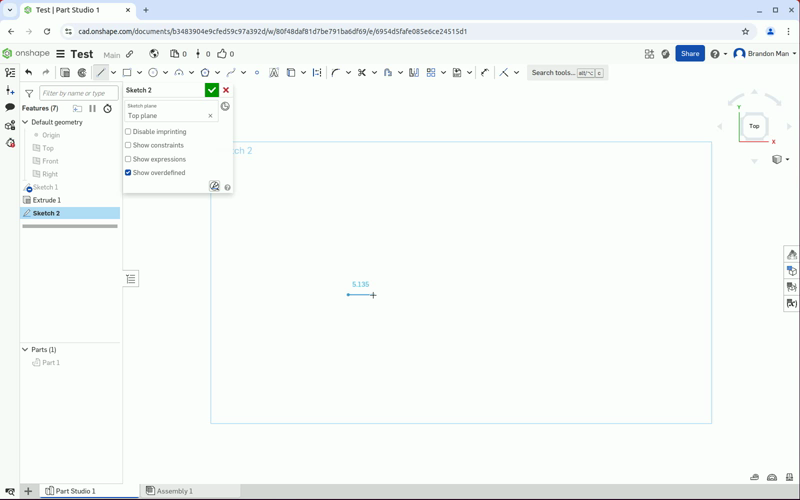
key_up(shift)
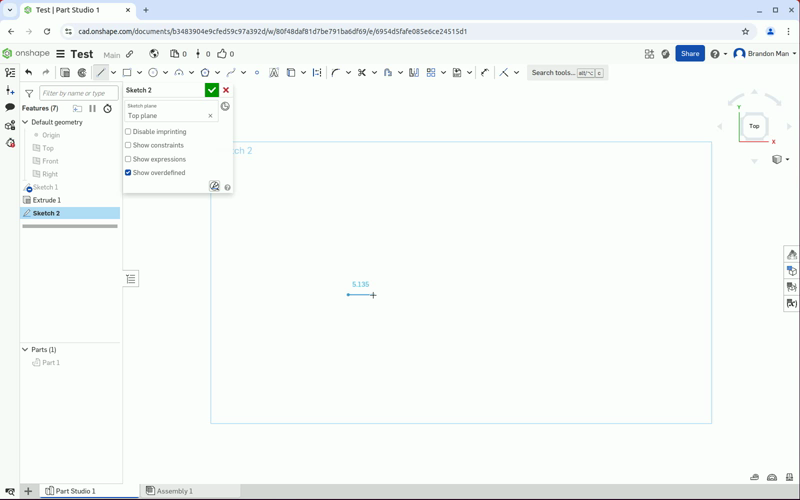
key_down(shift)
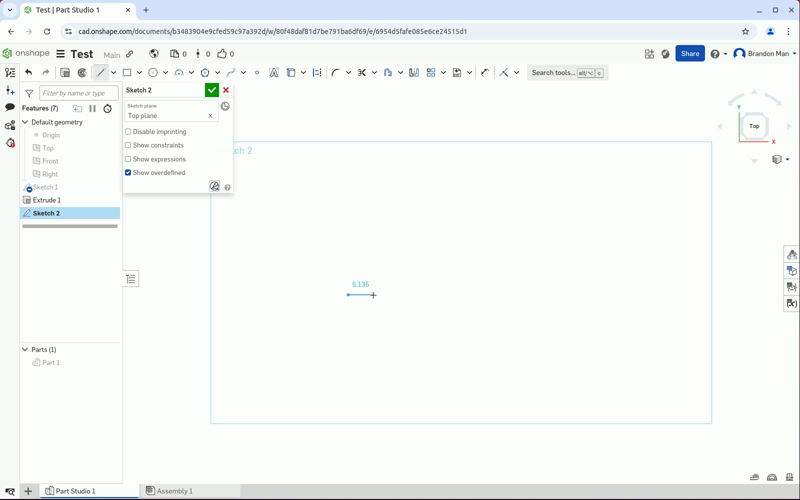
mouse_move(403, 294)
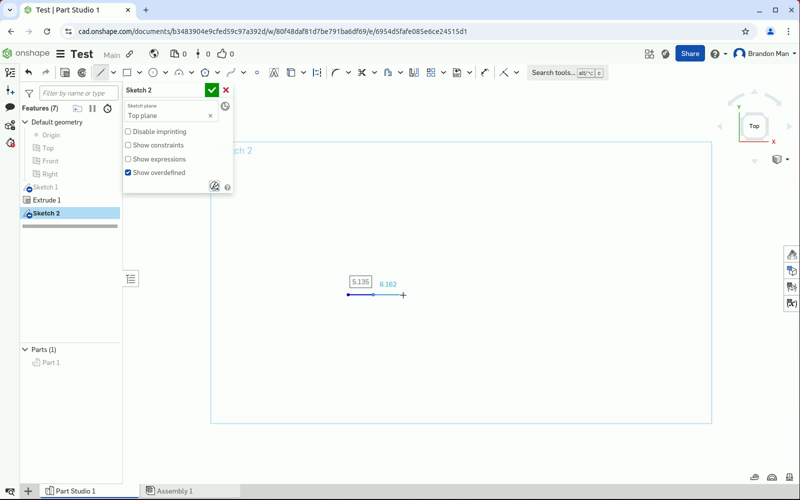
mouse_move(397, 294)
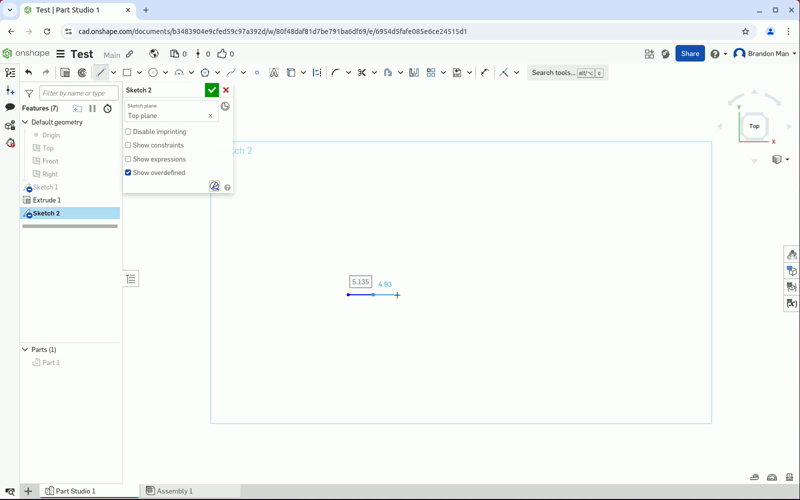
click(397, 294)
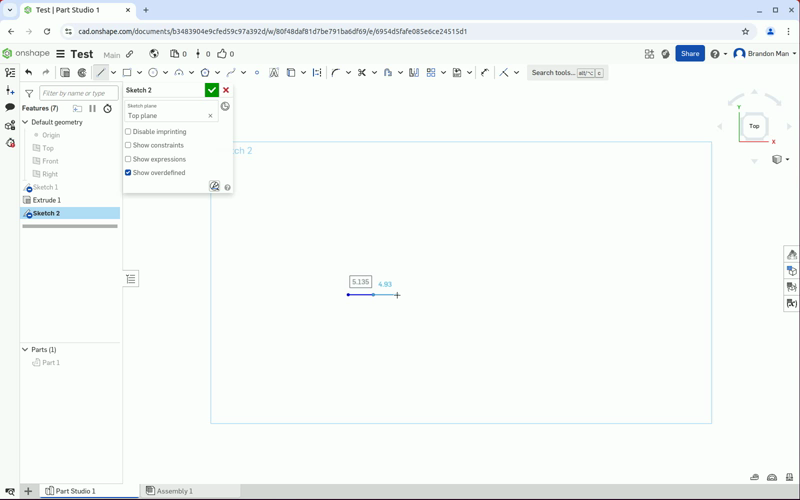
key_up(shift)
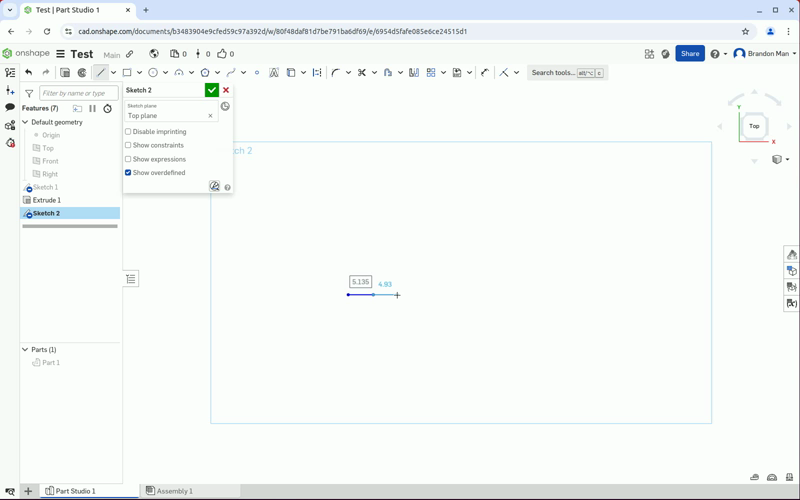
key_down(shift)
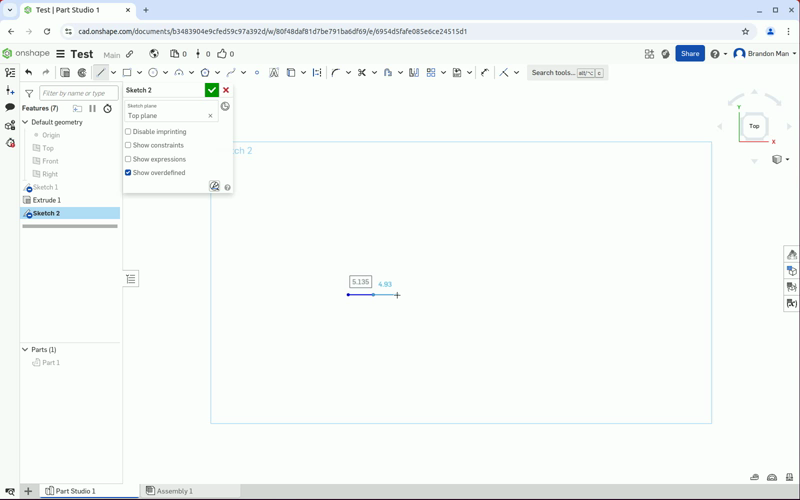
mouse_move(427, 294)
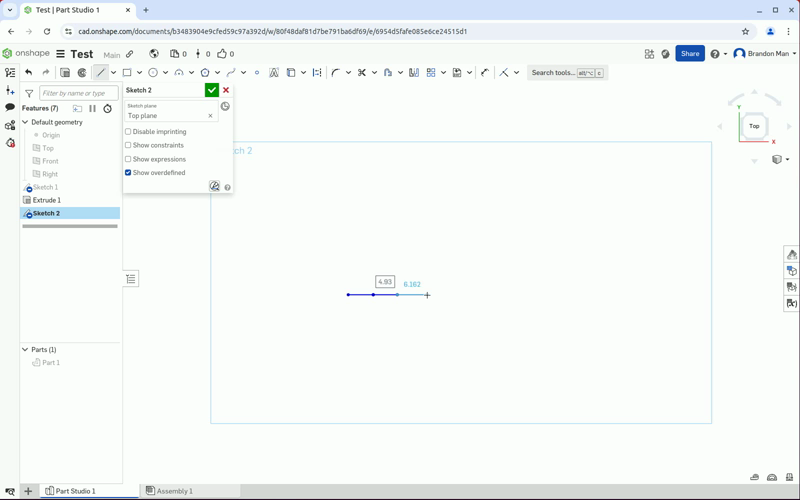
mouse_move(449, 294)
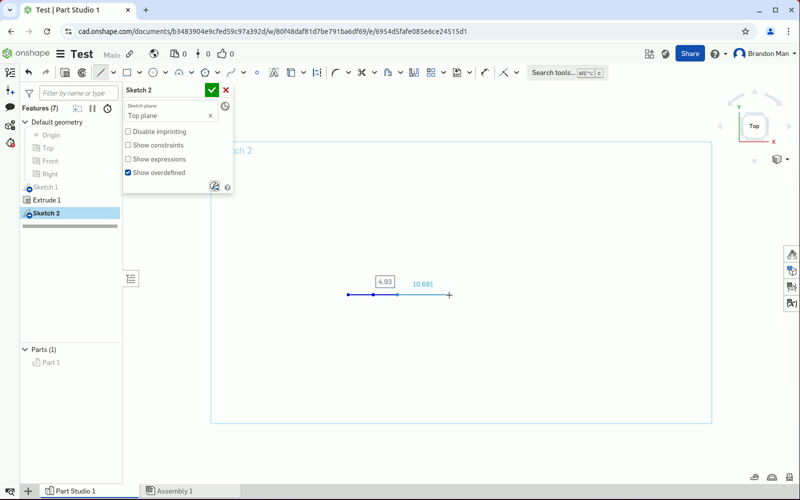
click(449, 294)
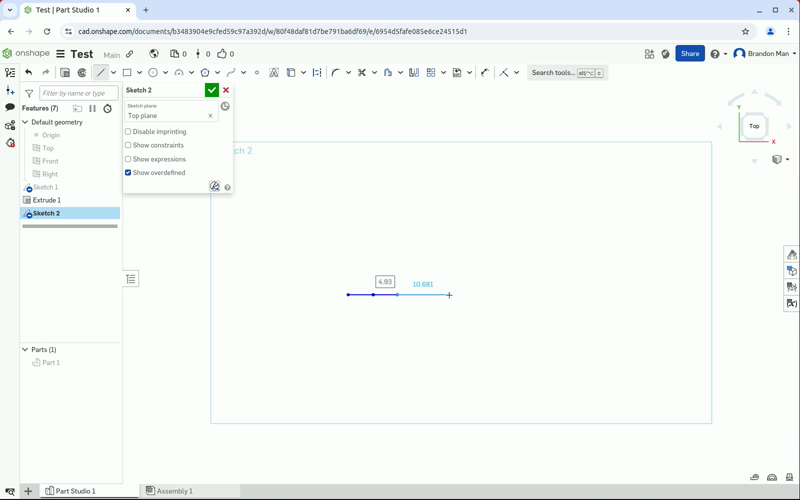
key_up(shift)
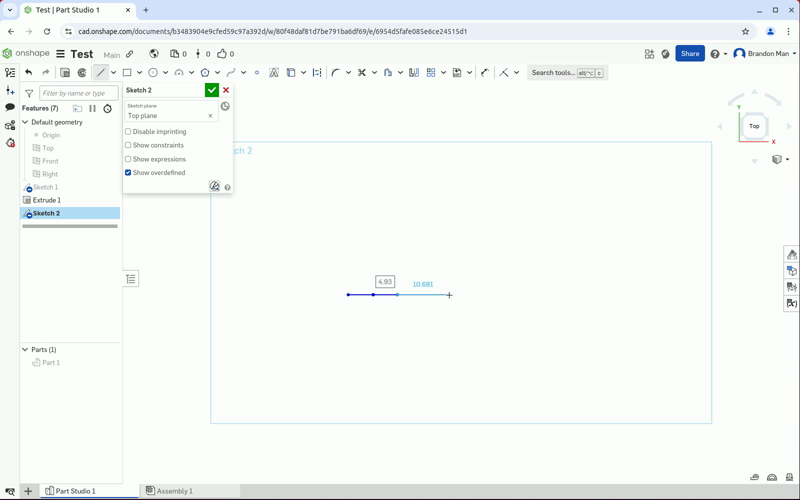
key_down(shift)
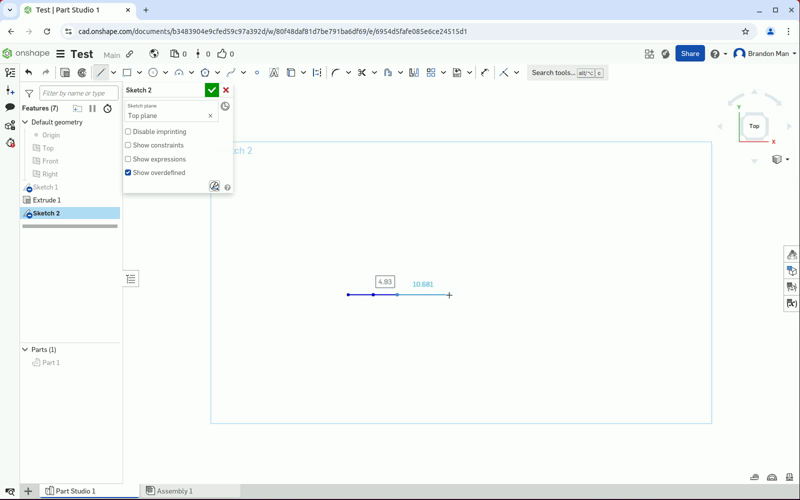
mouse_move(479, 294)
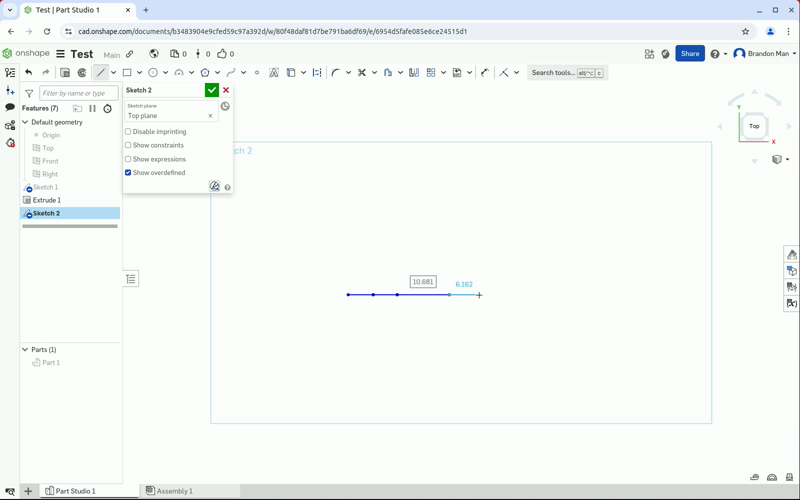
mouse_move(472, 294)
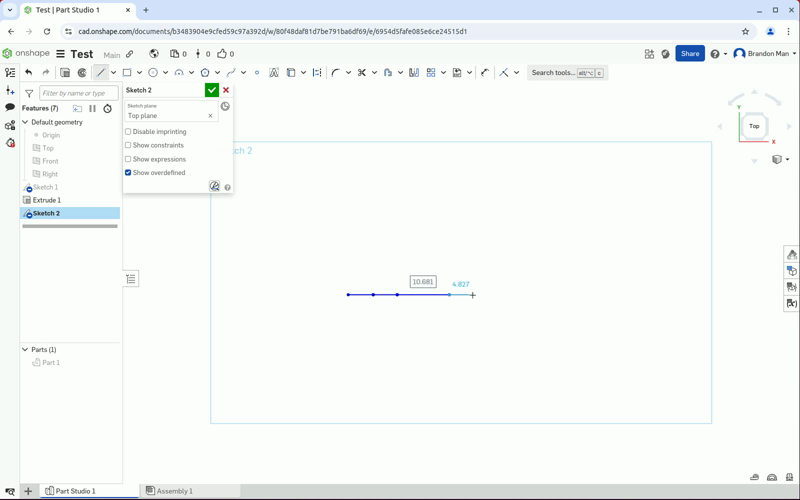
click(472, 294)
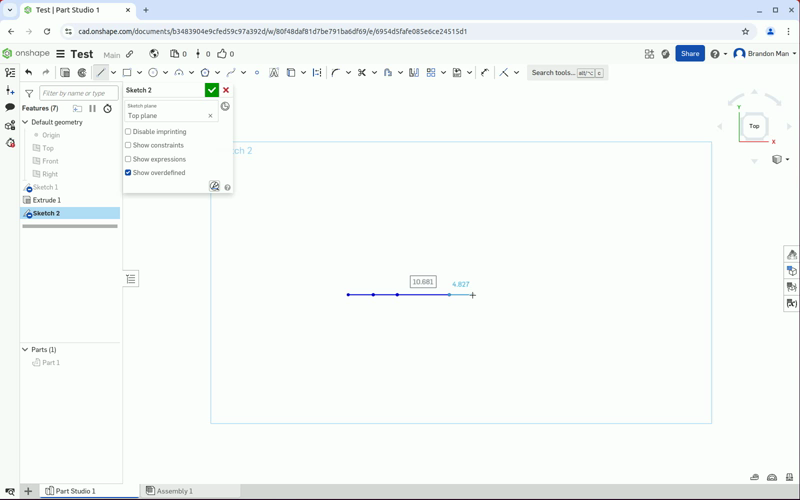
key_up(shift)
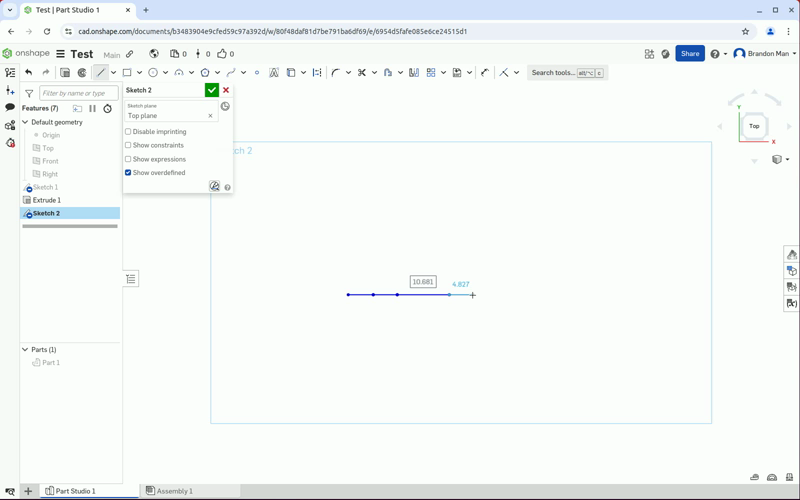
key_down(shift)
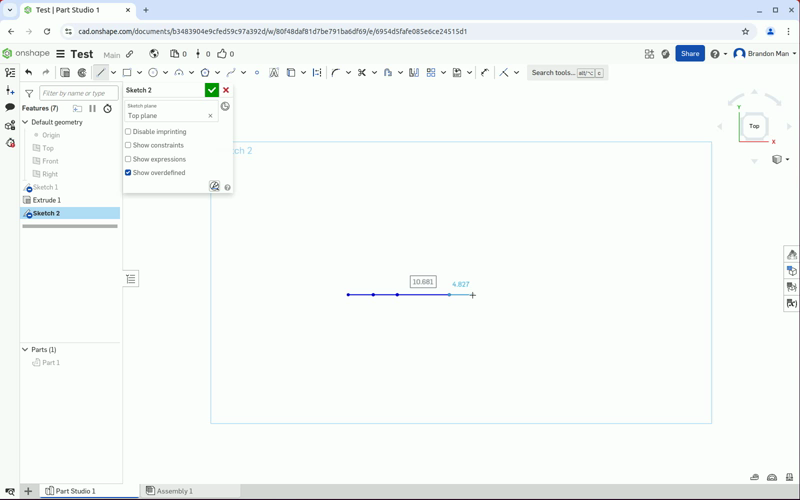
mouse_move(502, 294)
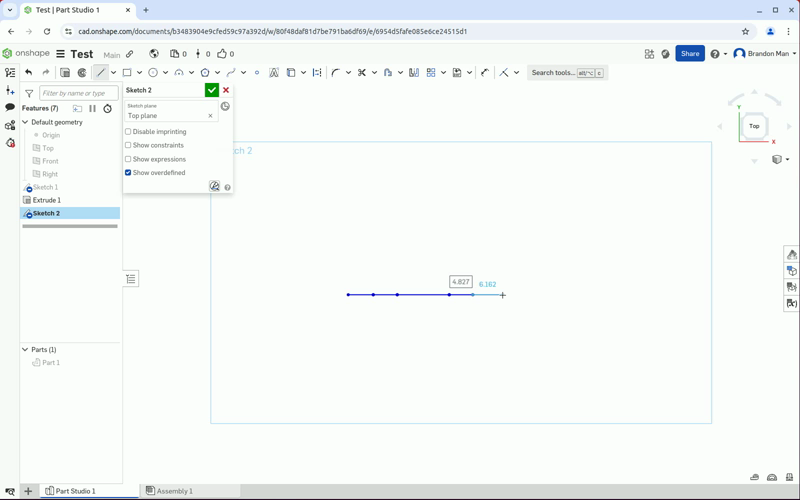
mouse_move(498, 294)
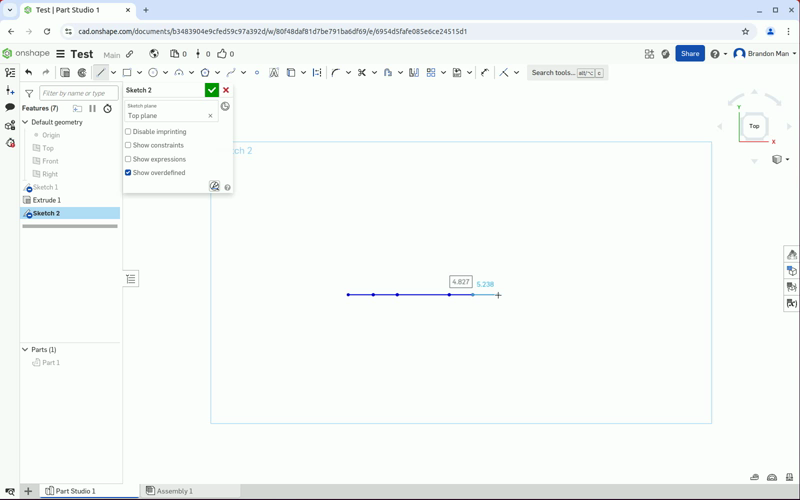
click(498, 294)
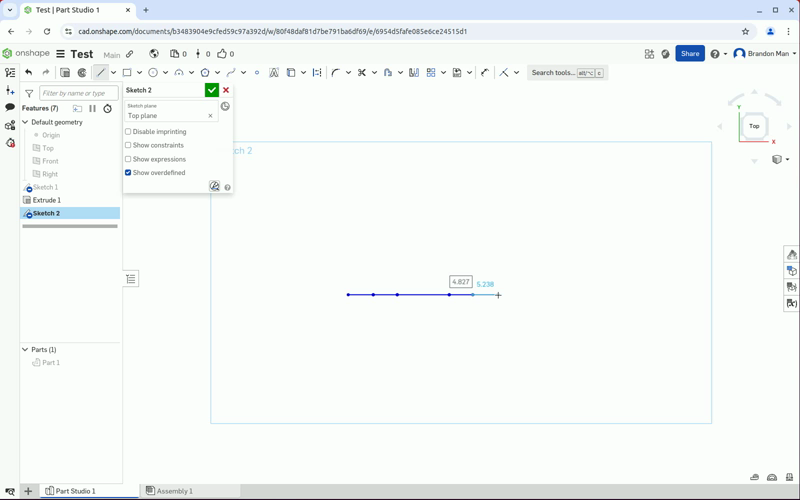
key_up(shift)
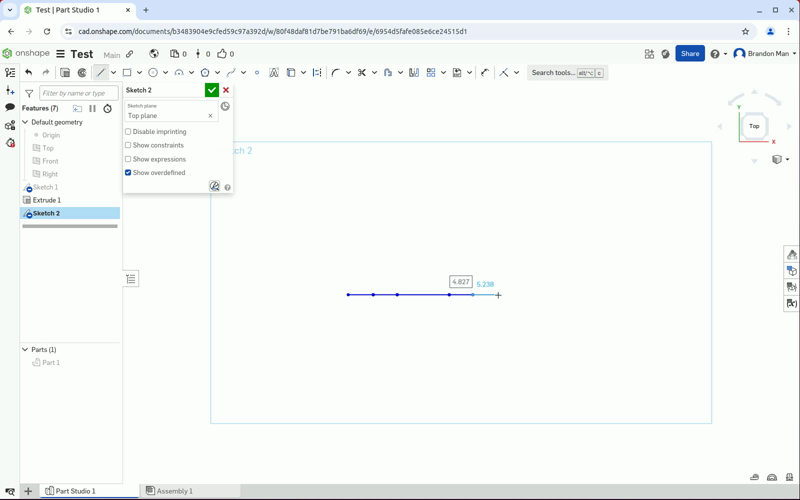
key_down(shift)
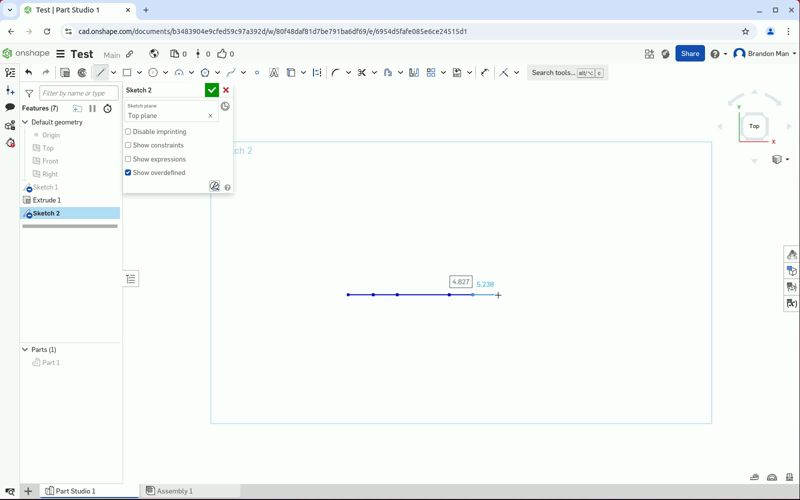
mouse_move(528, 294)
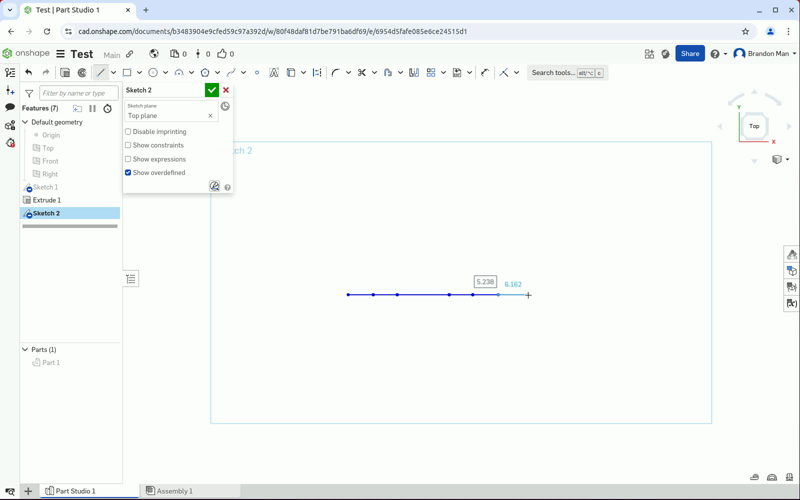
mouse_move(498, 288)
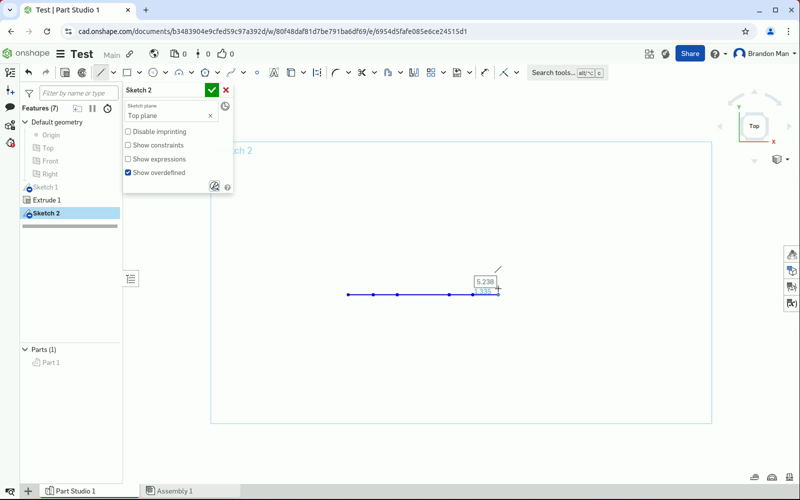
scroll(6)
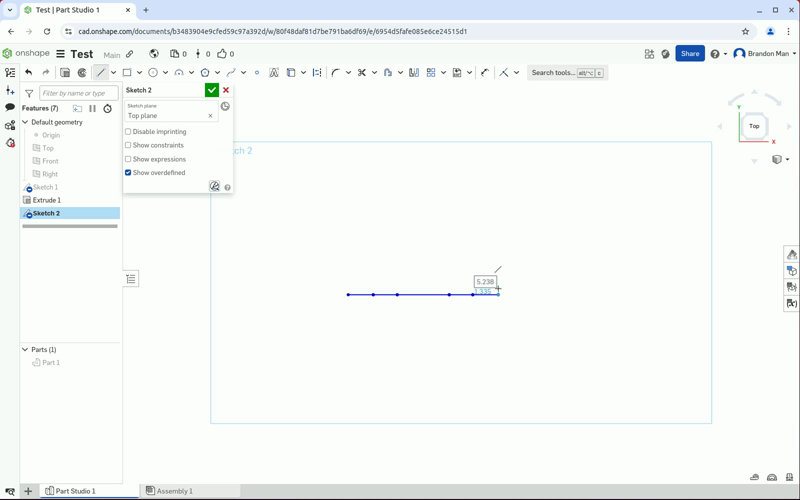
scroll(6)
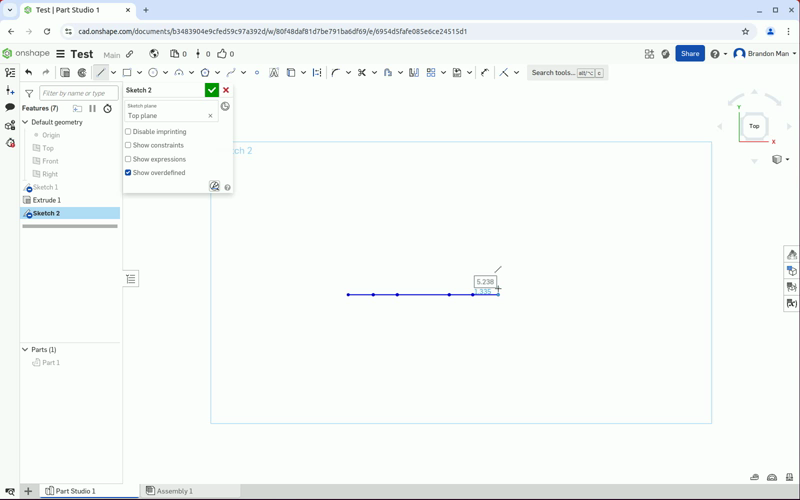
scroll(6)
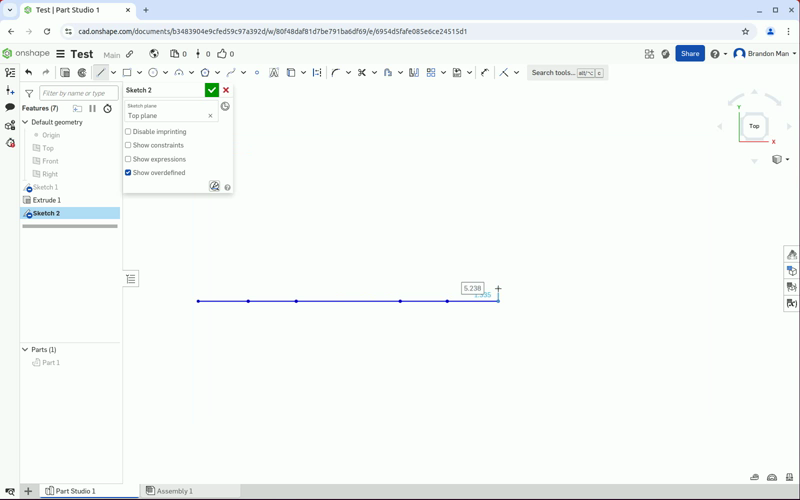
scroll(6)
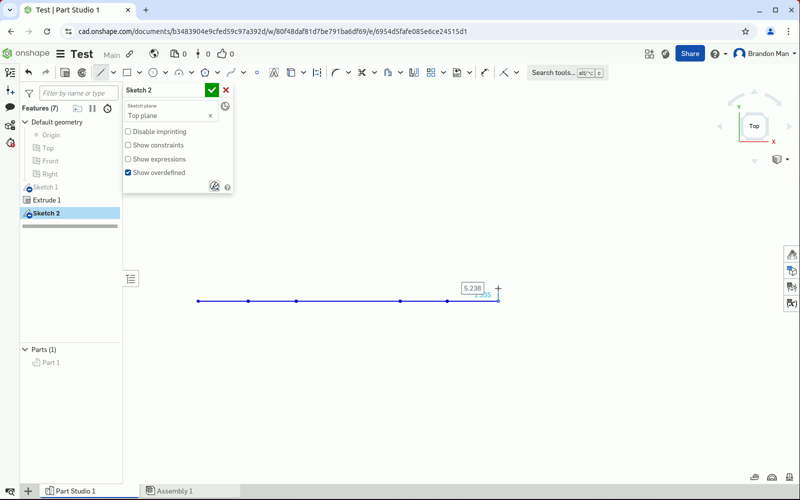
scroll(6)
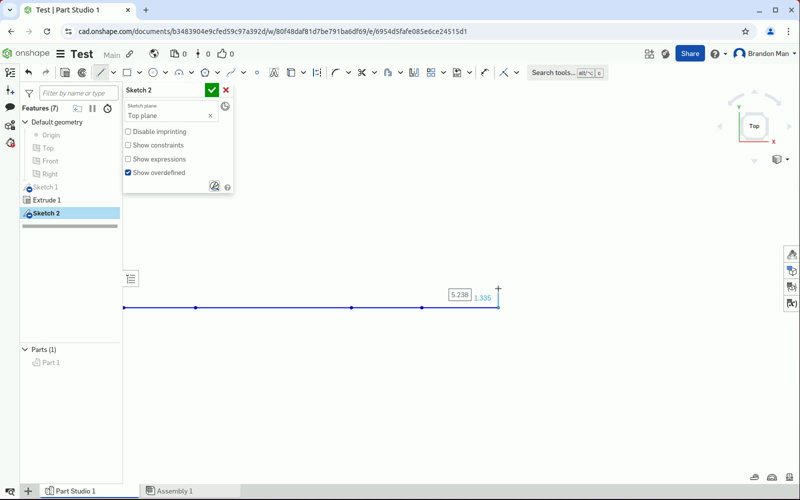
scroll(6)
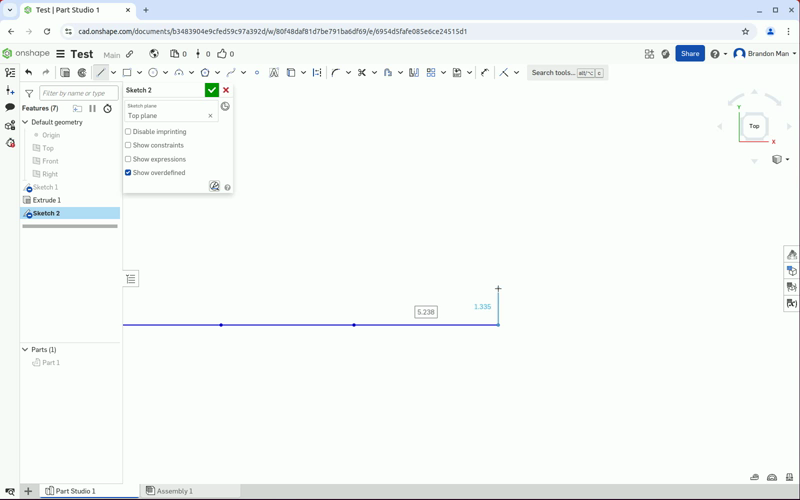
scroll(6)
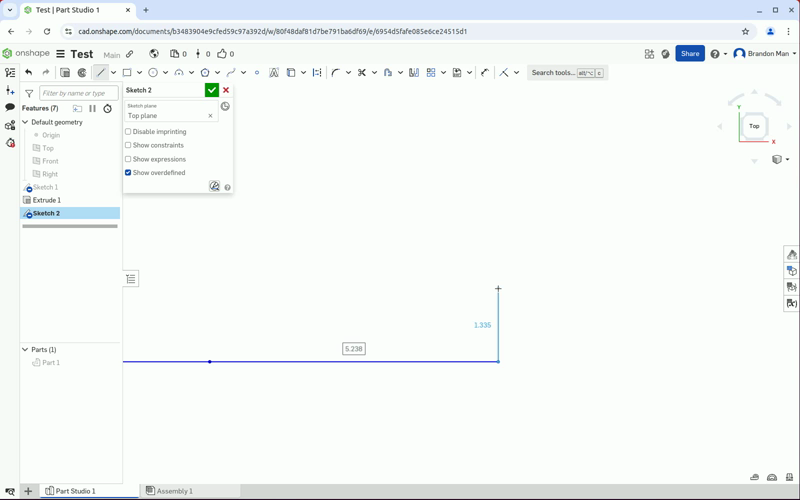
click(498, 288)
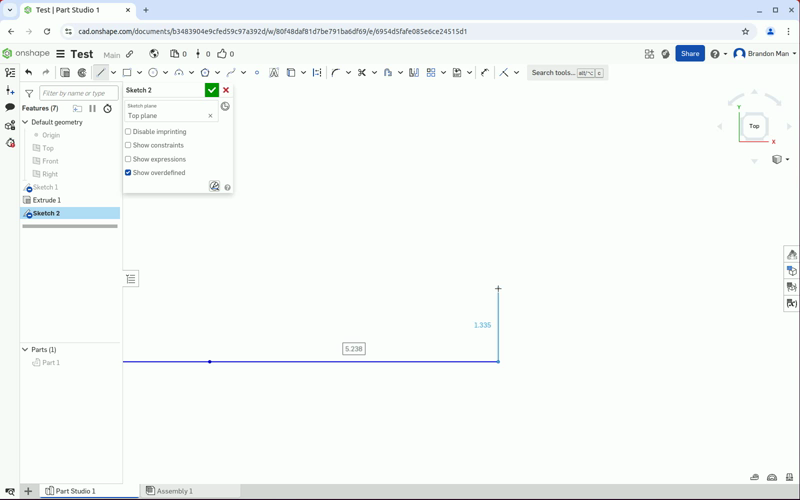
scroll(-6)
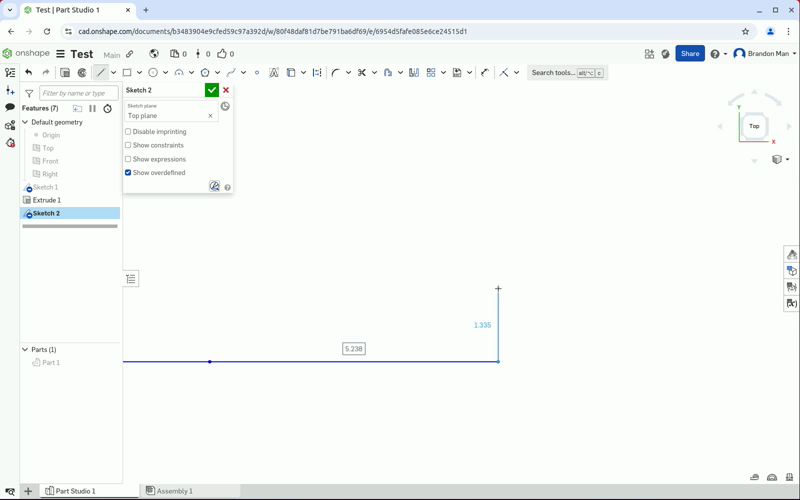
scroll(-6)
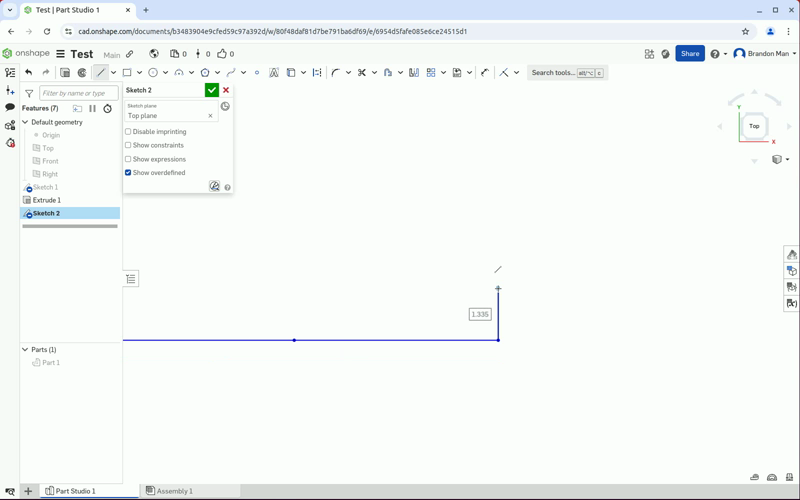
scroll(-6)
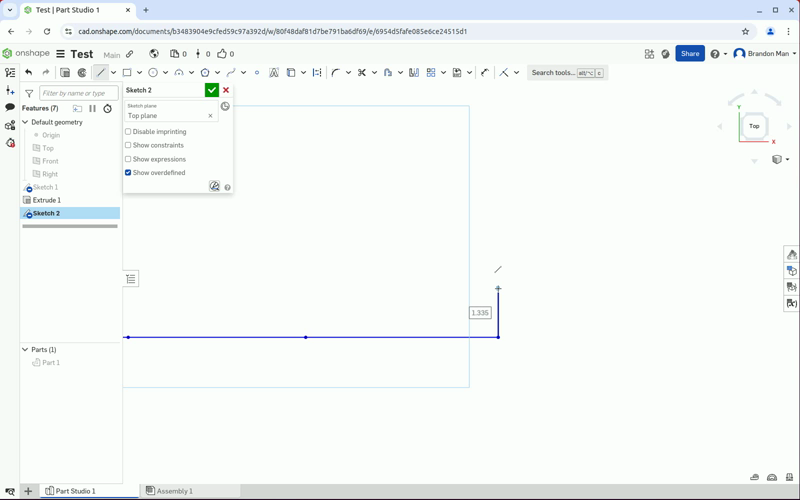
scroll(-6)
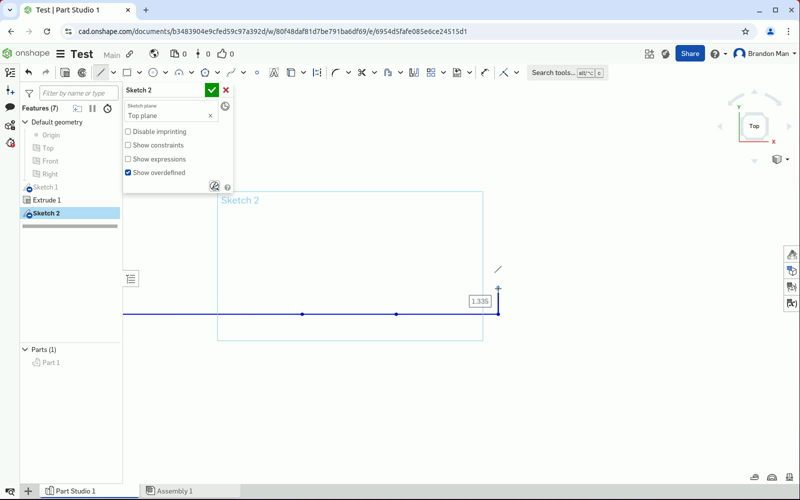
scroll(-6)
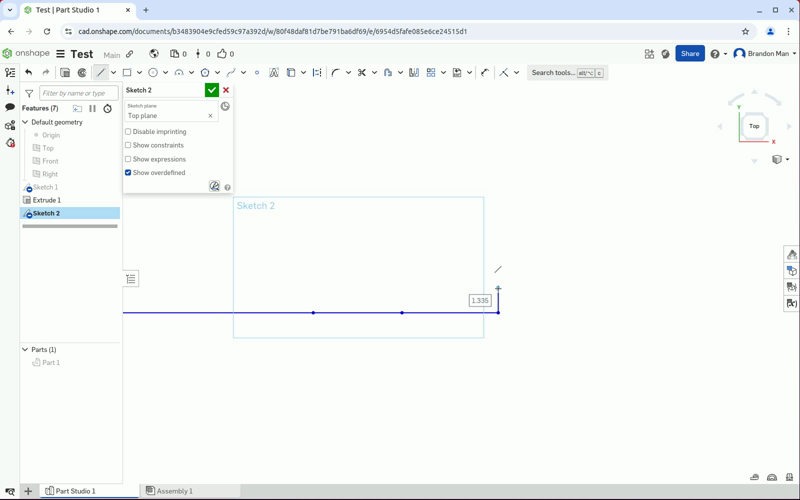
scroll(-6)
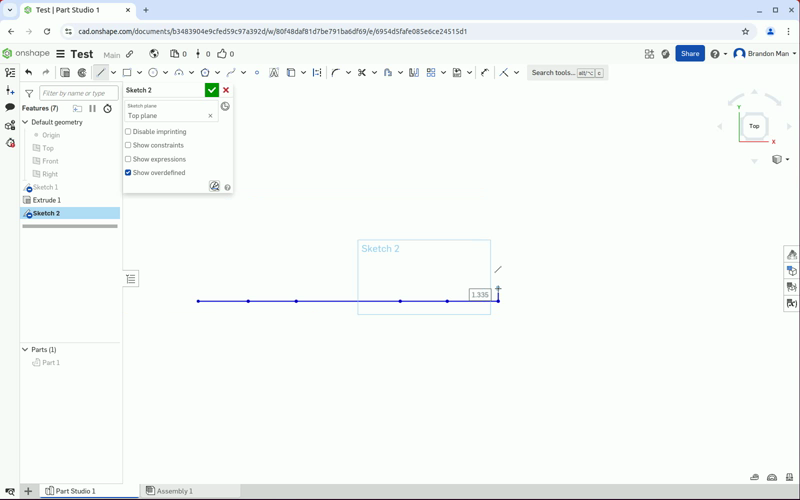
scroll(-6)
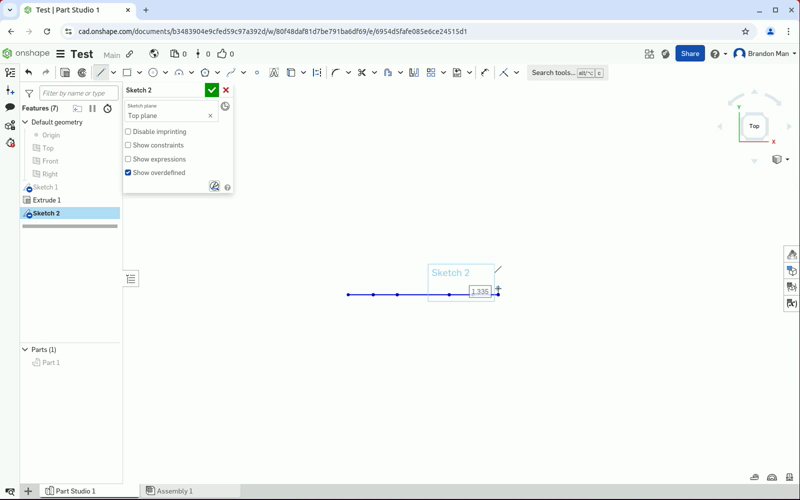
key_up(shift)
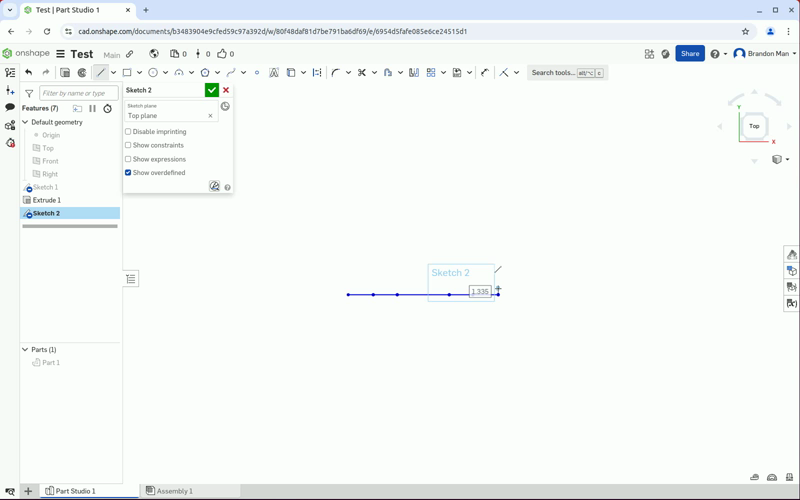
key_down(shift)
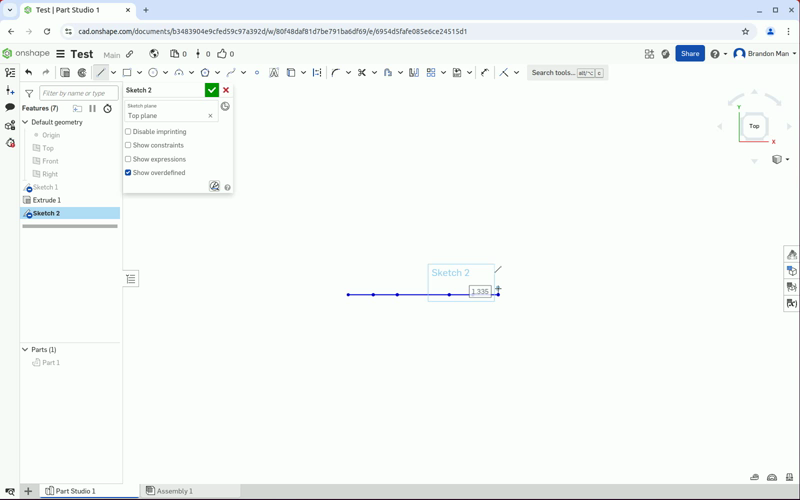
mouse_move(348, 288)
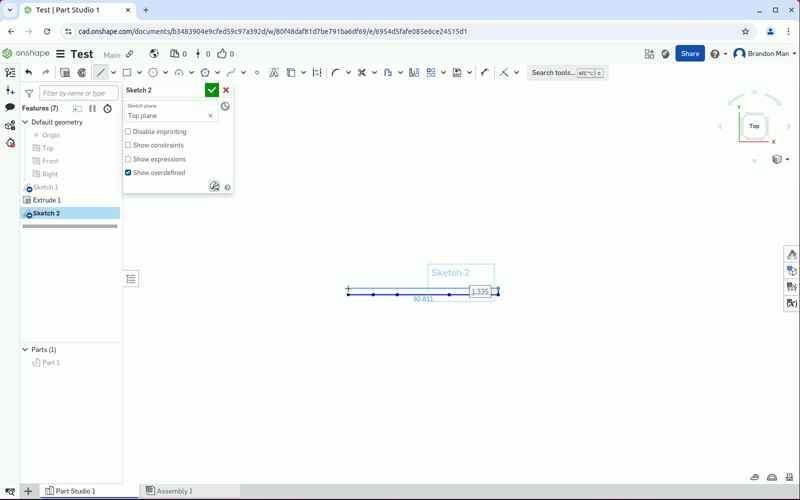
click(348, 288)
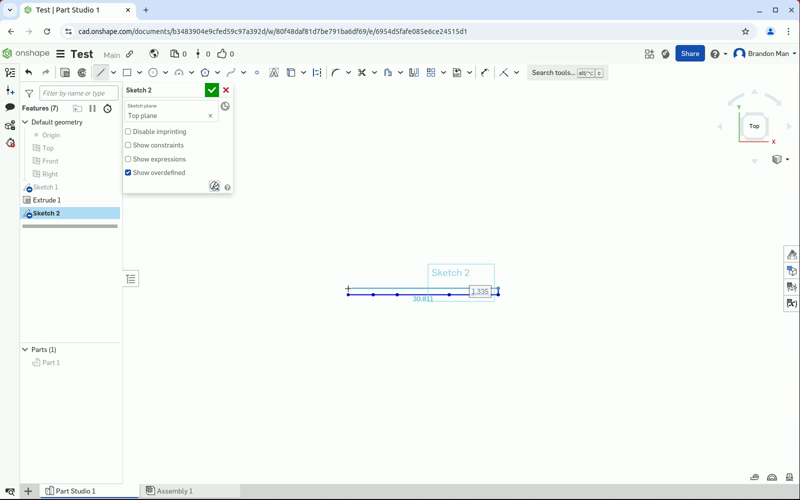
key_up(shift)
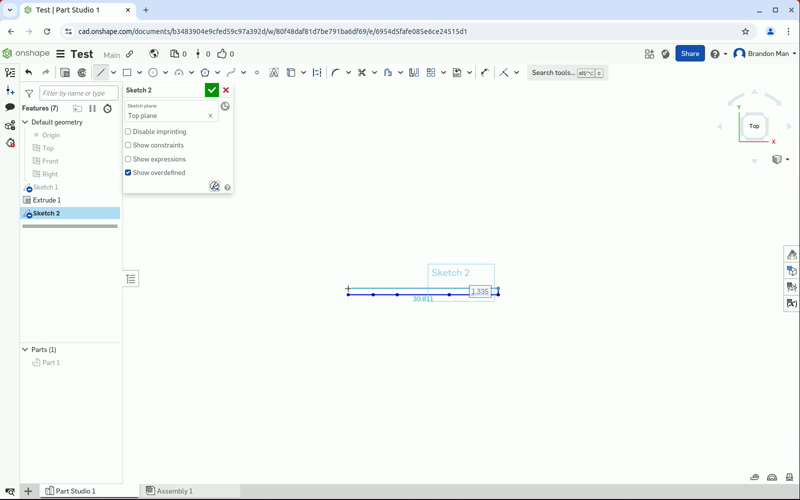
mouse_move(378, 288)
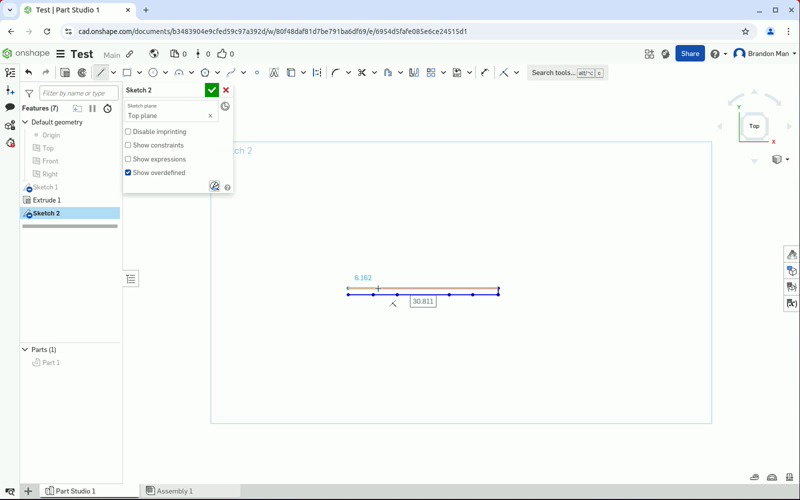
key_down(shift)
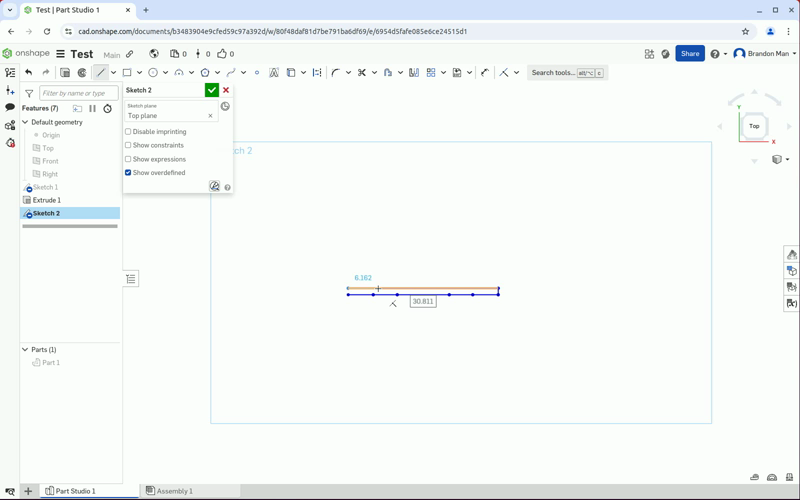
mouse_move(348, 294)
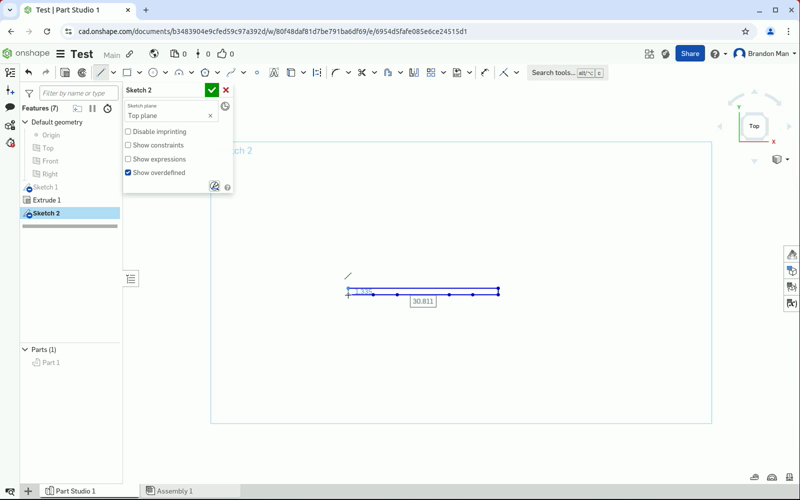
scroll(6)
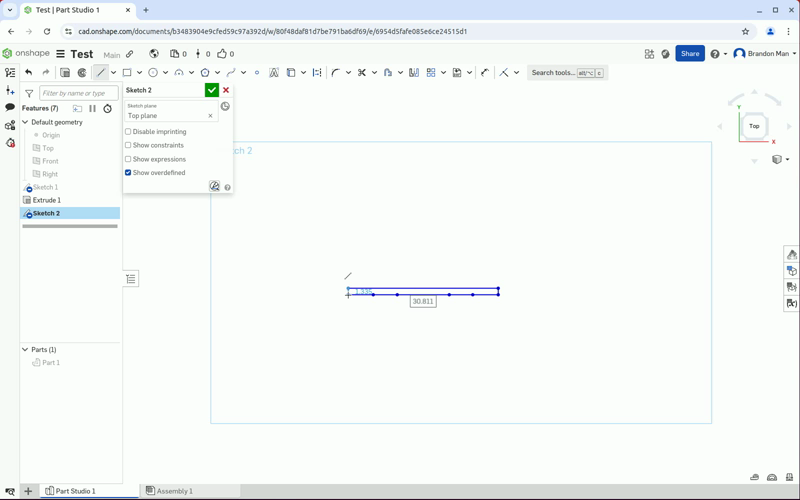
scroll(6)
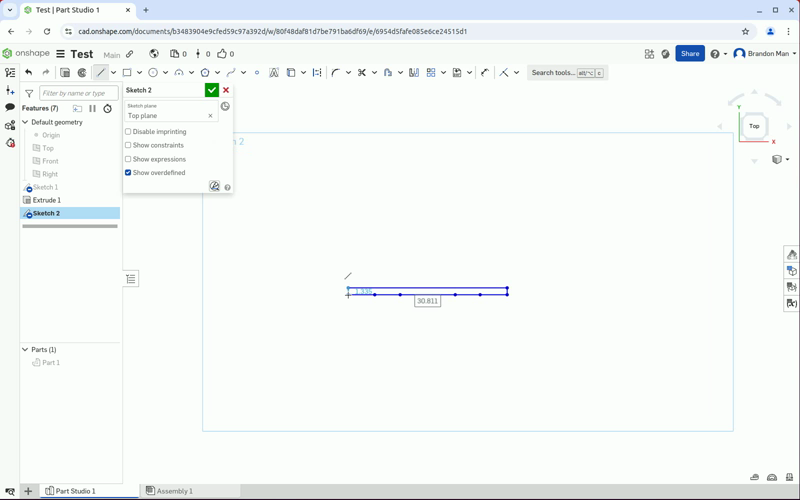
scroll(6)
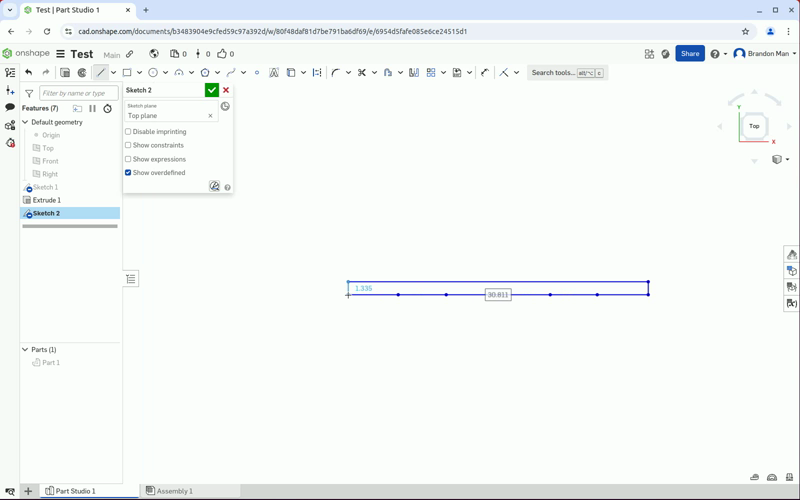
scroll(6)
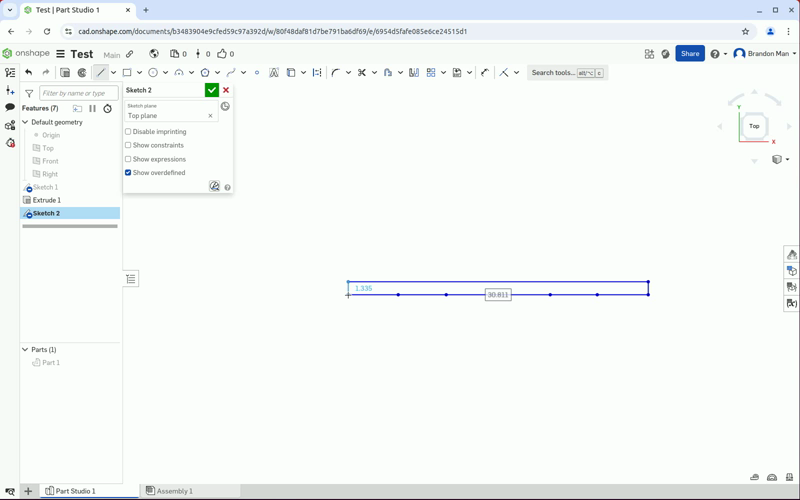
scroll(6)
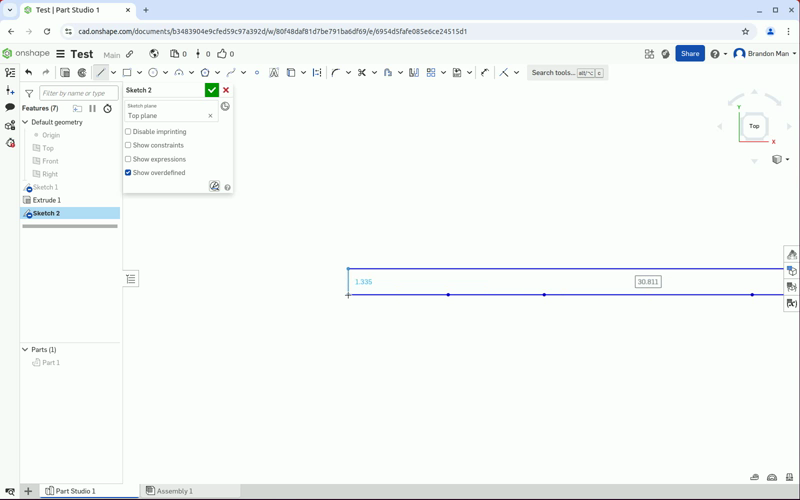
scroll(6)
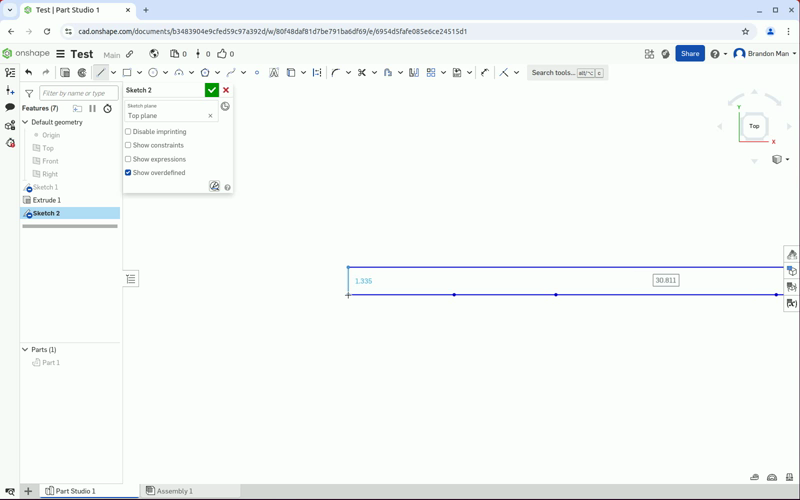
scroll(6)
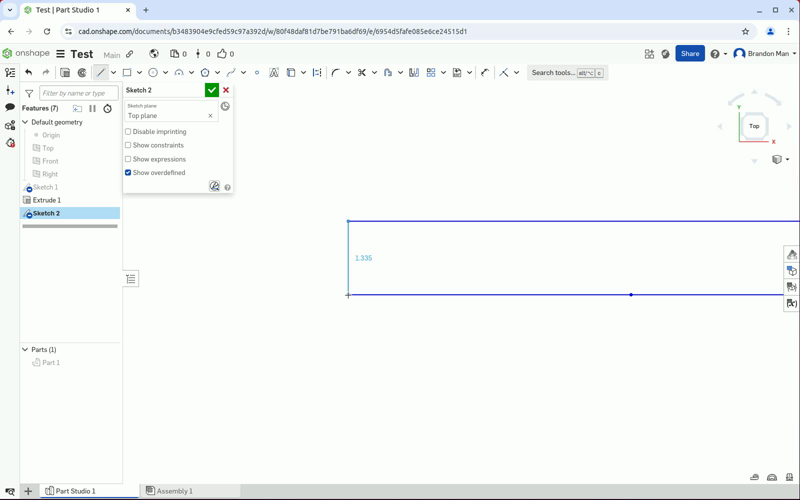
key_up(shift)
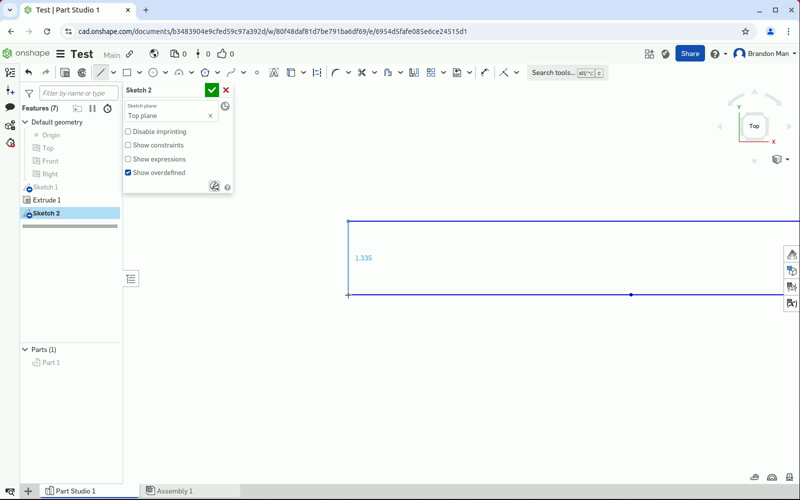
click(348, 294)
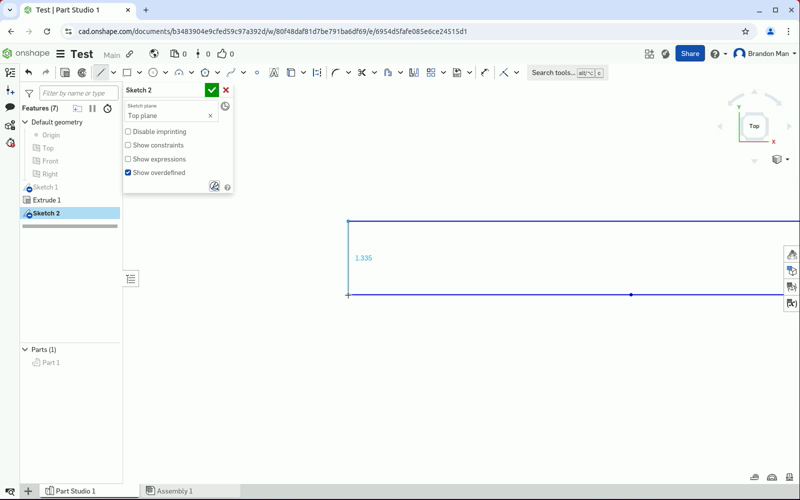
scroll(-6)
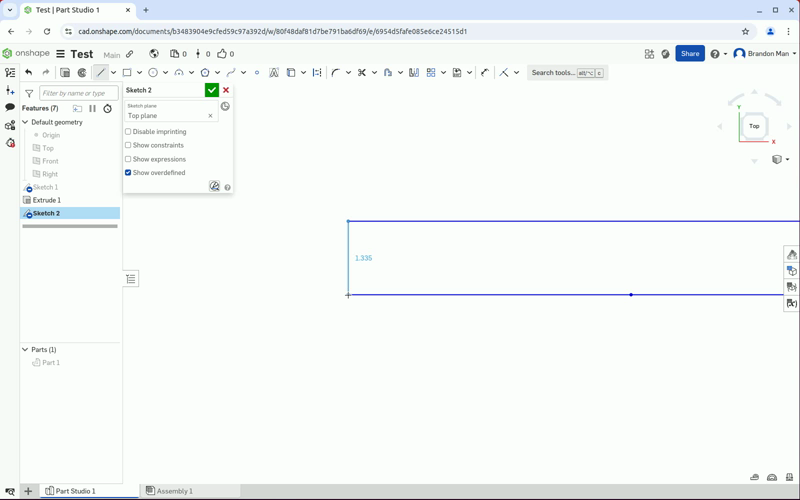
scroll(-6)
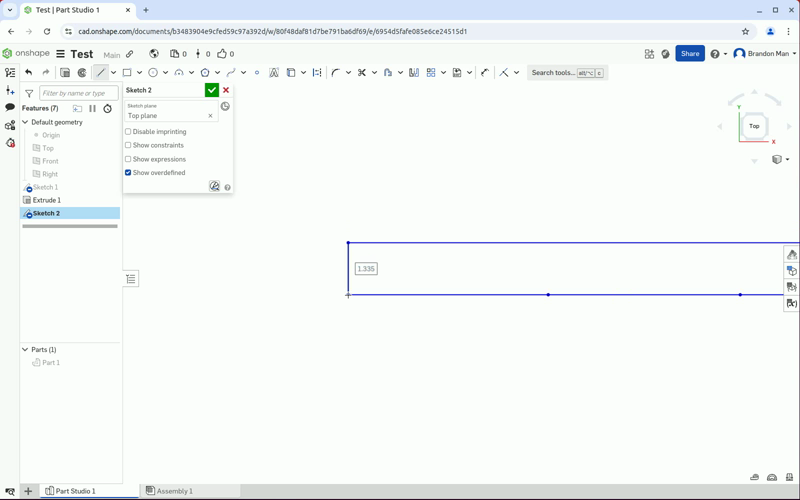
scroll(-6)
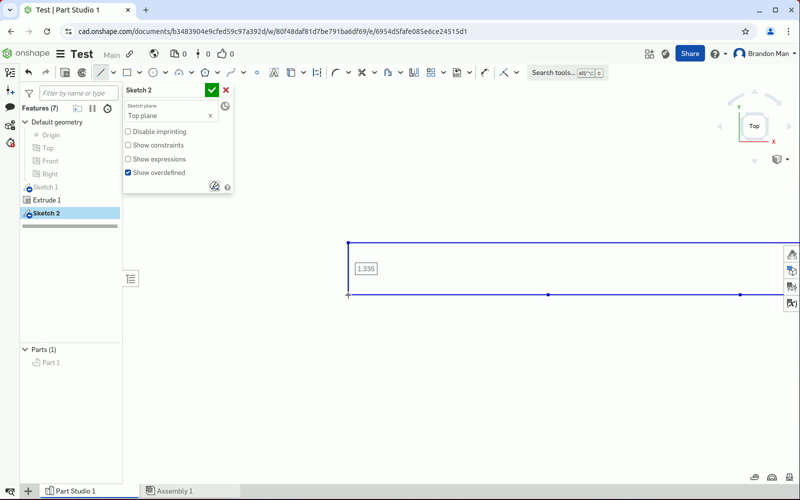
scroll(-6)
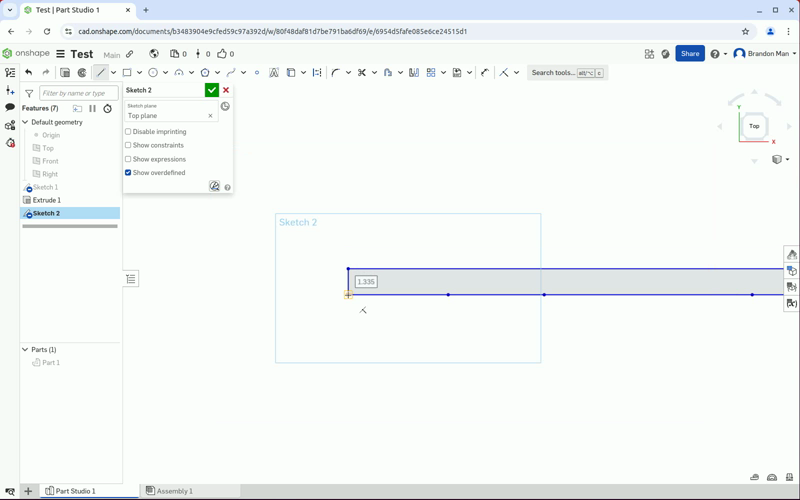
scroll(-6)
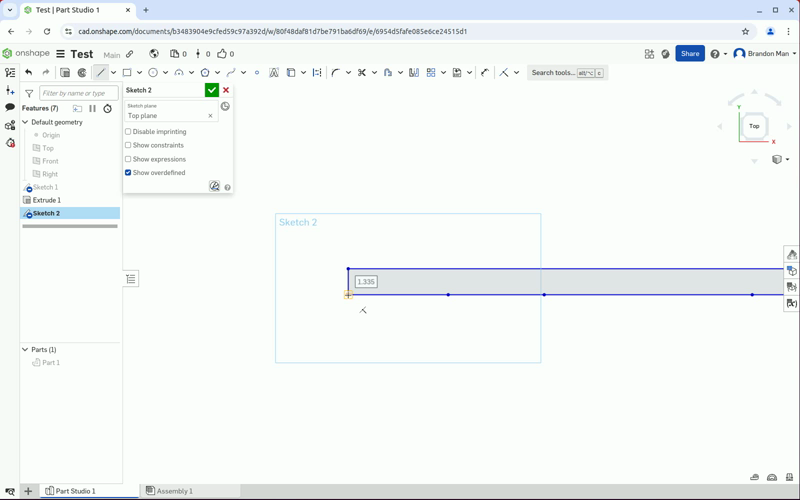
scroll(-6)
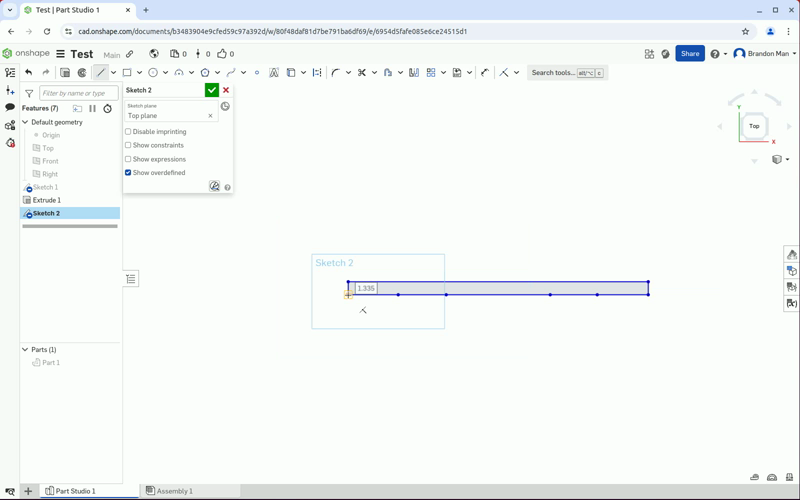
scroll(-6)
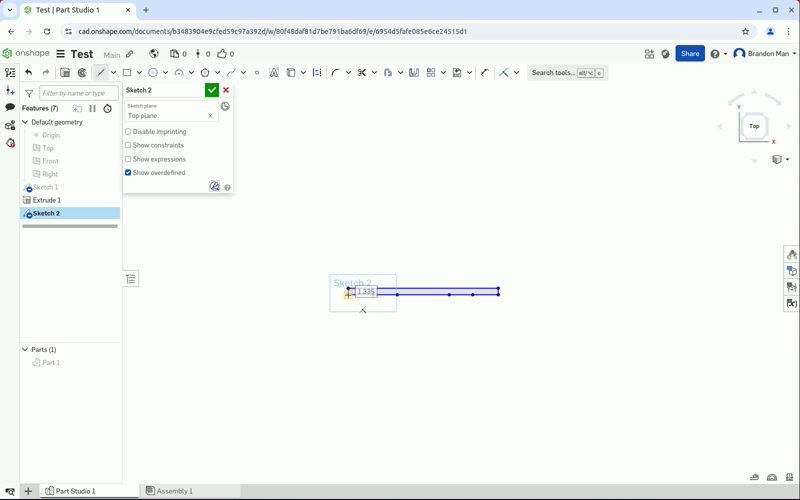
key(esc)
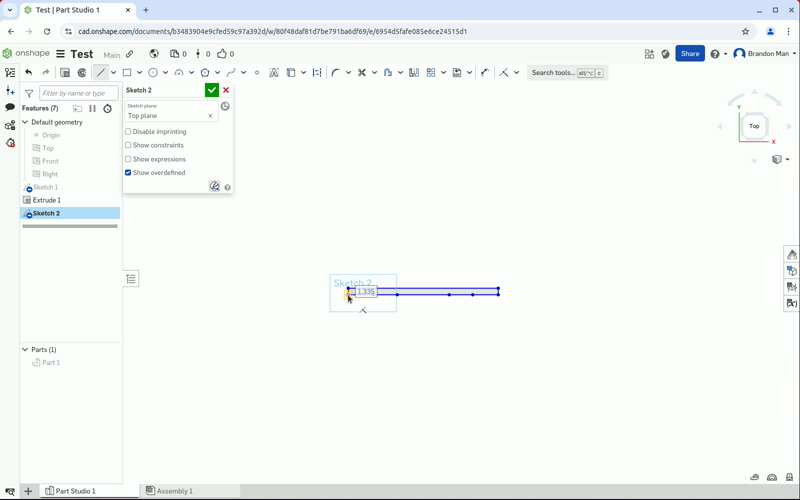
mouse_move(489, 290)
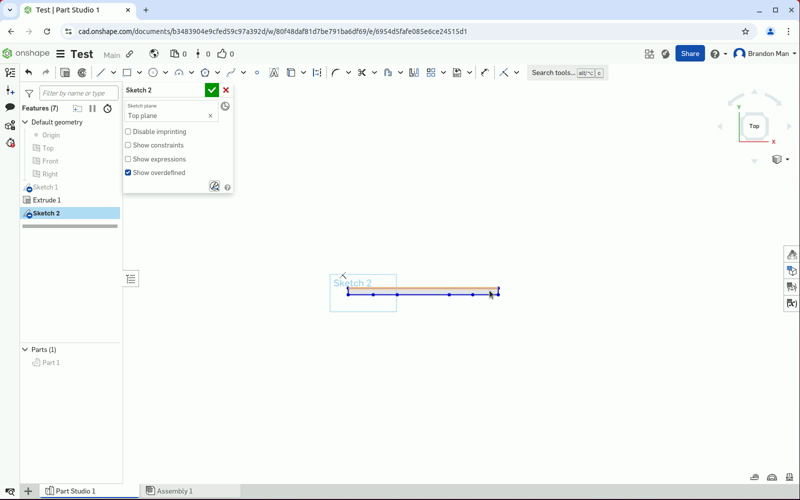
scroll(6)
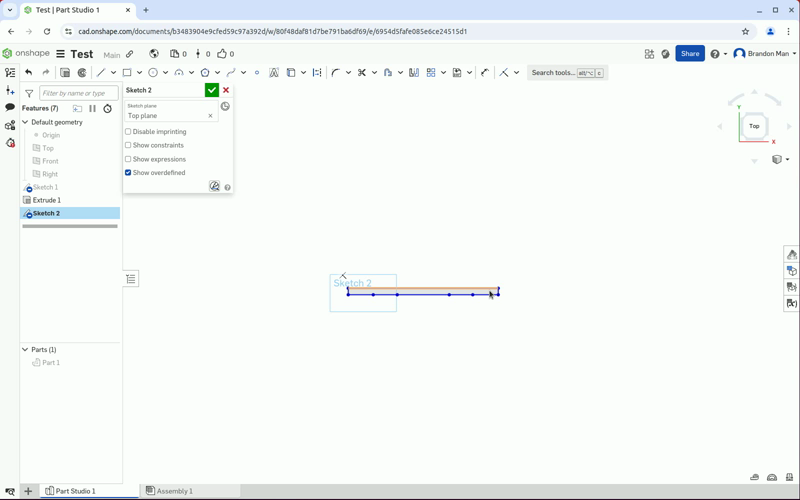
scroll(6)
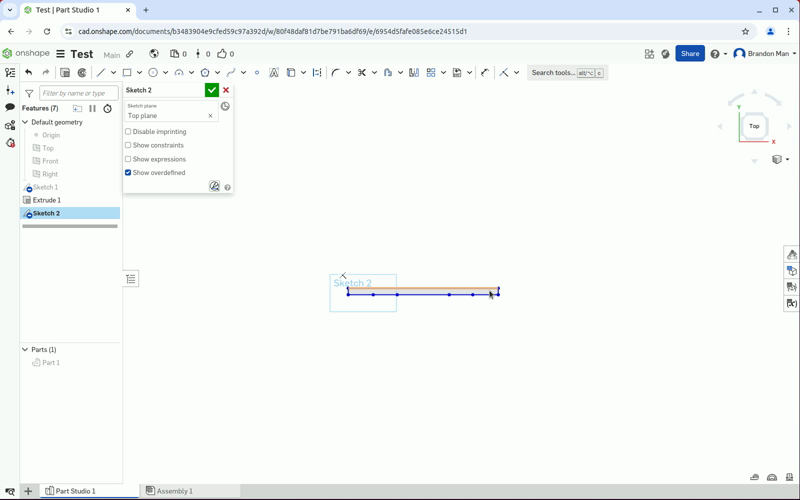
scroll(6)
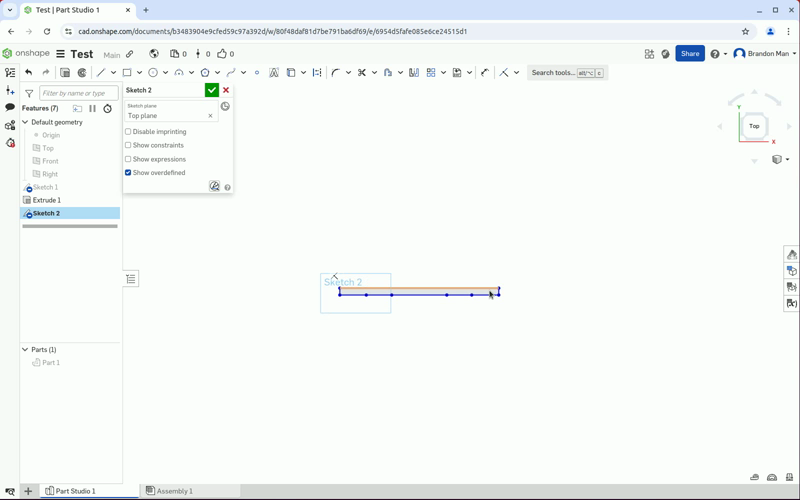
scroll(6)
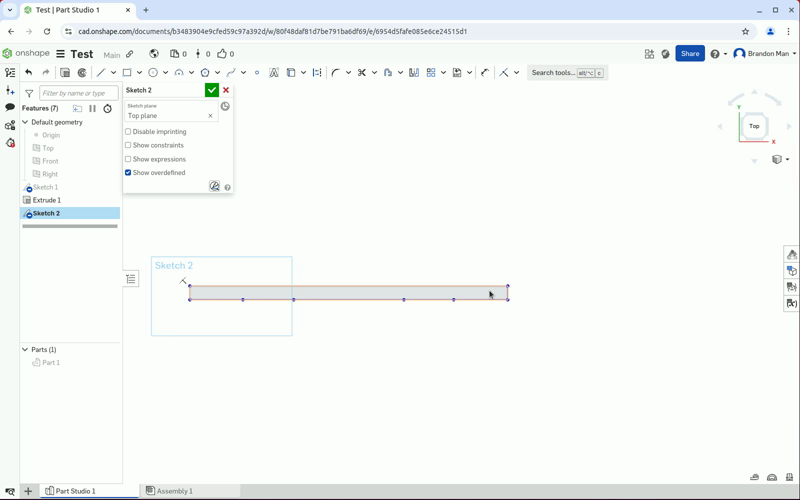
scroll(6)
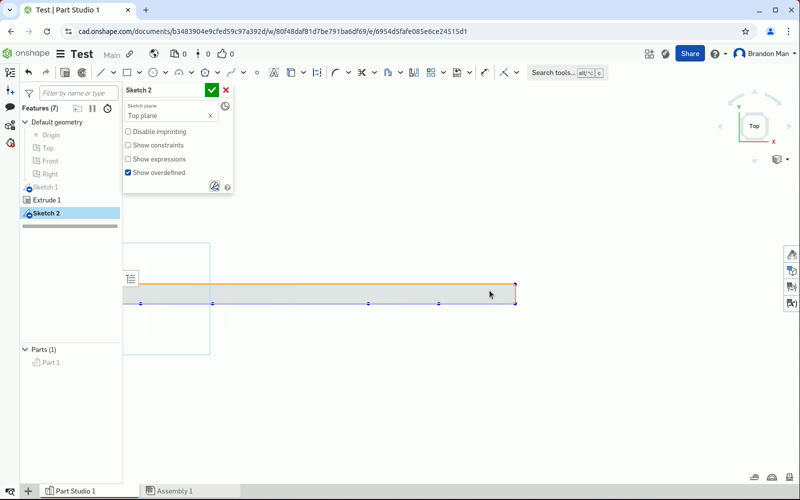
scroll(6)
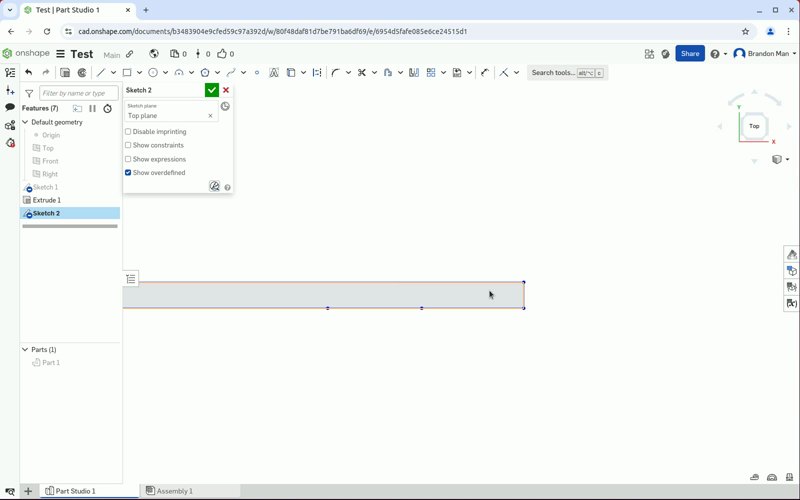
scroll(6)
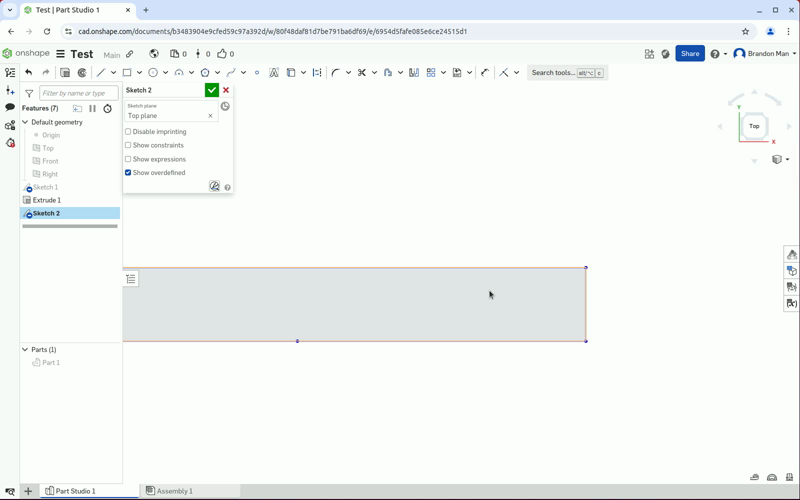
click(489, 290)
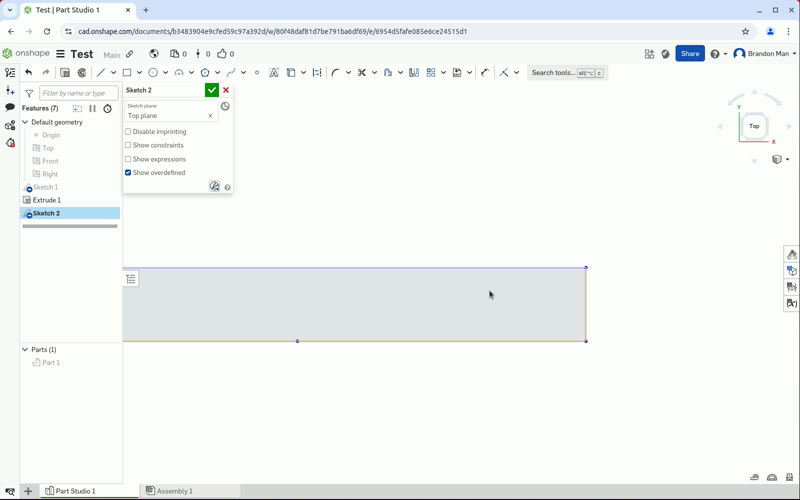
scroll(-6)
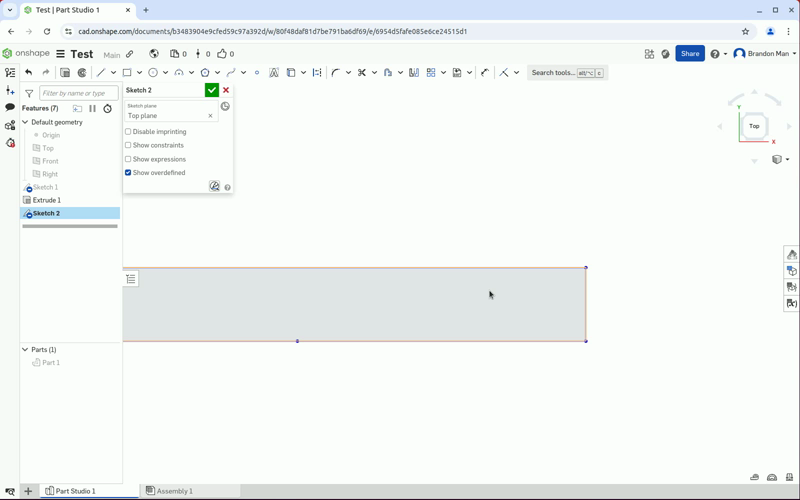
scroll(-6)
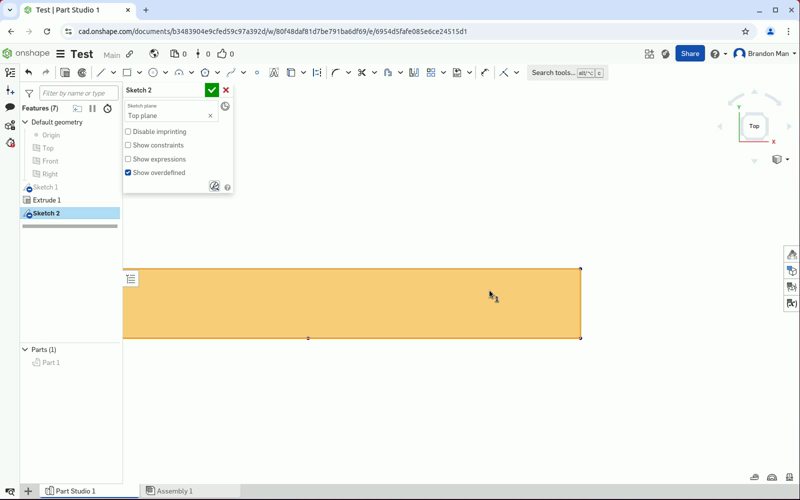
scroll(-6)
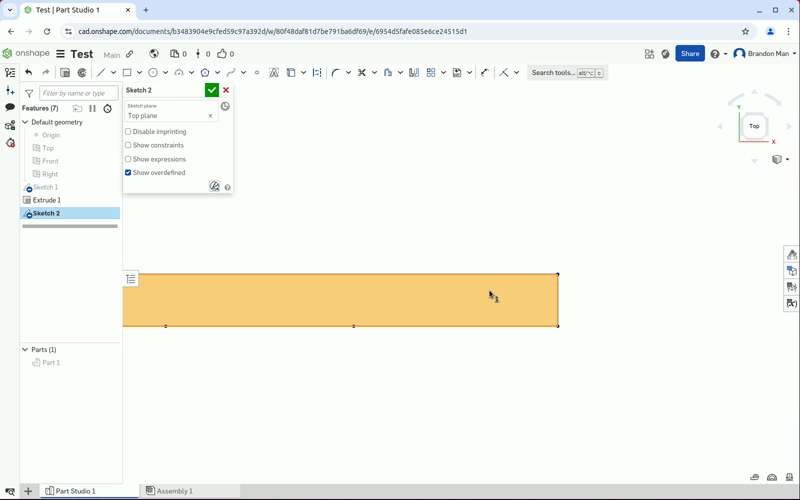
scroll(-6)
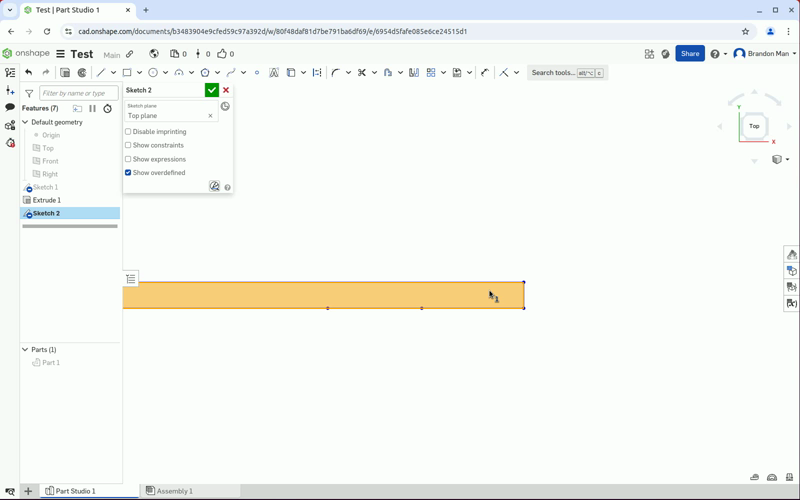
scroll(-6)
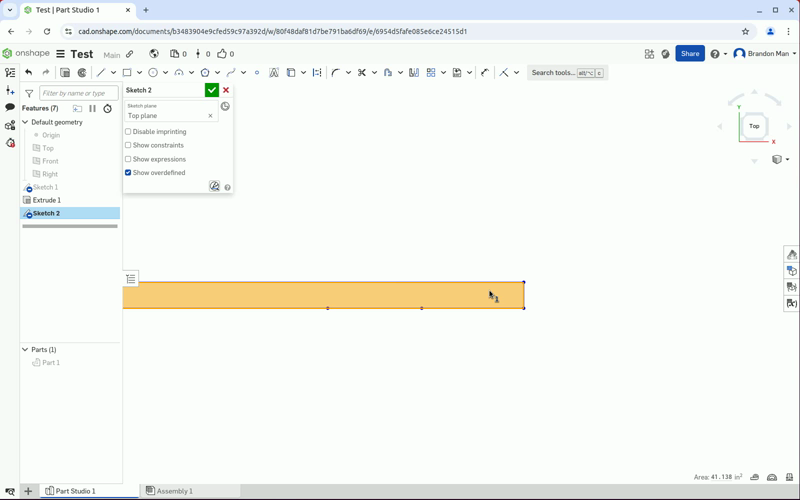
scroll(-6)
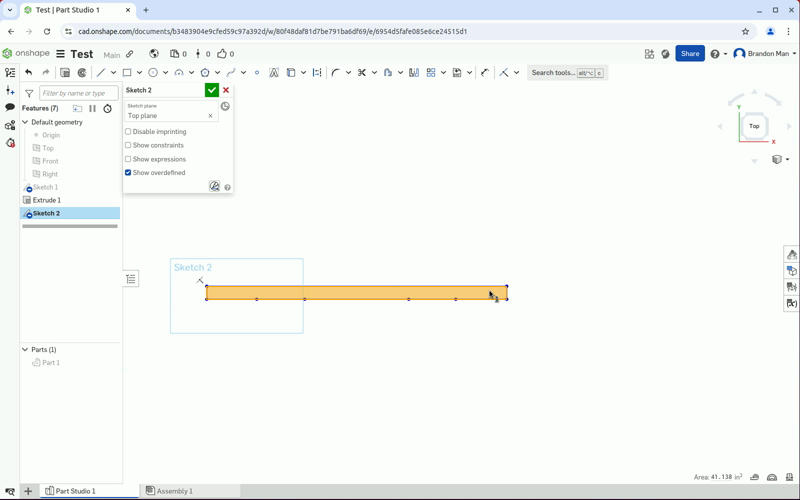
scroll(-6)
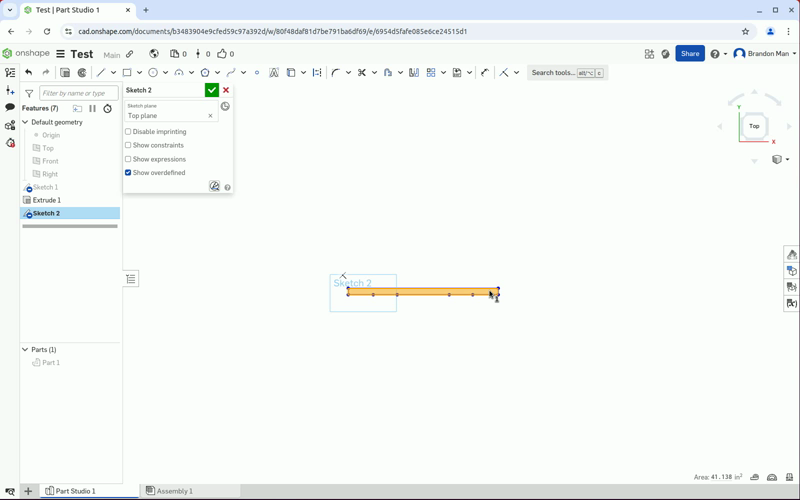
mouse_move(73, 352)
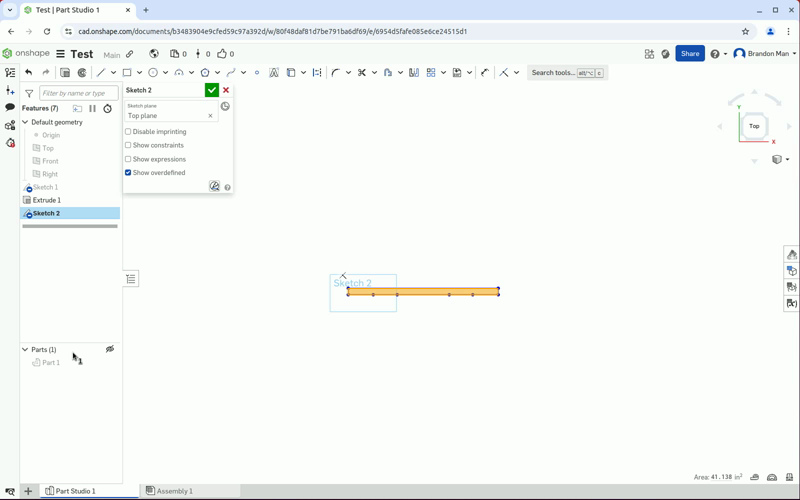
key(shift+y)
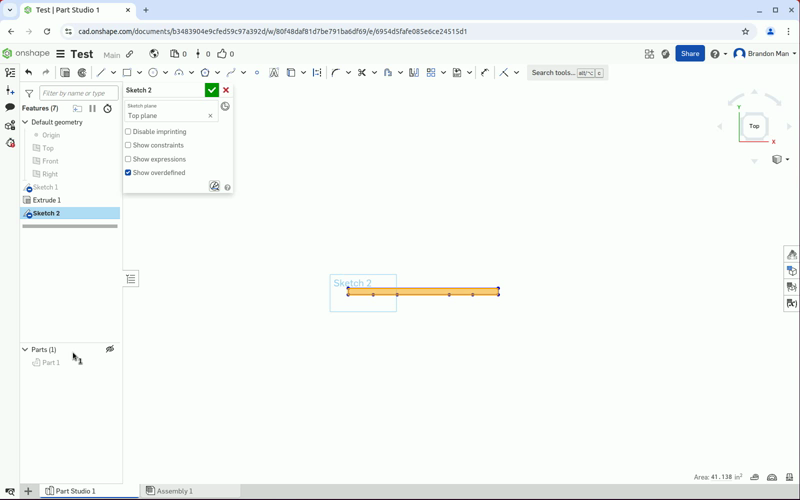
key(shift+e)
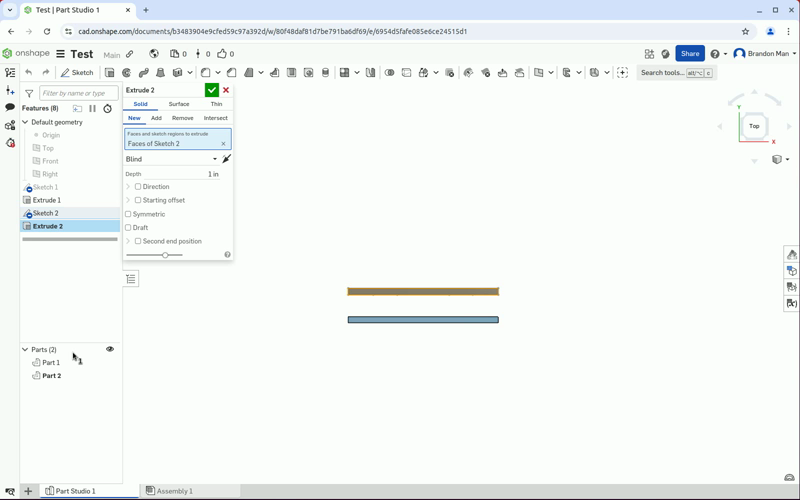
mouse_move(143, 106)
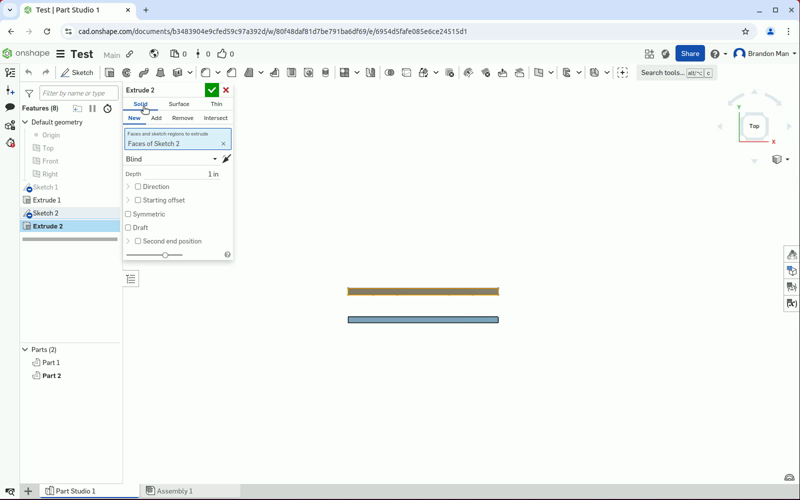
click(143, 106)
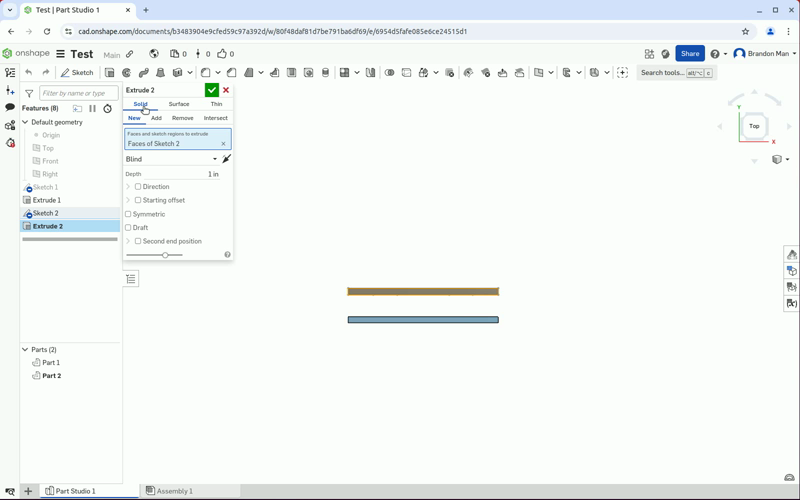
mouse_move(137, 120)
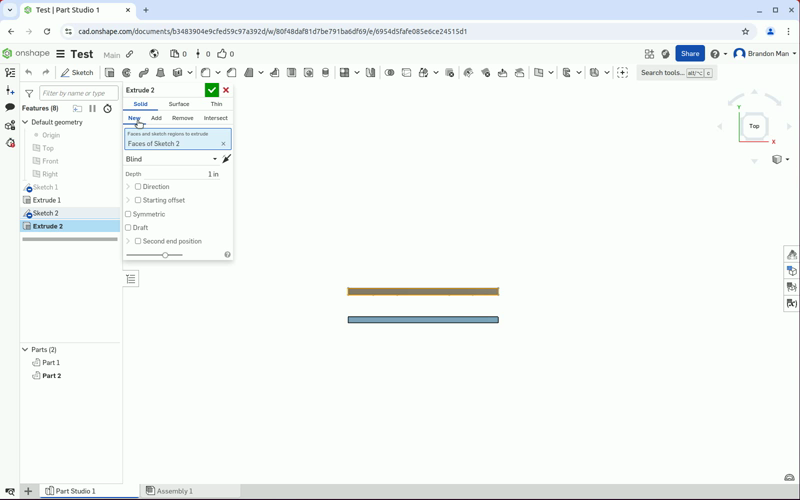
click(137, 120)
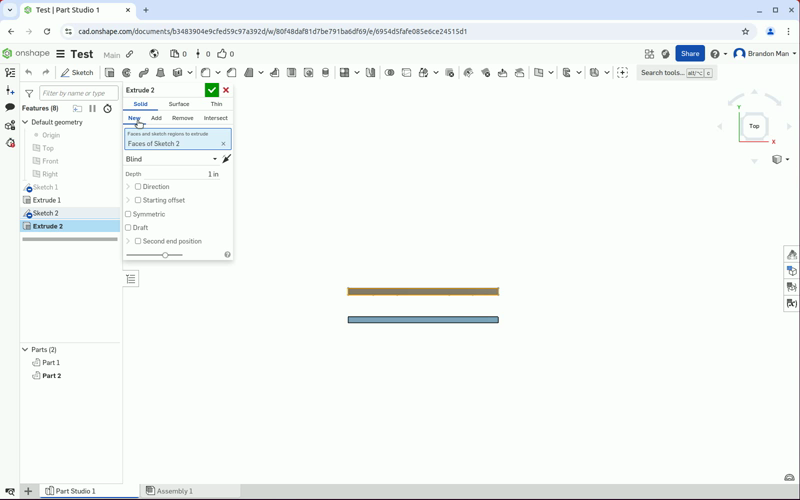
key(tab, 4)
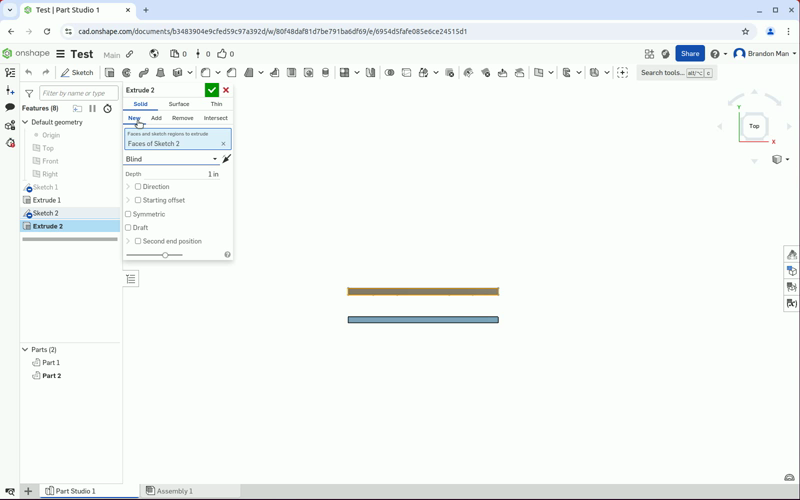
text(2.166)
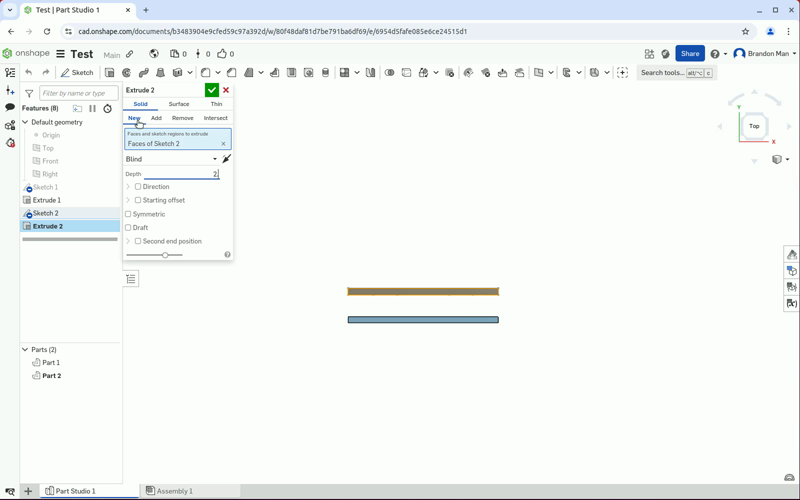
key(enter)
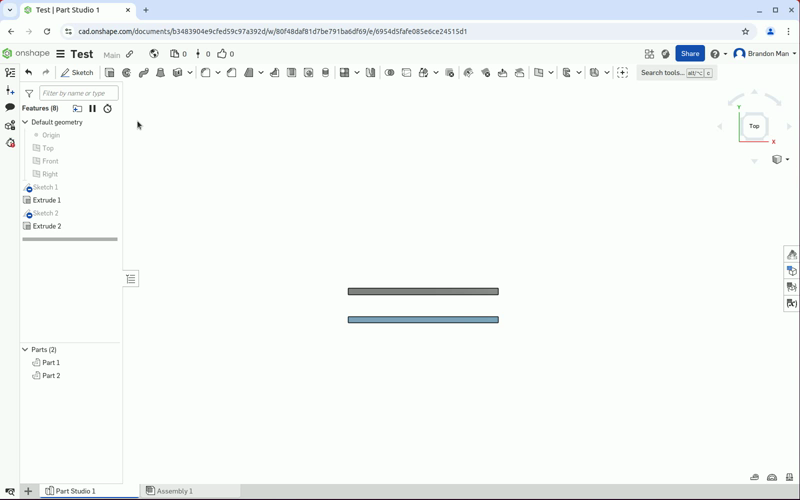
key(shift+h)
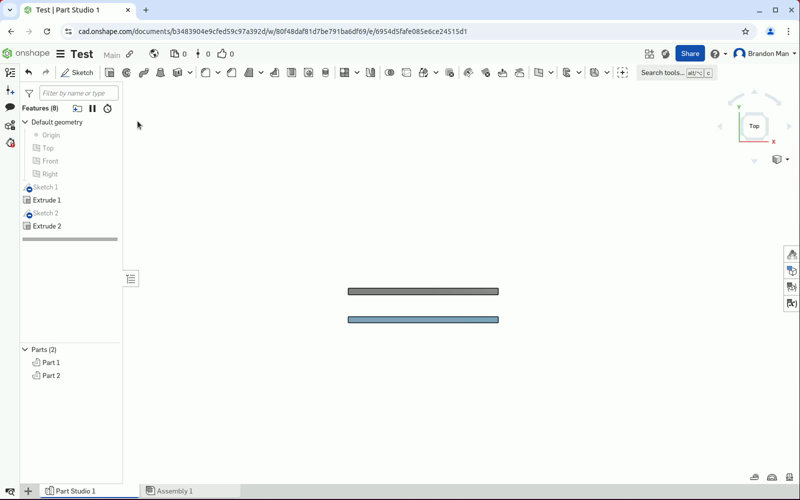
key(shift+h)
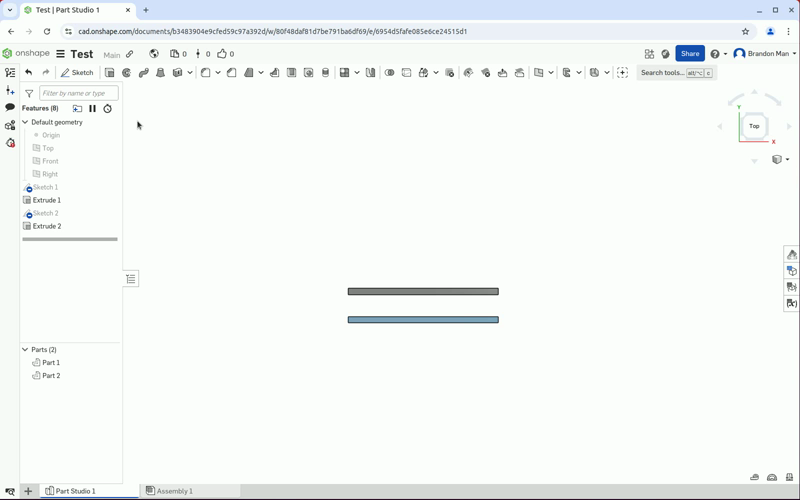
mouse_move(73, 189)
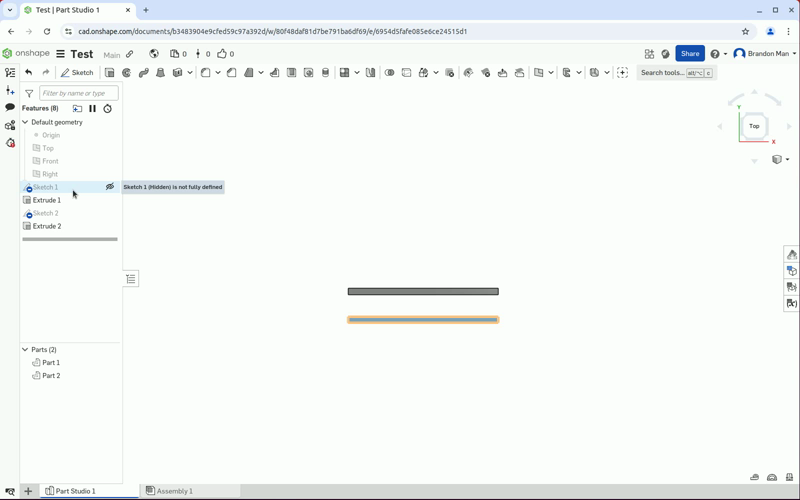
click(73, 189)
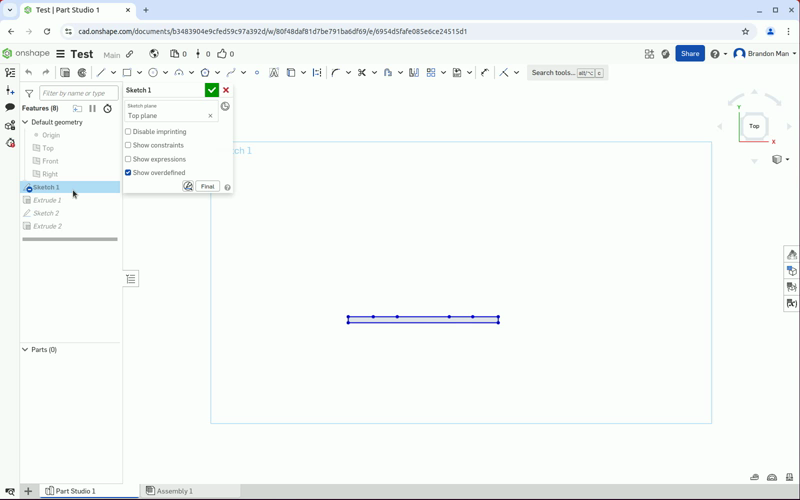
mouse_move(229, 92)
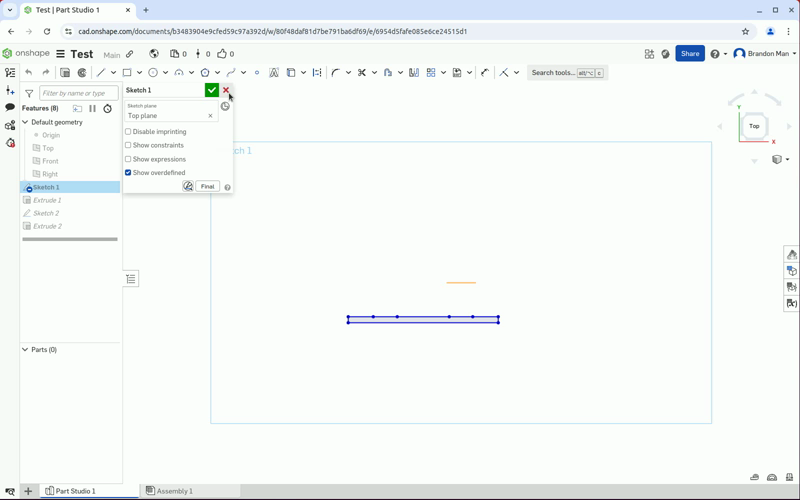
click(229, 92)
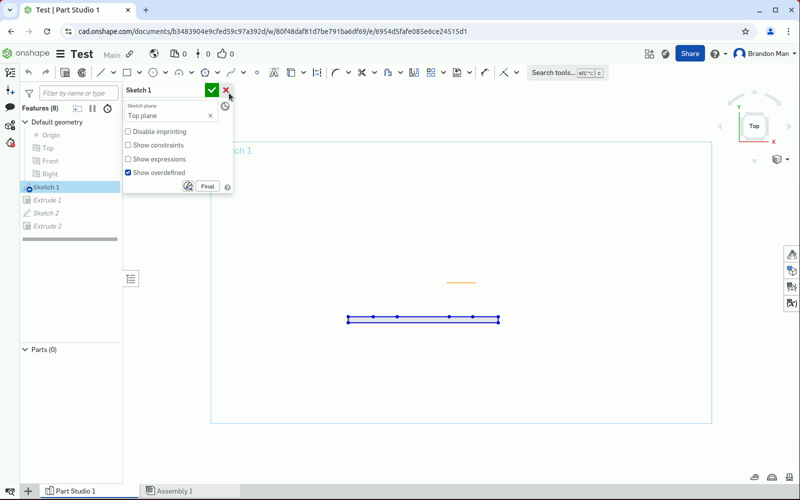
key(shift+s)
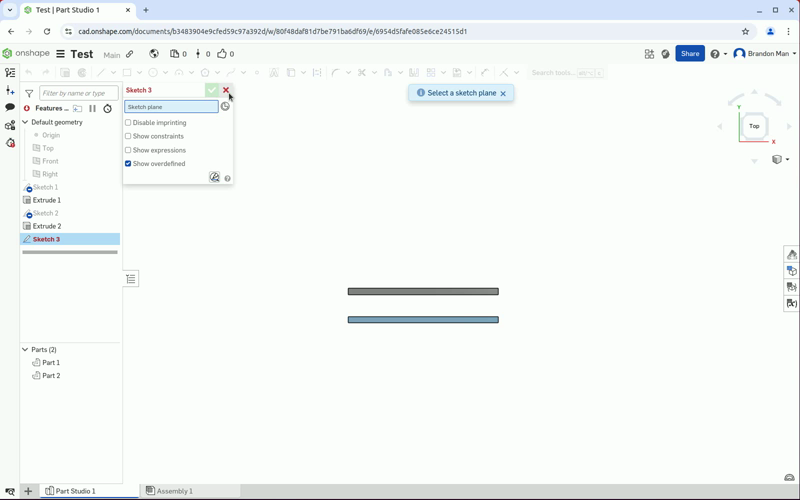
mouse_move(73, 150)
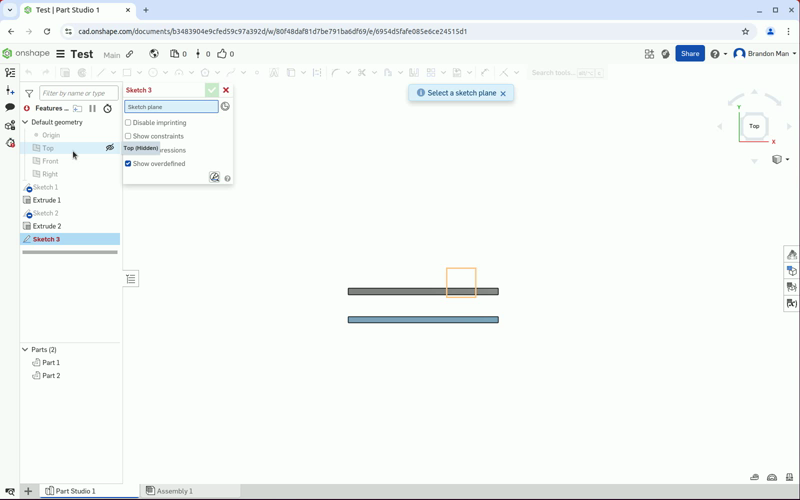
click(73, 150)
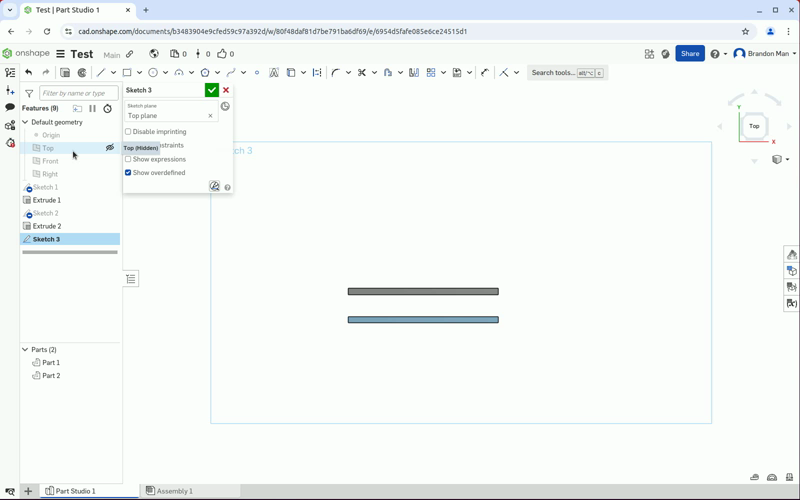
mouse_move(73, 352)
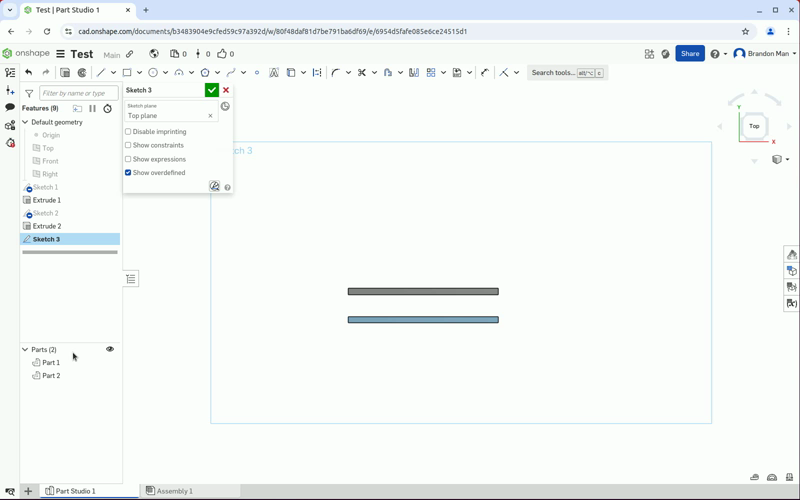
key(y)
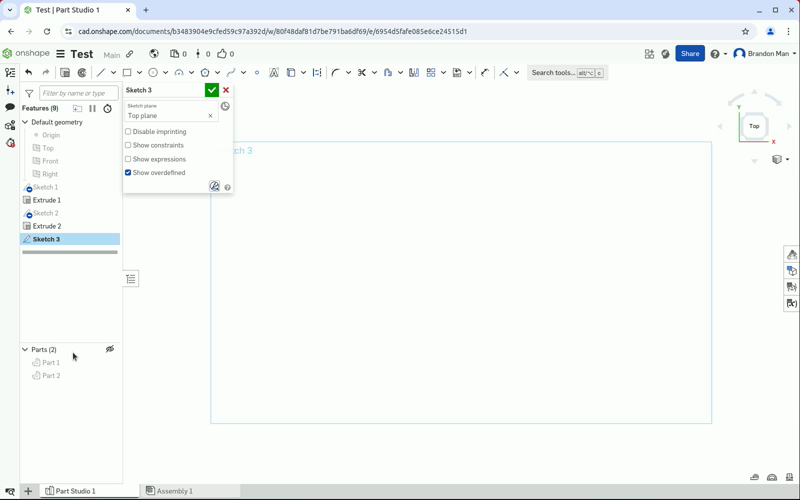
key(l)
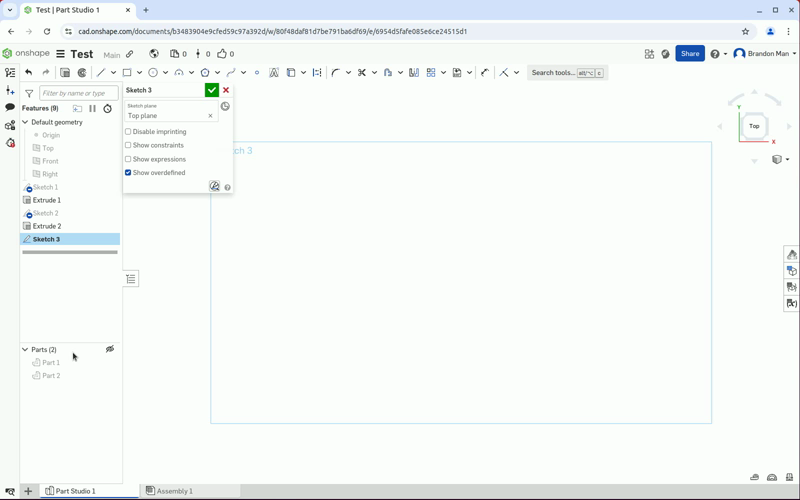
key_down(shift)
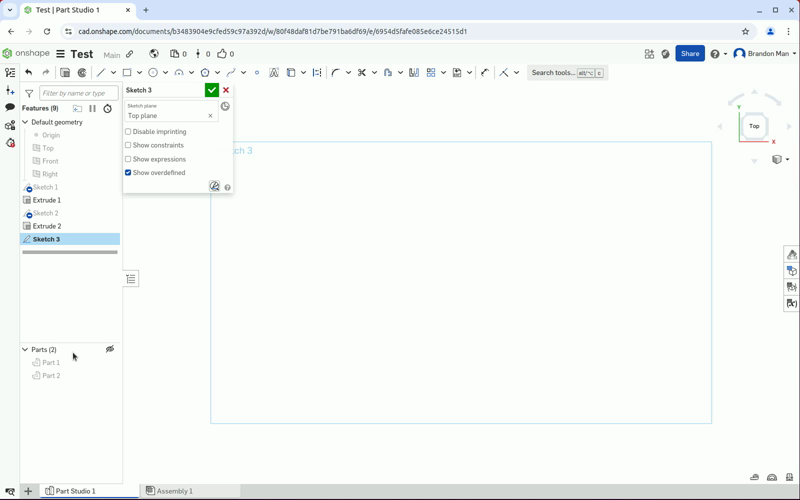
mouse_move(374, 316)
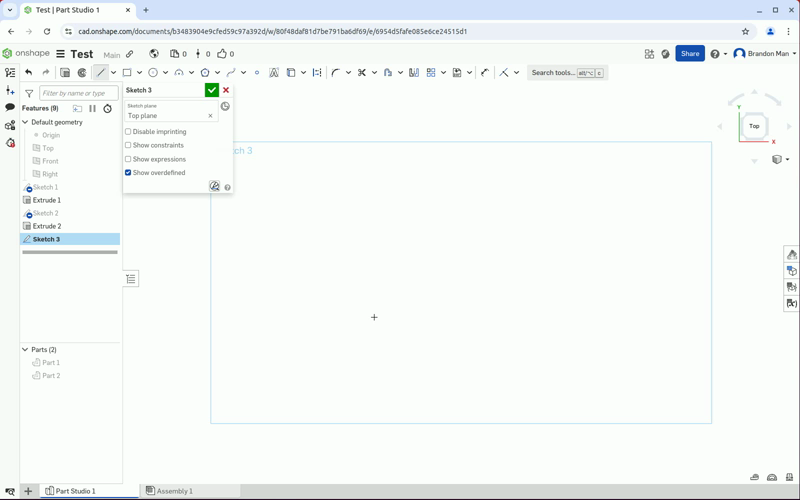
click(374, 316)
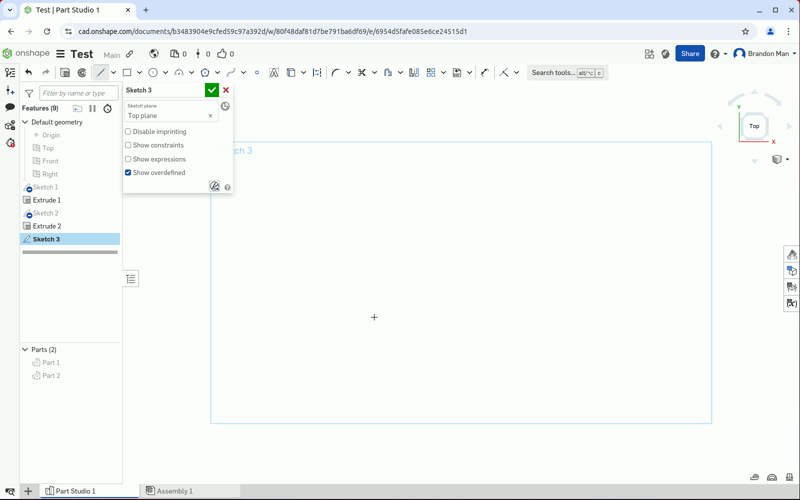
key_up(shift)
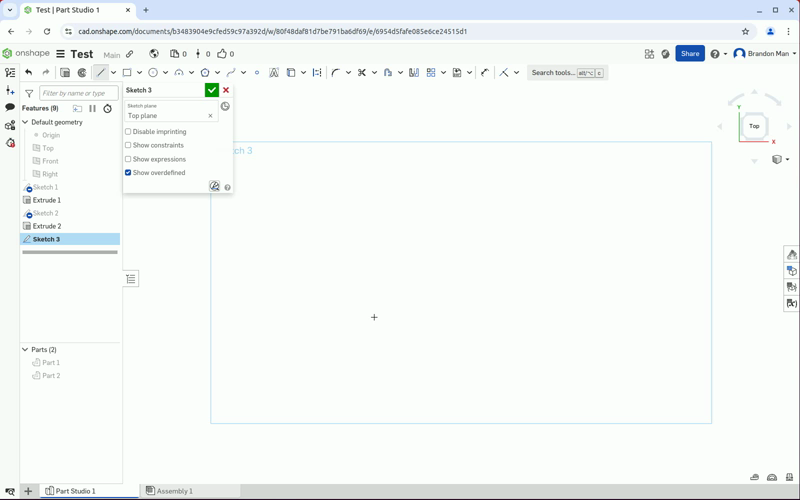
key_down(shift)
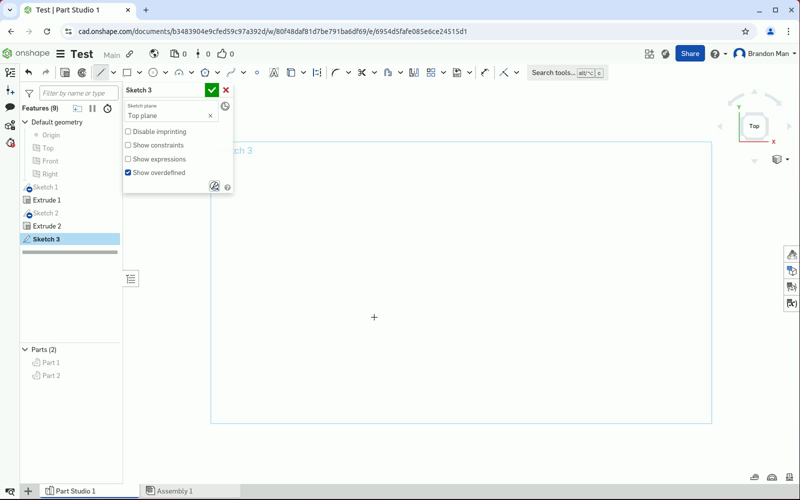
mouse_move(404, 316)
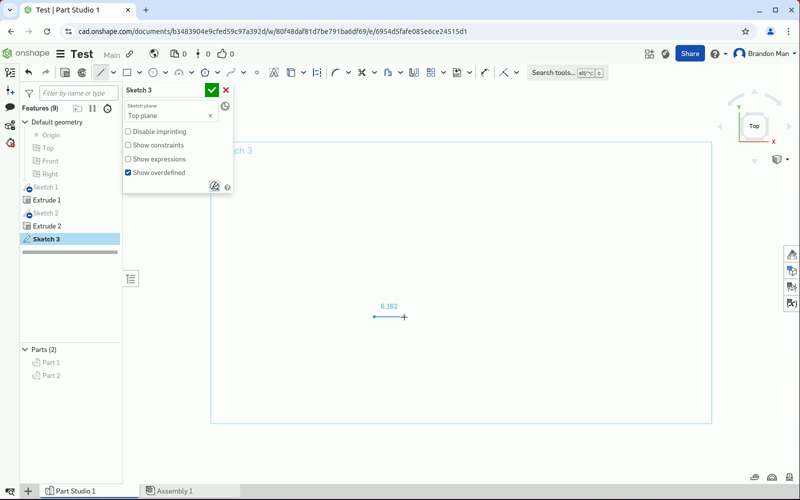
mouse_move(398, 316)
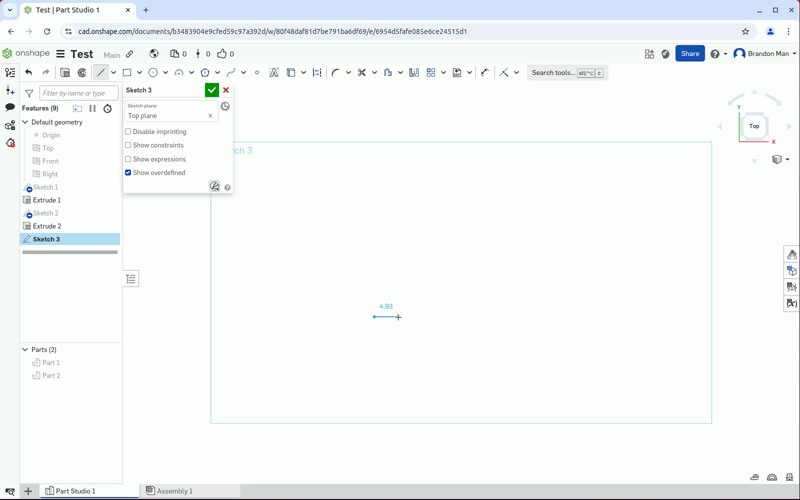
click(398, 316)
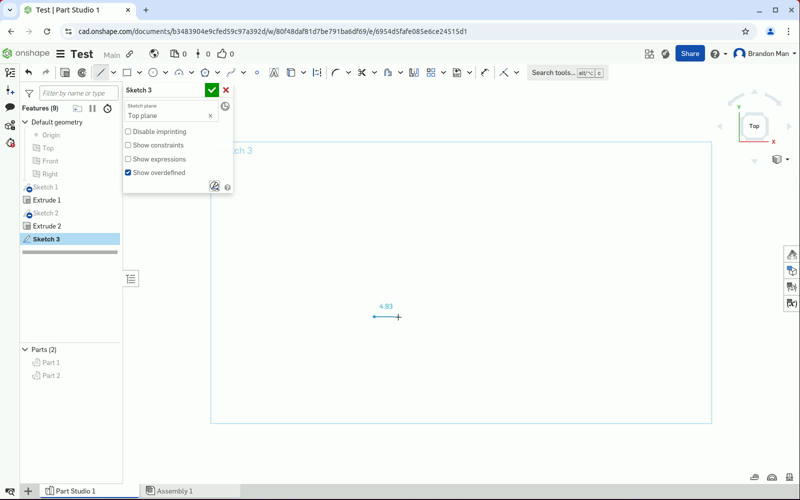
key_up(shift)
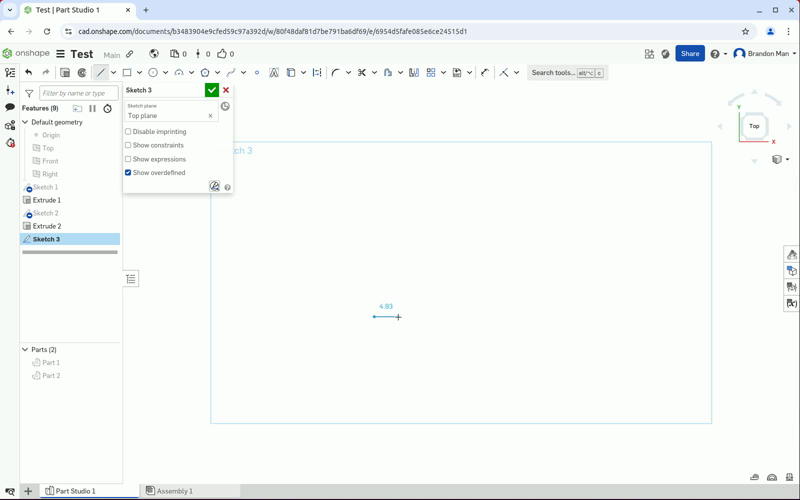
key_down(shift)
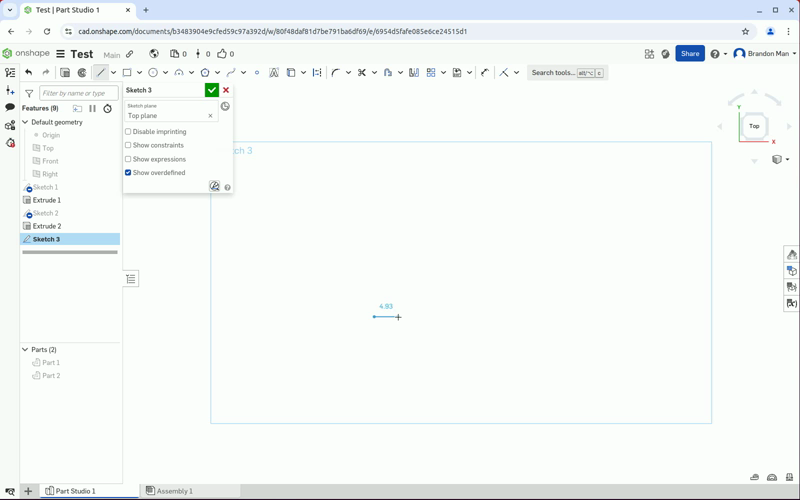
mouse_move(428, 316)
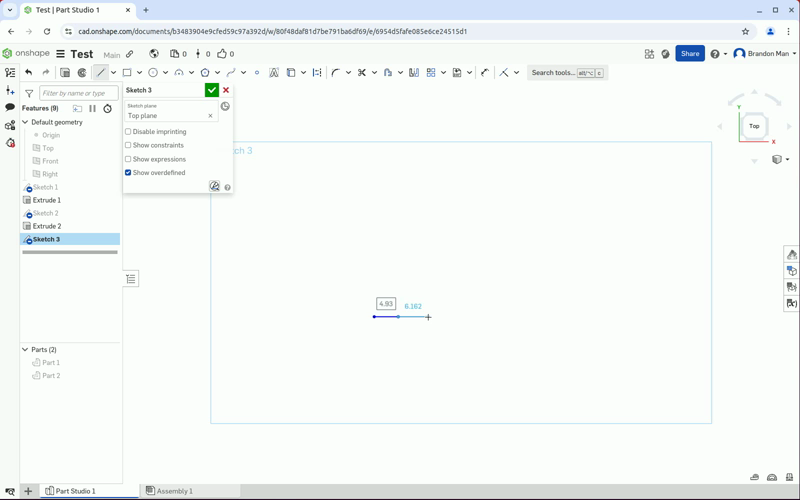
mouse_move(398, 294)
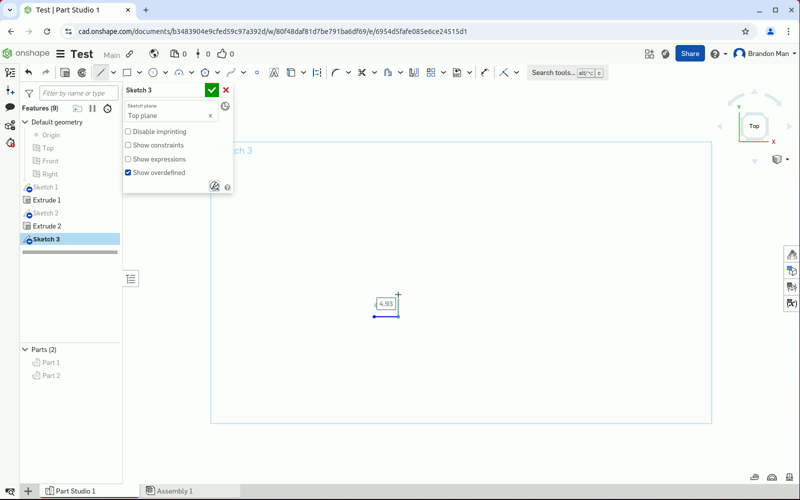
click(398, 294)
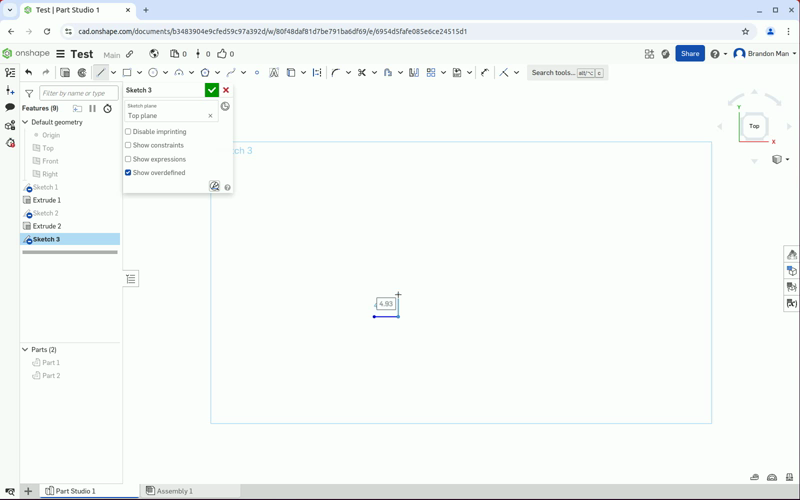
key_up(shift)
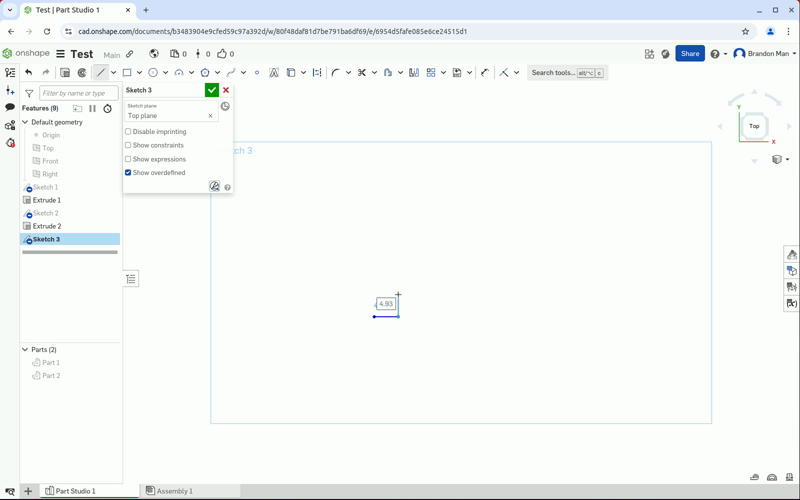
key_down(shift)
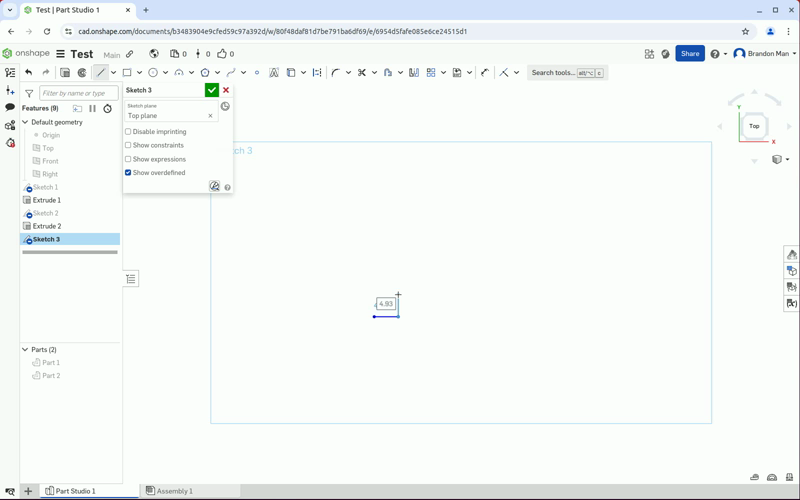
mouse_move(428, 294)
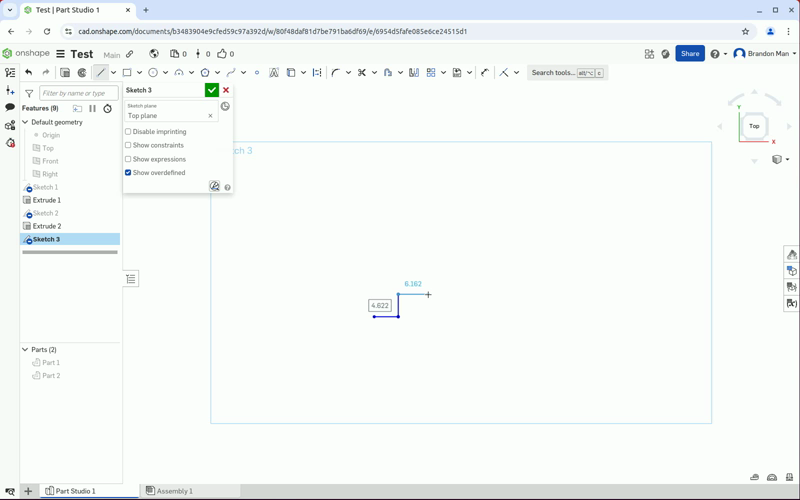
mouse_move(374, 294)
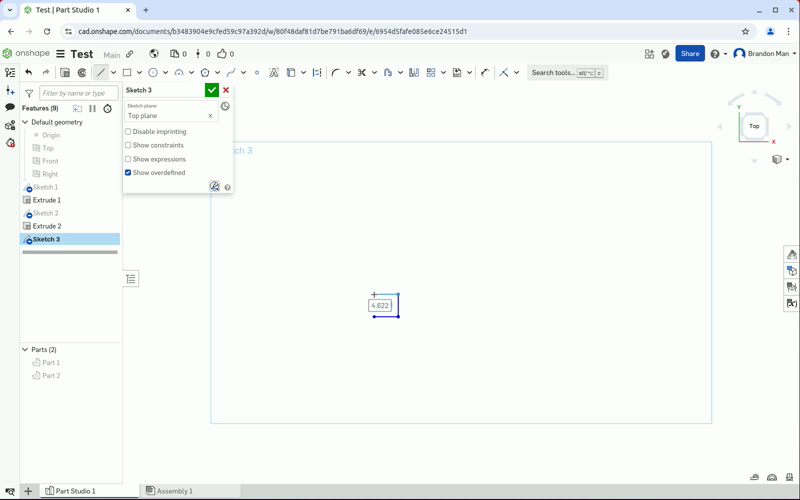
click(374, 294)
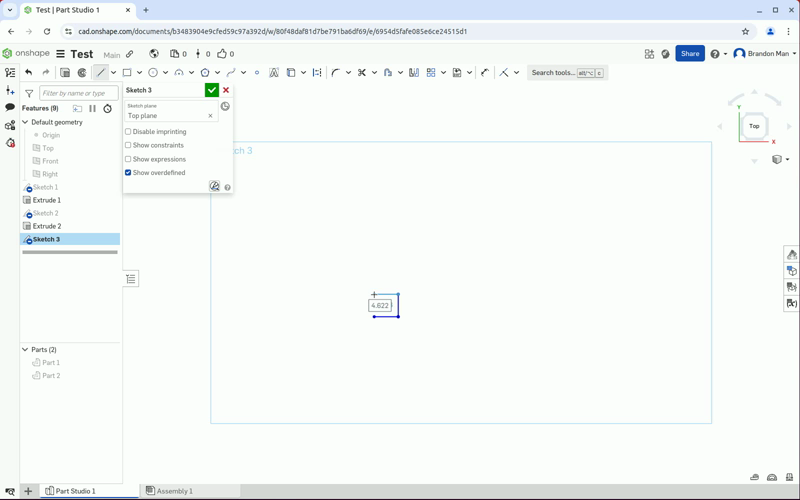
key_up(shift)
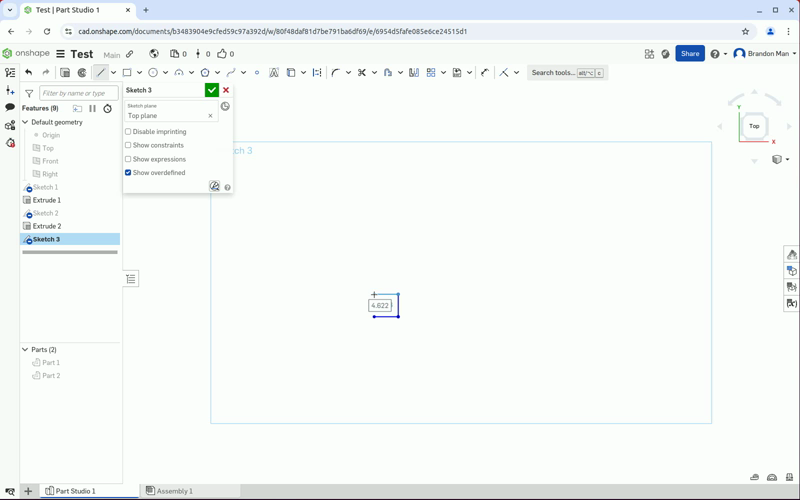
mouse_move(404, 294)
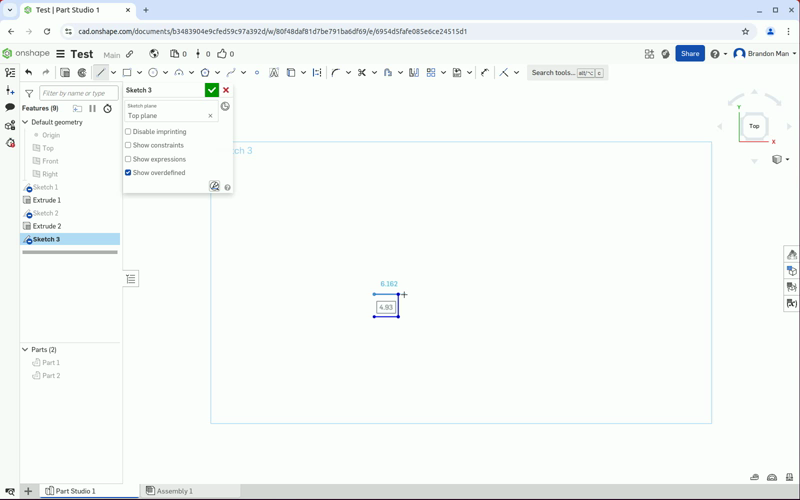
key_down(shift)
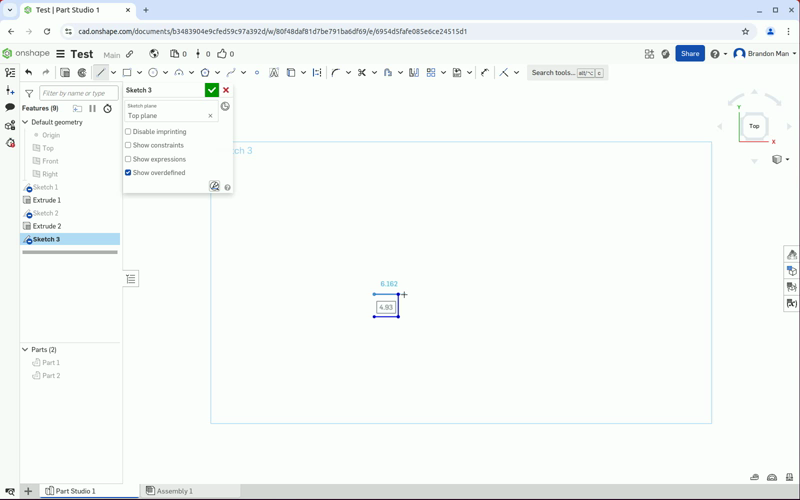
mouse_move(374, 316)
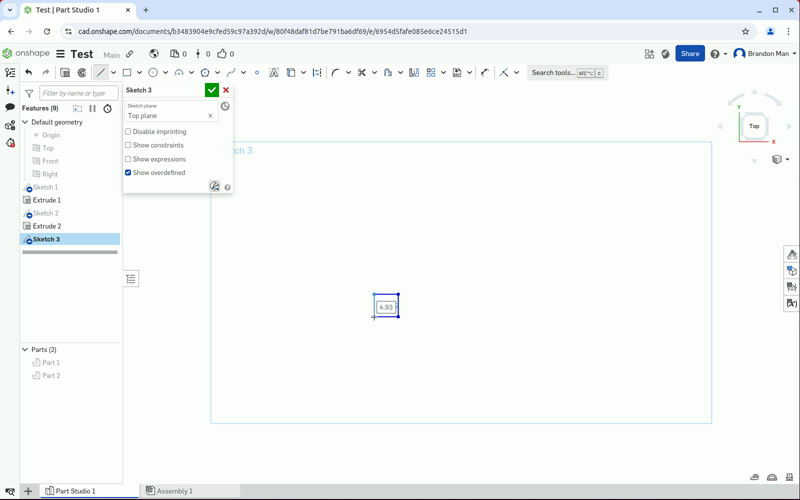
key_up(shift)
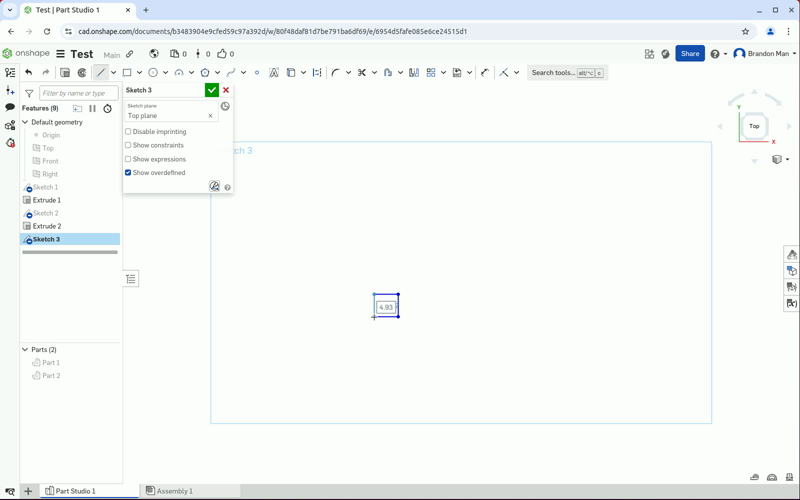
click(374, 316)
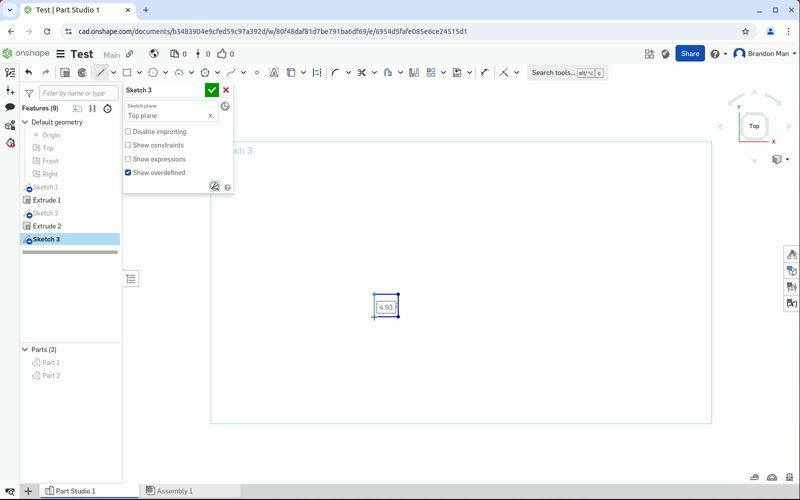
key(esc)
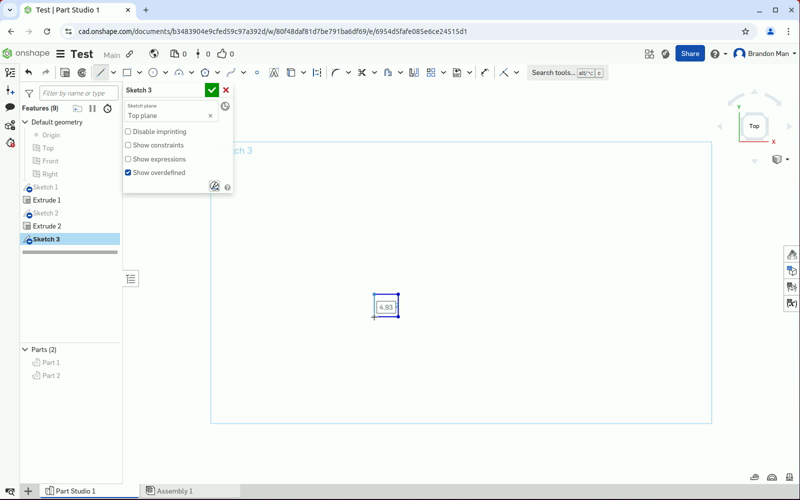
mouse_move(376, 300)
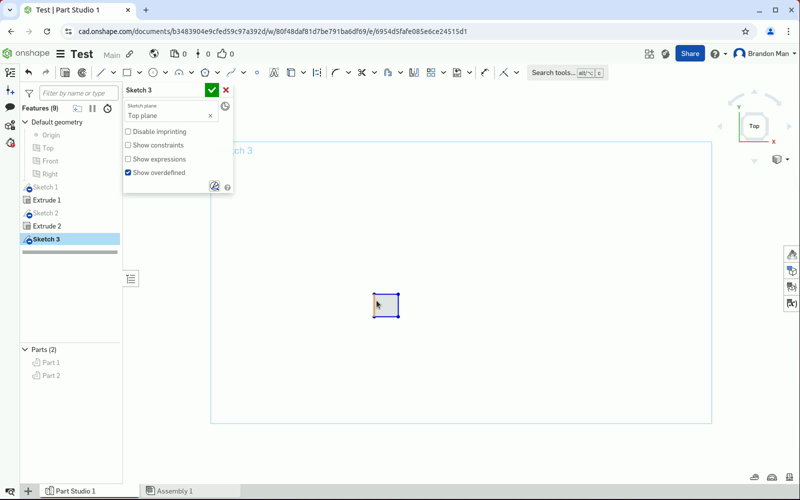
scroll(6)
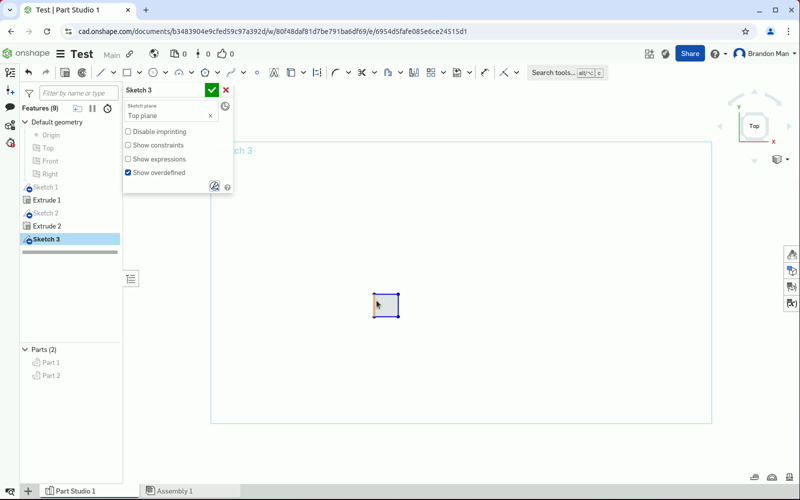
scroll(6)
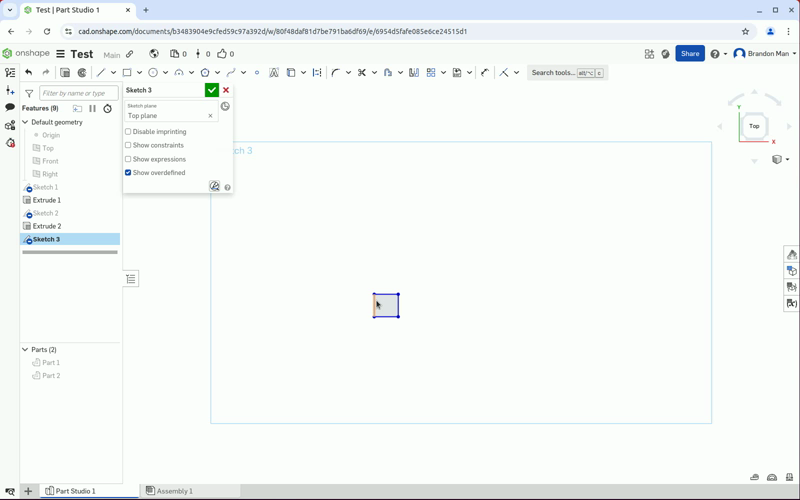
scroll(6)
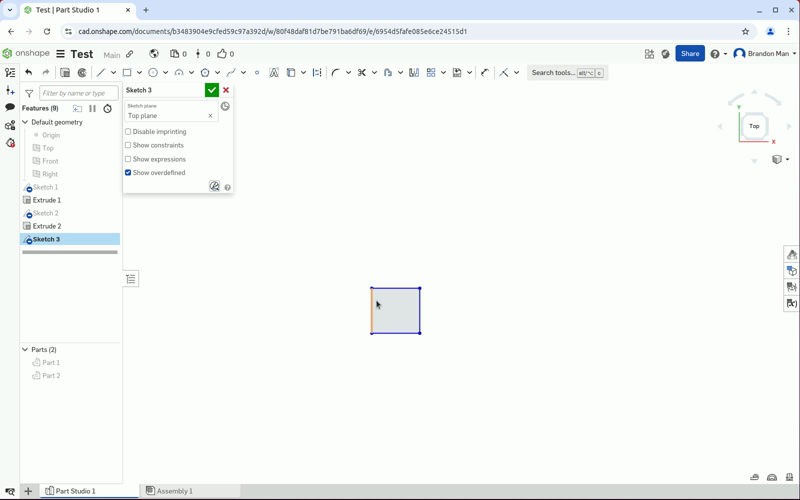
scroll(6)
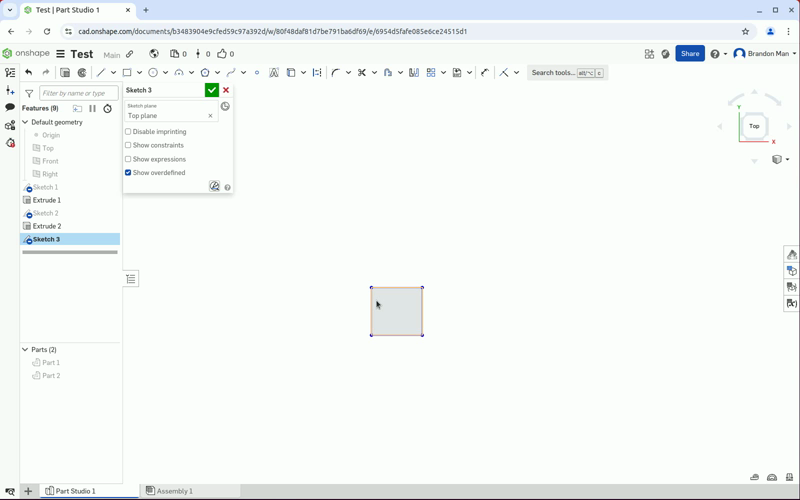
scroll(6)
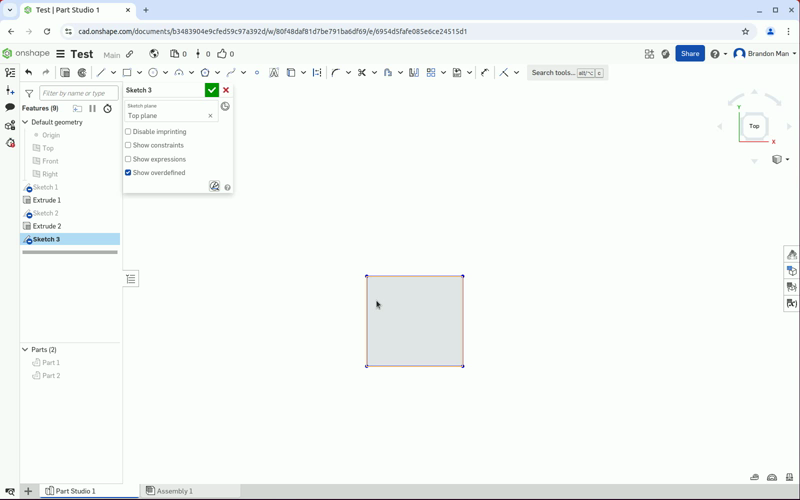
scroll(6)
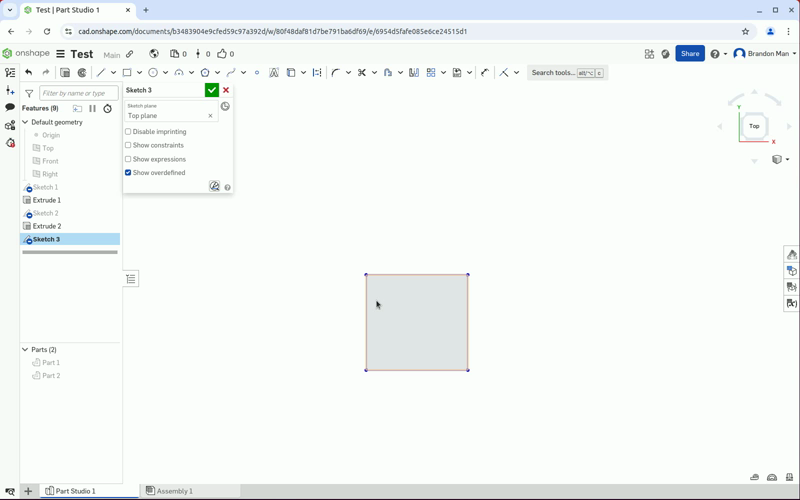
scroll(6)
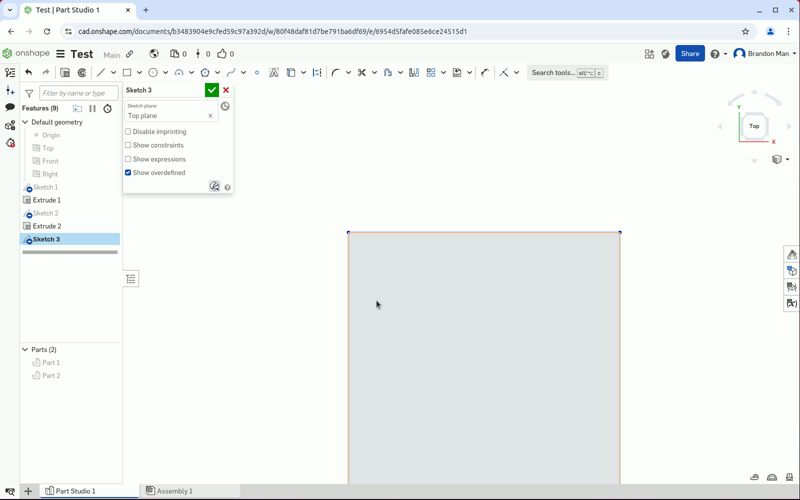
click(376, 300)
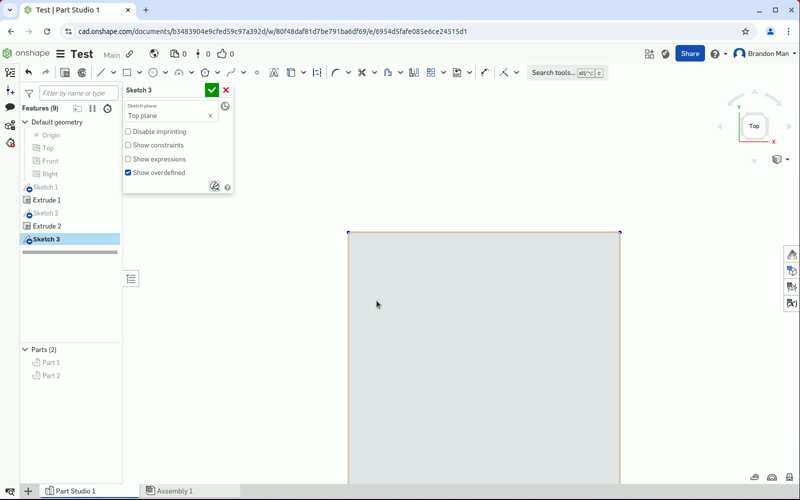
scroll(-6)
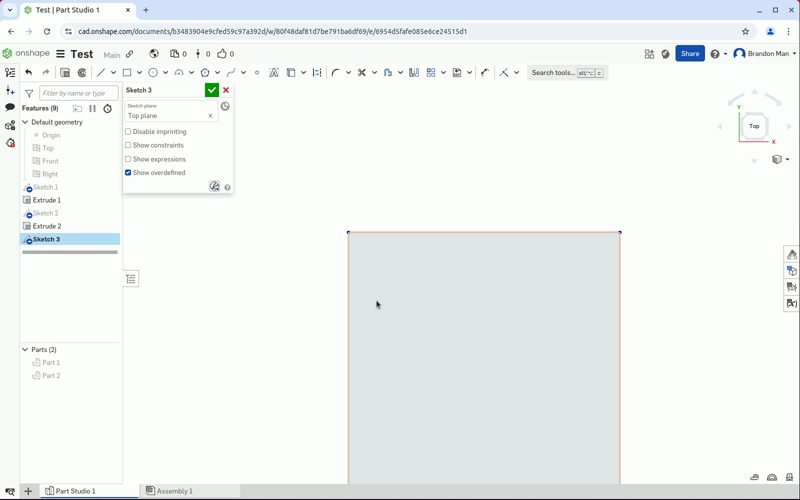
scroll(-6)
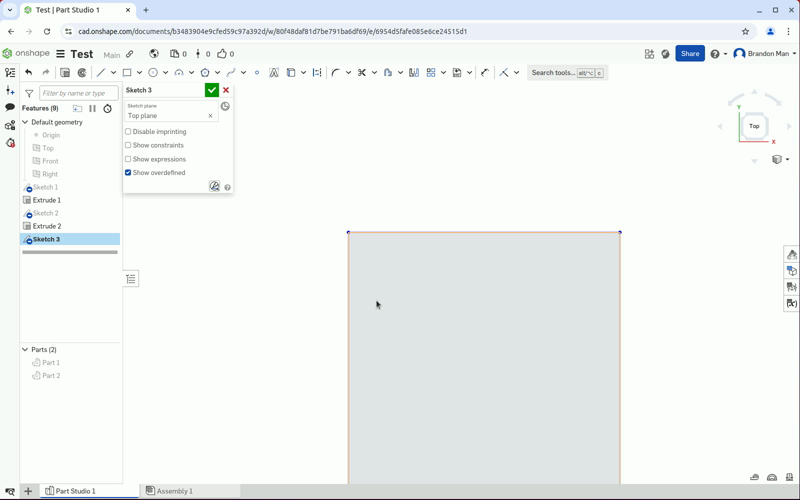
scroll(-6)
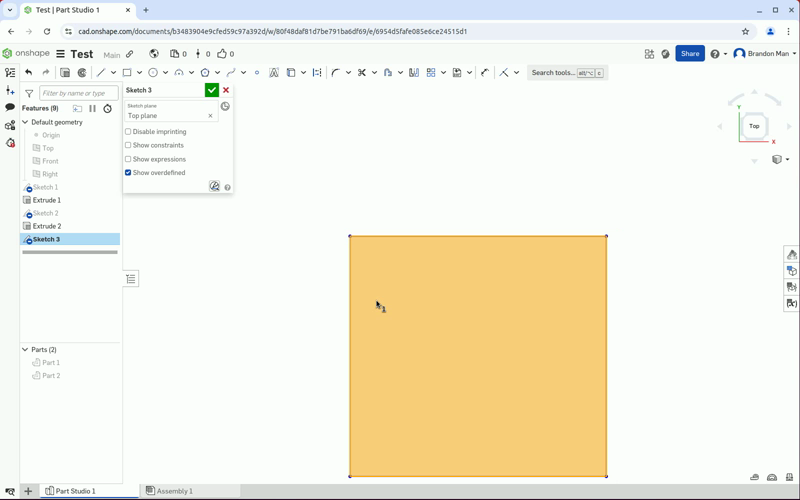
scroll(-6)
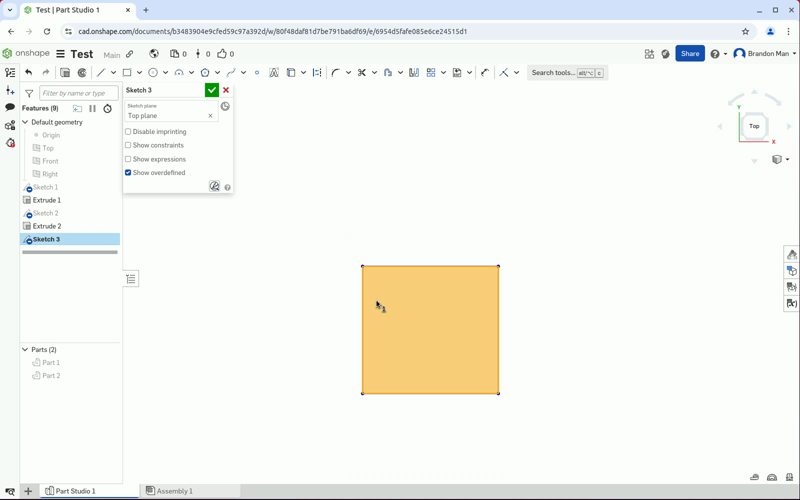
scroll(-6)
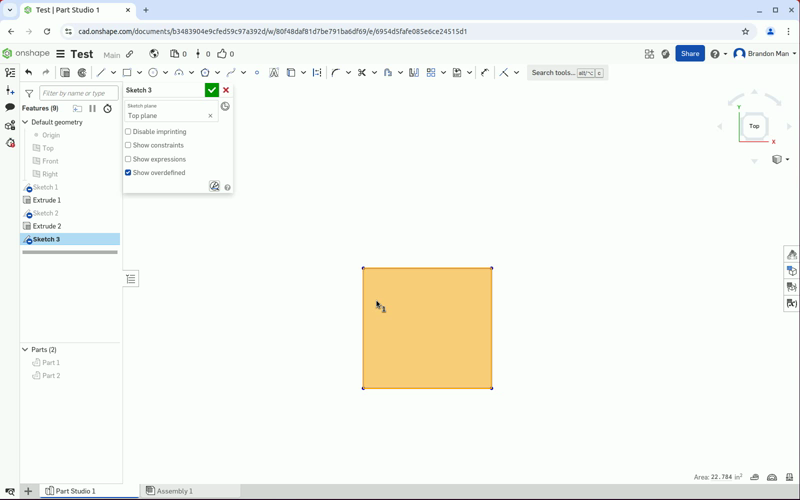
scroll(-6)
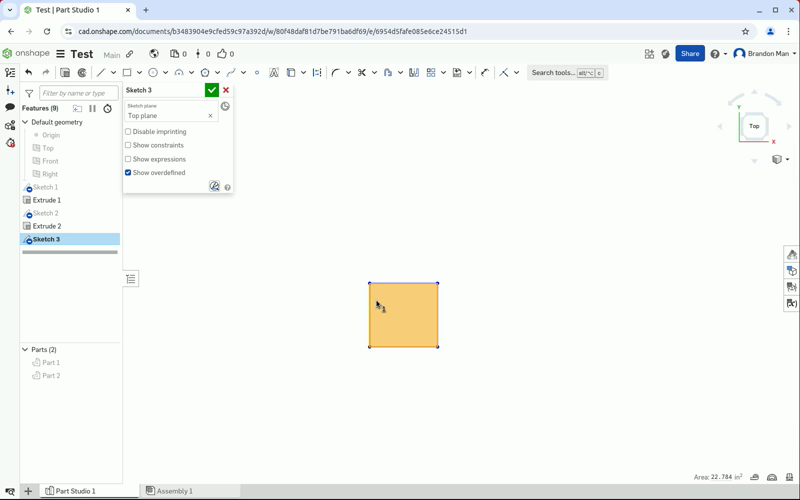
scroll(-6)
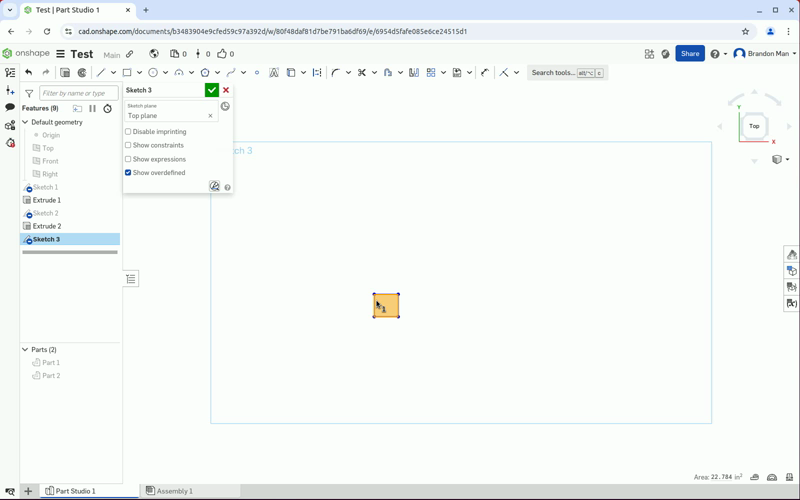
mouse_move(73, 352)
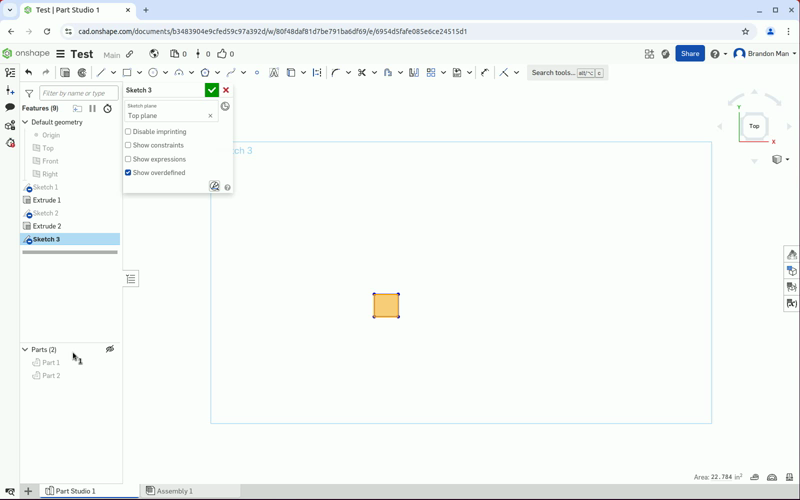
key(shift+y)
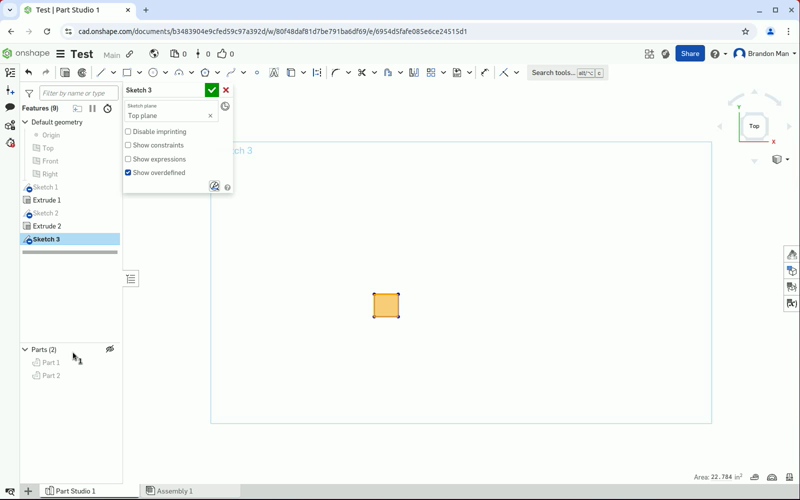
key(shift+e)
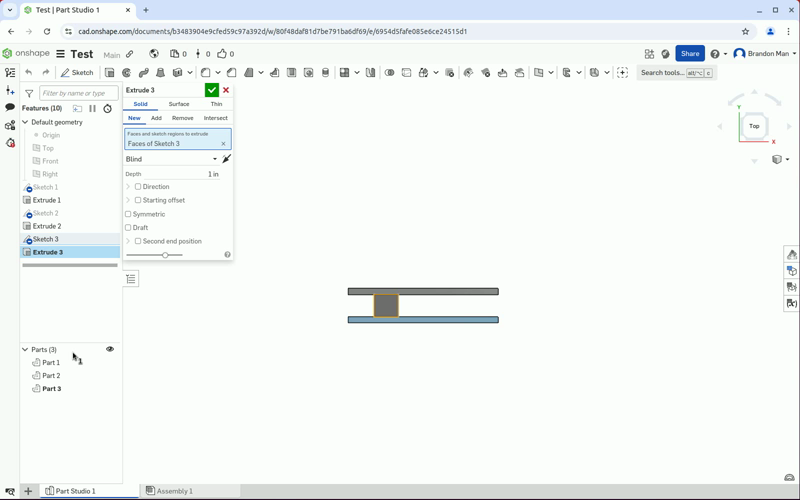
mouse_move(143, 106)
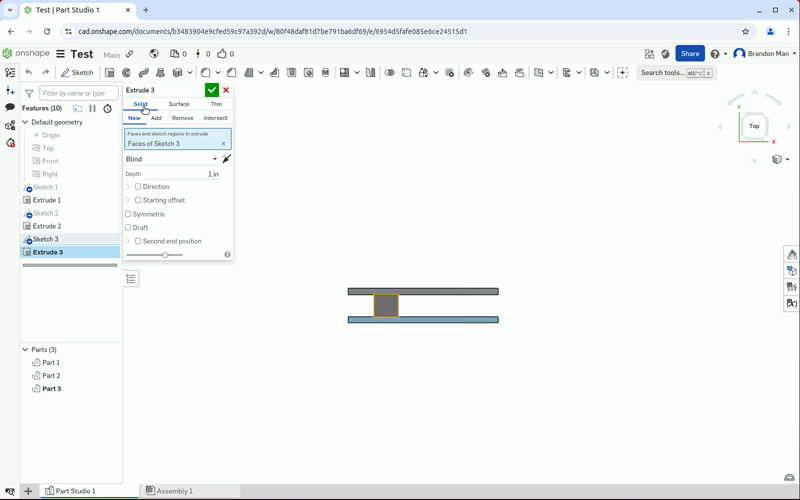
click(143, 106)
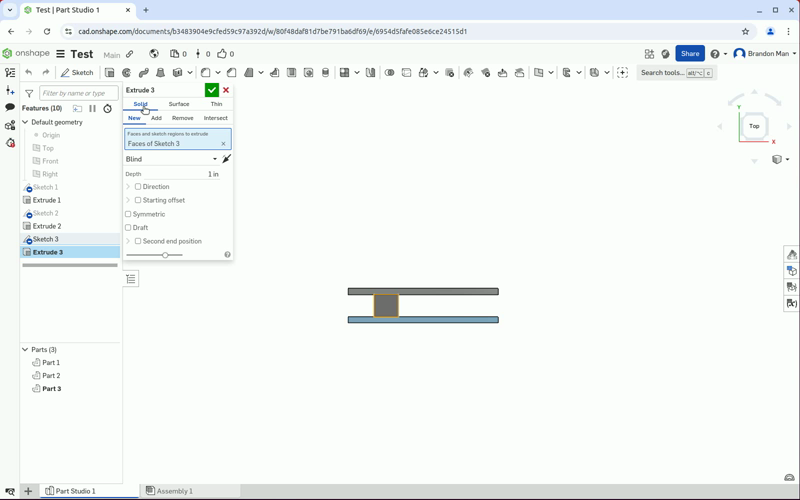
mouse_move(137, 120)
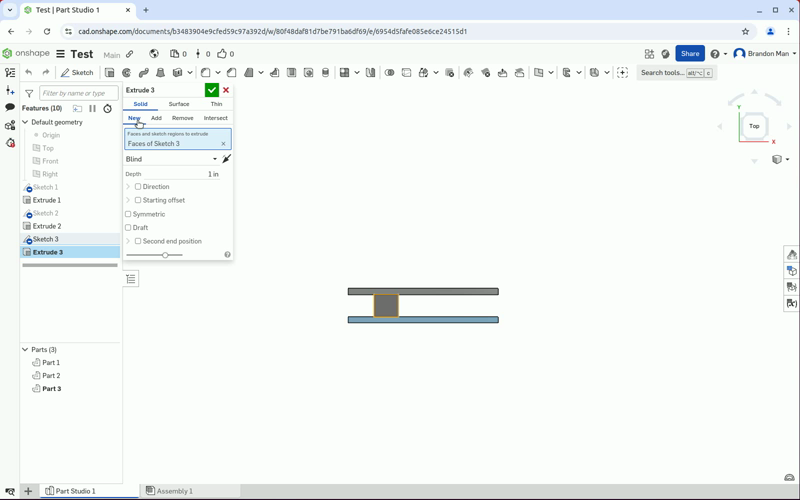
click(137, 120)
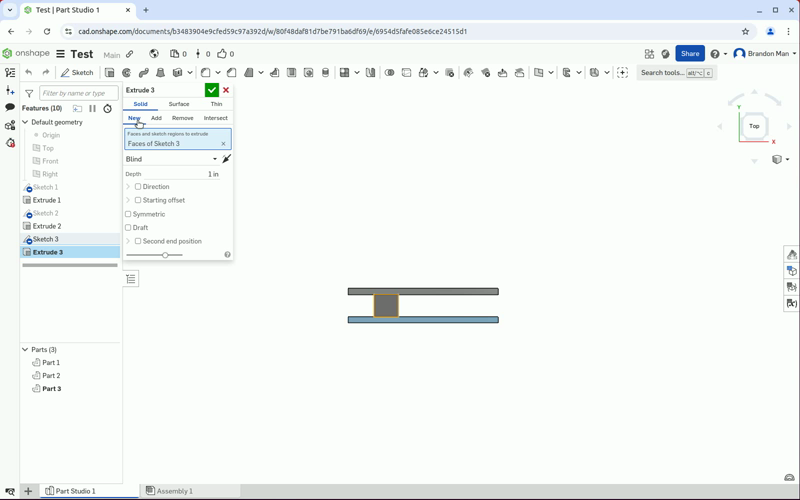
key(tab, 4)
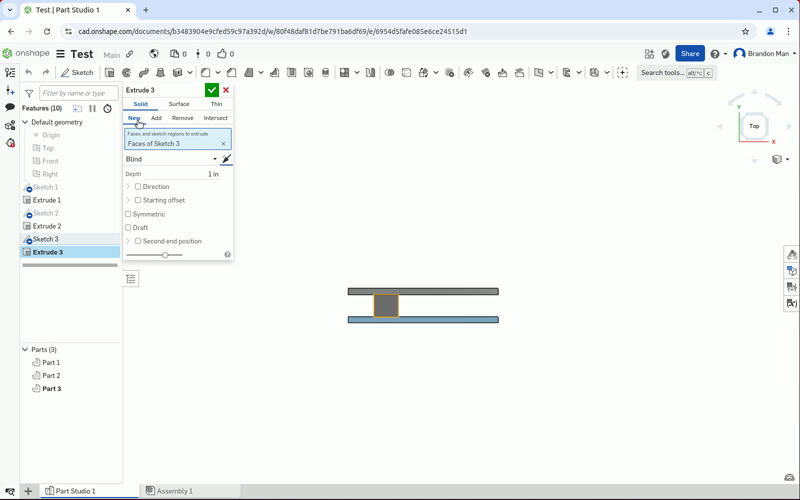
text(2.166)
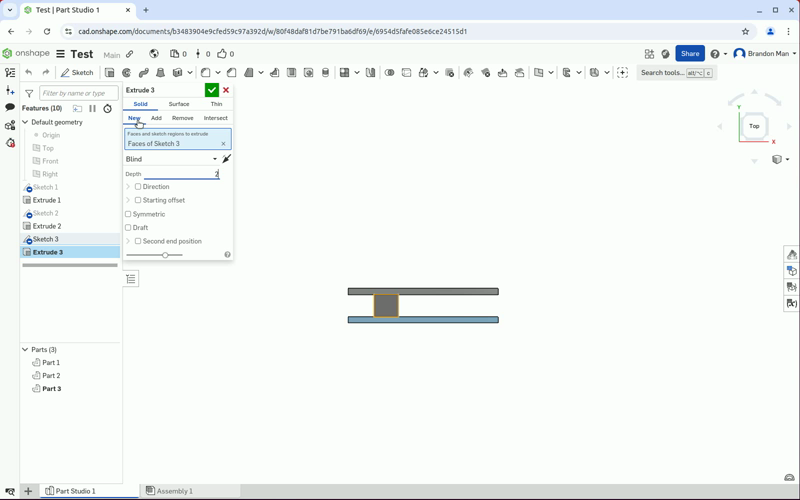
key(enter)
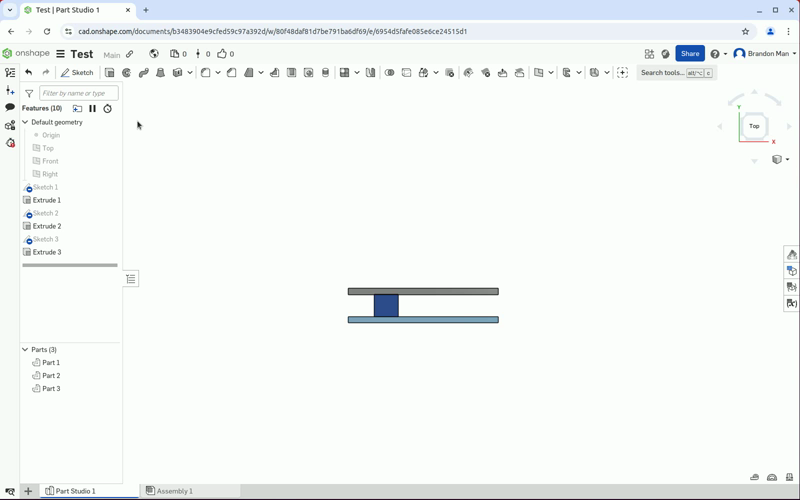
key(shift+h)
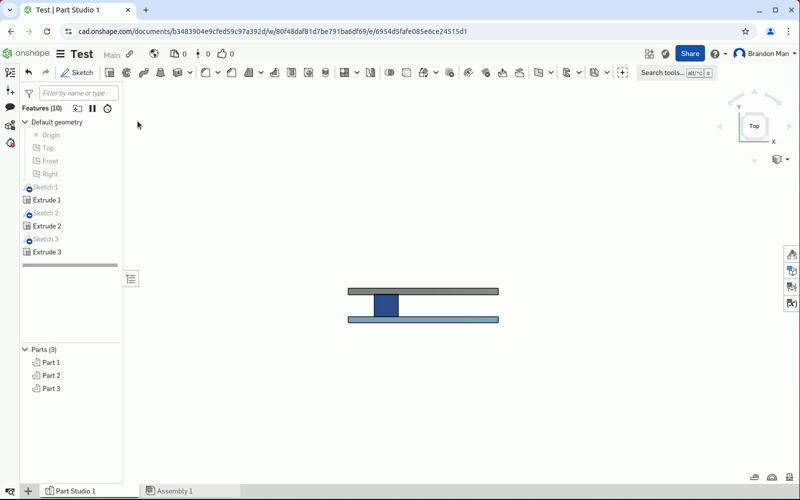
key(shift+h)
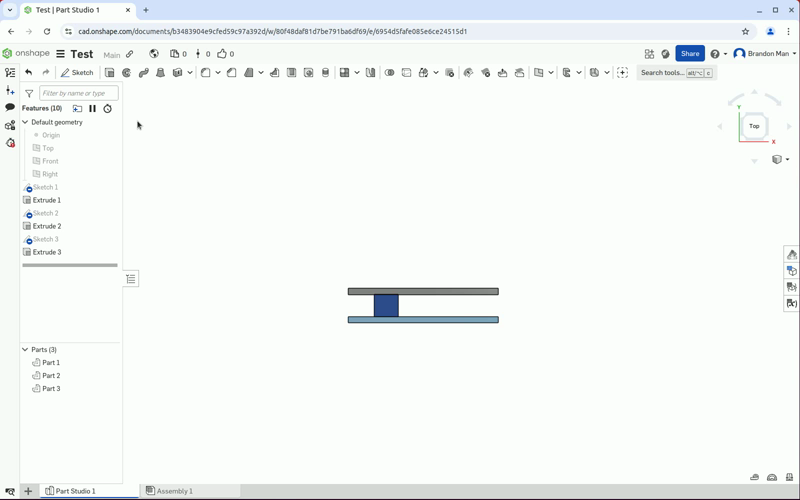
mouse_move(73, 189)
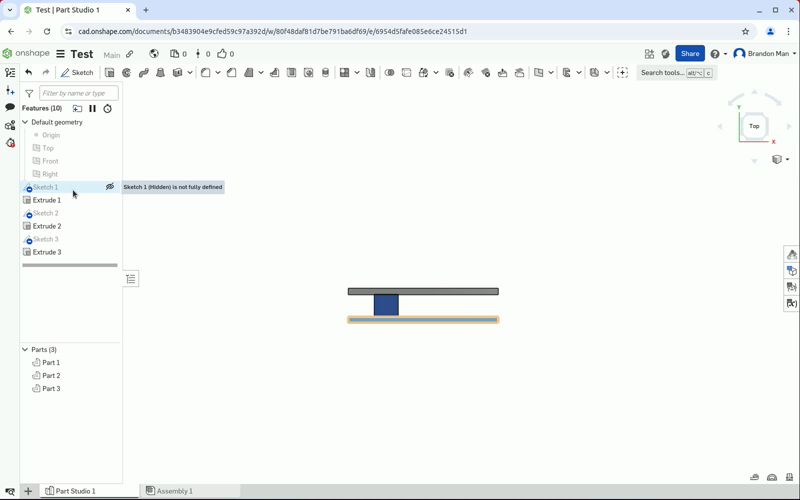
click(73, 189)
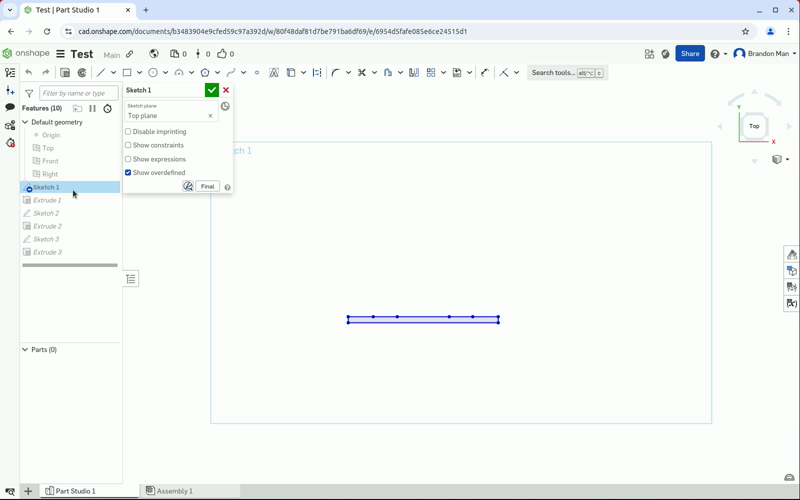
mouse_move(229, 92)
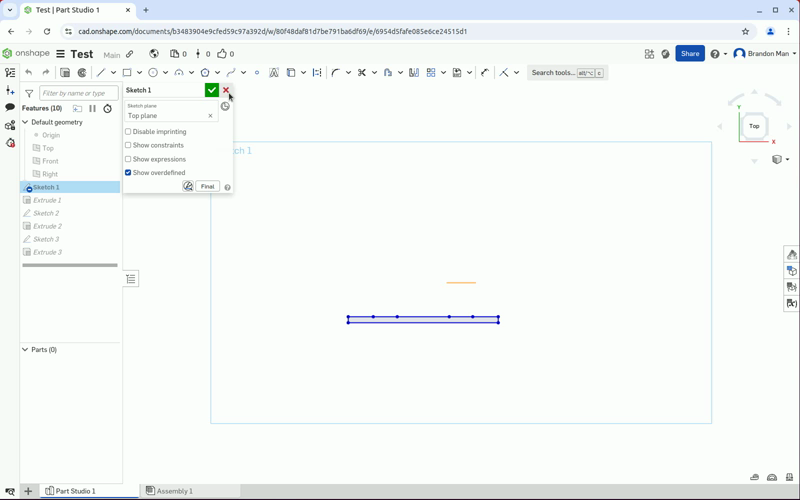
click(229, 92)
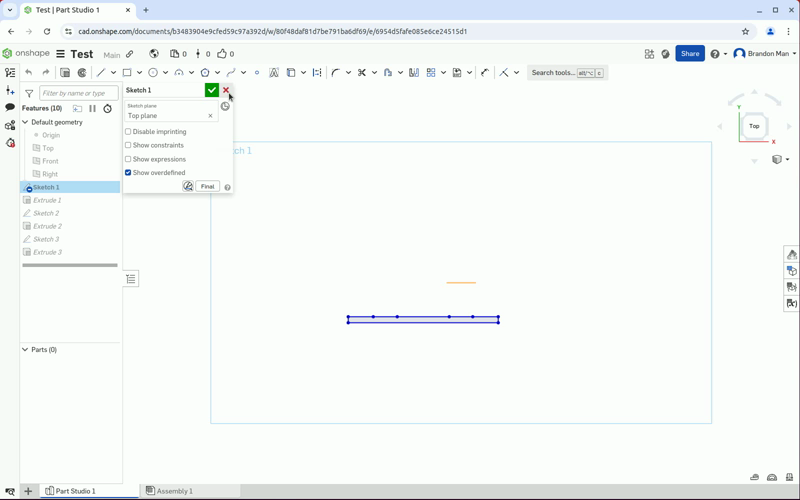
key(shift+s)
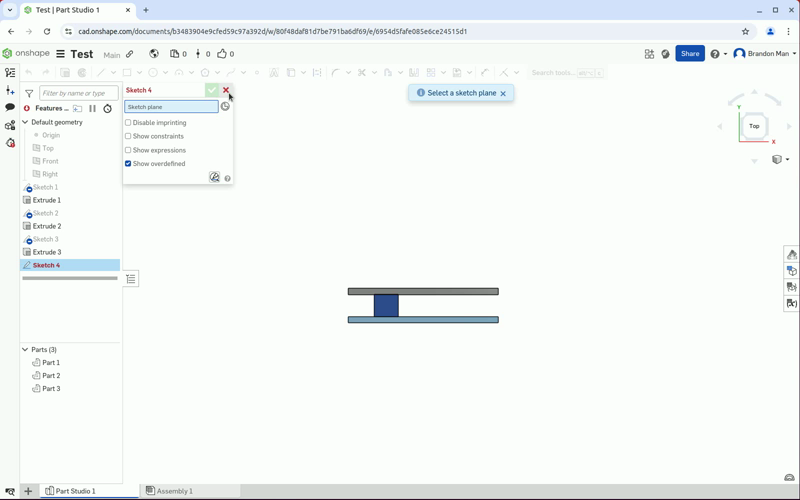
mouse_move(73, 150)
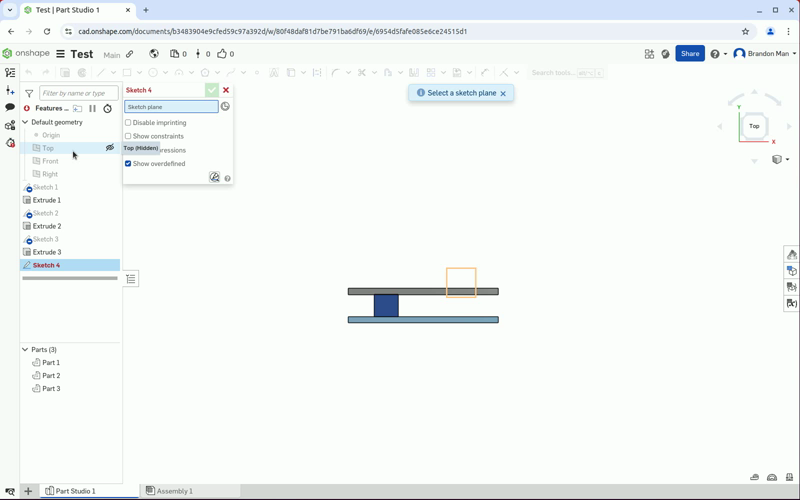
click(73, 150)
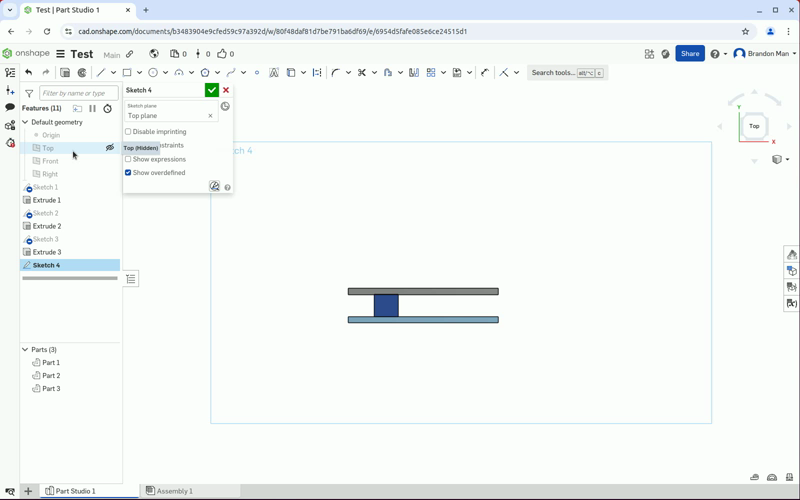
mouse_move(73, 352)
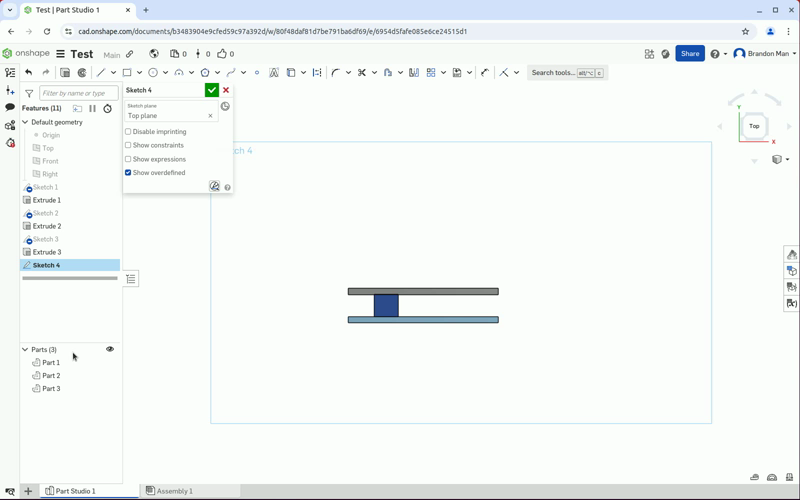
key(y)
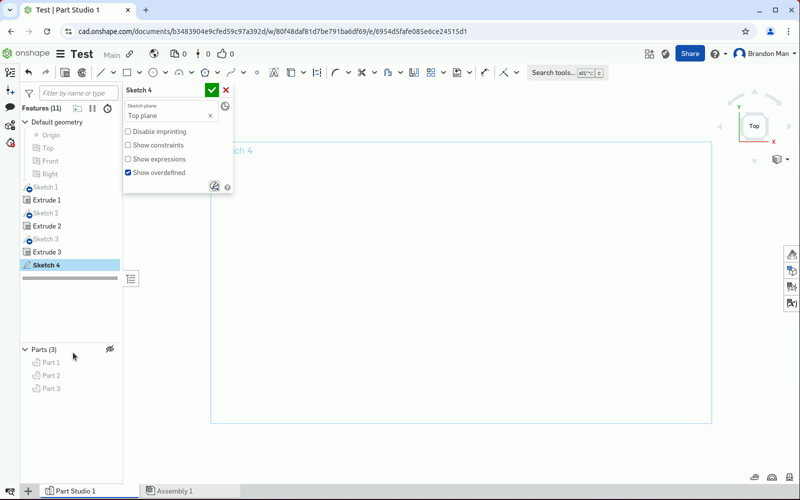
key(l)
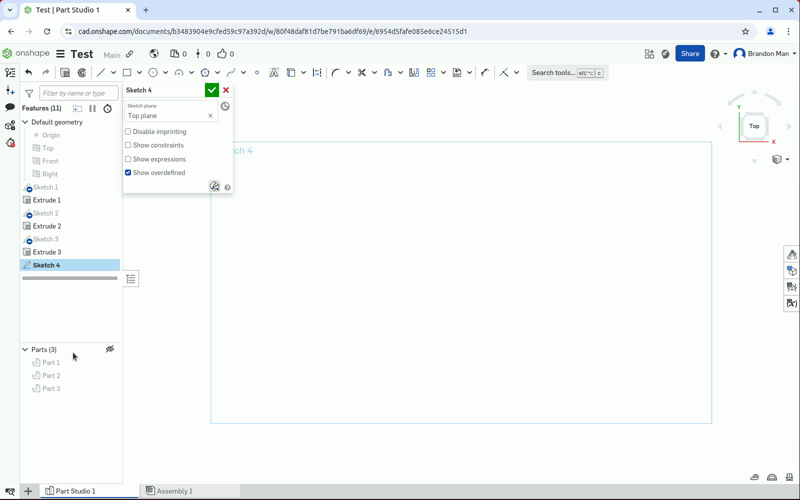
key_down(shift)
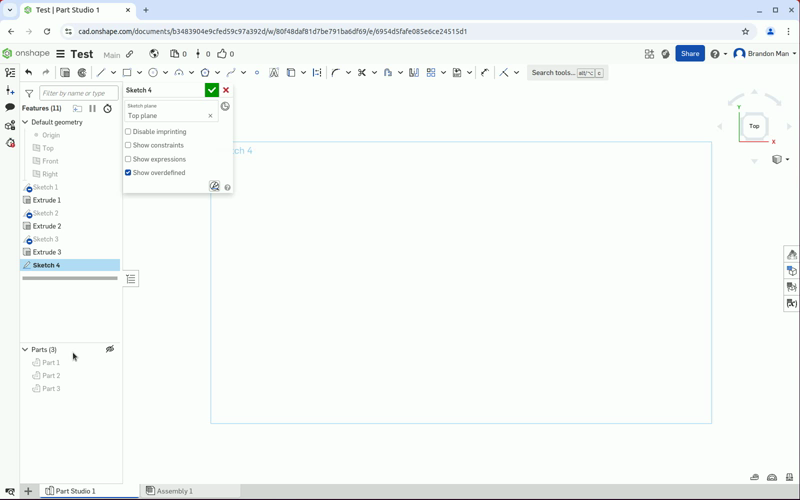
mouse_move(449, 316)
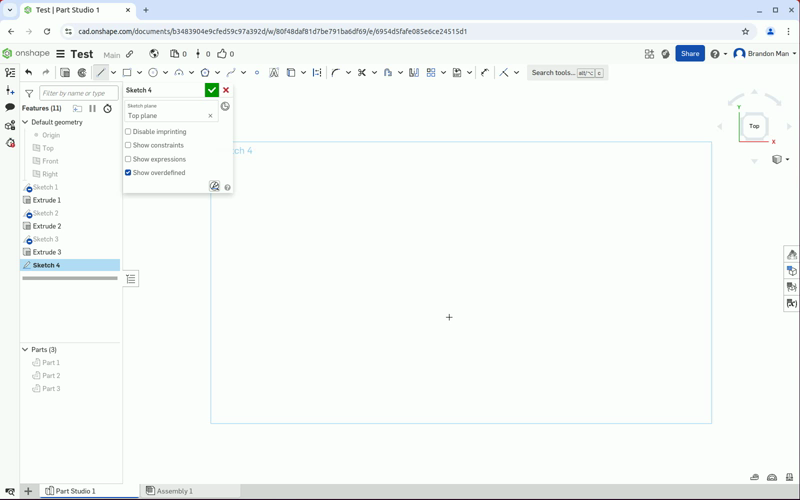
click(449, 316)
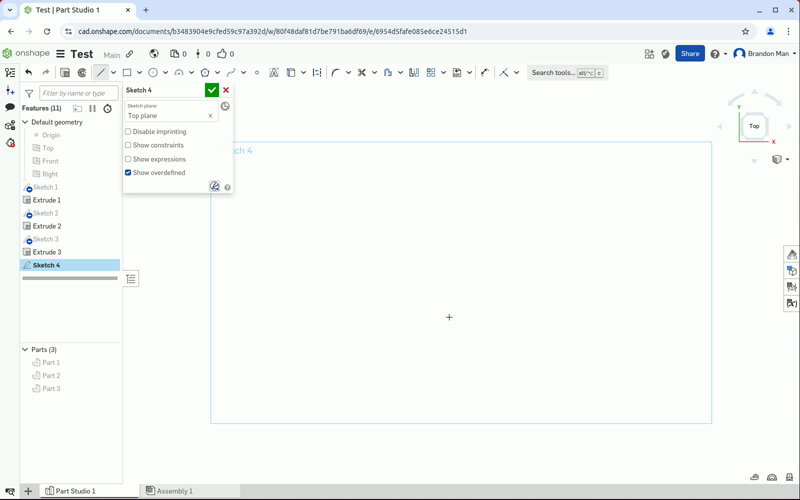
key_up(shift)
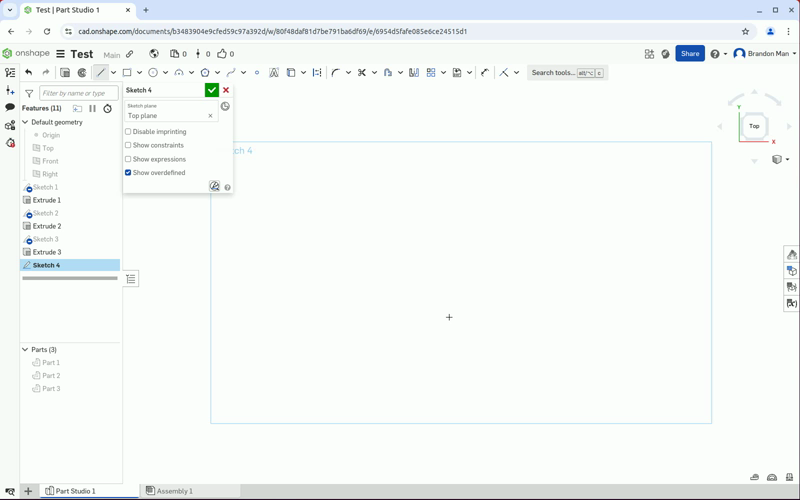
key_down(shift)
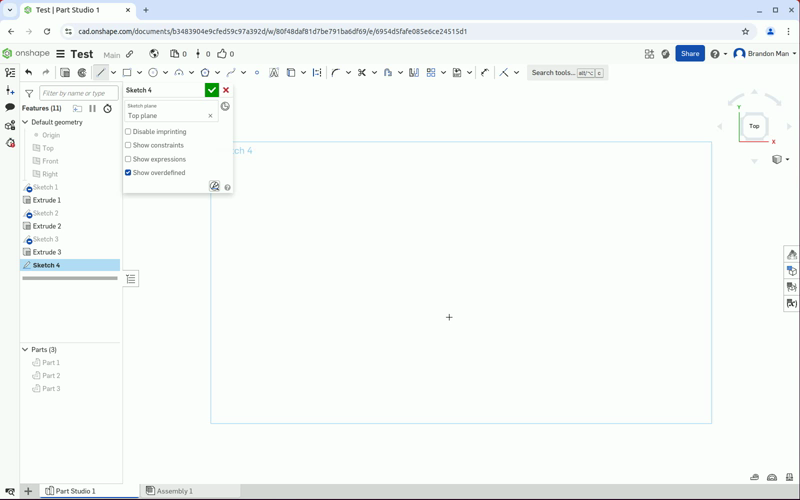
mouse_move(479, 316)
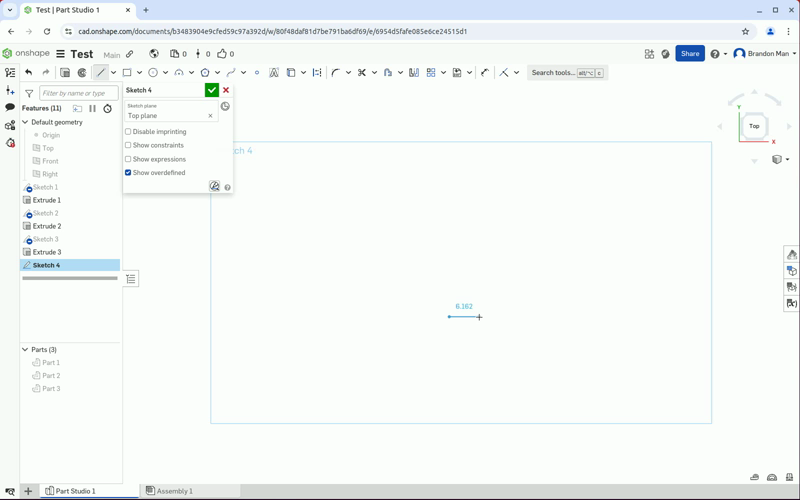
mouse_move(473, 316)
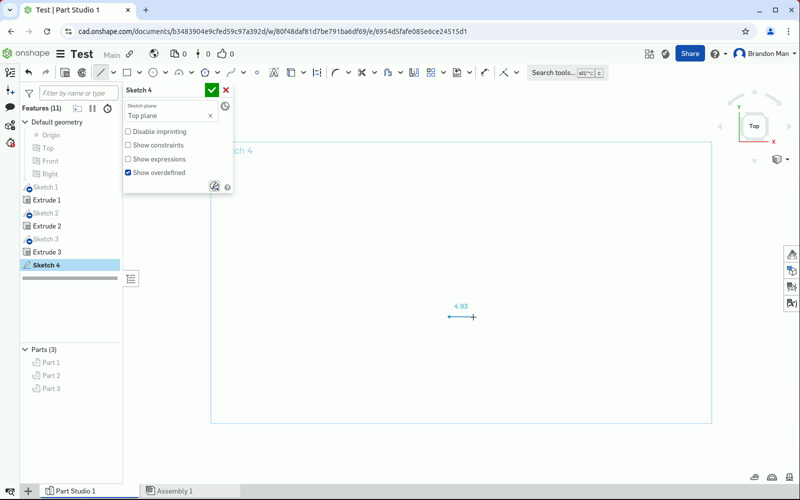
click(473, 316)
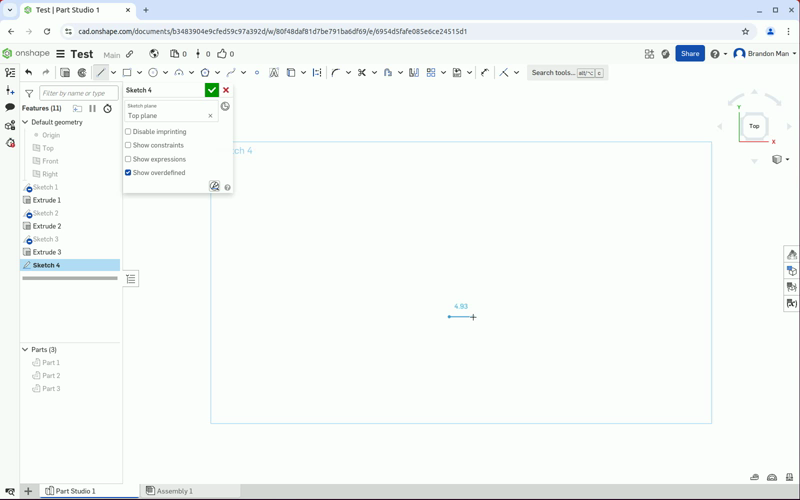
key_up(shift)
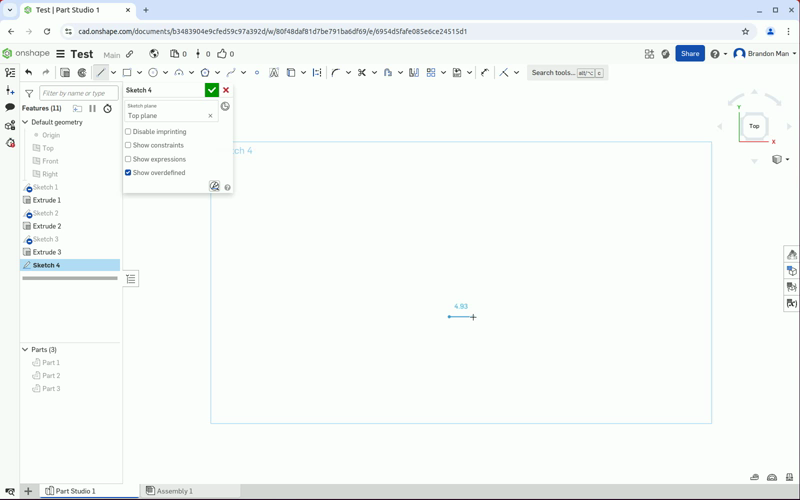
key_down(shift)
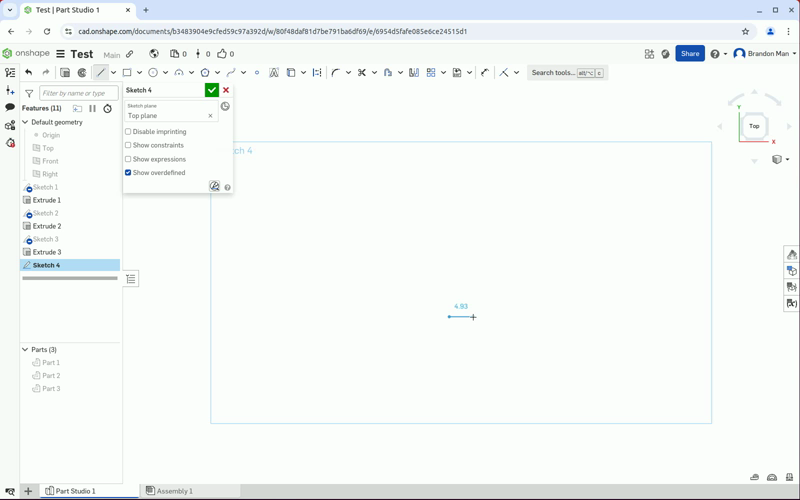
mouse_move(503, 316)
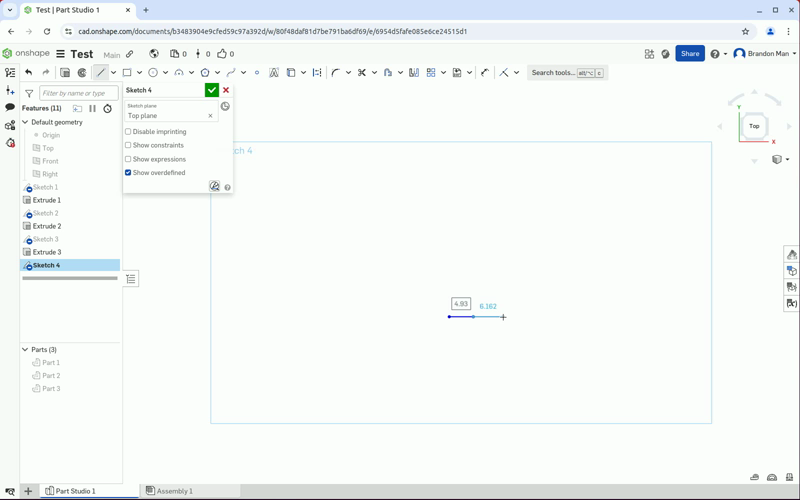
mouse_move(473, 294)
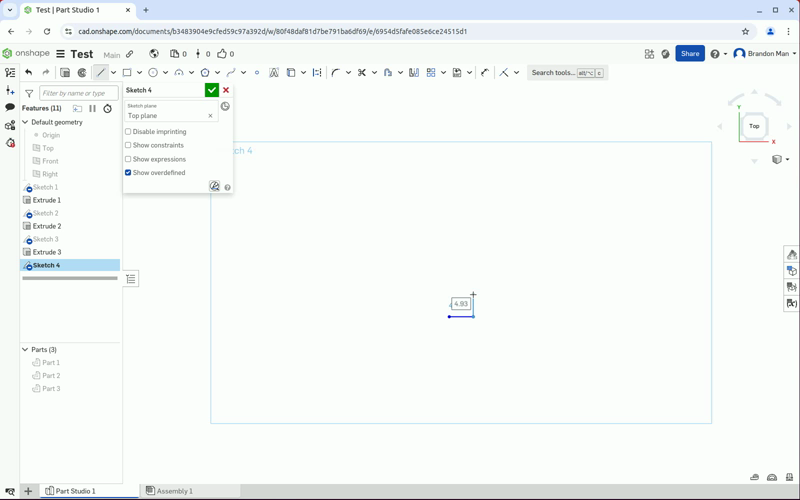
click(473, 294)
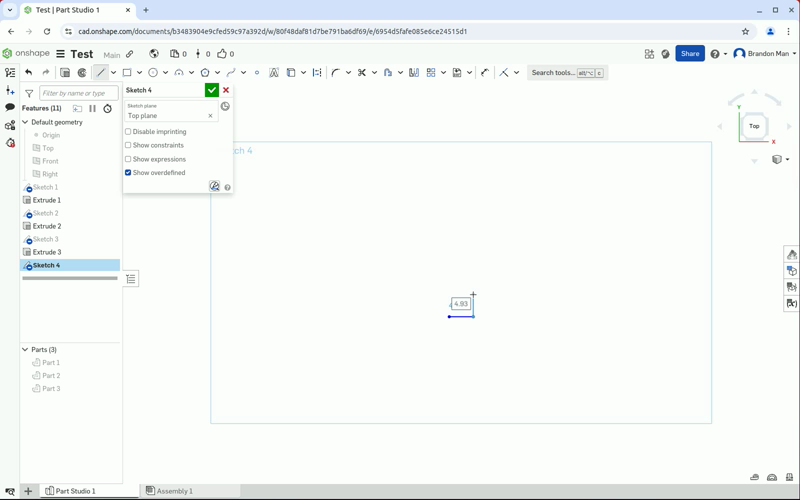
key_up(shift)
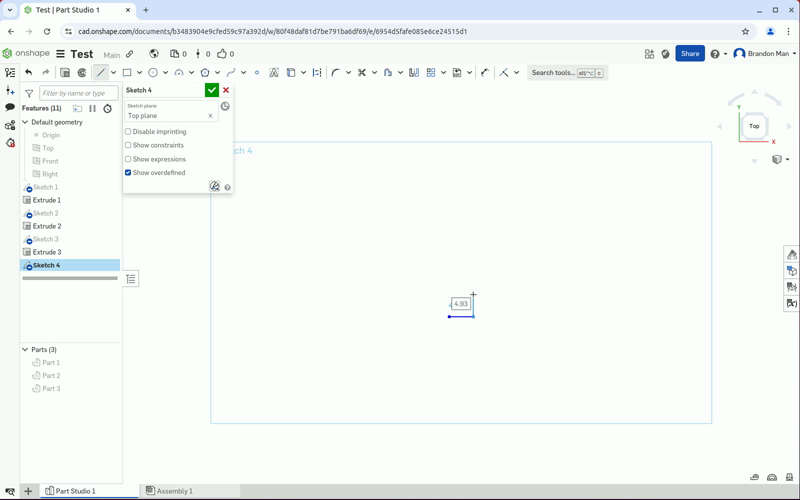
key_down(shift)
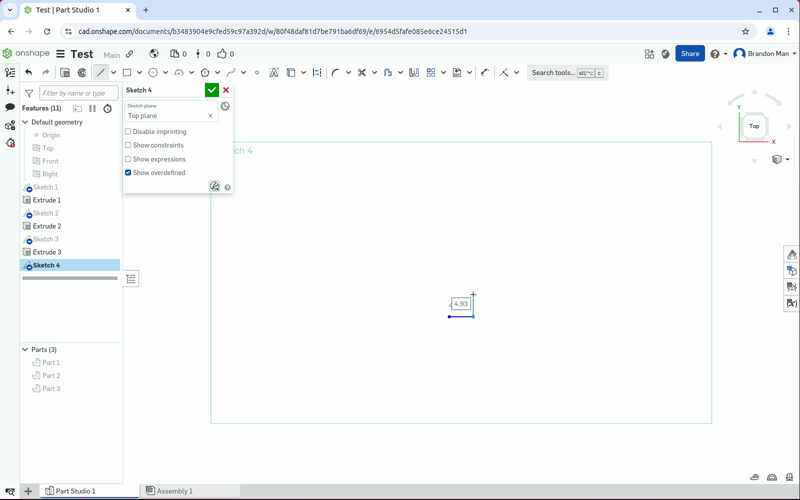
mouse_move(503, 294)
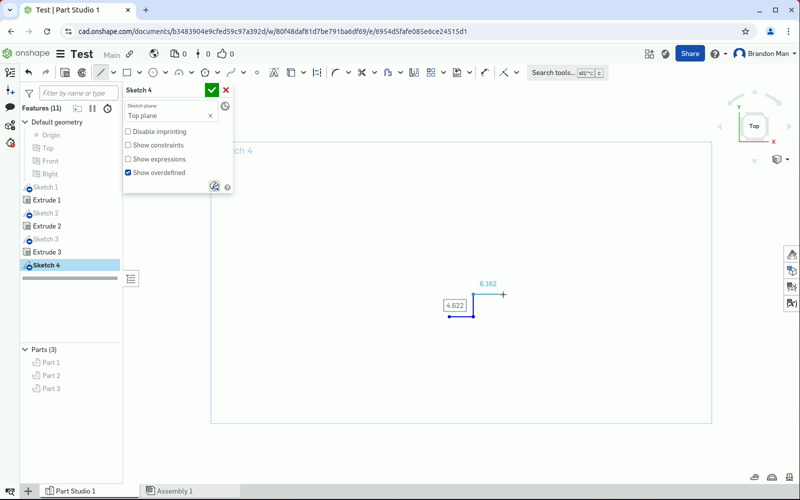
mouse_move(449, 294)
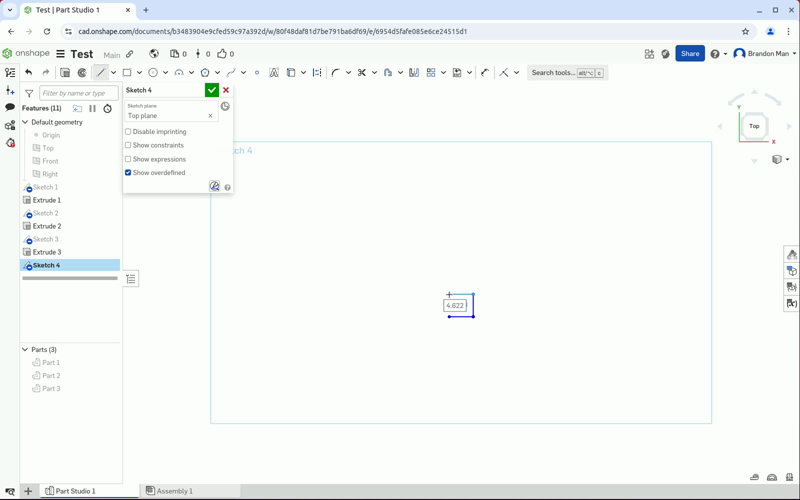
click(449, 294)
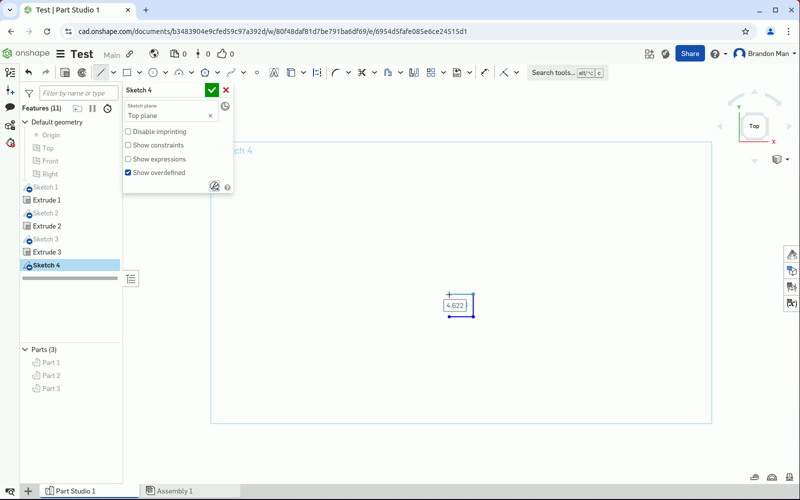
key_up(shift)
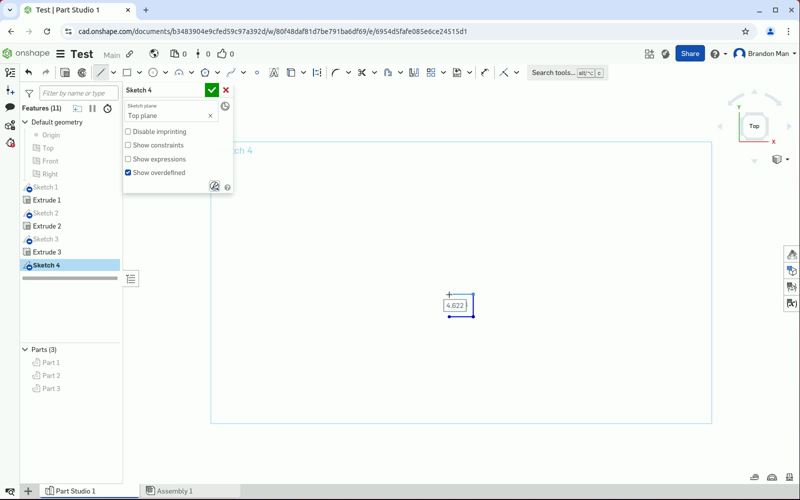
mouse_move(479, 294)
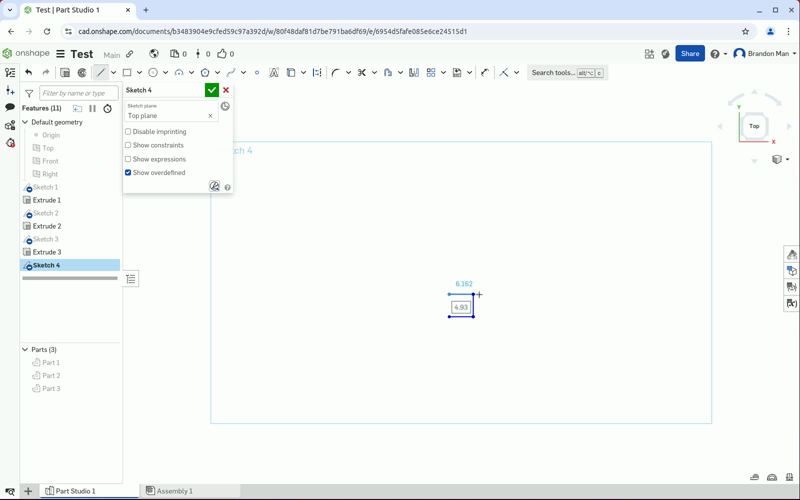
key_down(shift)
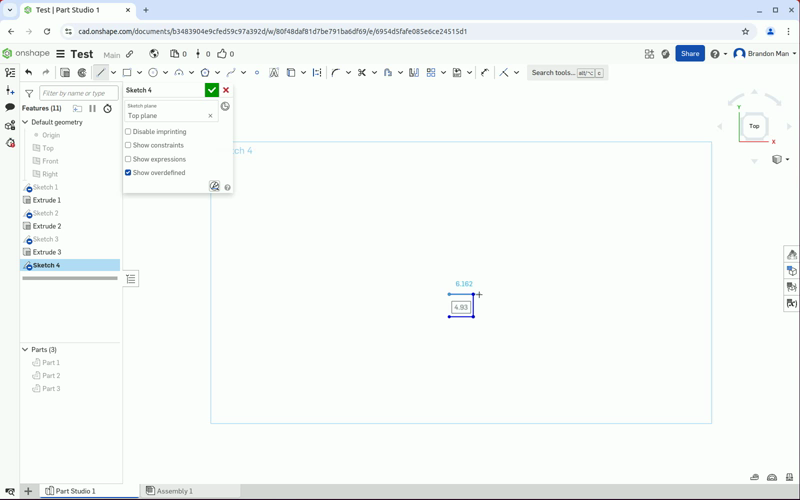
mouse_move(449, 316)
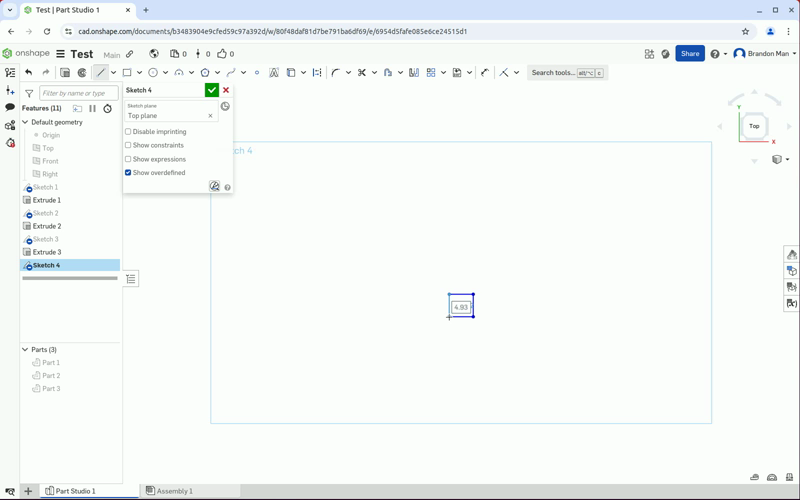
key_up(shift)
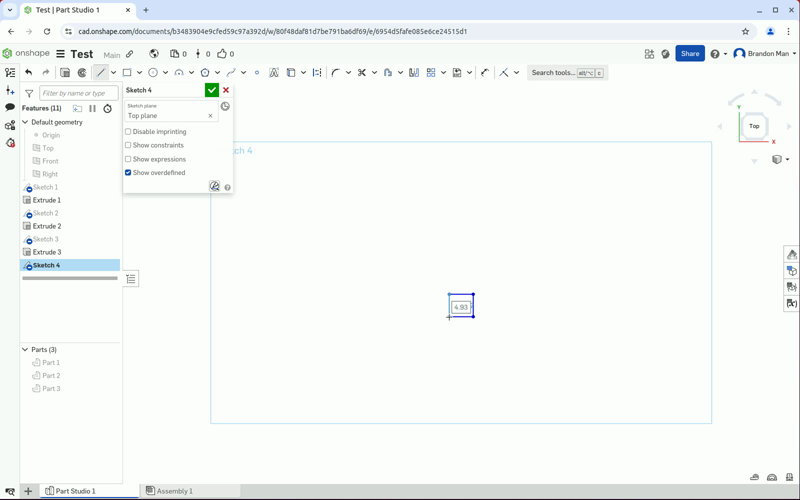
click(449, 316)
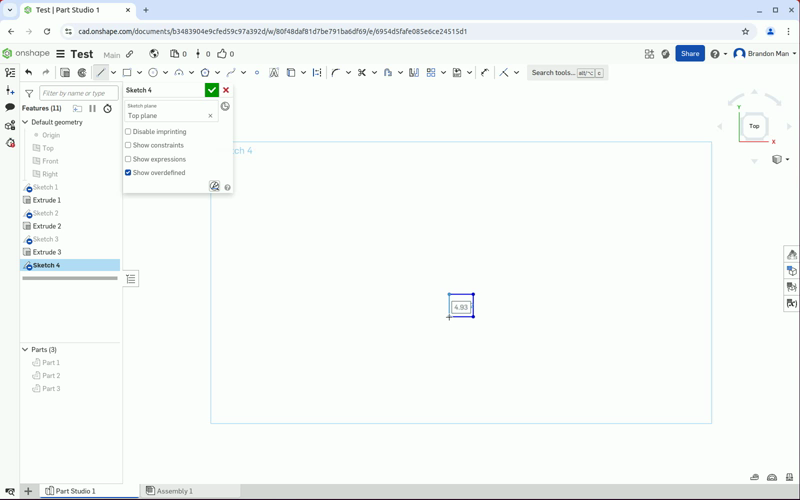
key(esc)
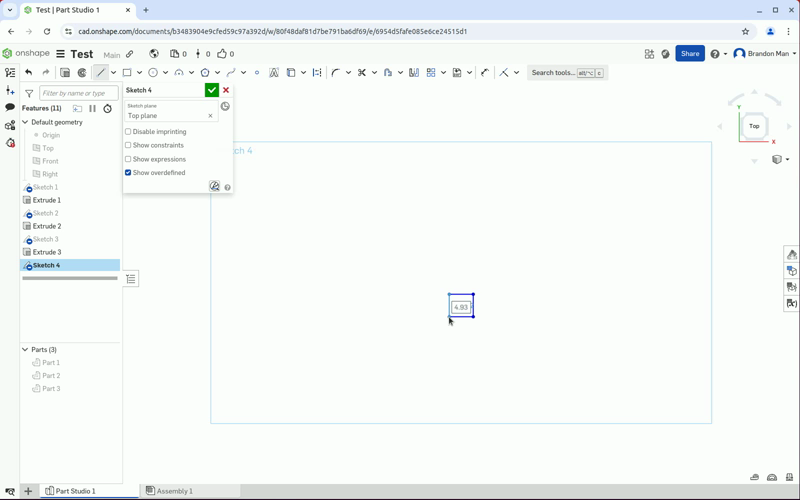
mouse_move(461, 302)
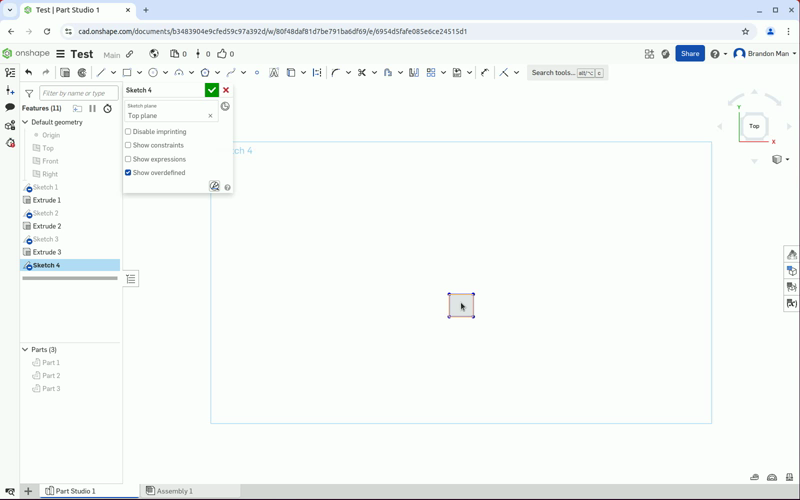
scroll(6)
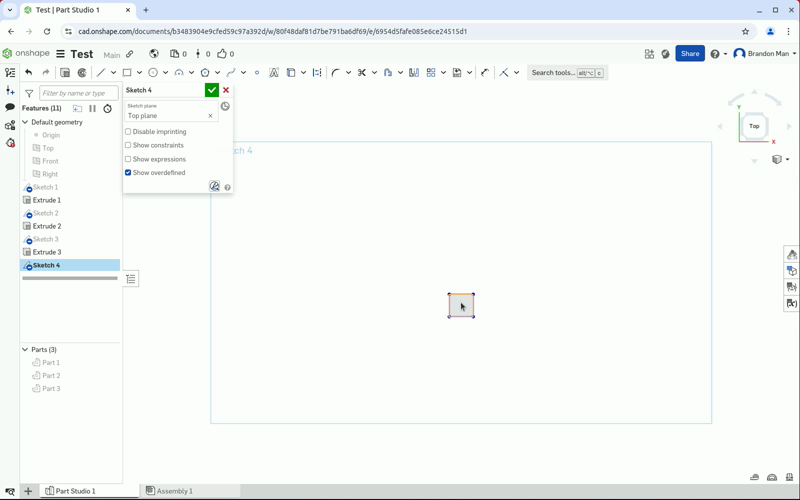
scroll(6)
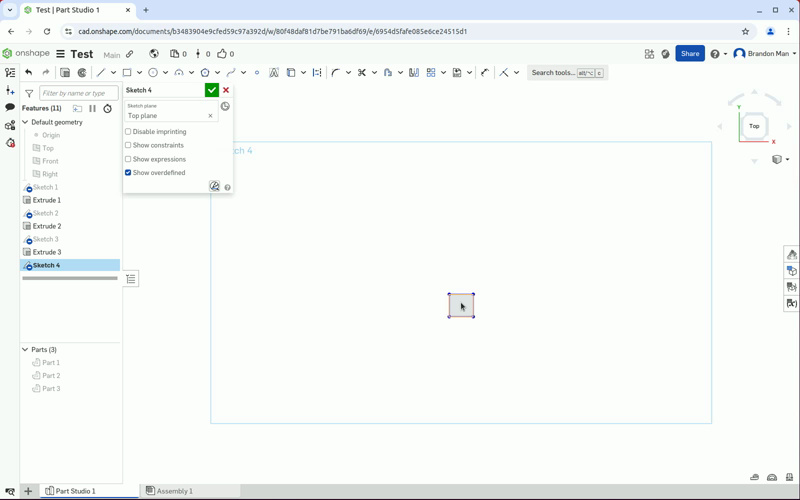
scroll(6)
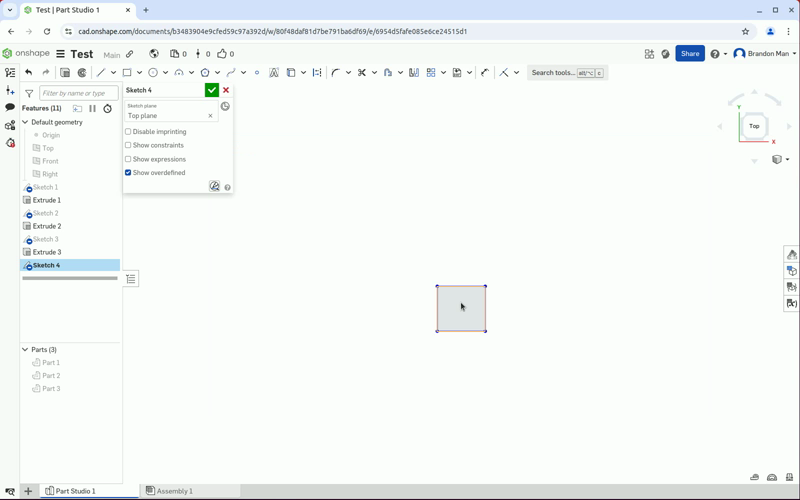
scroll(6)
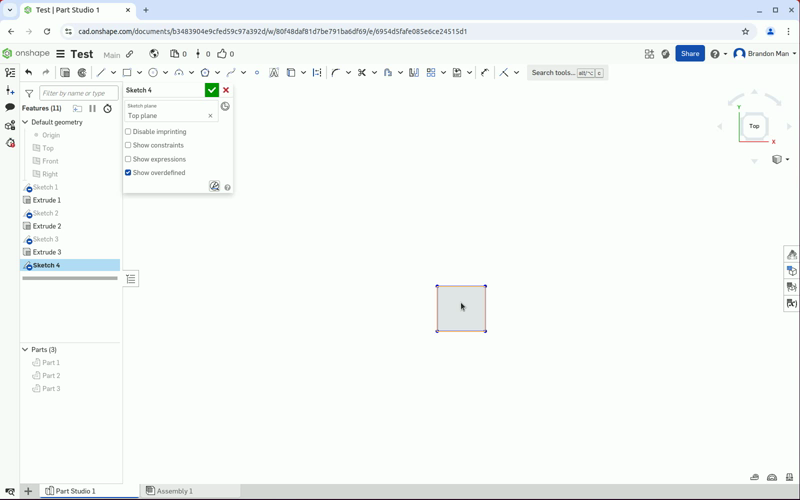
scroll(6)
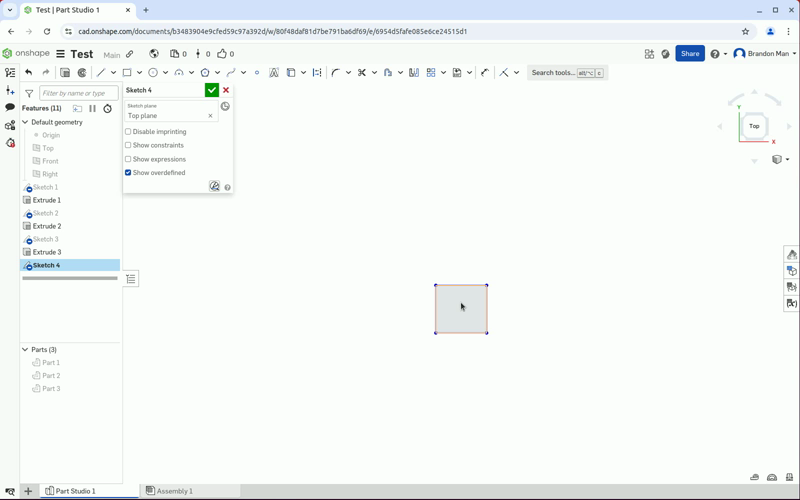
scroll(6)
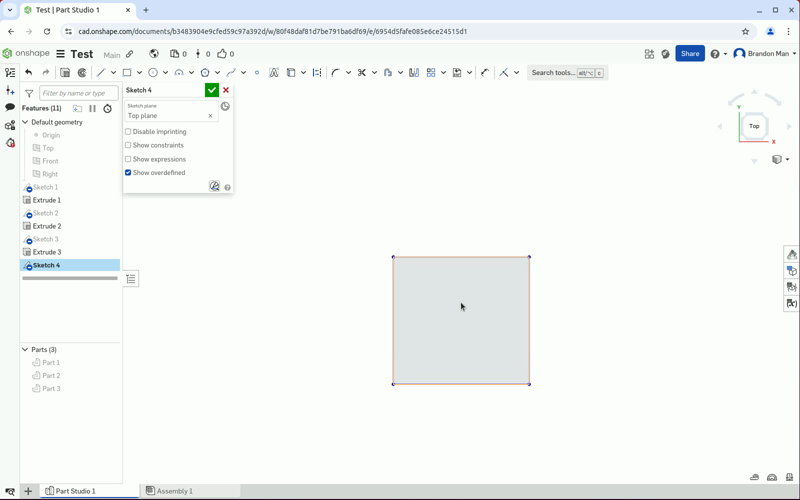
scroll(6)
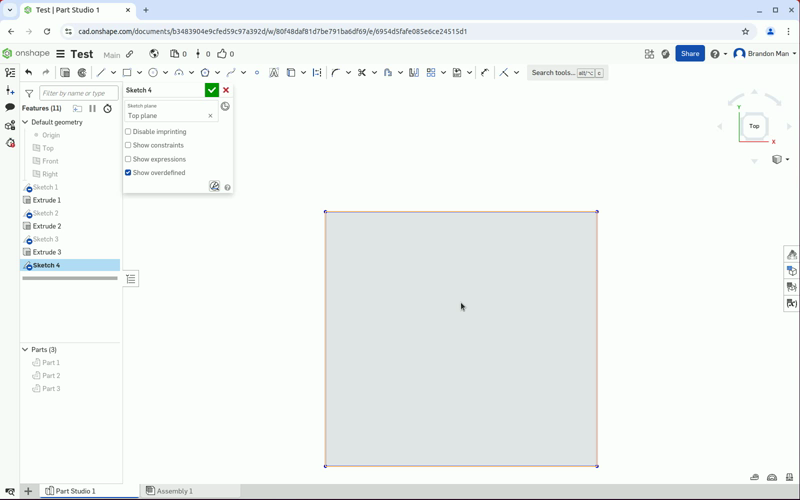
click(461, 302)
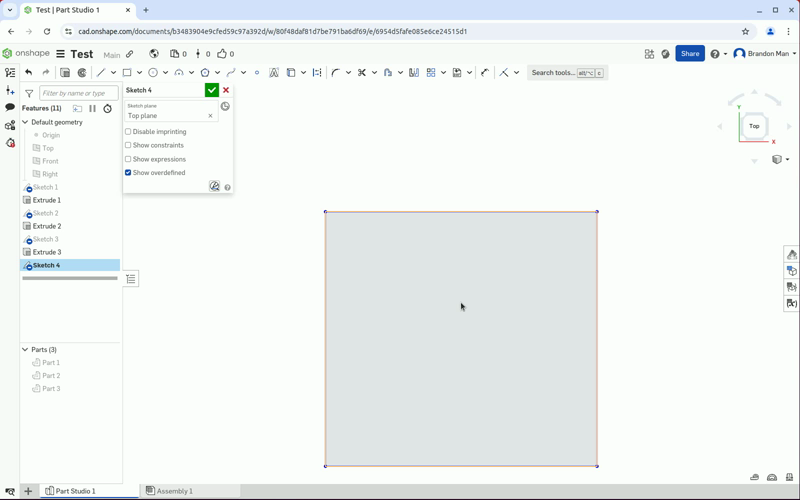
scroll(-6)
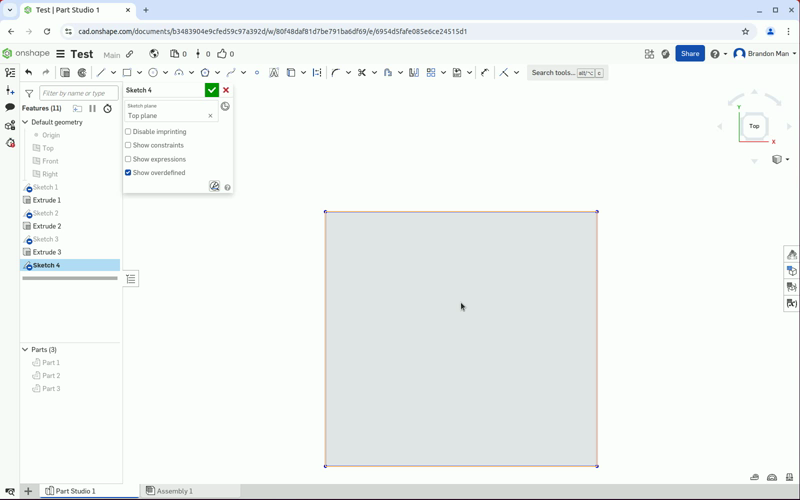
scroll(-6)
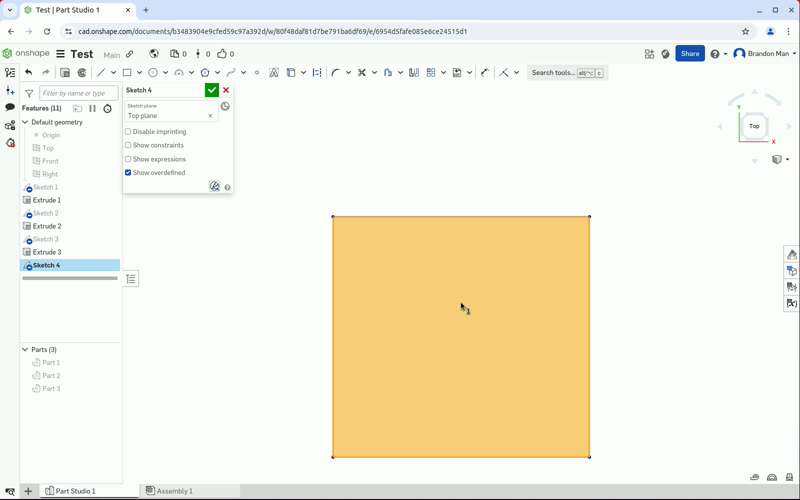
scroll(-6)
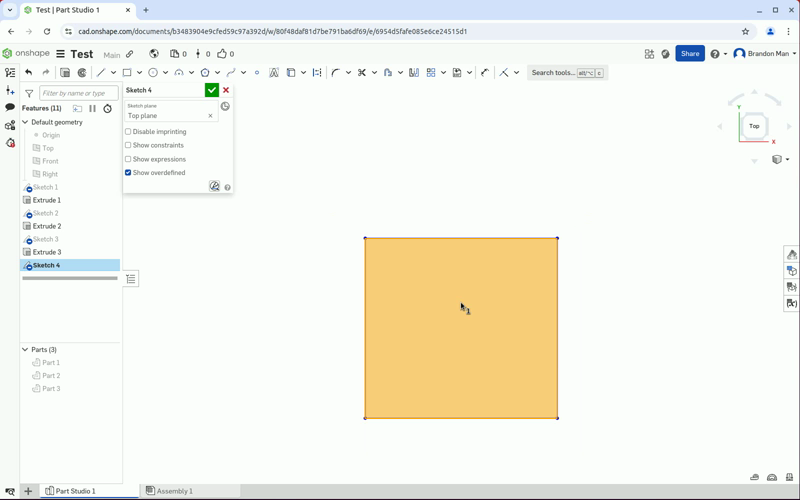
scroll(-6)
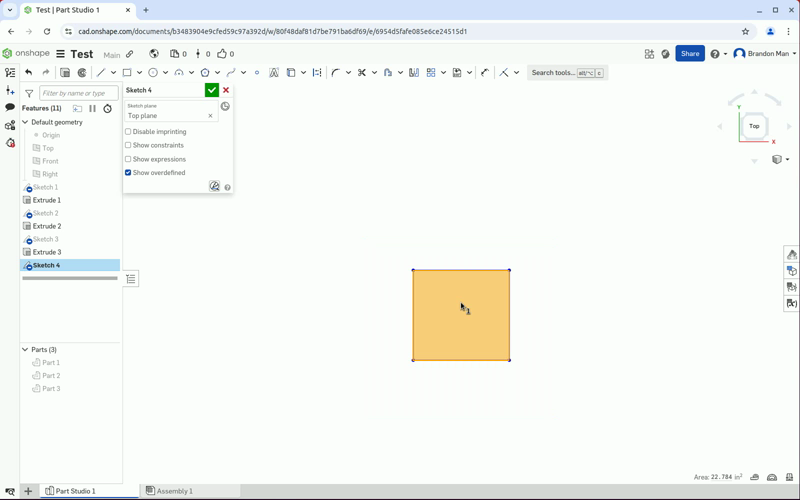
scroll(-6)
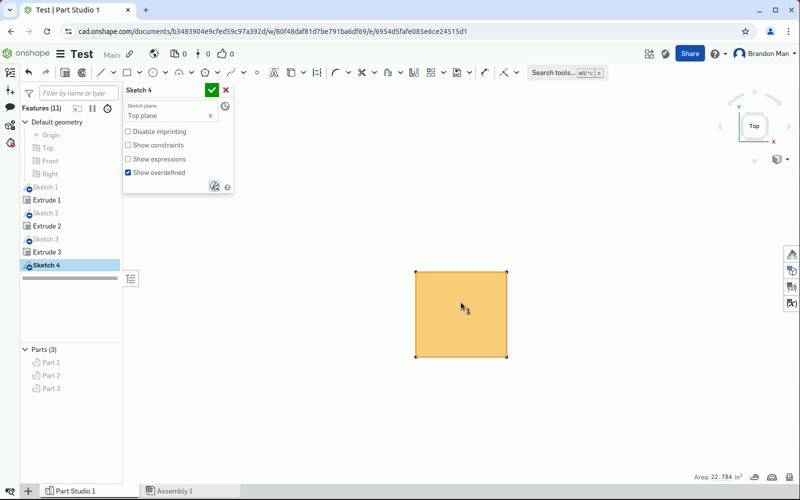
scroll(-6)
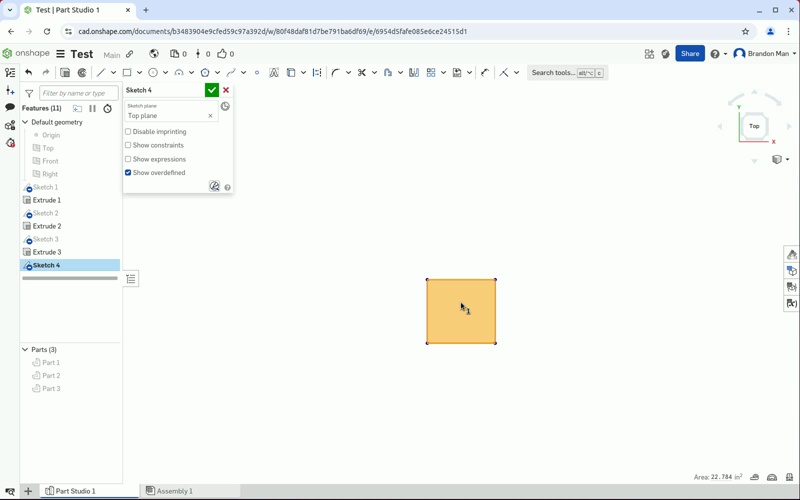
scroll(-6)
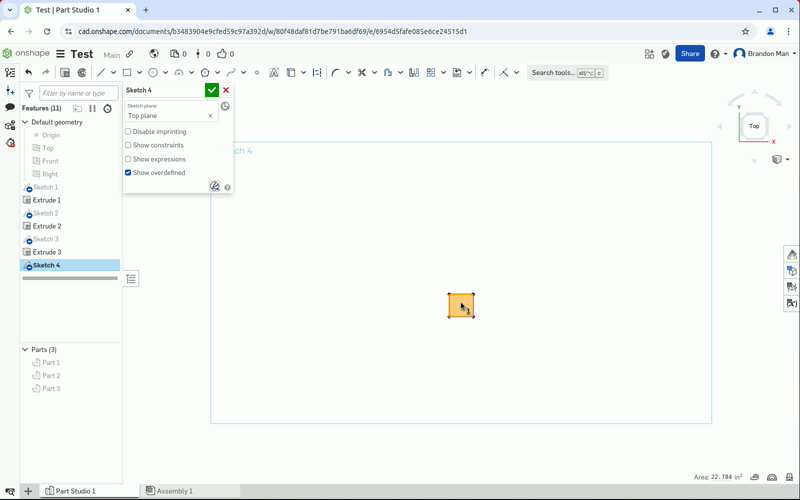
mouse_move(73, 352)
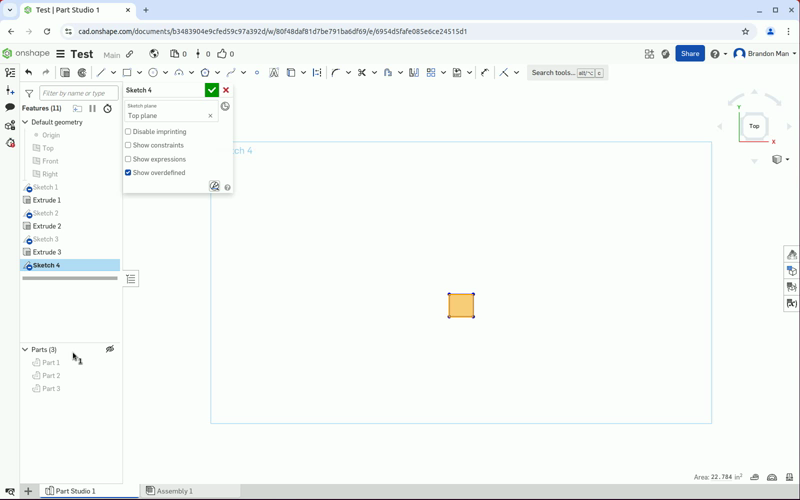
key(shift+y)
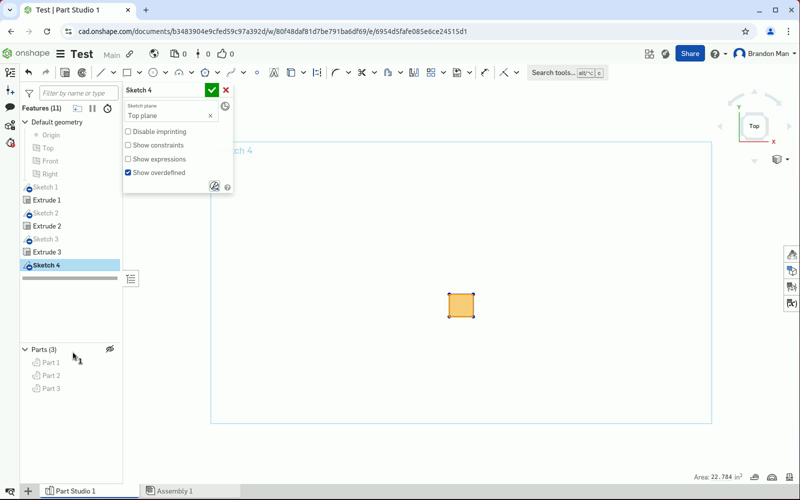
key(shift+e)
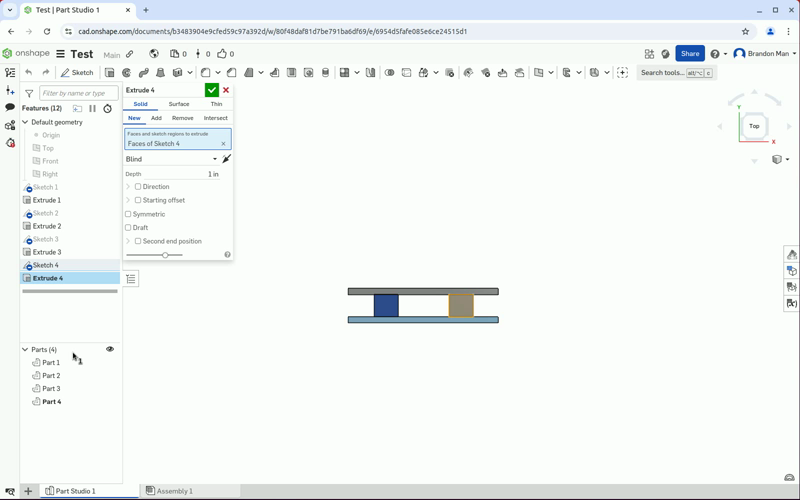
mouse_move(143, 106)
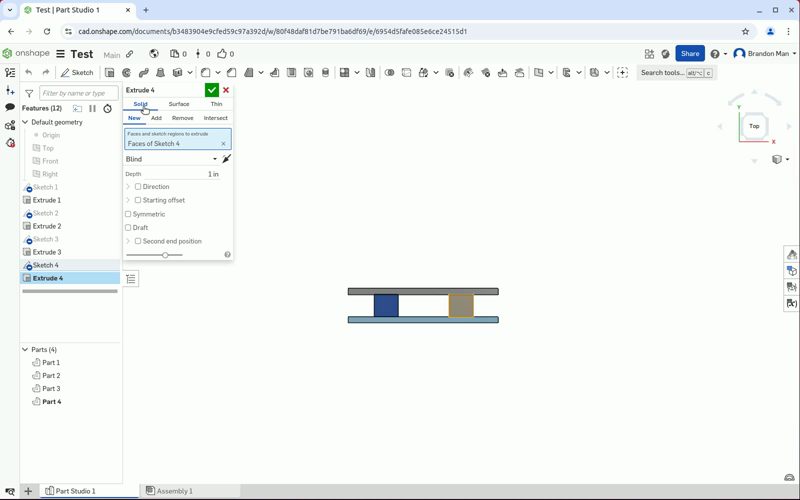
click(143, 106)
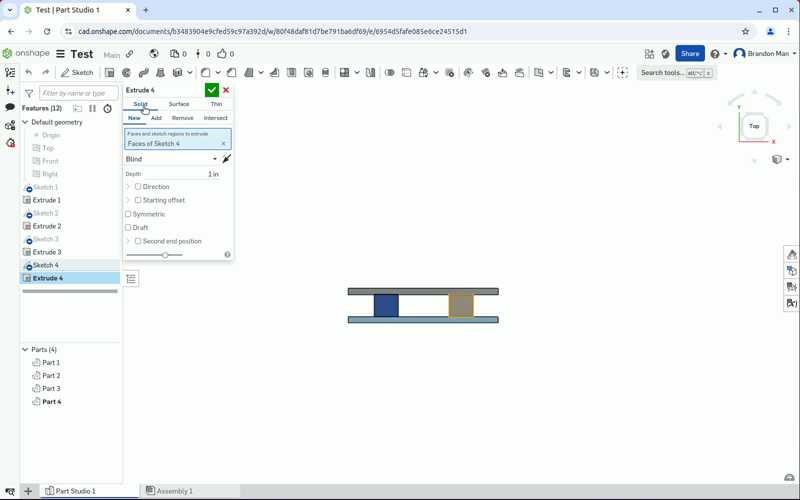
mouse_move(137, 120)
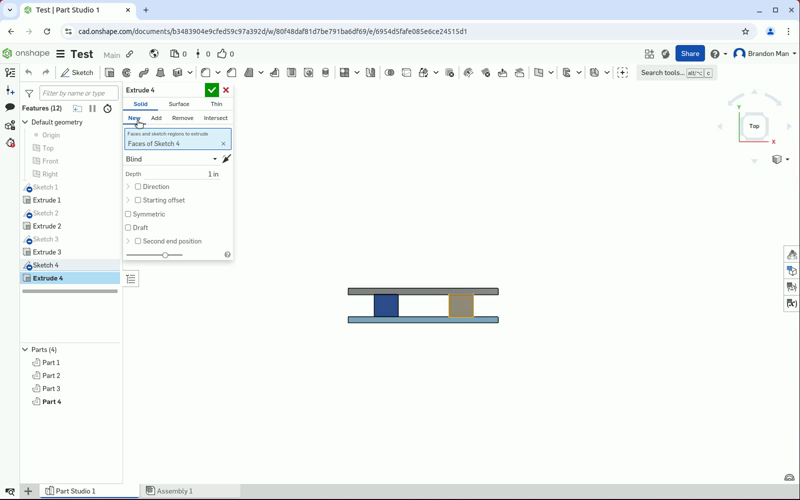
click(137, 120)
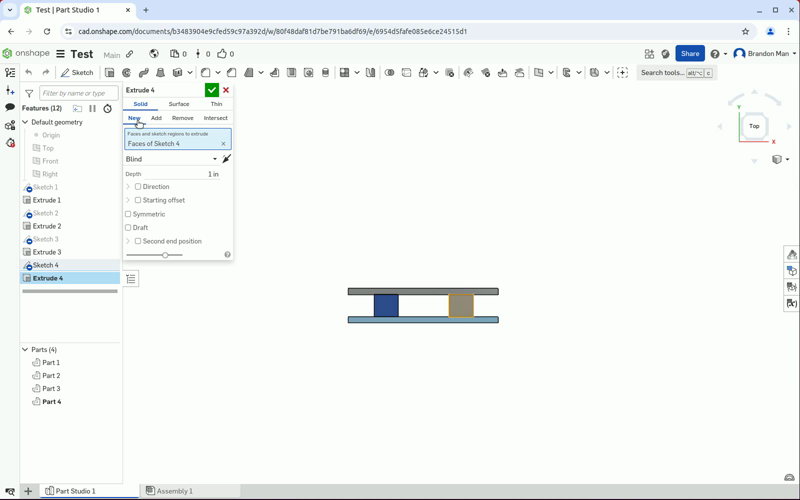
key(tab, 4)
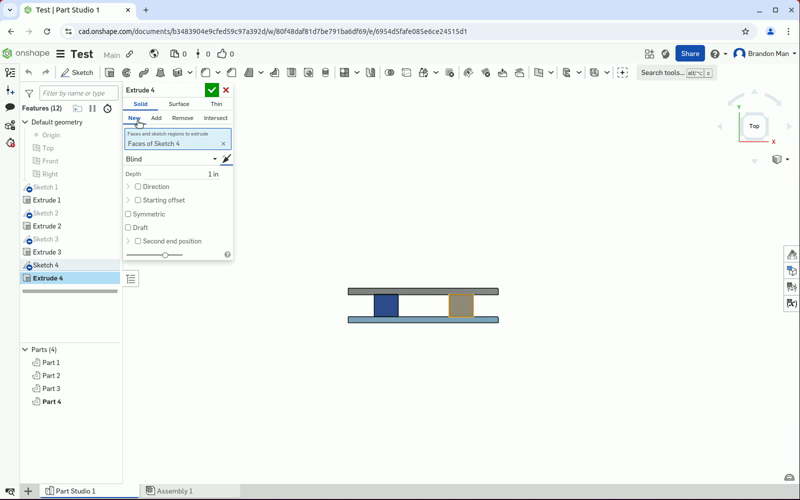
text(2.166)
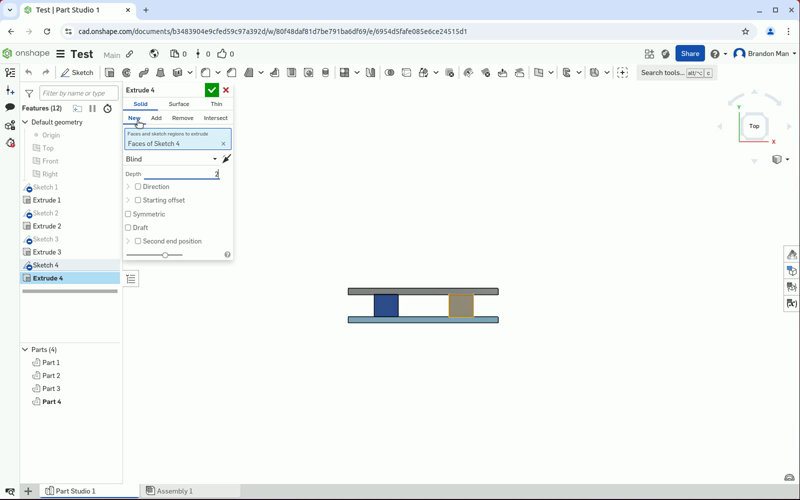
key(enter)
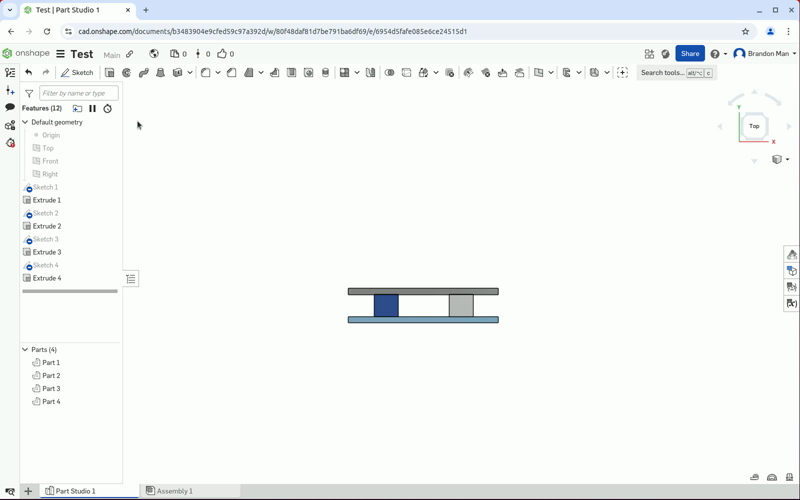
key(shift+h)
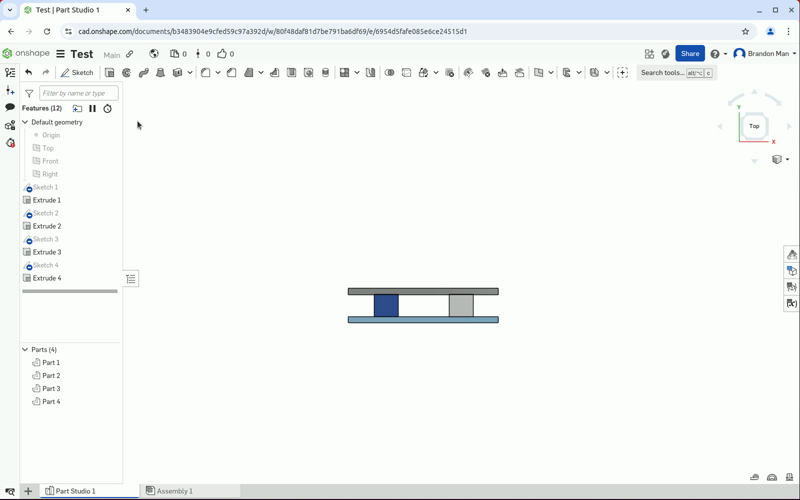
key(shift+h)
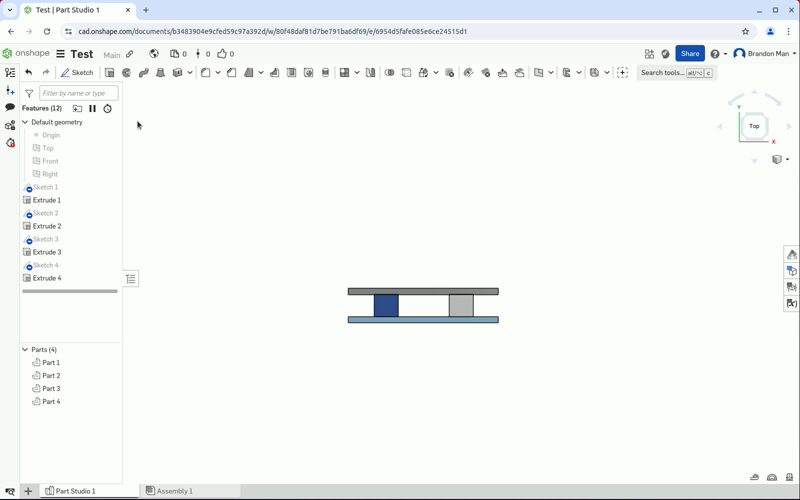
key(shift+7)
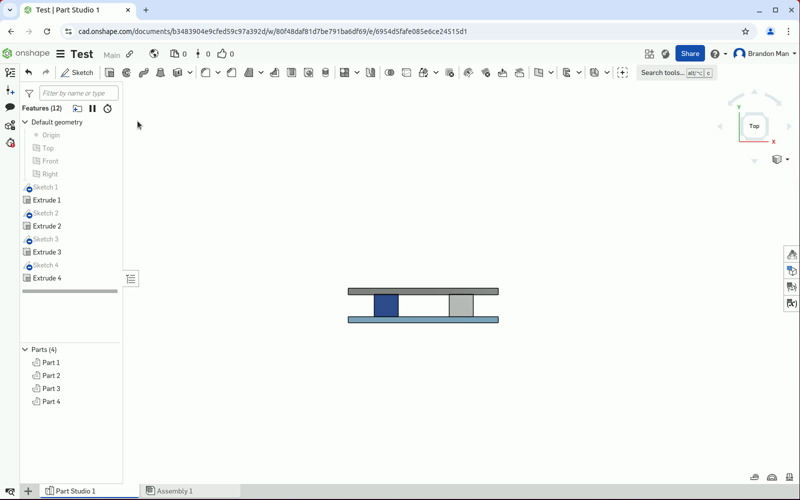
key(up, 3)
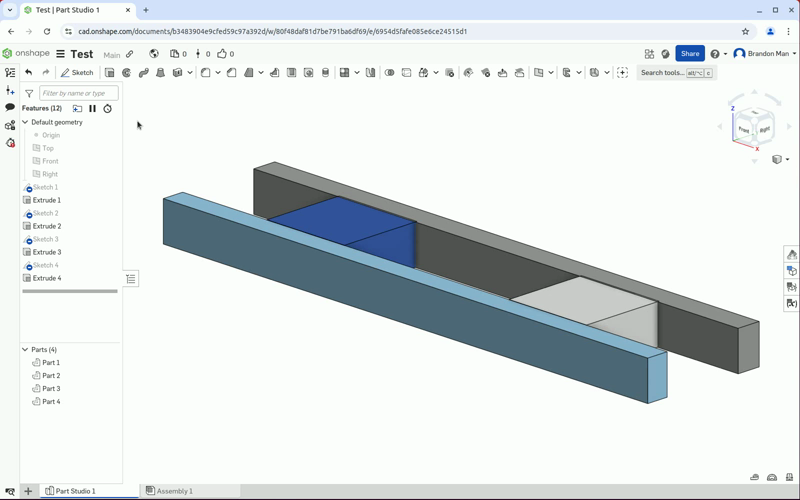
key(left, 3)
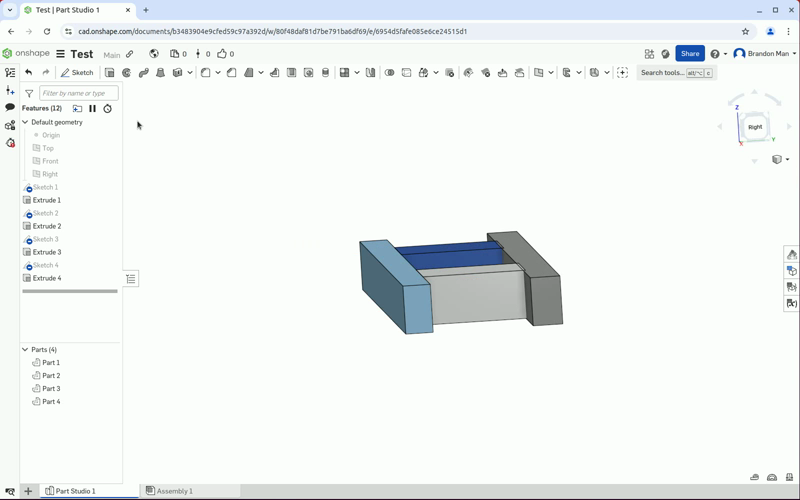
key(right, 3)
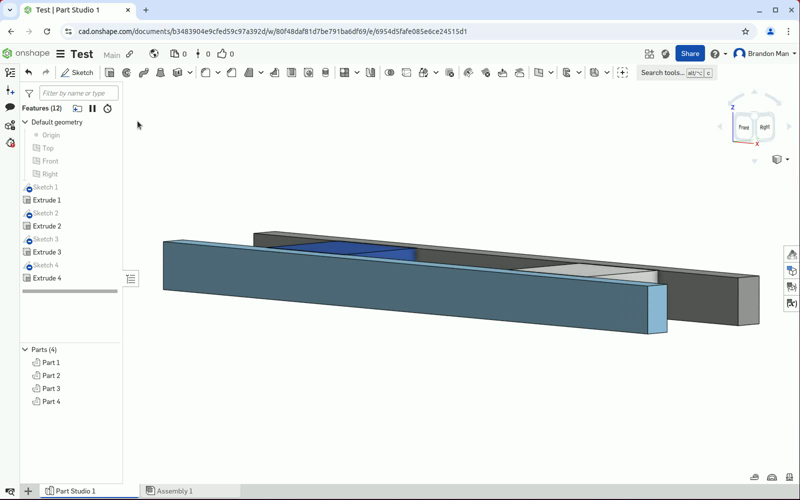
key(down, 3)
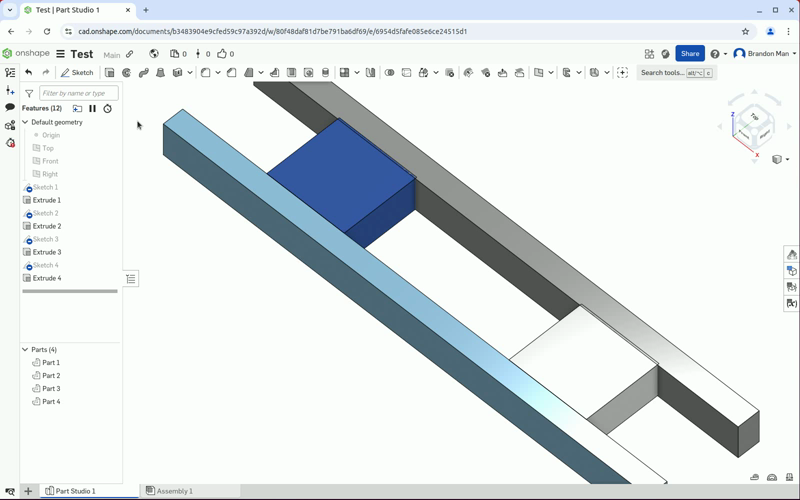
mouse_move(73, 189)
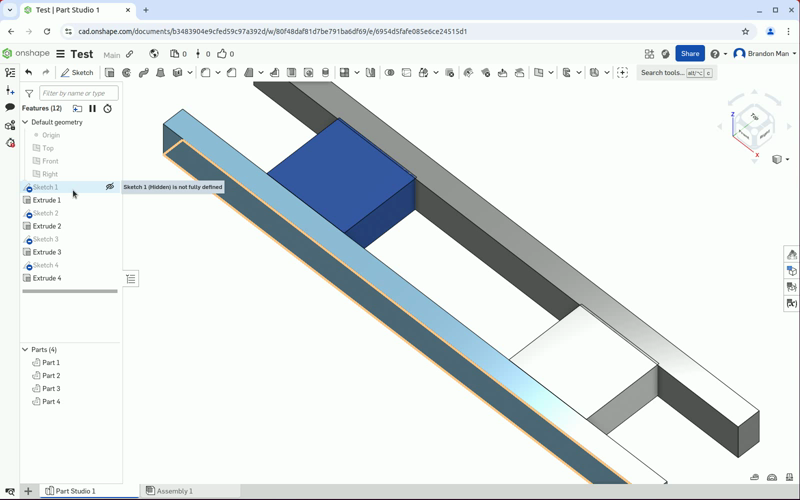
click(73, 189)